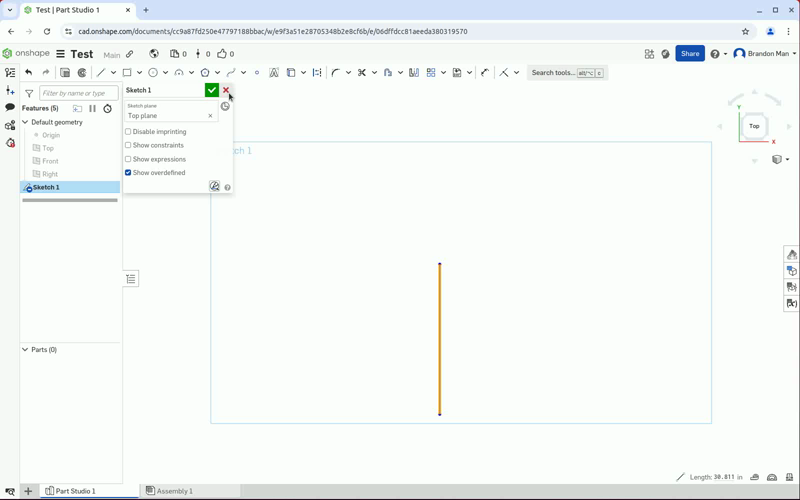
key(shift+h)
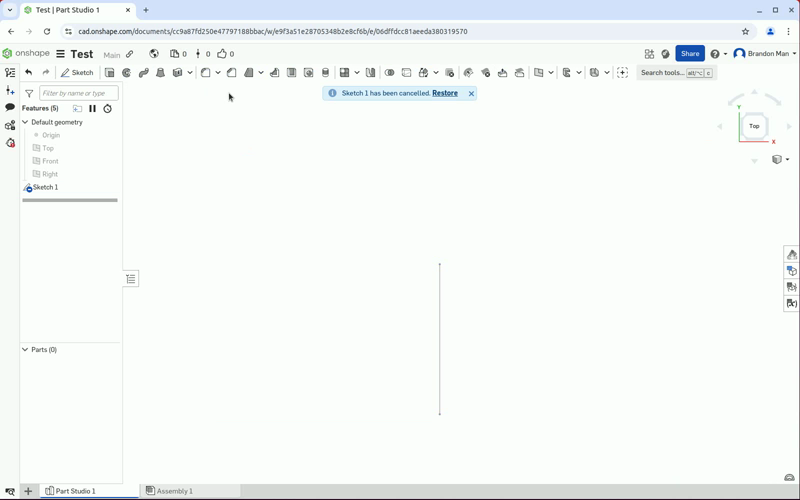
key(shift+s)
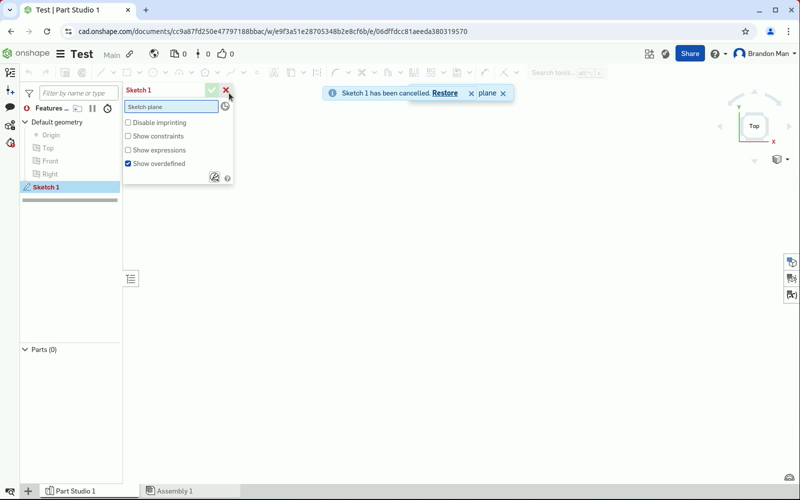
mouse_move(73, 150)
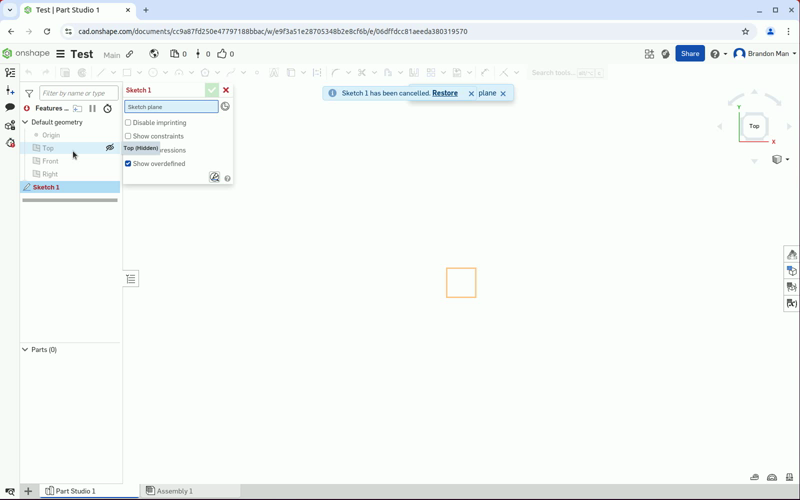
click(73, 150)
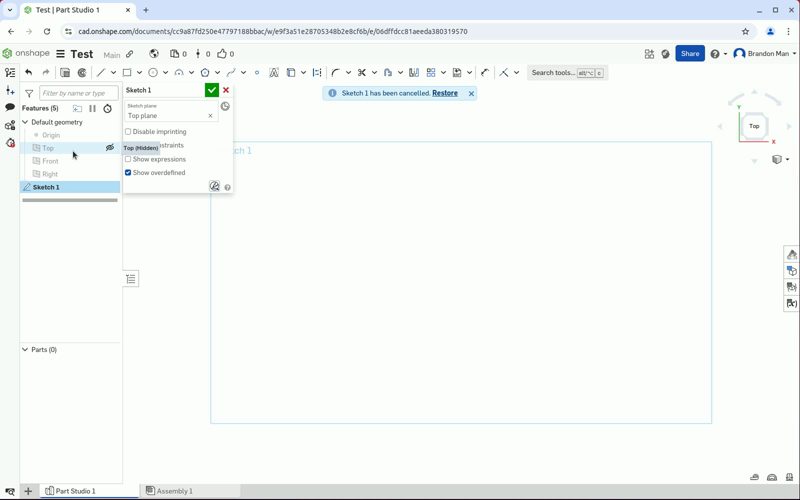
mouse_move(73, 352)
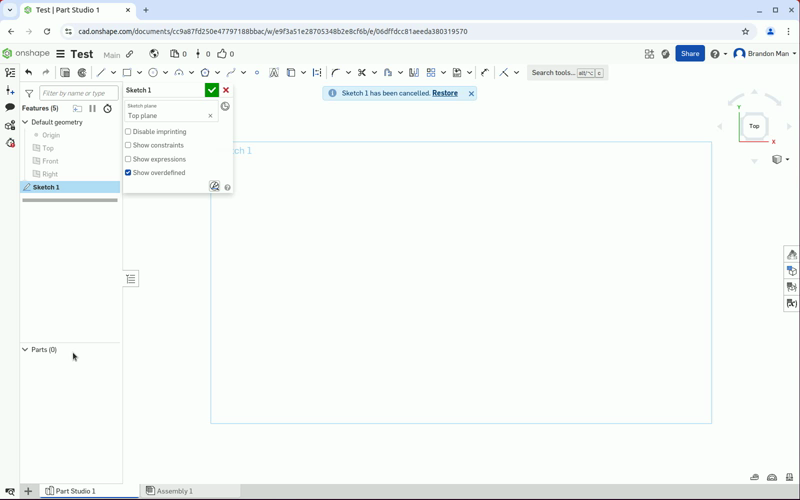
key(y)
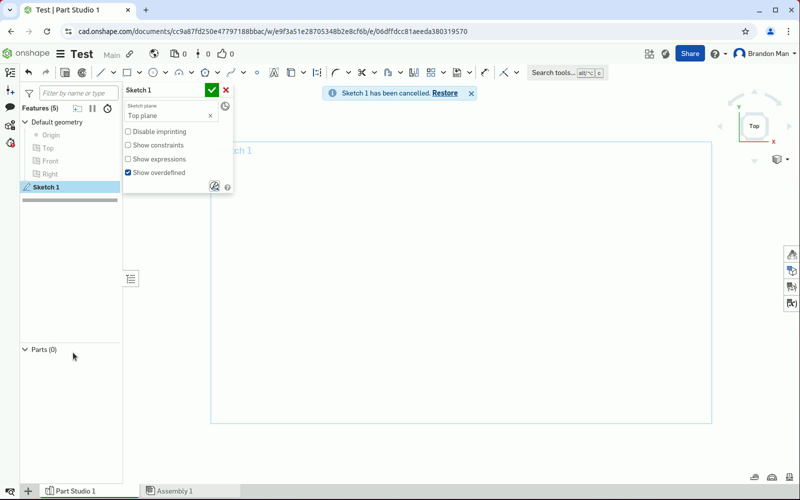
key(l)
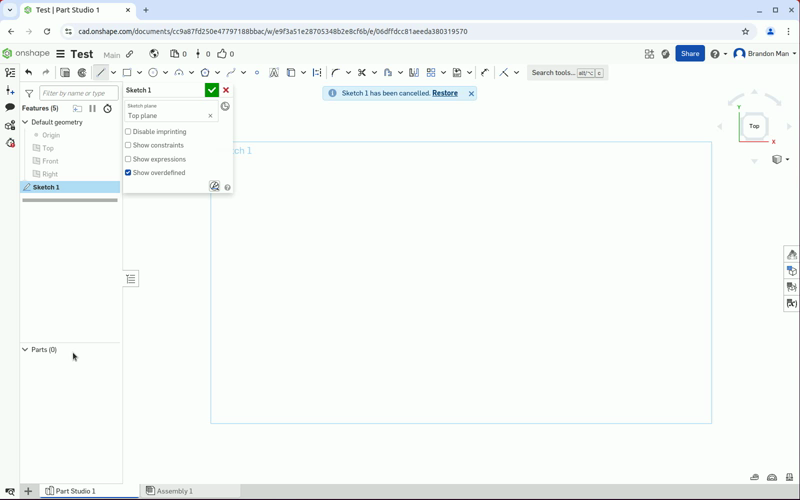
key_down(shift)
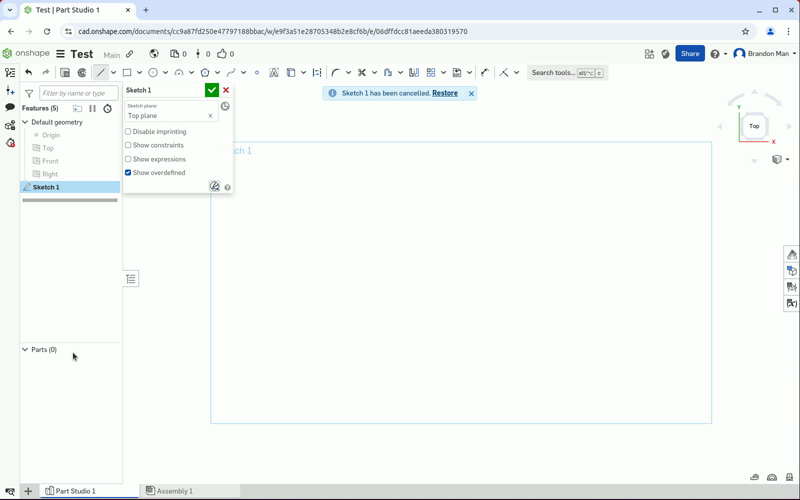
mouse_move(460, 352)
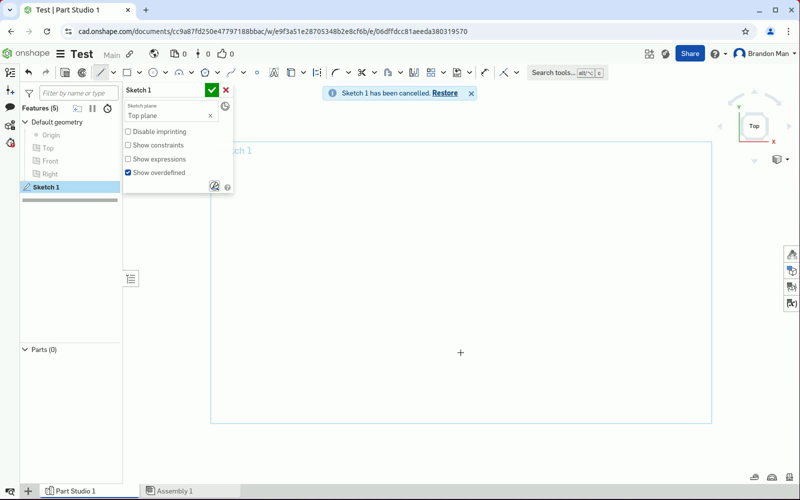
click(460, 352)
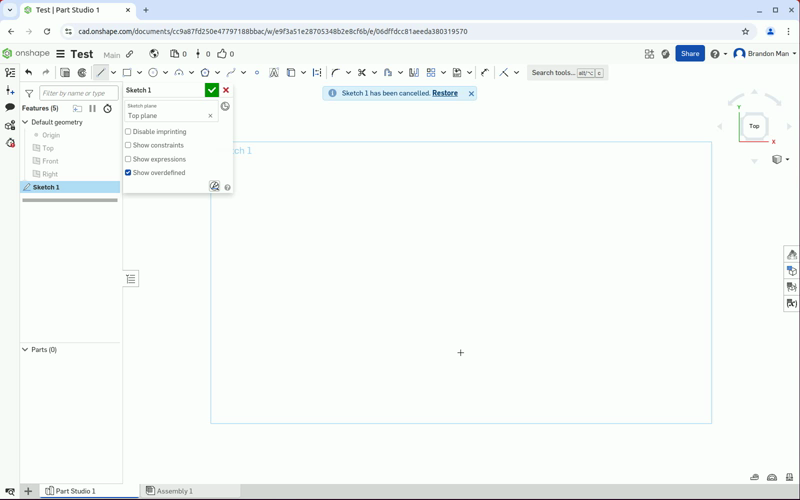
key_up(shift)
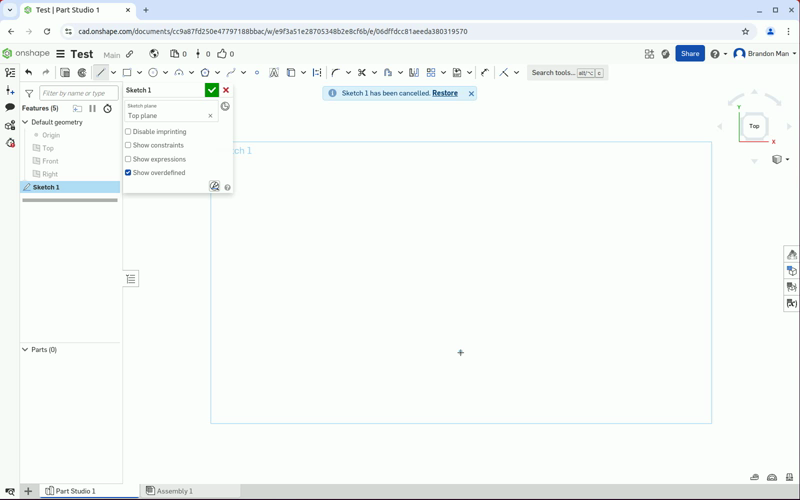
key_down(shift)
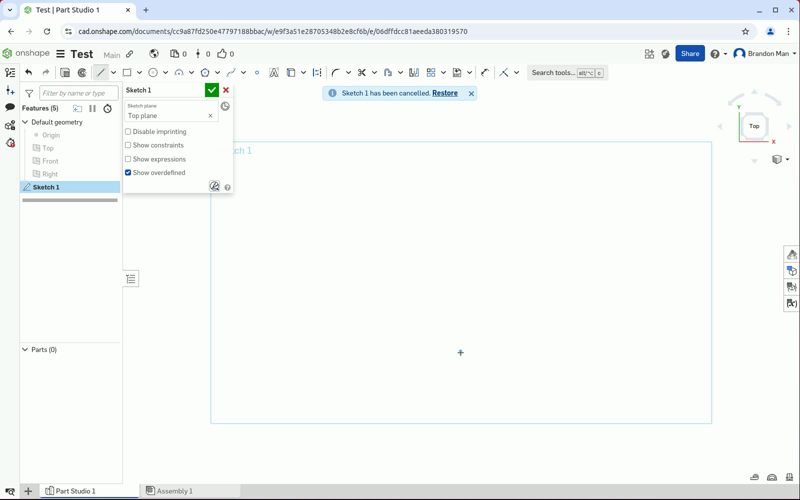
mouse_move(490, 352)
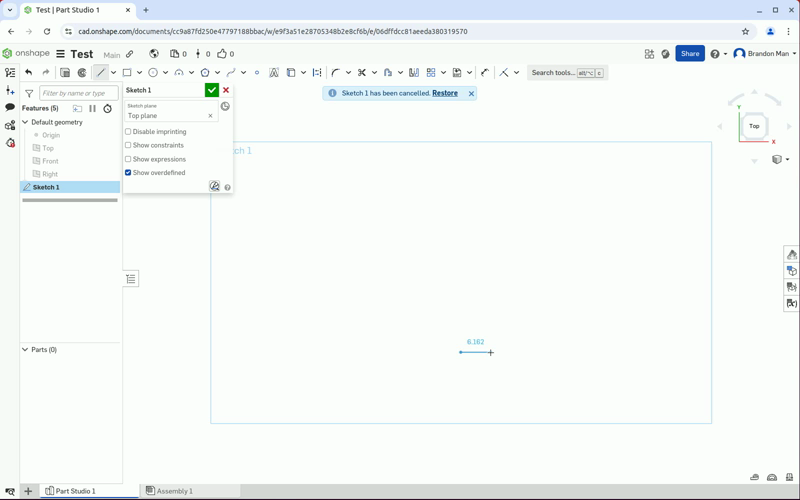
mouse_move(466, 352)
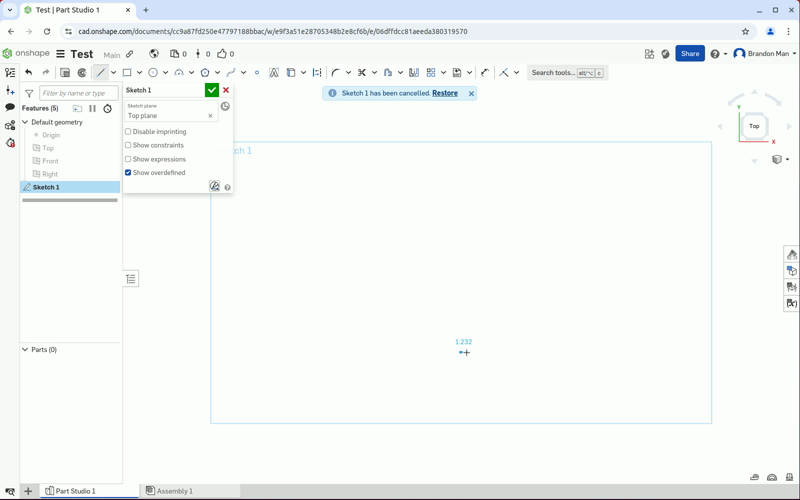
scroll(6)
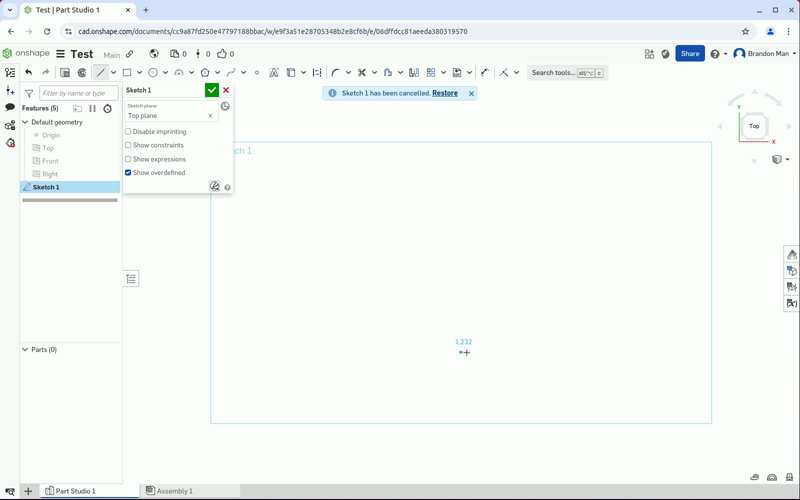
scroll(6)
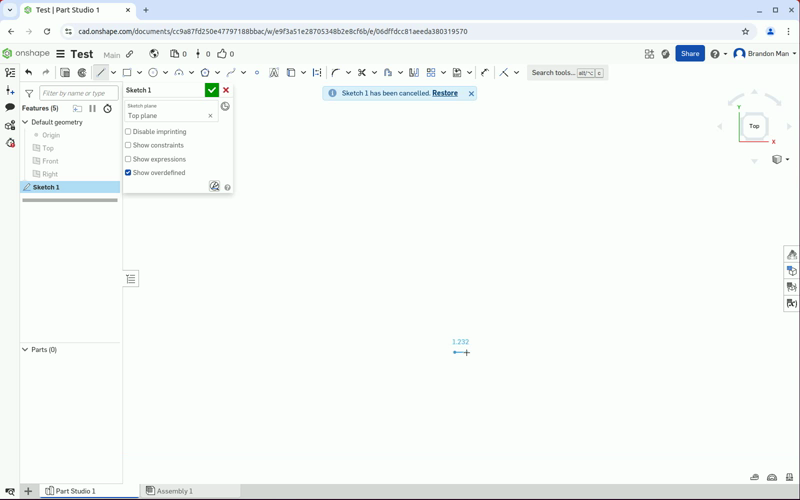
scroll(6)
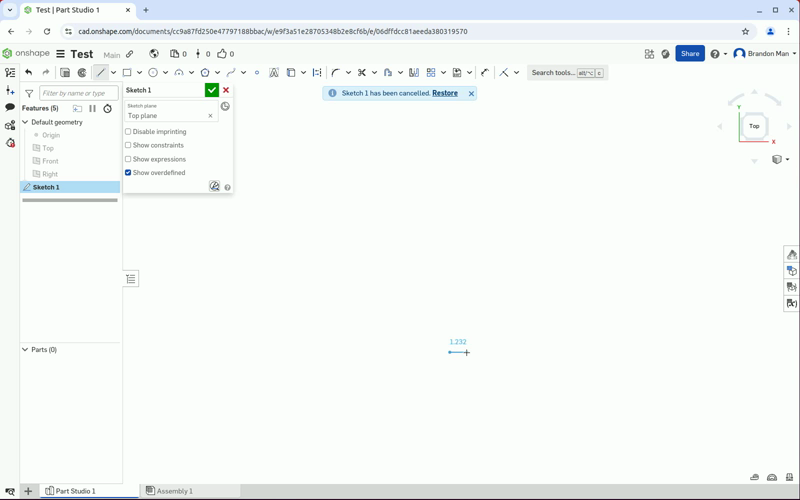
scroll(6)
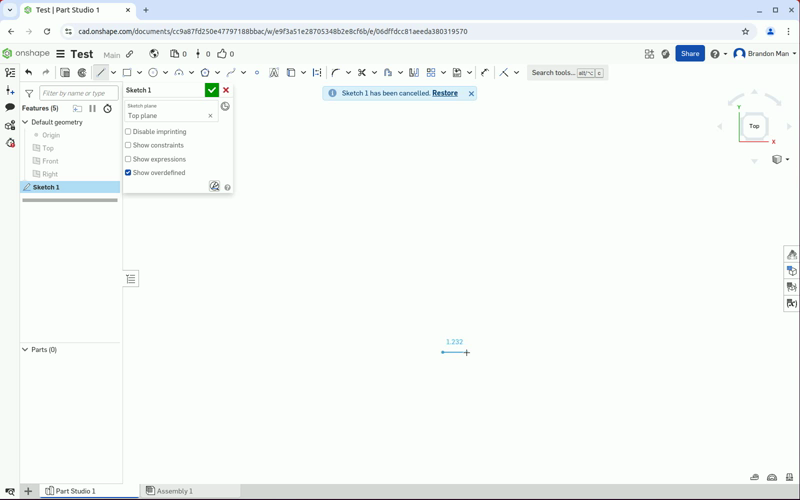
scroll(6)
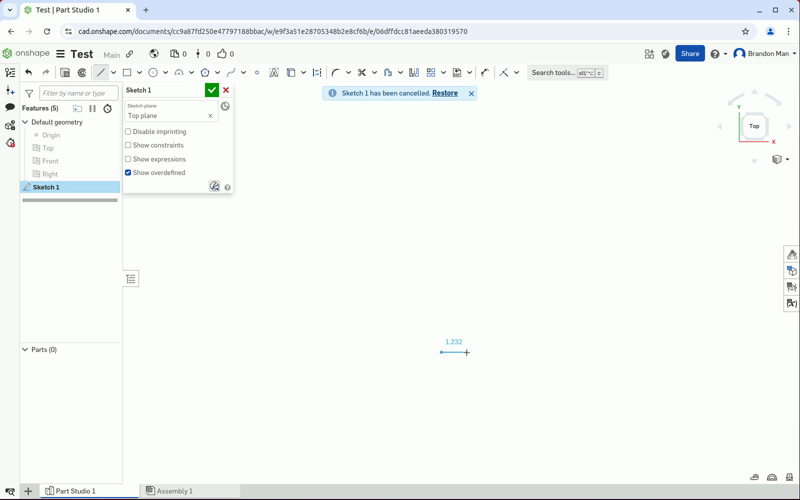
scroll(6)
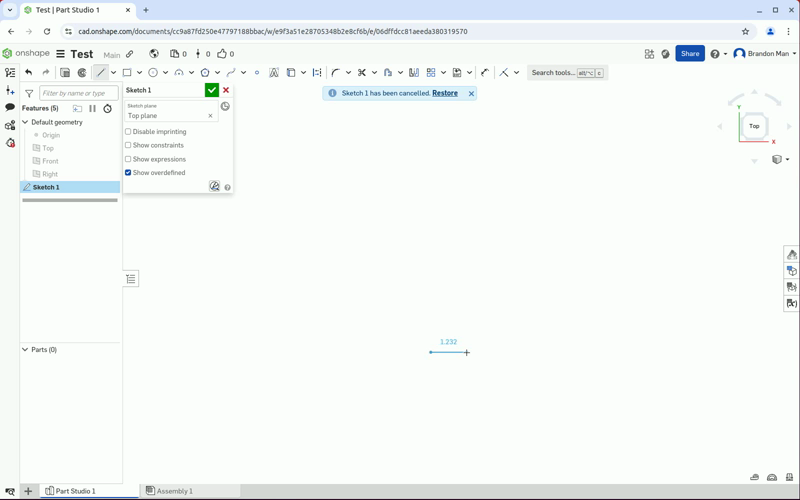
scroll(6)
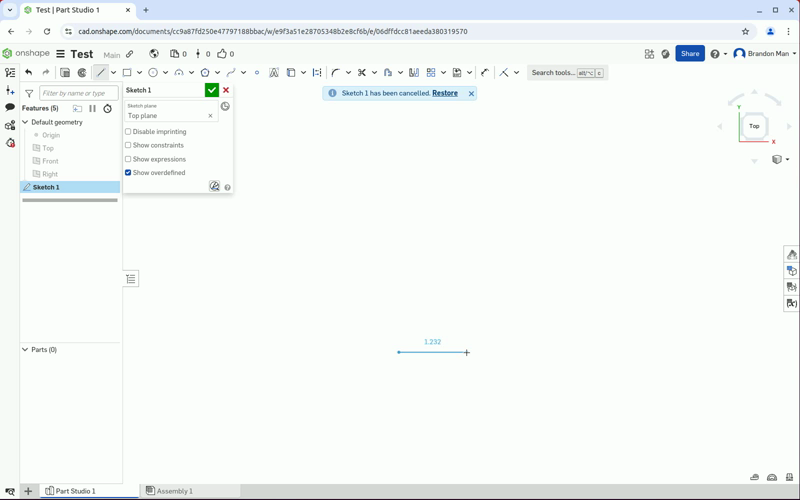
click(466, 352)
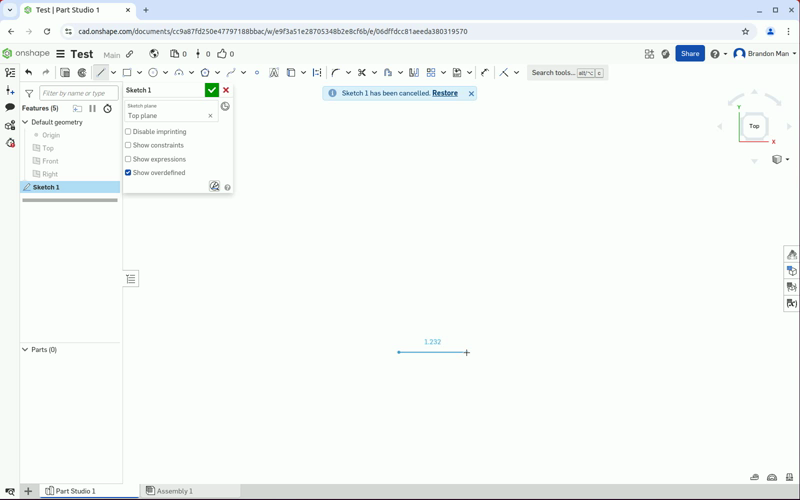
scroll(-6)
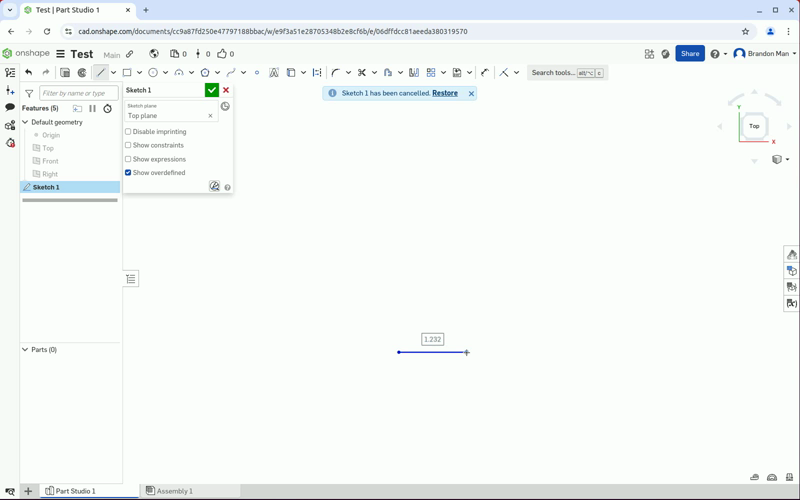
scroll(-6)
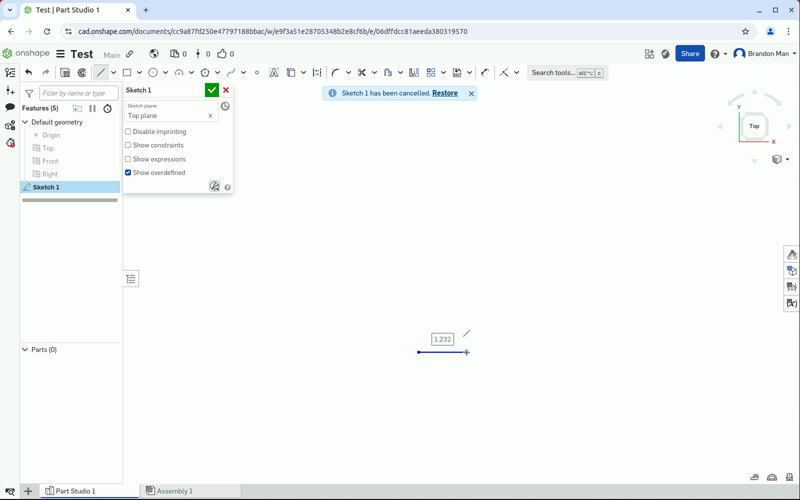
scroll(-6)
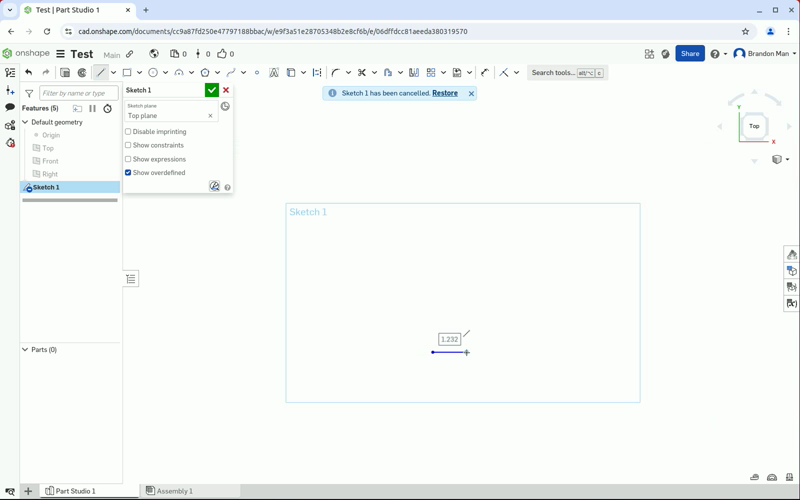
scroll(-6)
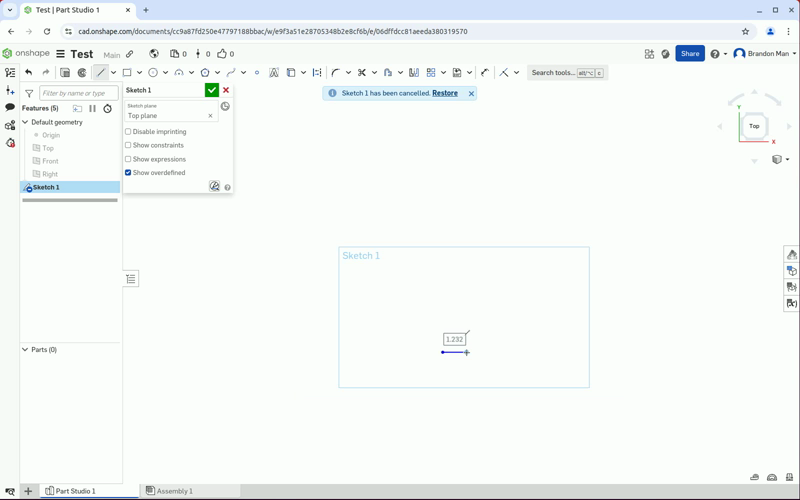
scroll(-6)
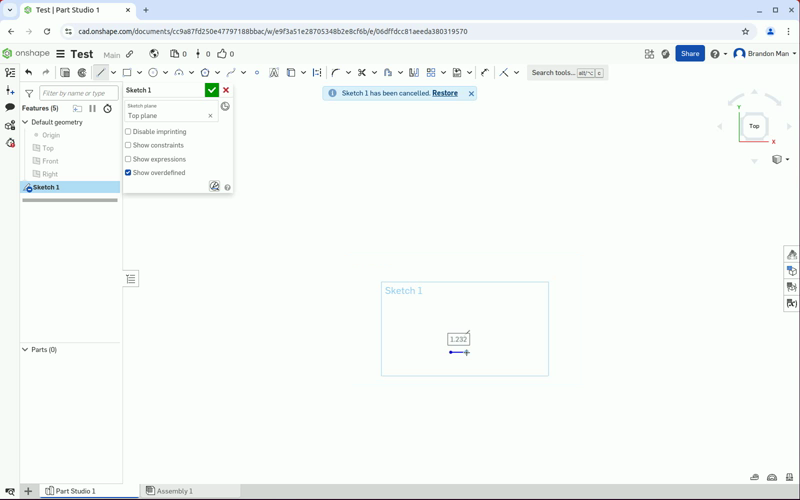
scroll(-6)
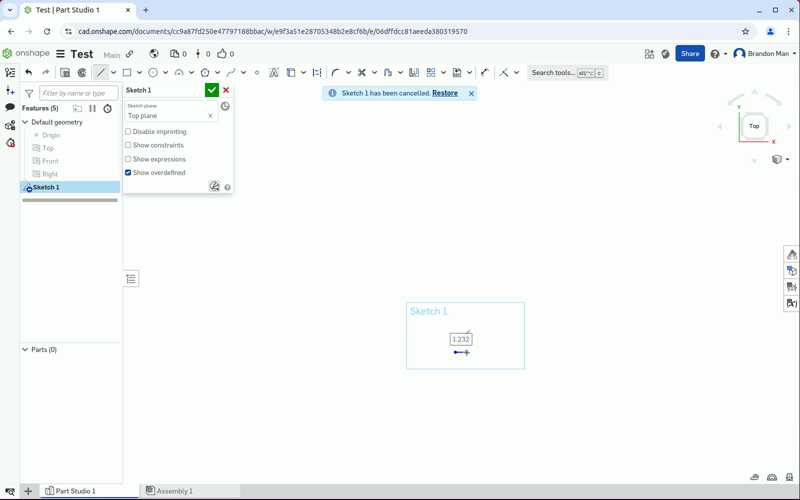
scroll(-6)
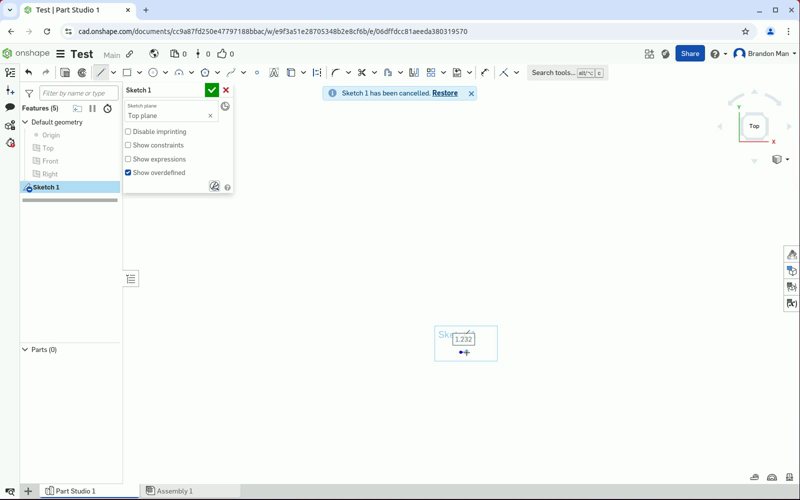
key_up(shift)
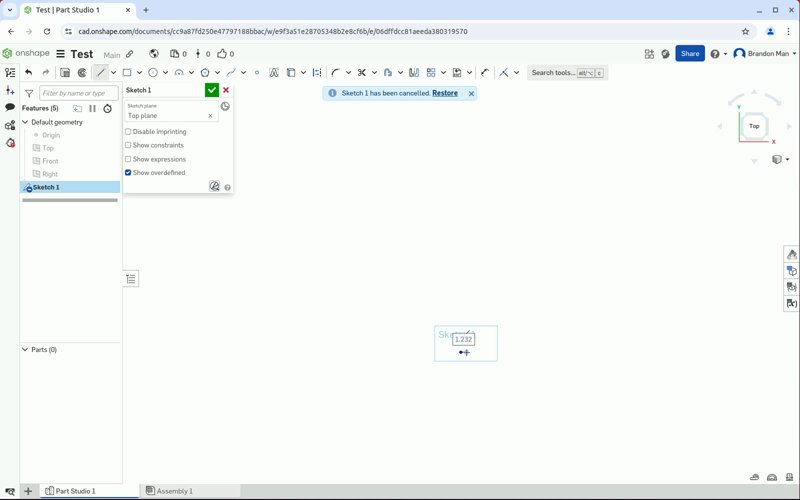
key_down(shift)
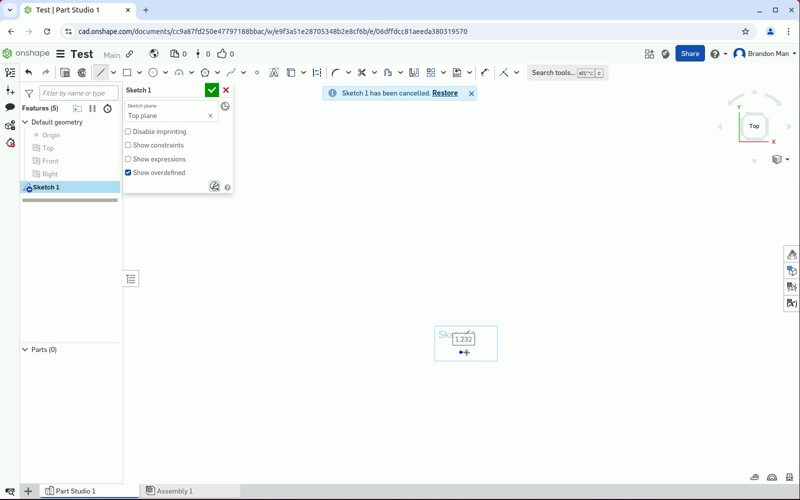
mouse_move(466, 289)
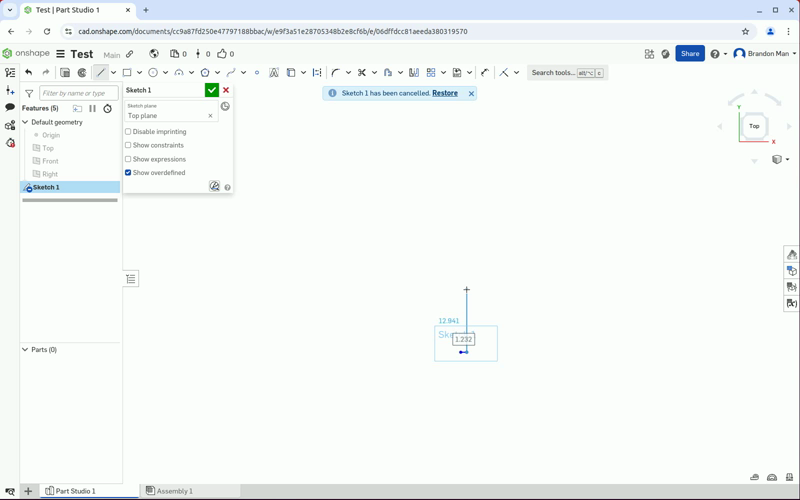
click(466, 289)
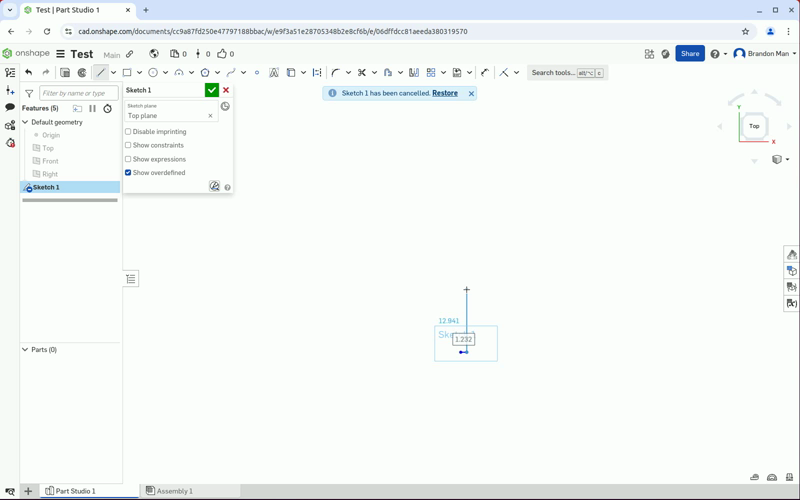
key_up(shift)
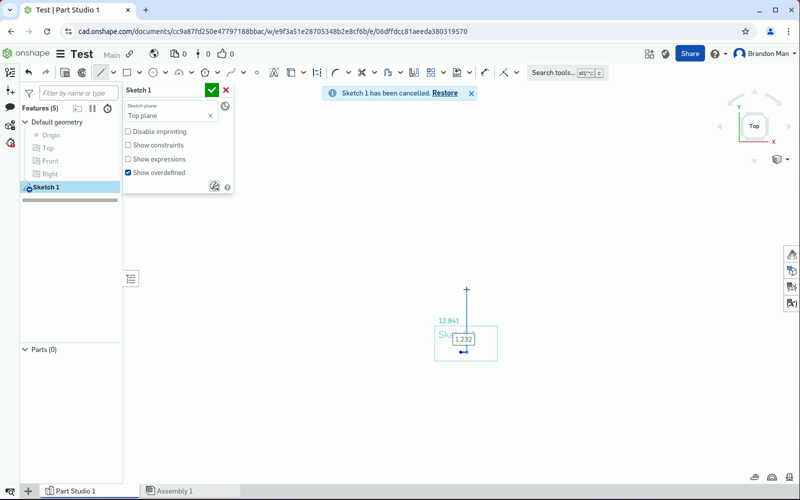
key_down(shift)
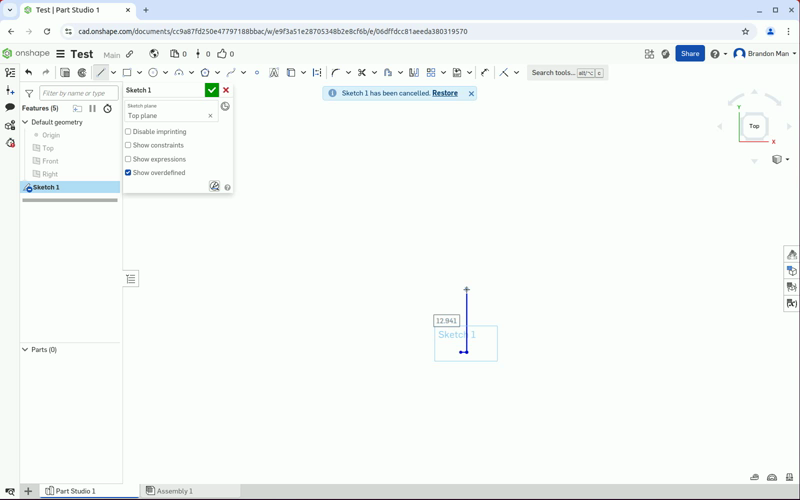
mouse_move(567, 289)
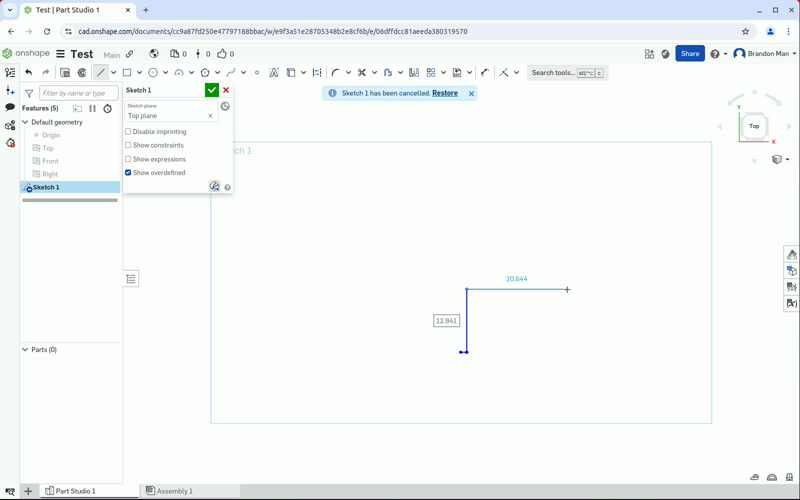
click(567, 289)
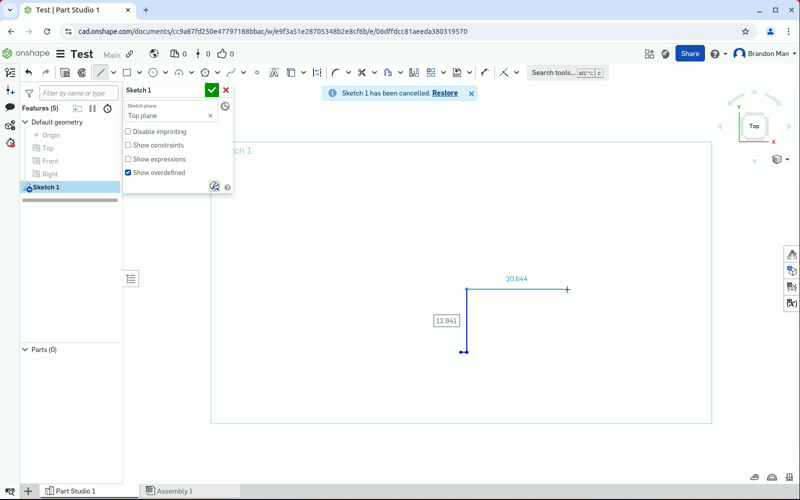
key_up(shift)
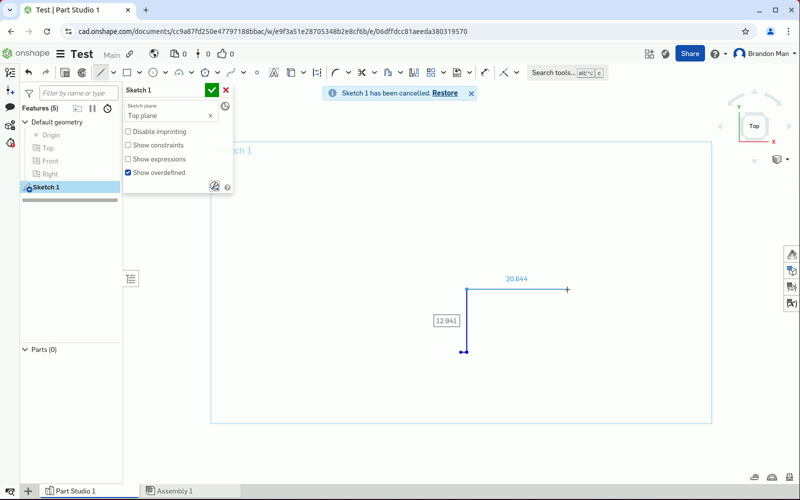
key_down(shift)
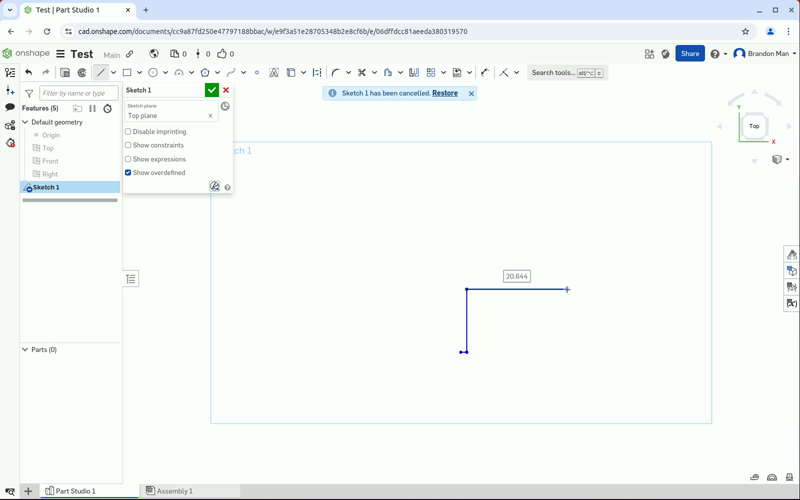
mouse_move(567, 352)
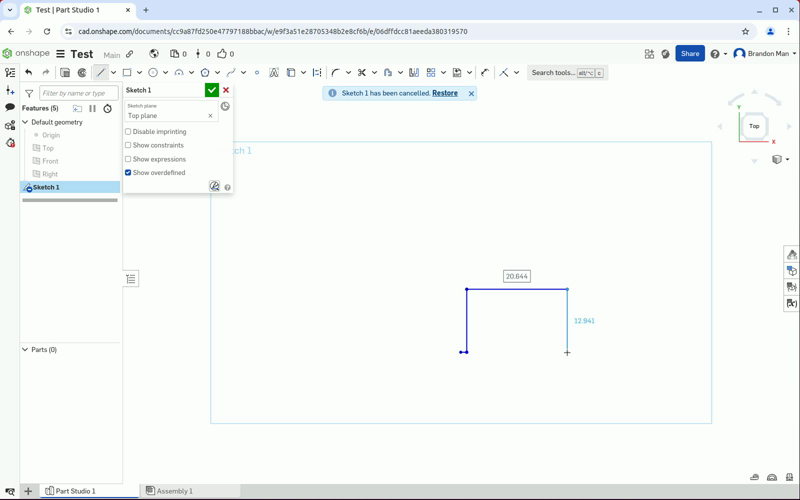
click(567, 352)
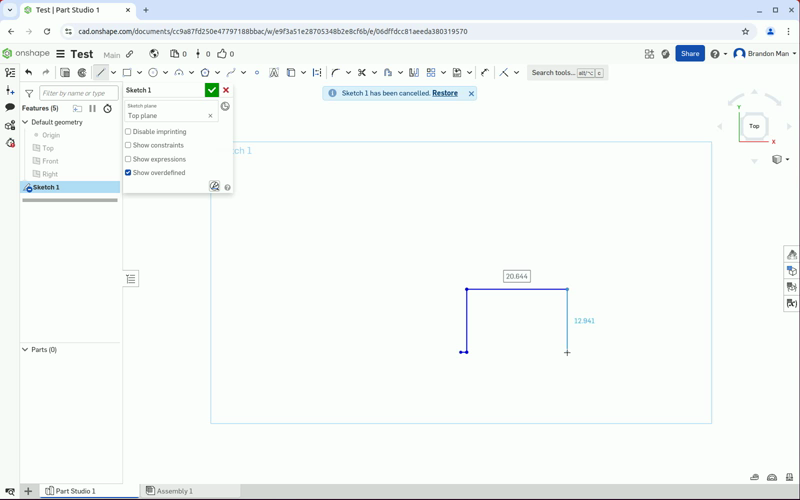
key_up(shift)
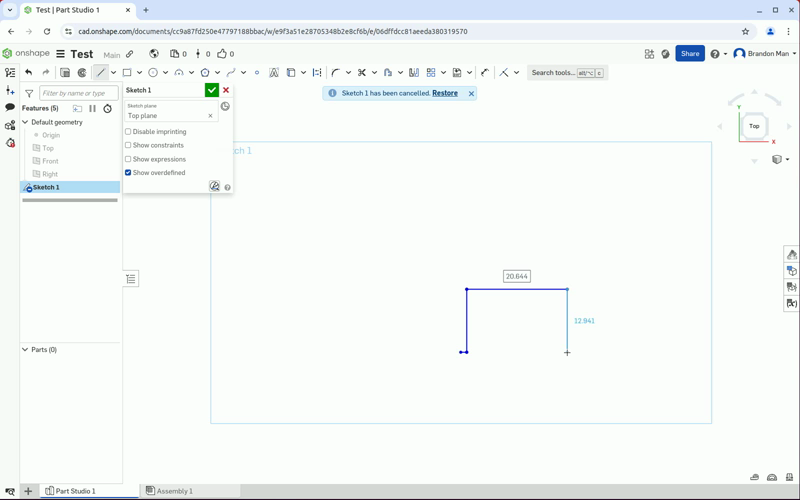
key_down(shift)
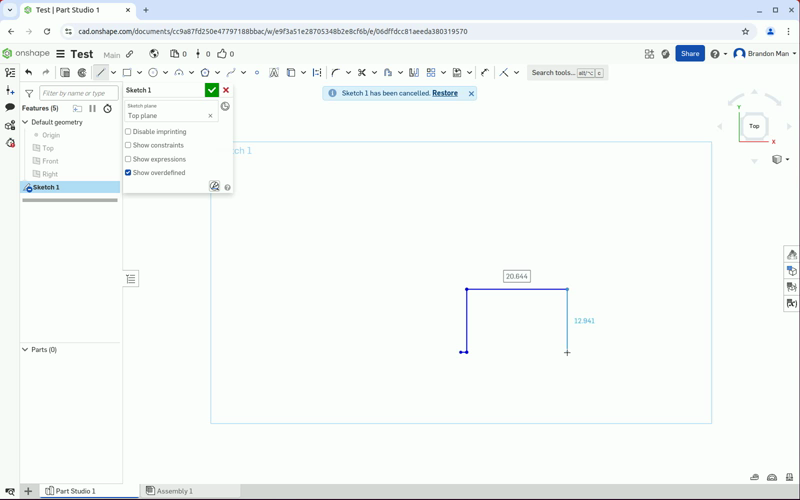
mouse_move(589, 352)
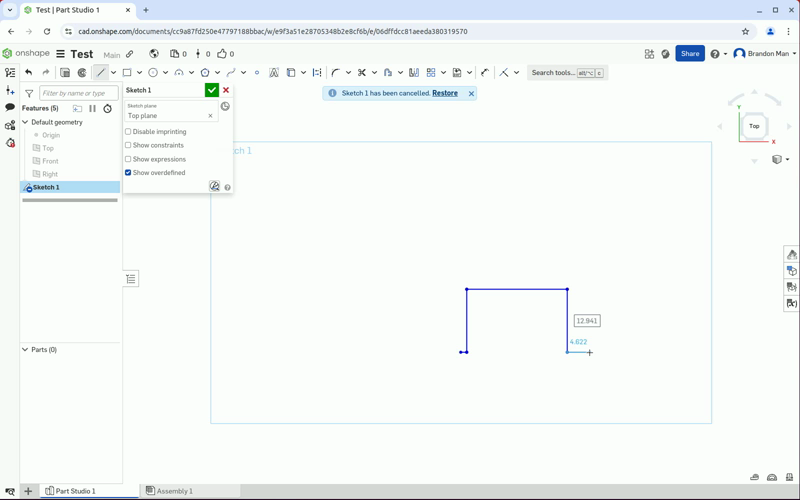
mouse_move(533, 352)
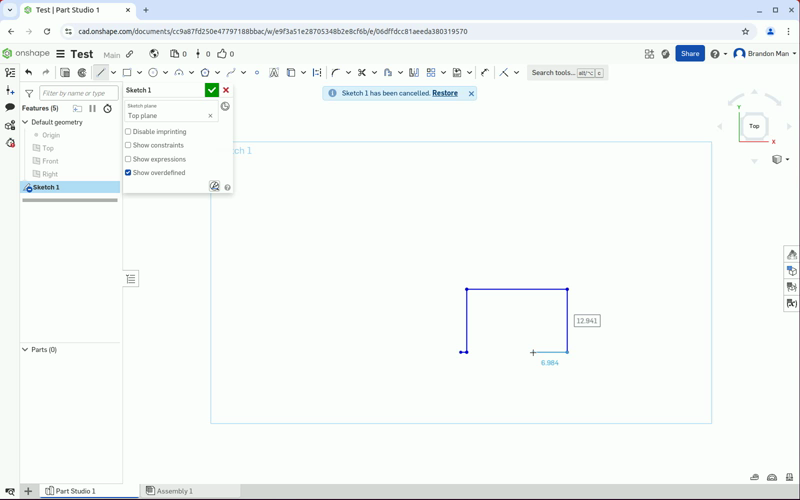
click(533, 352)
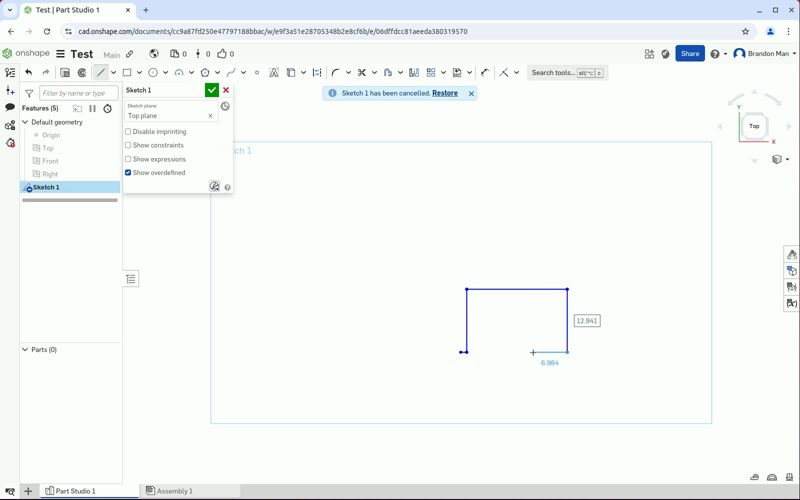
key_up(shift)
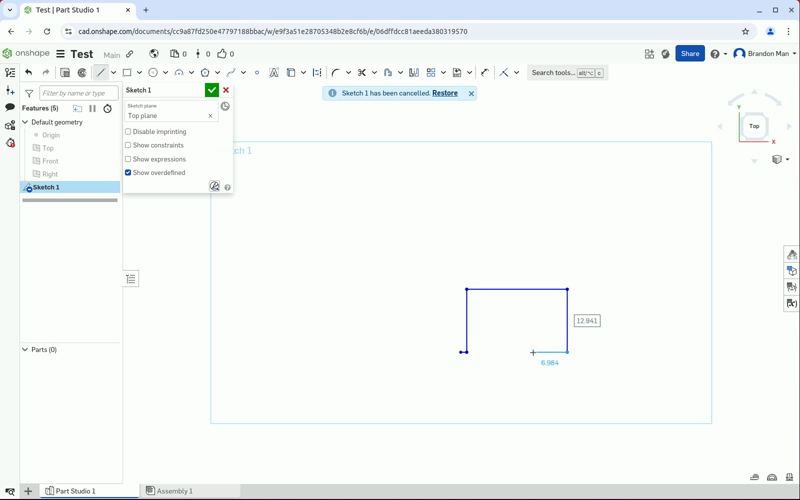
key_down(shift)
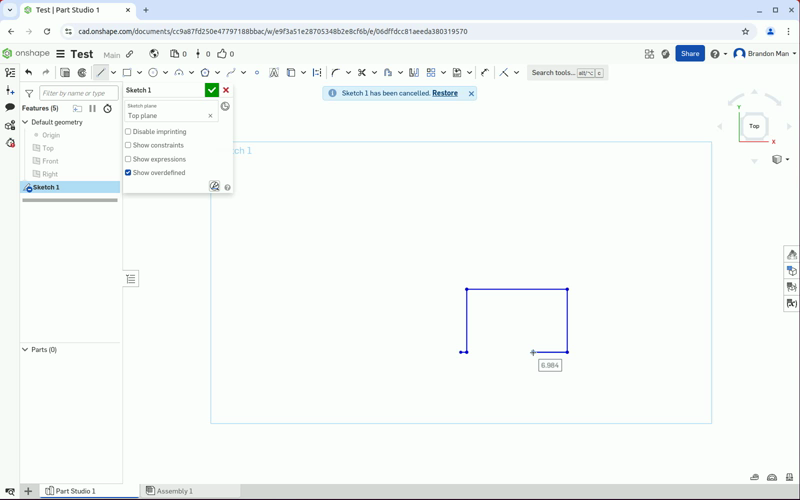
mouse_move(563, 352)
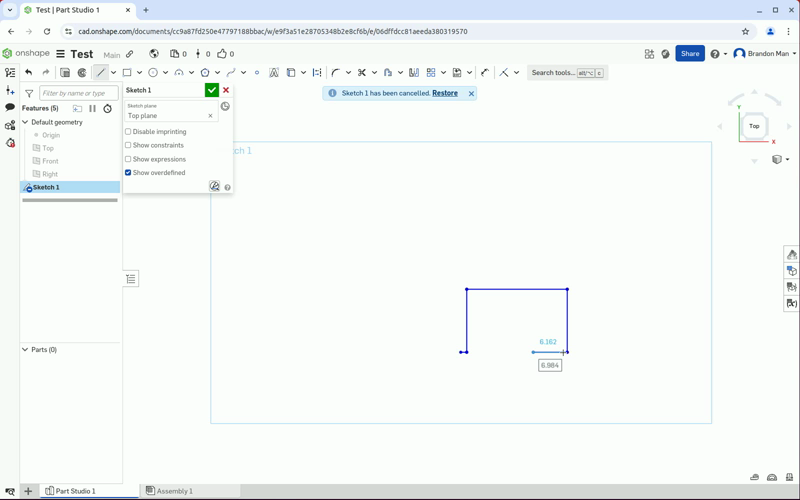
mouse_move(533, 357)
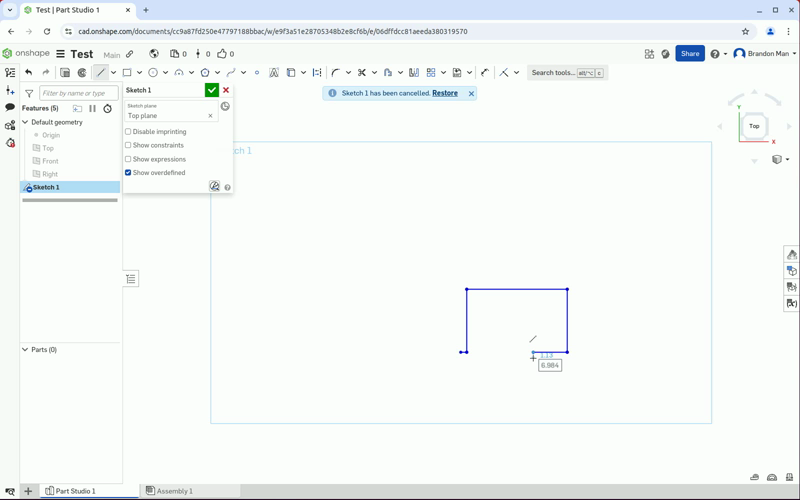
scroll(6)
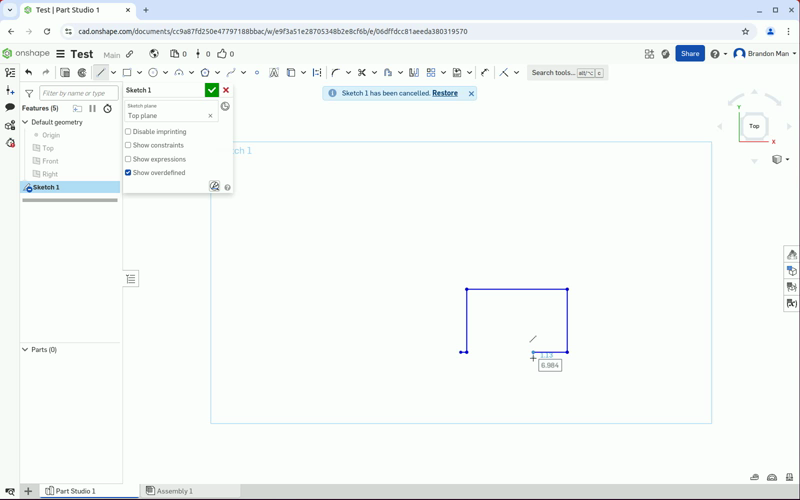
scroll(6)
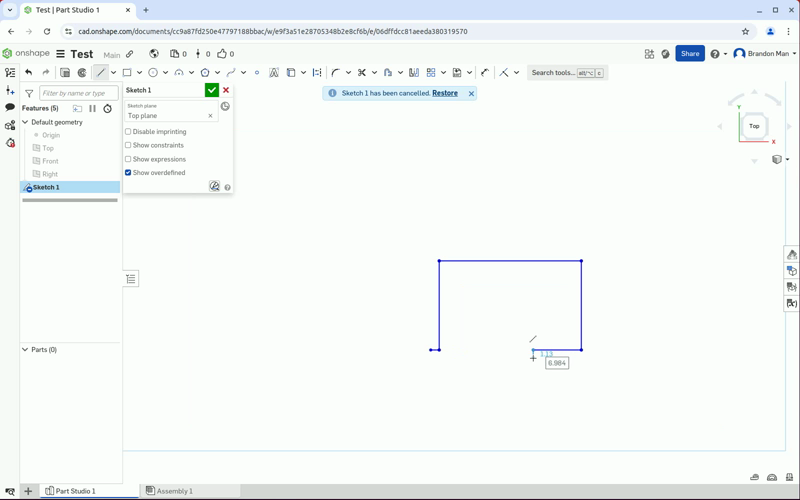
scroll(6)
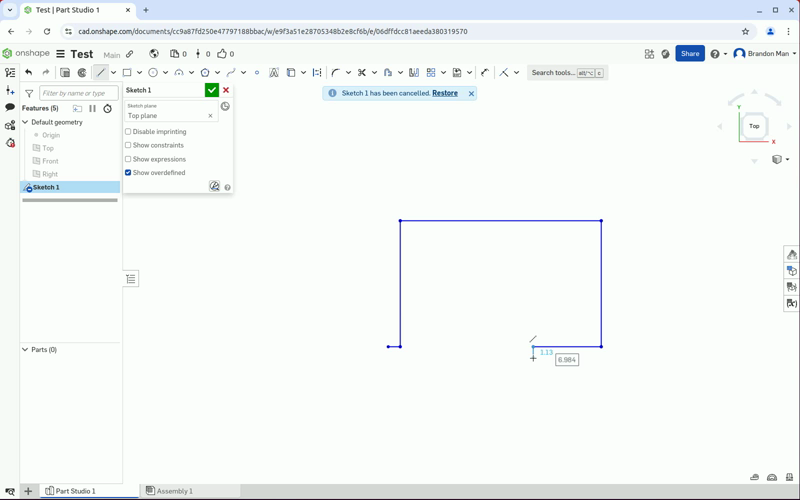
scroll(6)
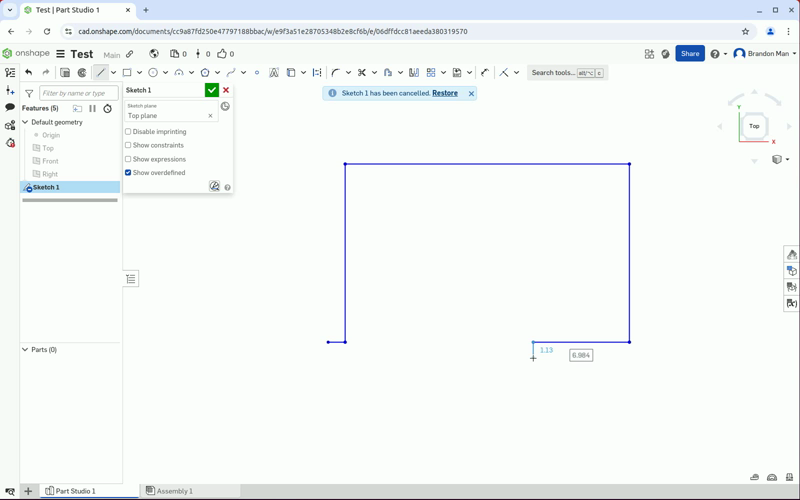
scroll(6)
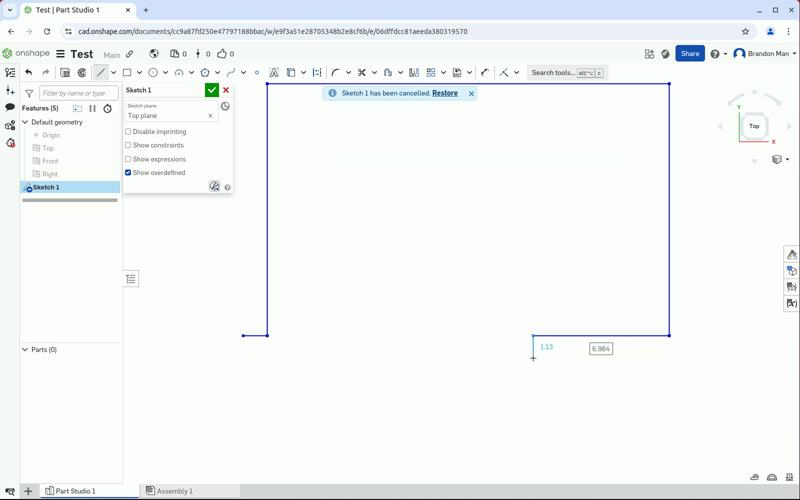
scroll(6)
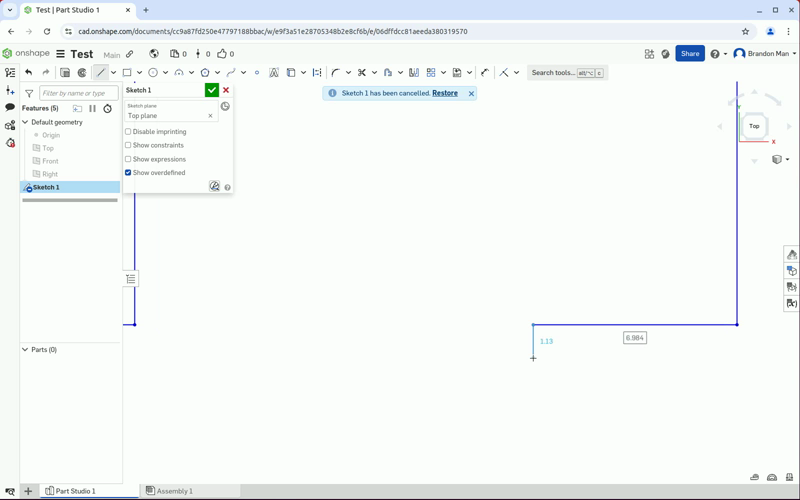
scroll(6)
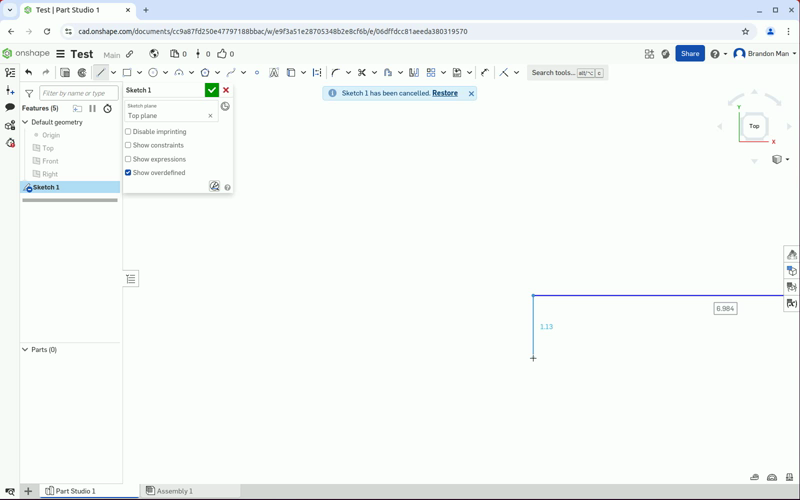
click(533, 357)
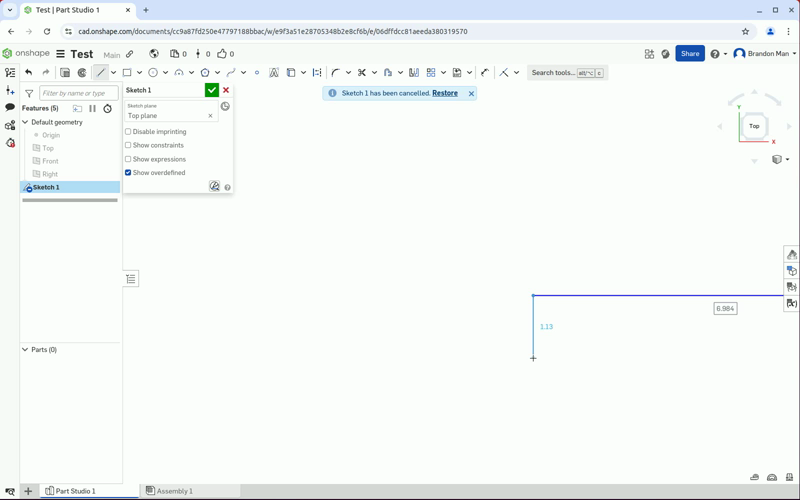
scroll(-6)
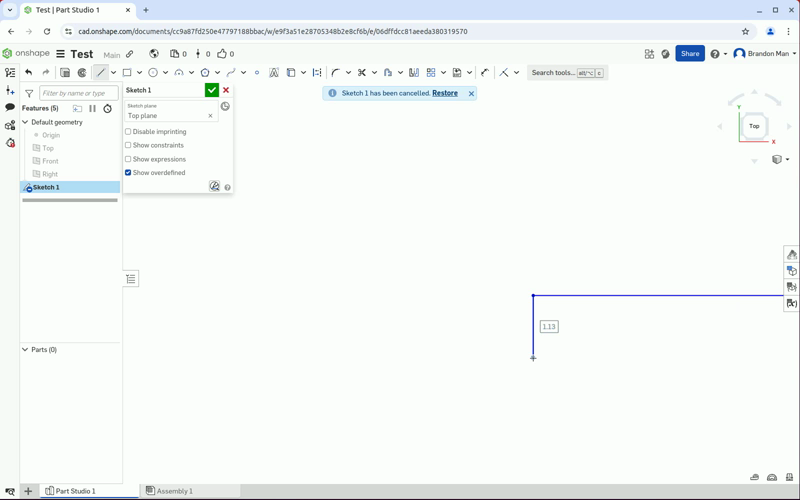
scroll(-6)
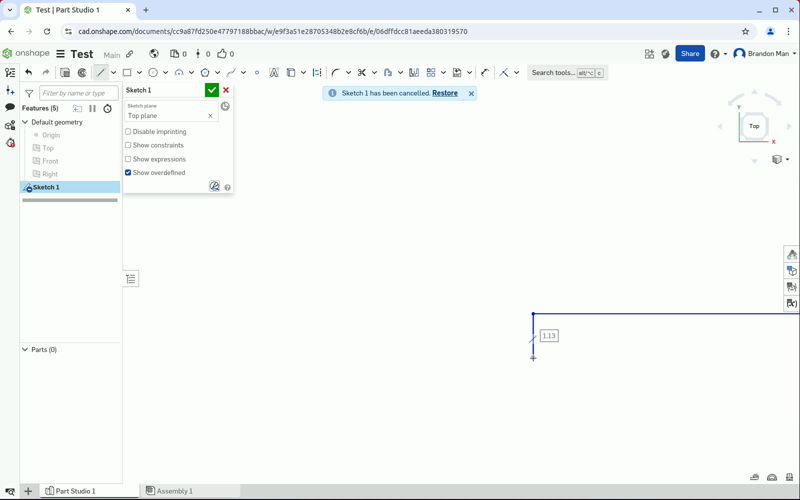
scroll(-6)
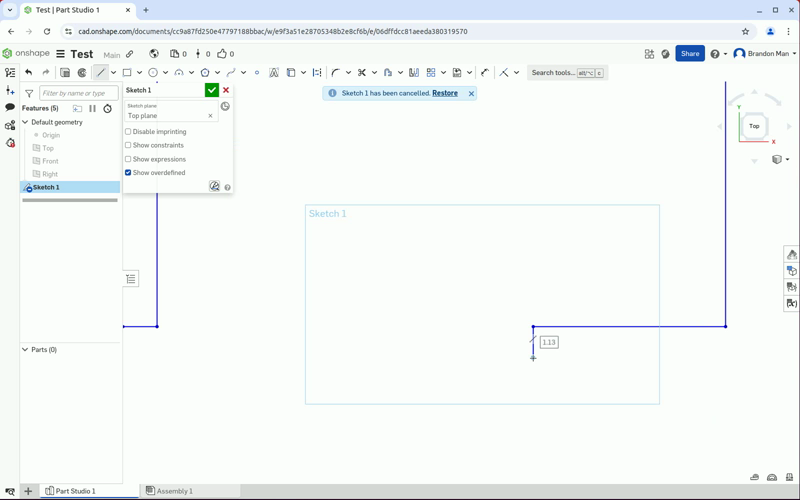
scroll(-6)
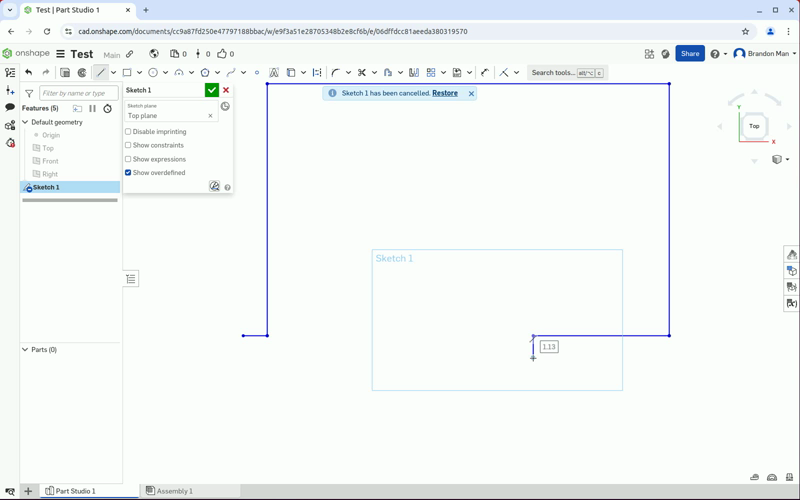
scroll(-6)
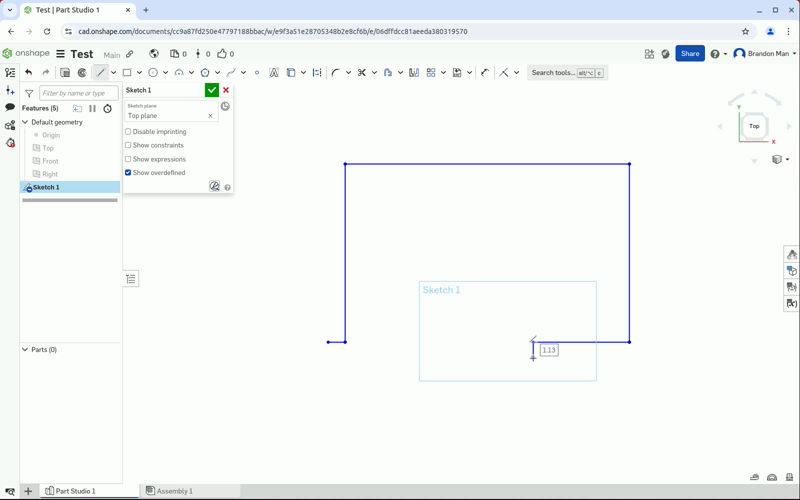
scroll(-6)
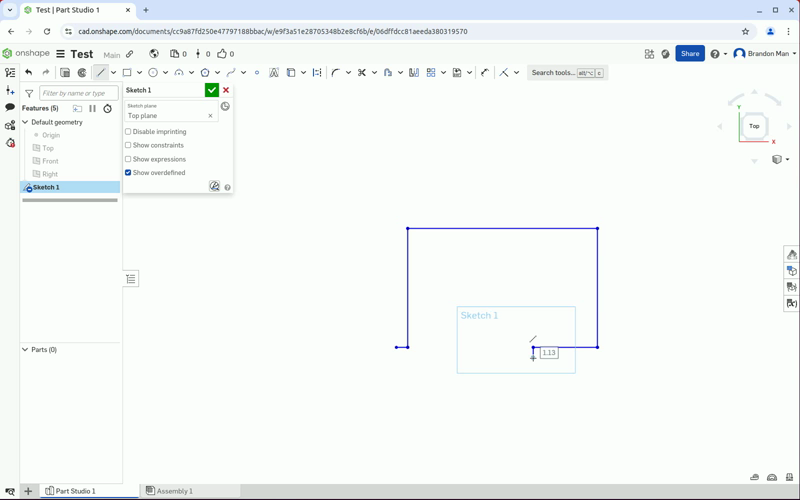
scroll(-6)
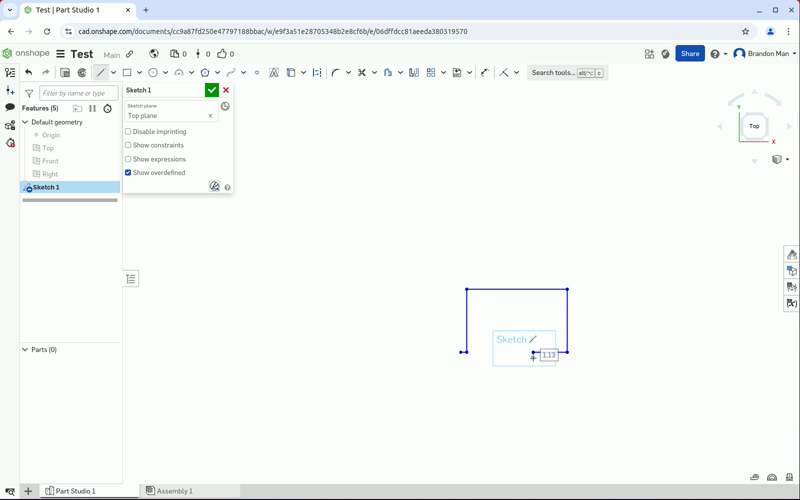
key_up(shift)
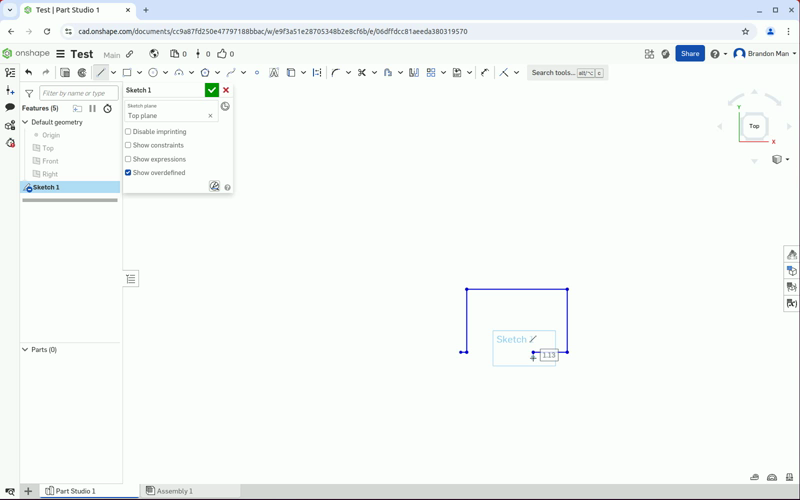
key_down(shift)
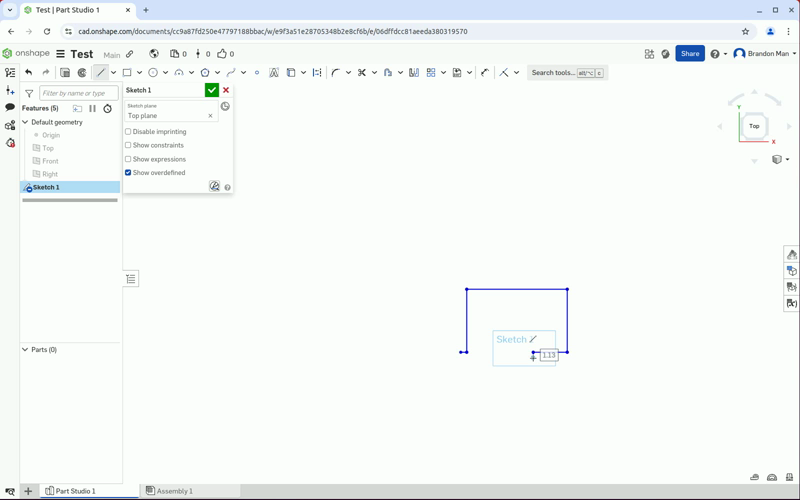
mouse_move(563, 357)
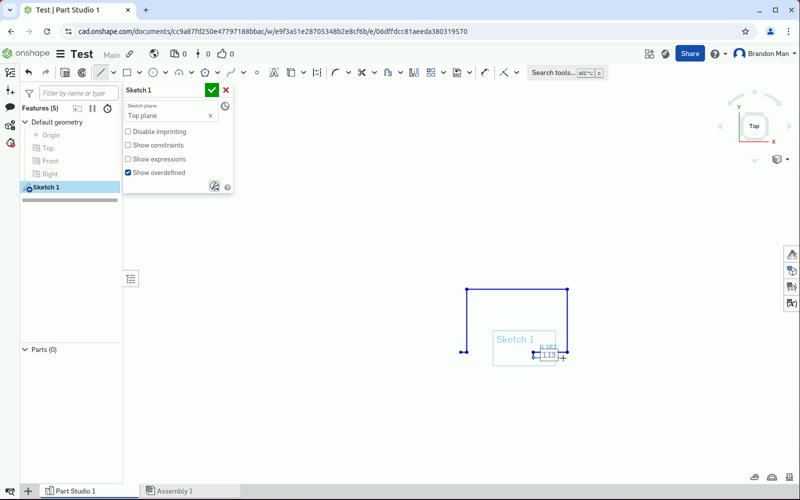
mouse_move(573, 357)
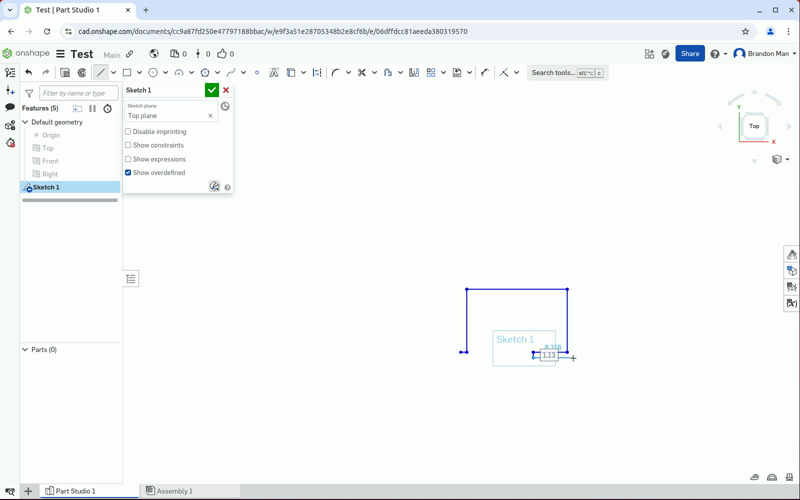
click(573, 357)
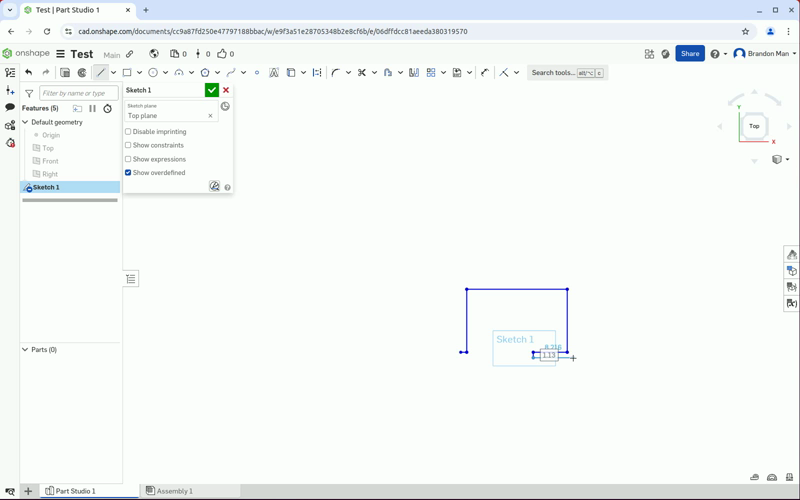
key_up(shift)
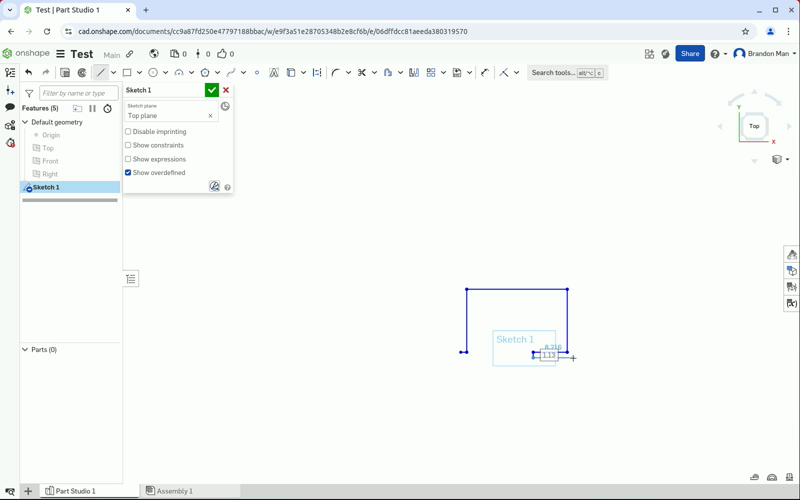
key_down(shift)
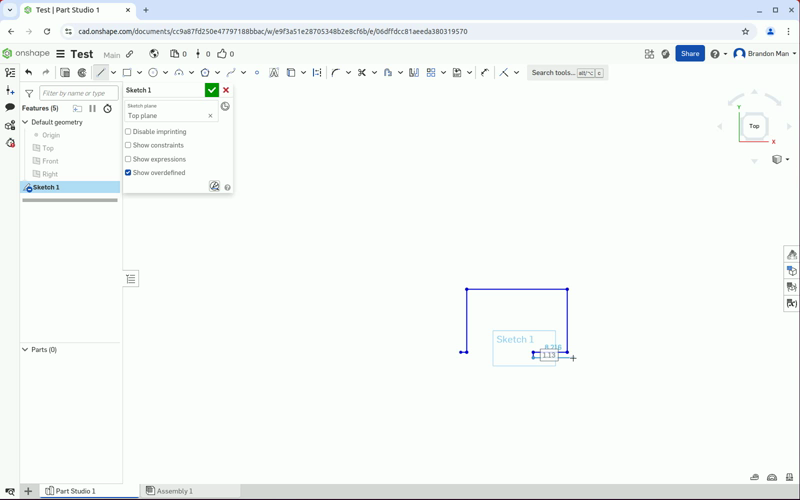
mouse_move(573, 283)
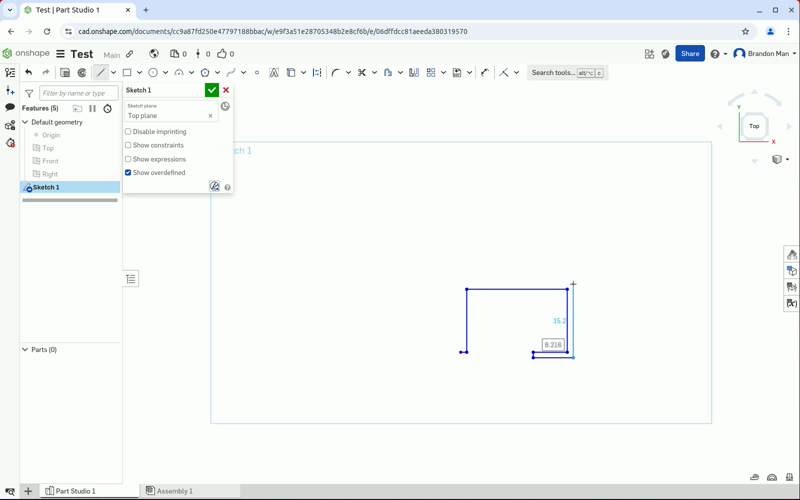
click(573, 283)
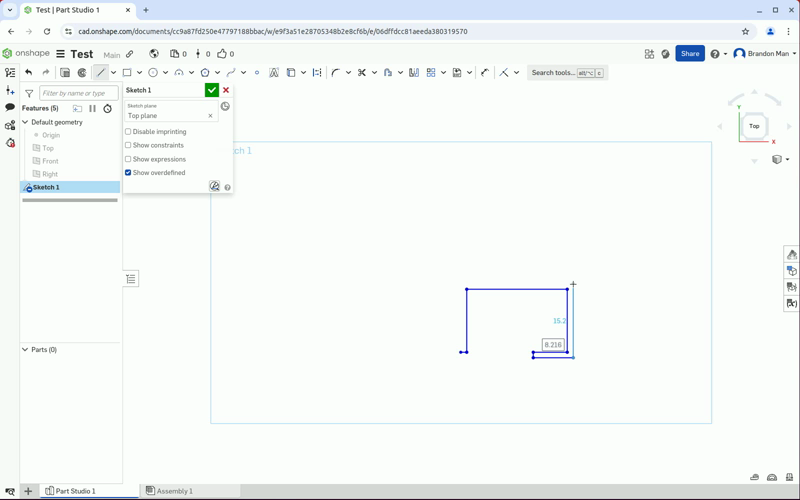
key_up(shift)
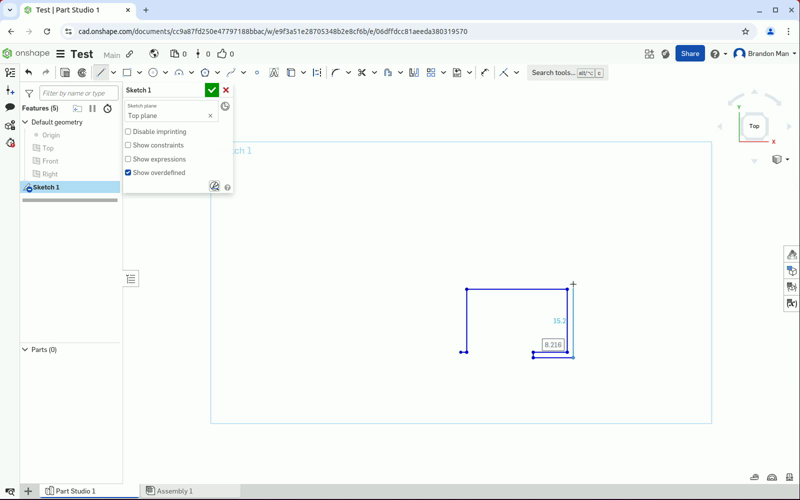
key_down(shift)
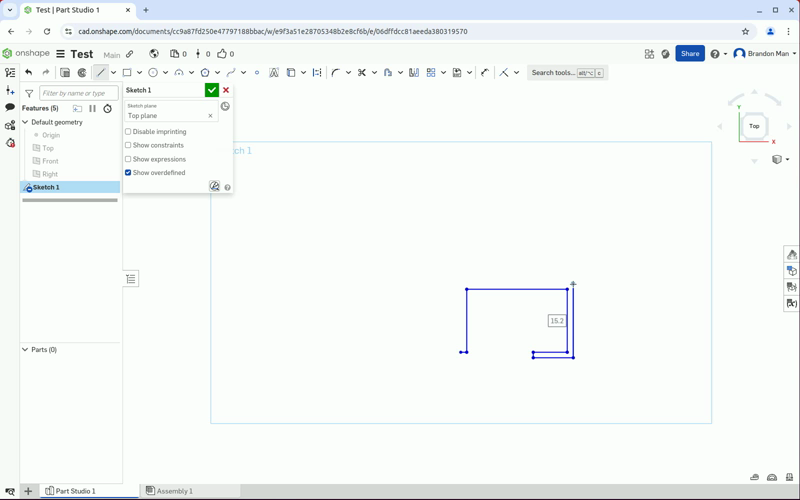
mouse_move(460, 283)
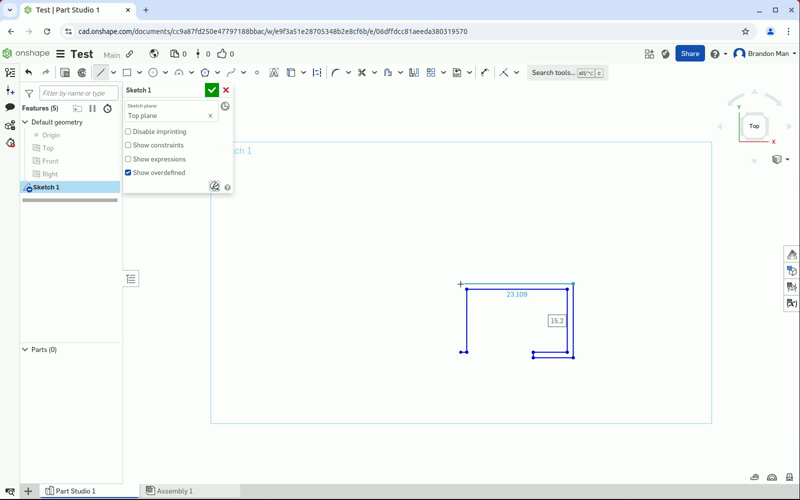
click(460, 283)
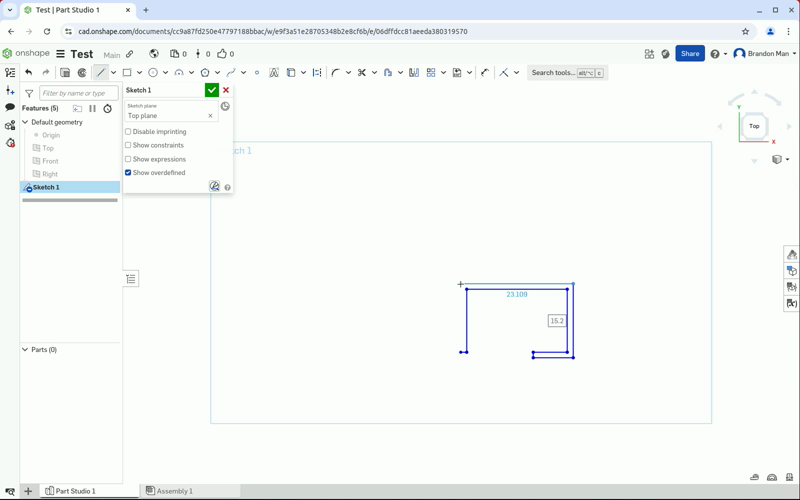
key_up(shift)
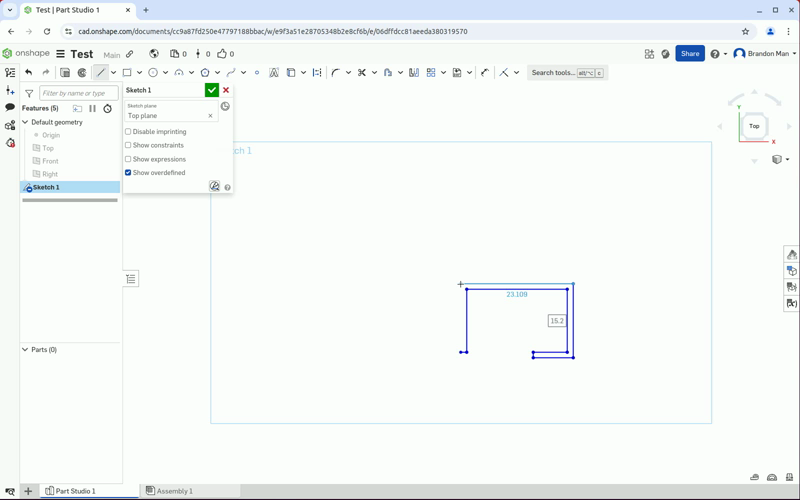
key_down(shift)
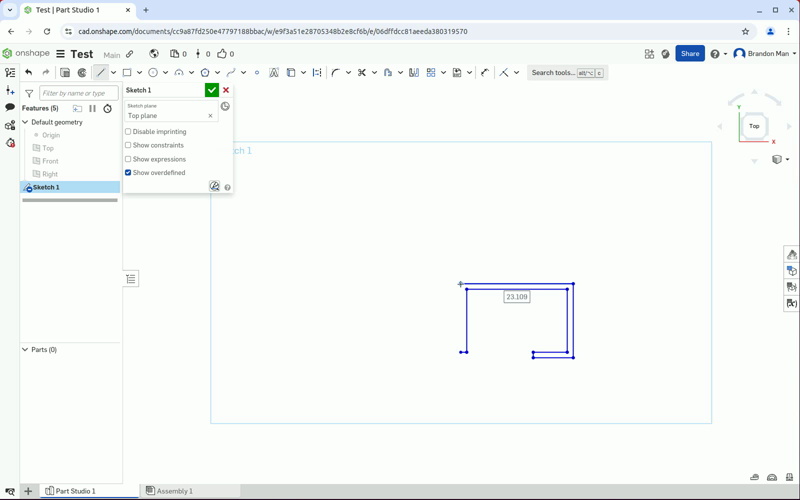
mouse_move(460, 352)
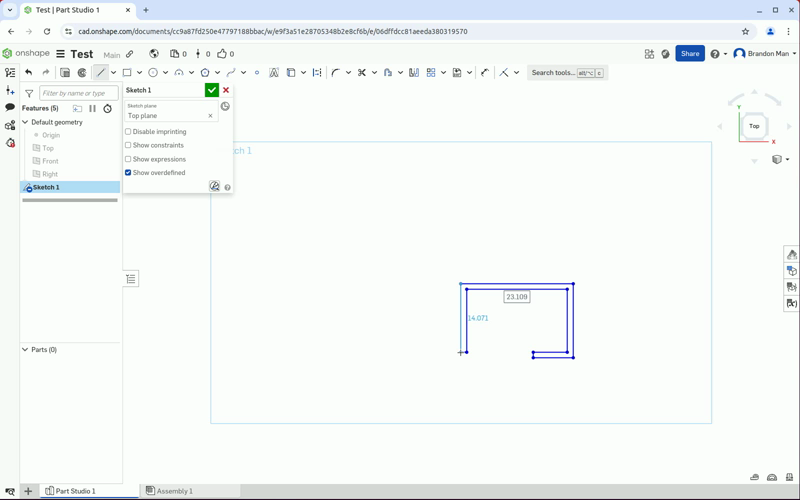
key_up(shift)
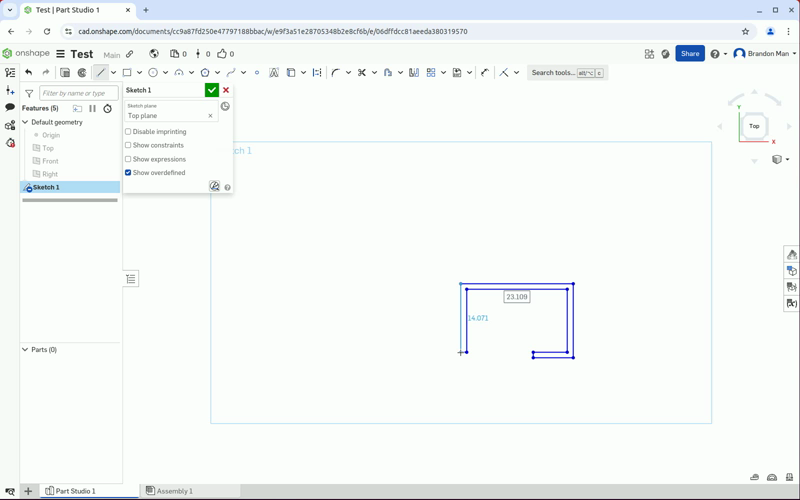
click(460, 352)
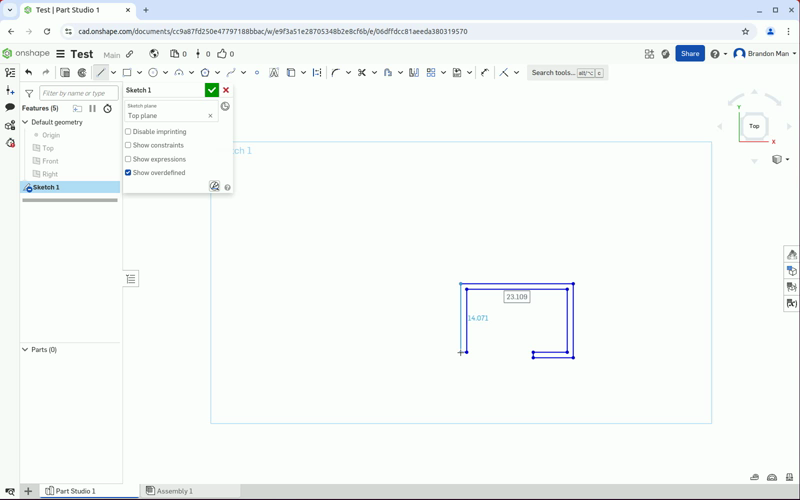
key(esc)
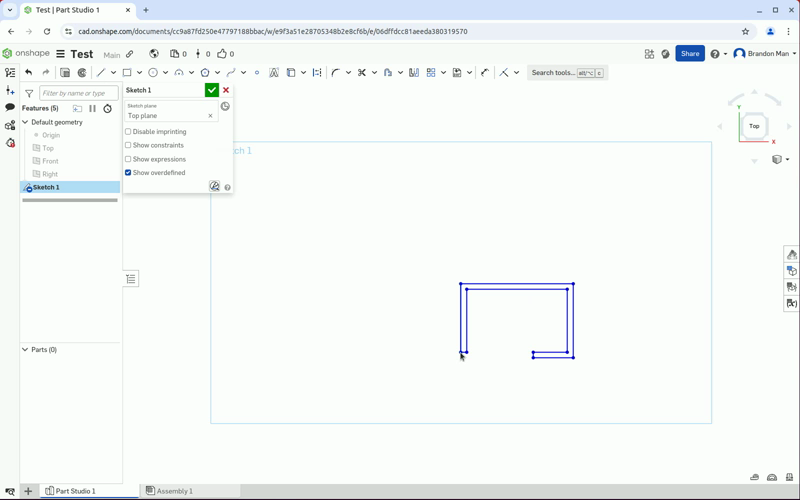
mouse_move(464, 288)
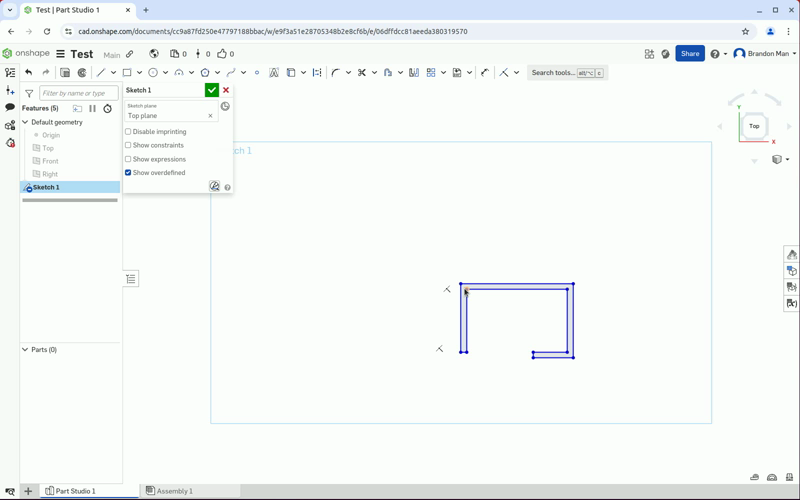
scroll(6)
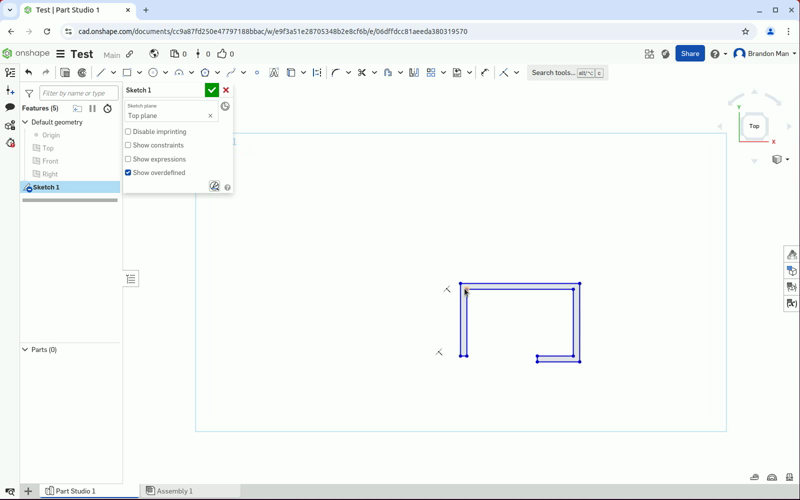
scroll(6)
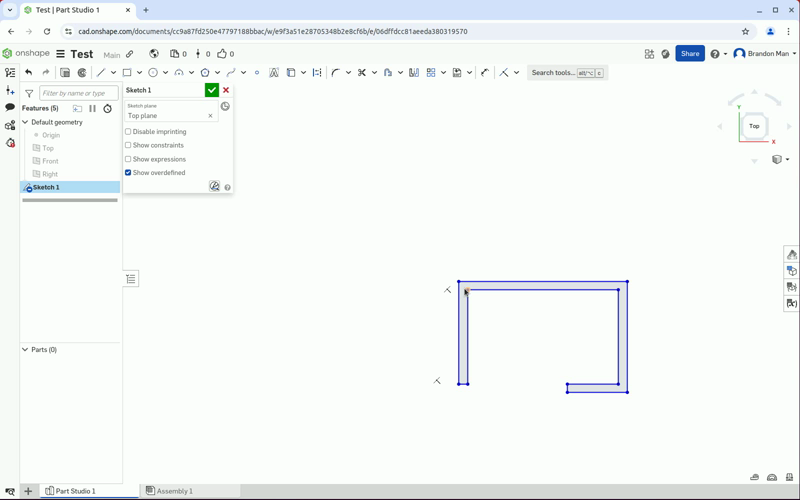
scroll(6)
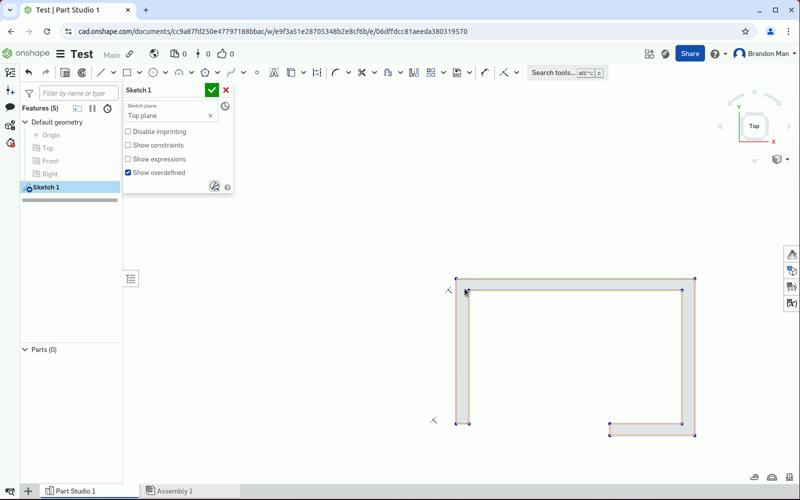
scroll(6)
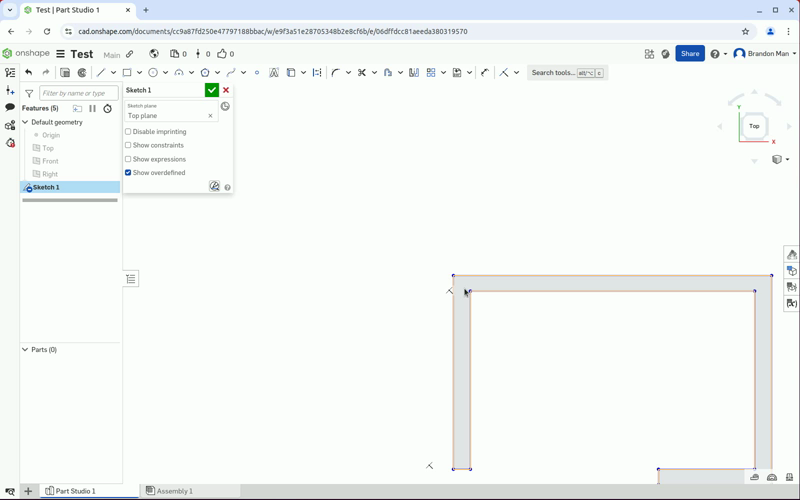
scroll(6)
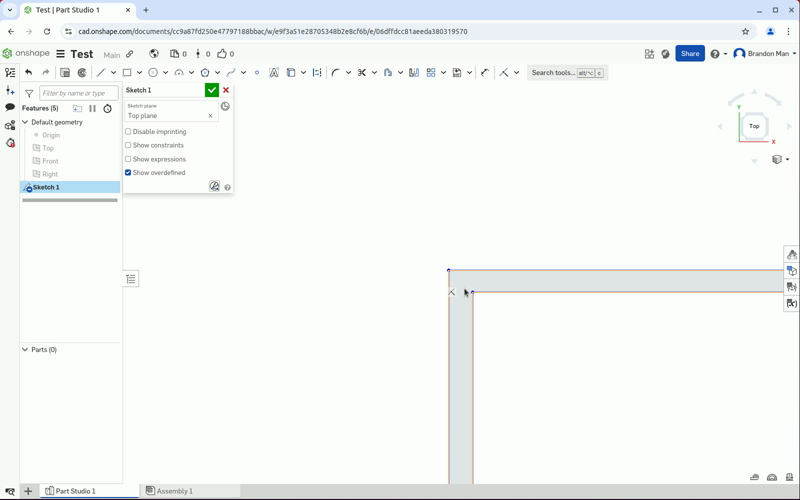
scroll(6)
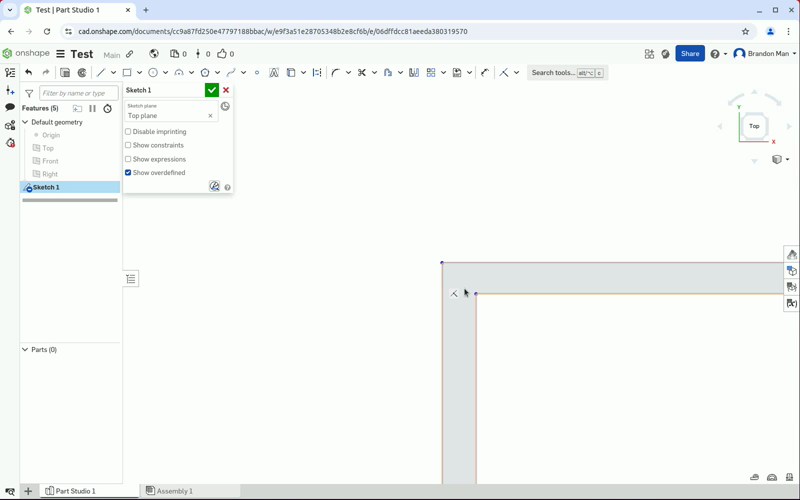
scroll(6)
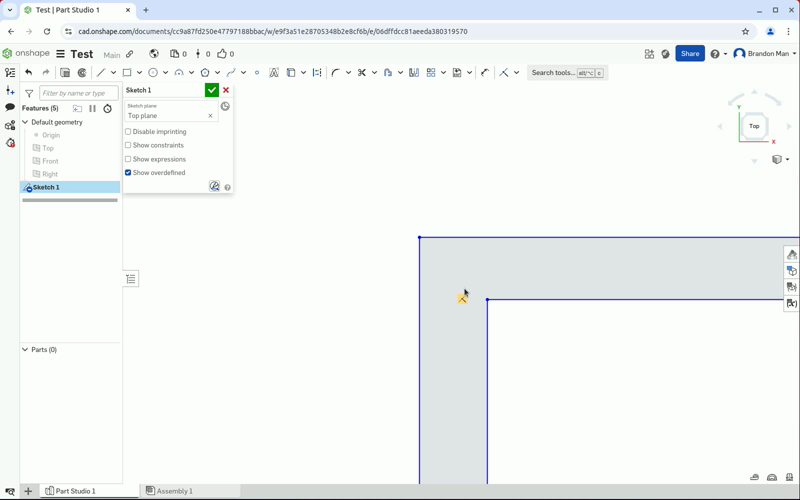
click(464, 288)
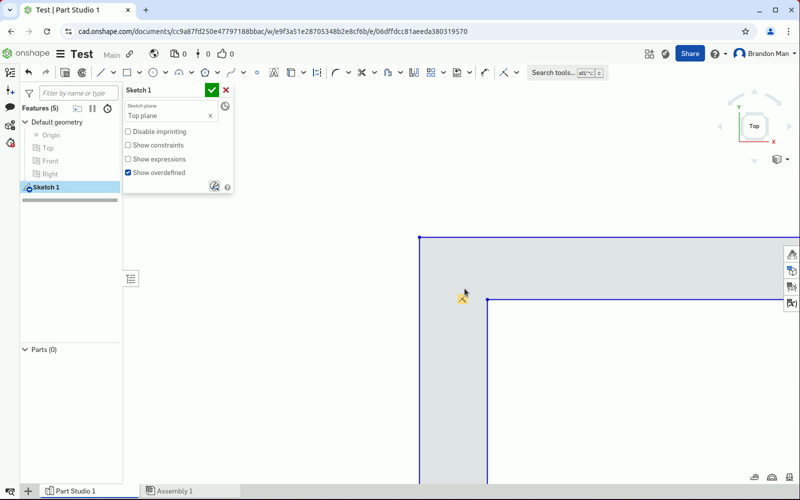
scroll(-6)
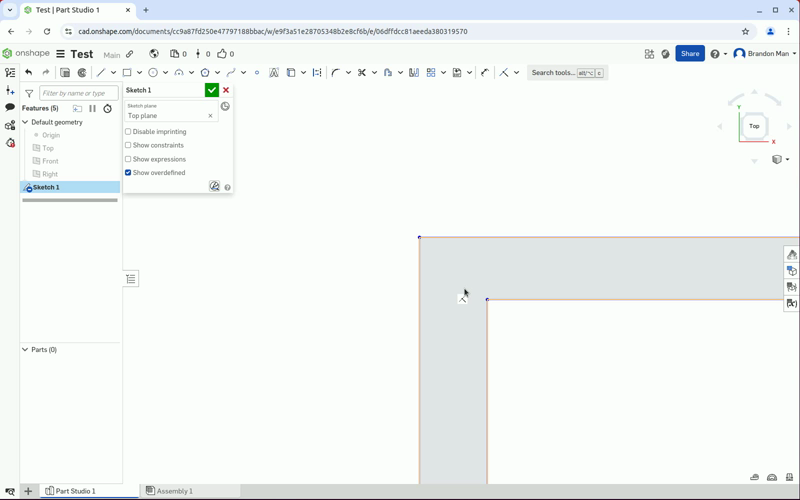
scroll(-6)
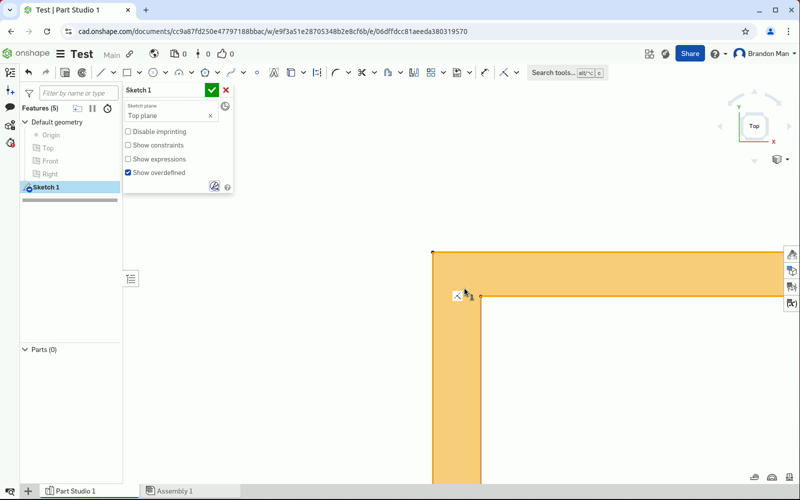
scroll(-6)
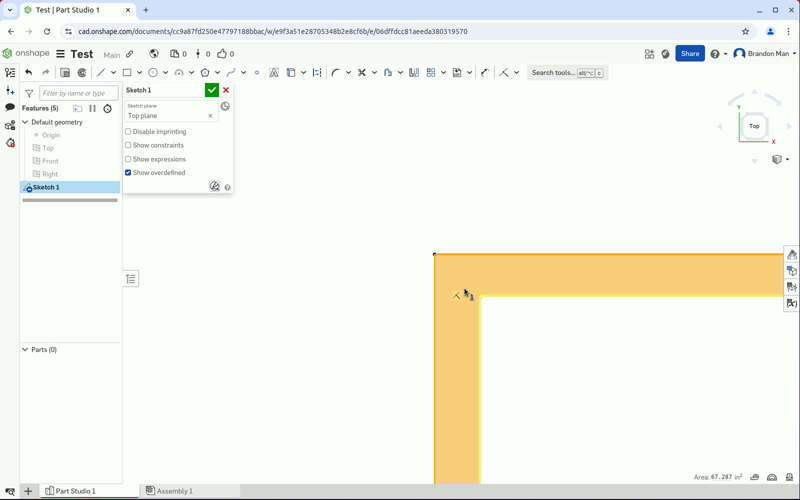
scroll(-6)
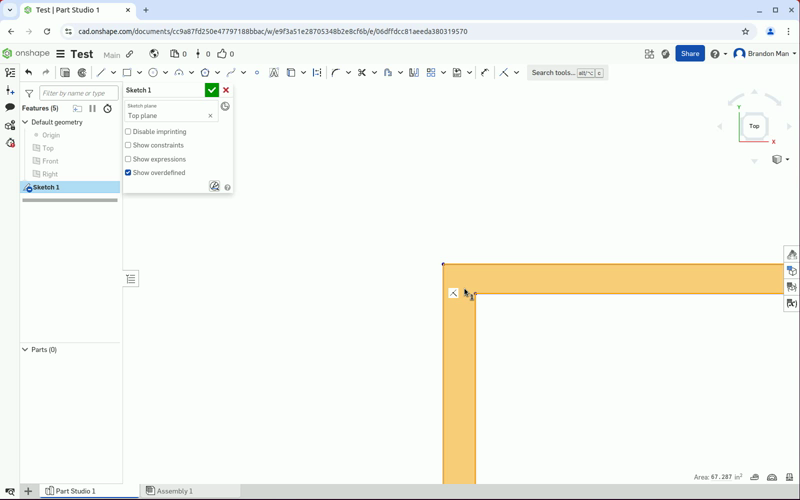
scroll(-6)
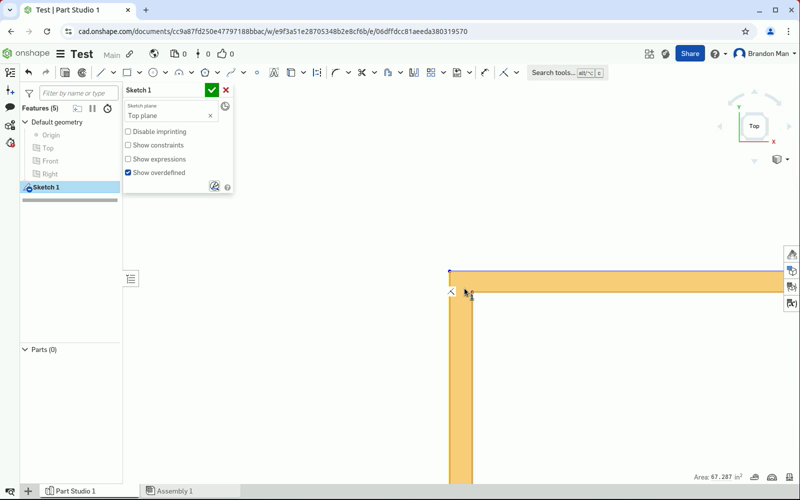
scroll(-6)
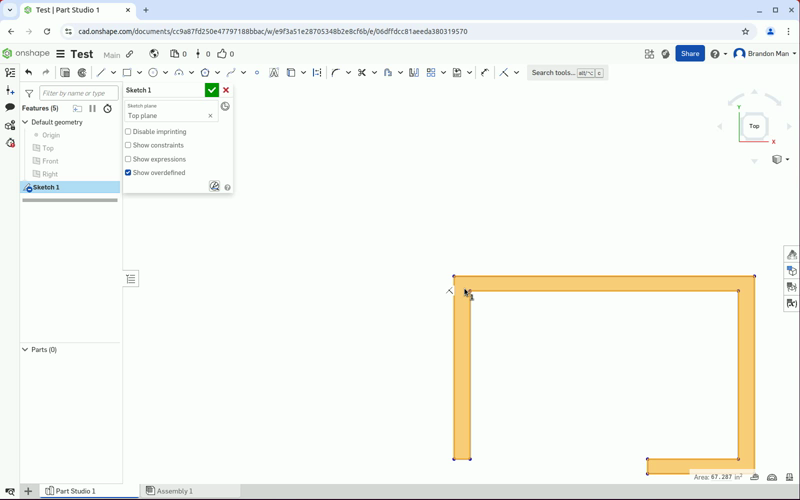
scroll(-6)
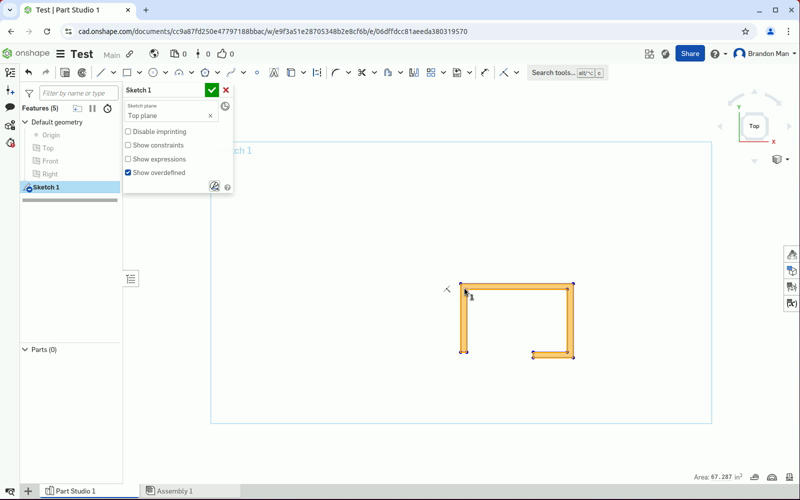
mouse_move(73, 352)
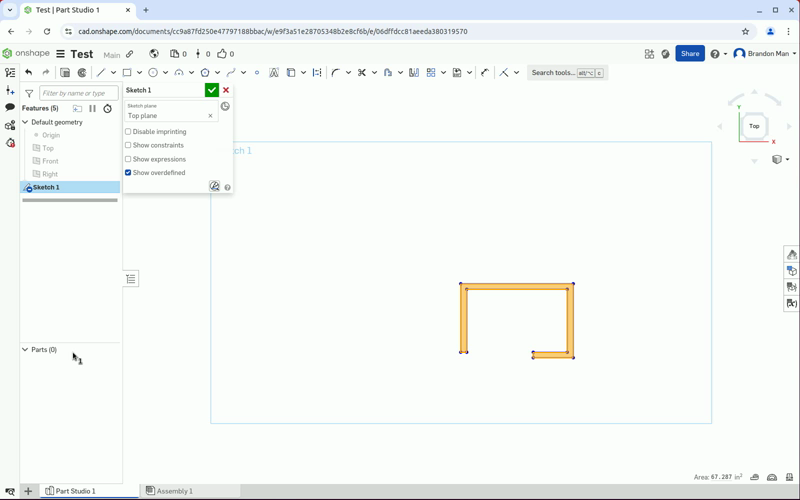
key(shift+y)
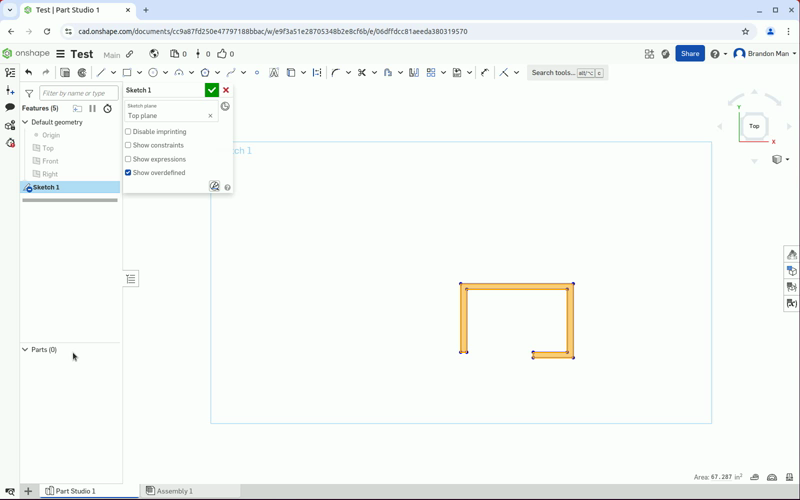
key(shift+e)
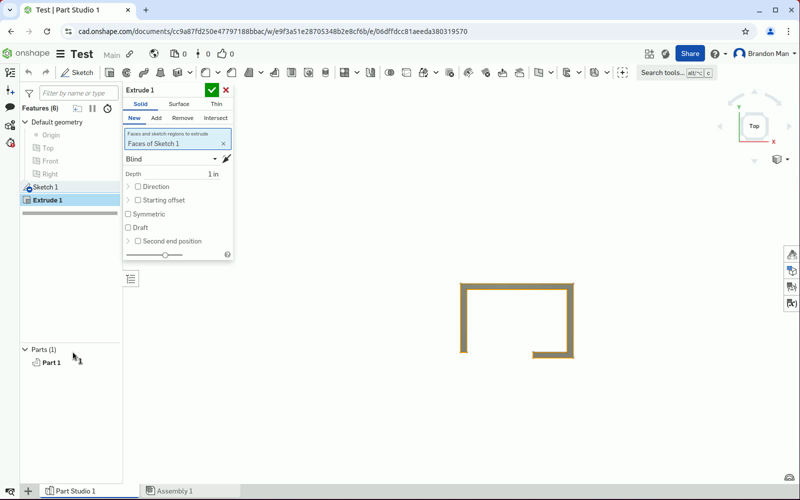
mouse_move(143, 106)
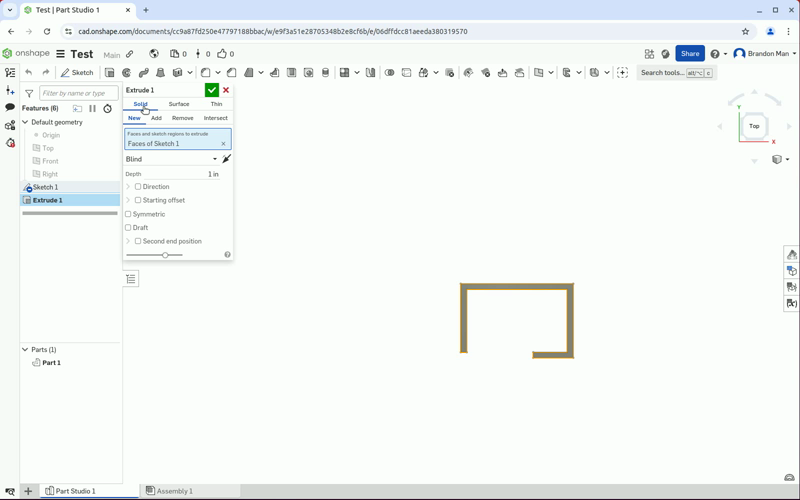
click(143, 106)
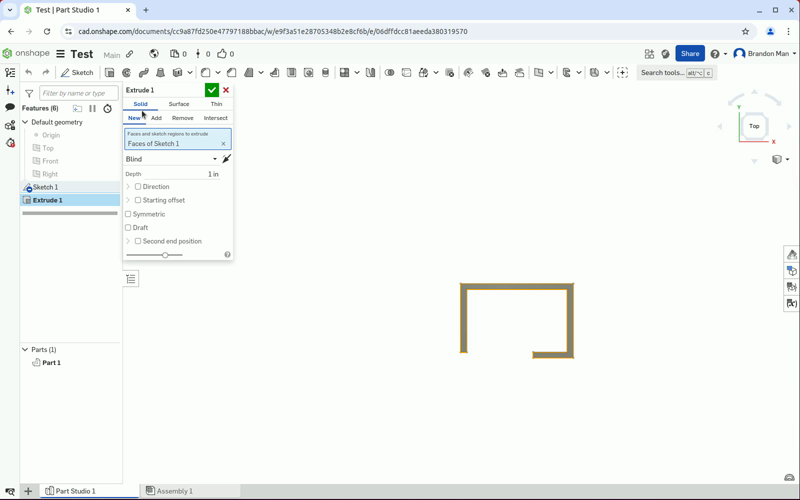
mouse_move(137, 120)
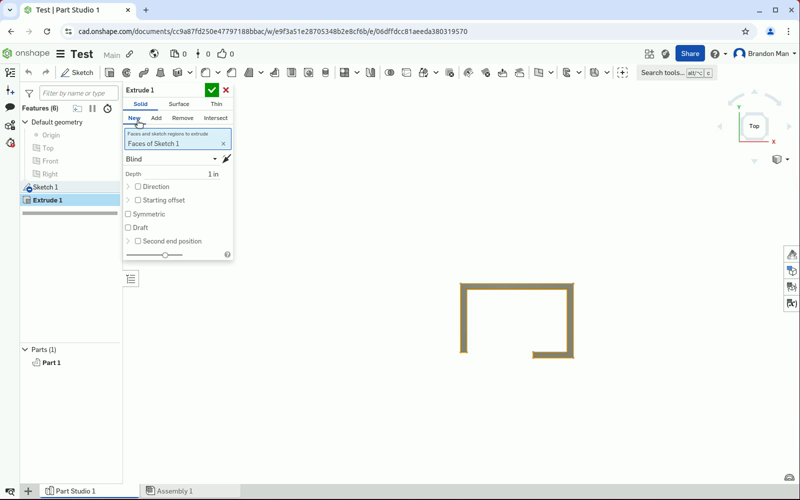
click(137, 120)
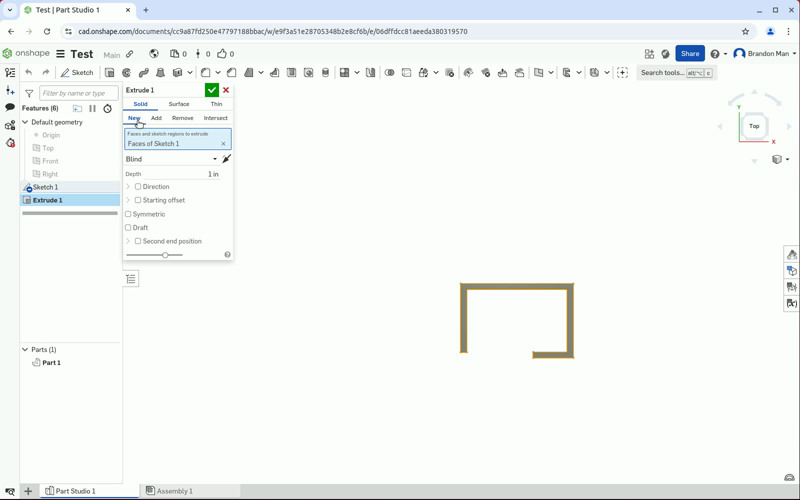
key(tab, 4)
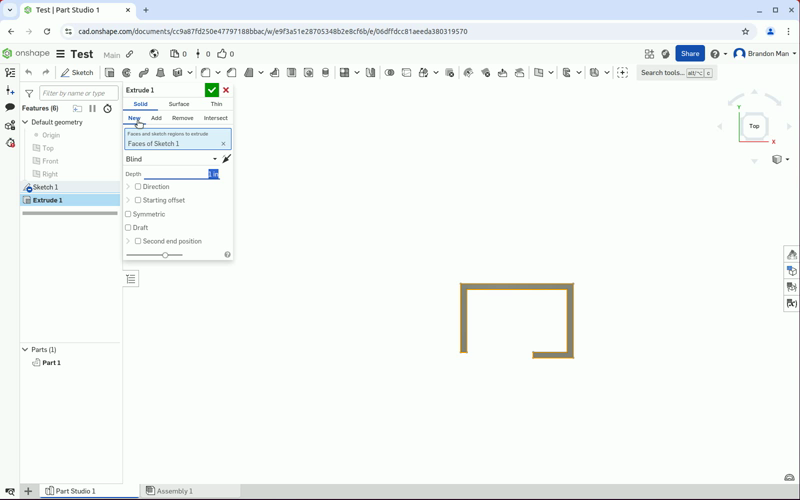
text(0.722)
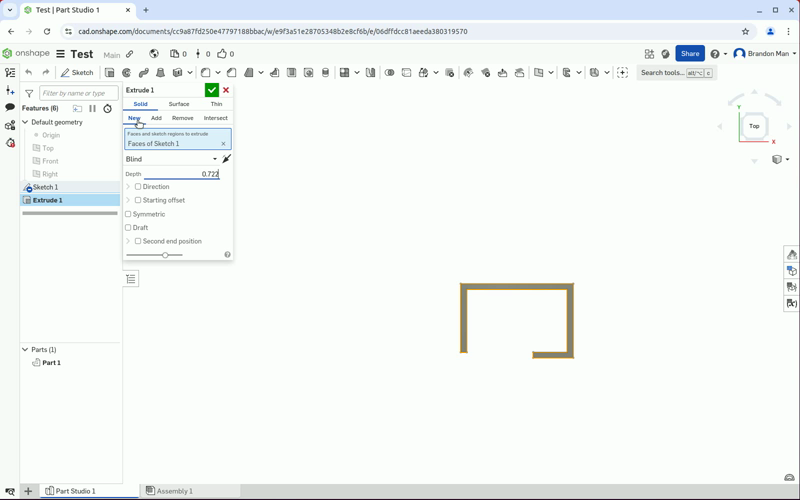
key(enter)
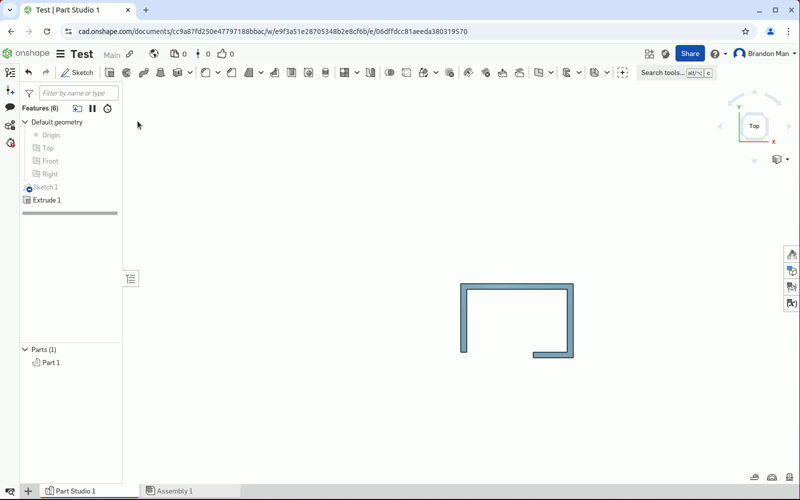
key(shift+h)
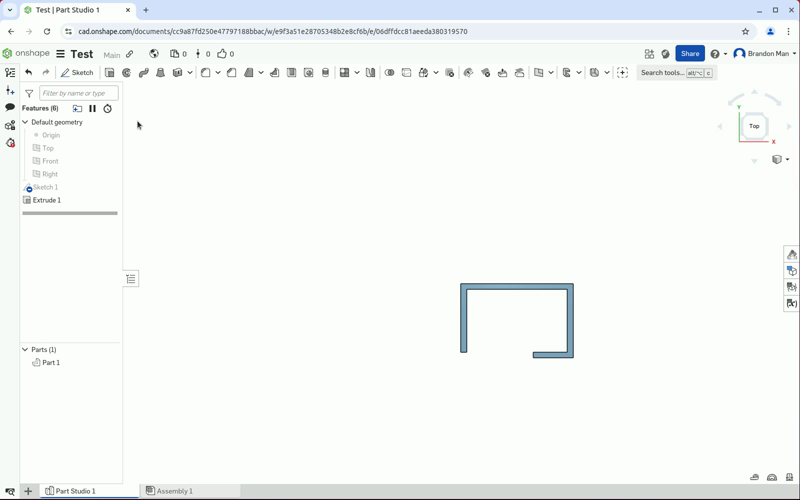
key(shift+h)
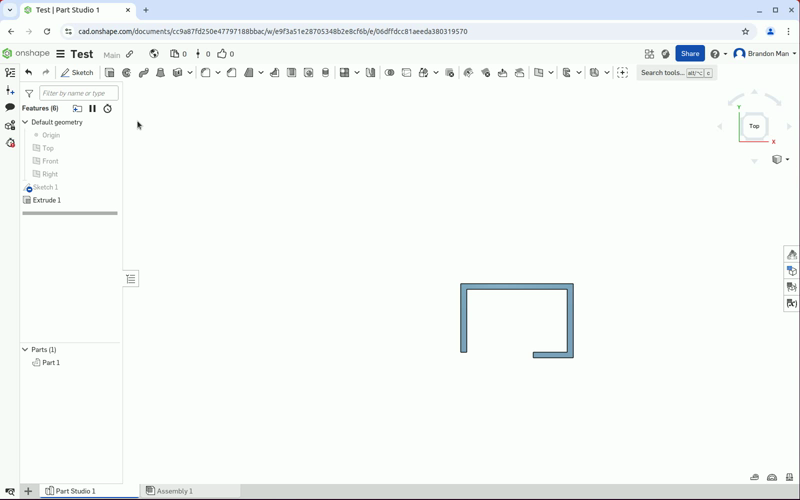
mouse_move(73, 189)
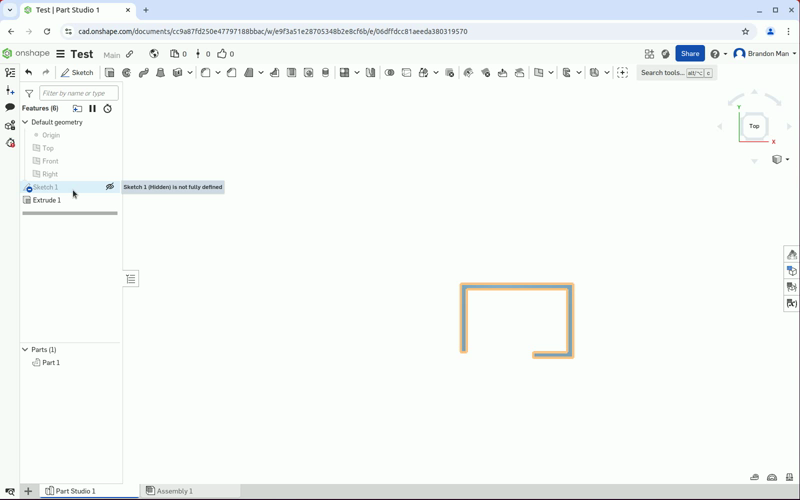
click(73, 189)
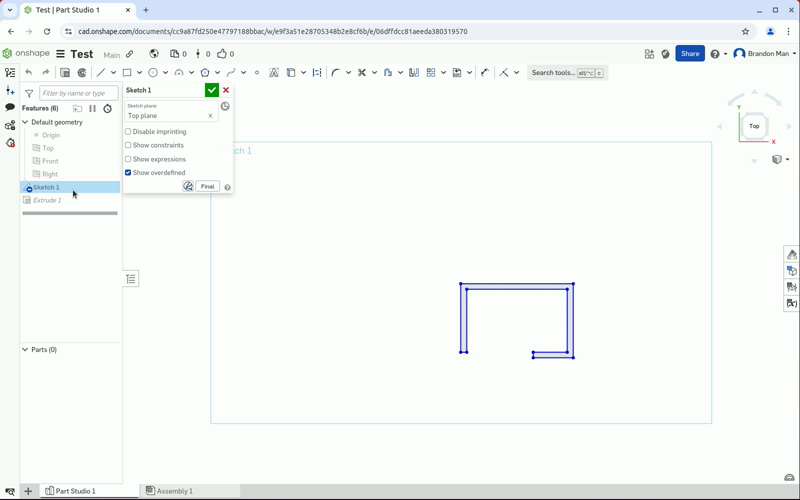
mouse_move(229, 92)
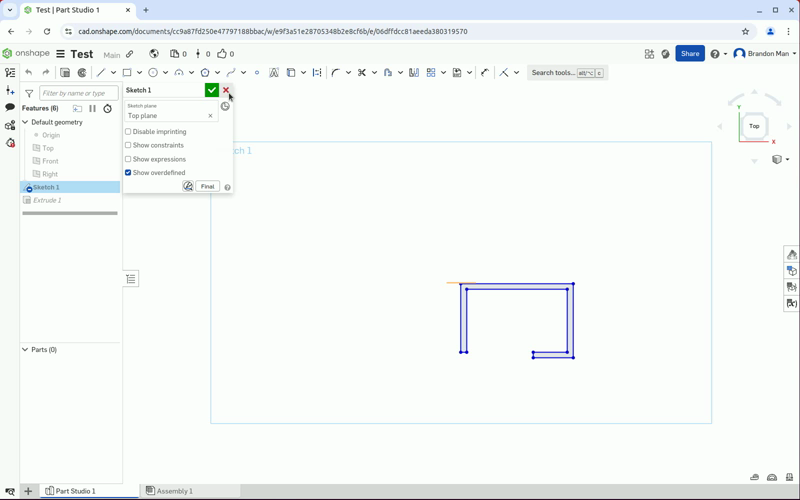
click(229, 92)
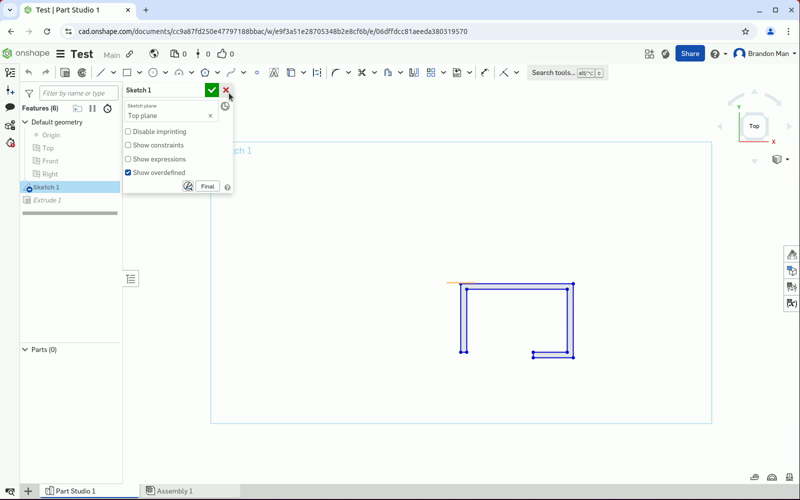
key(shift+s)
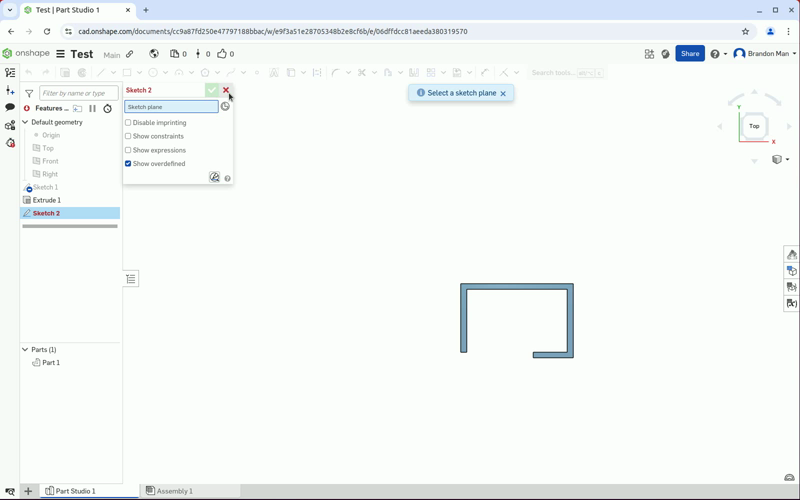
mouse_move(73, 150)
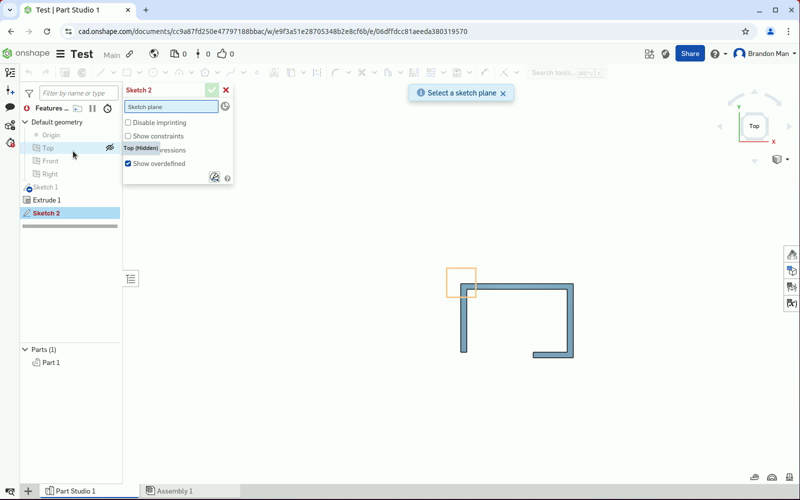
click(73, 150)
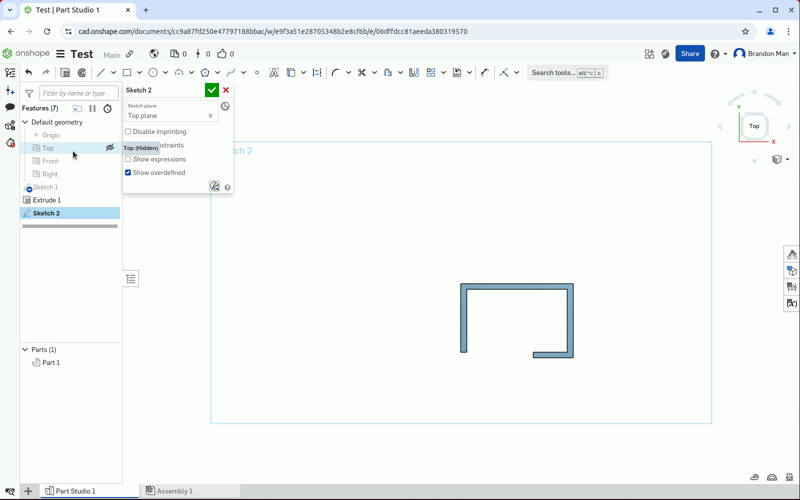
mouse_move(73, 352)
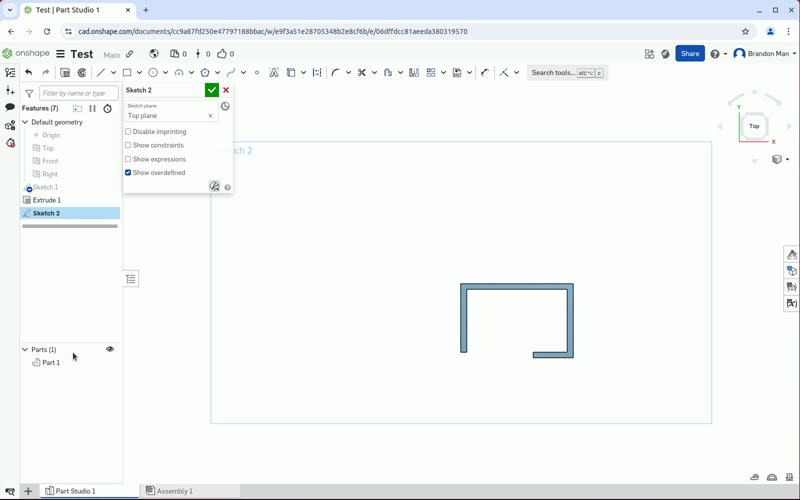
key(y)
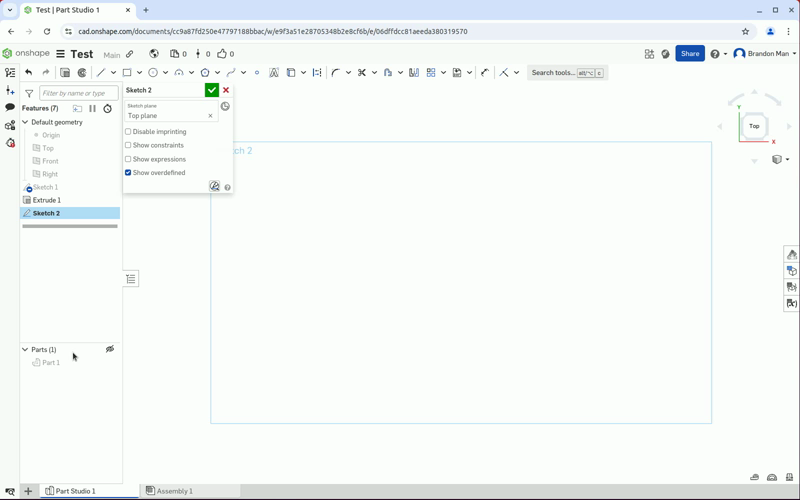
key(l)
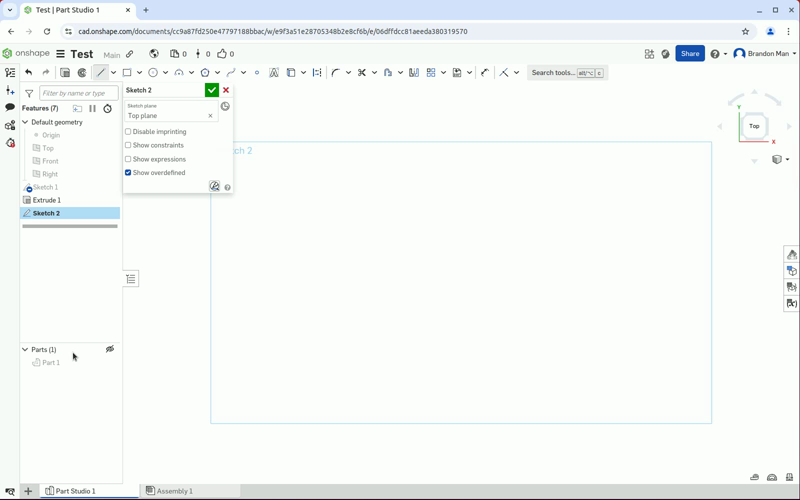
key_down(shift)
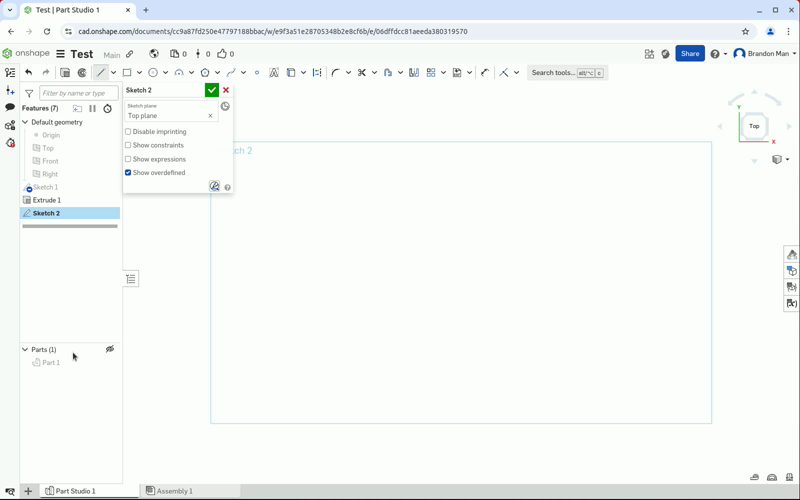
mouse_move(460, 357)
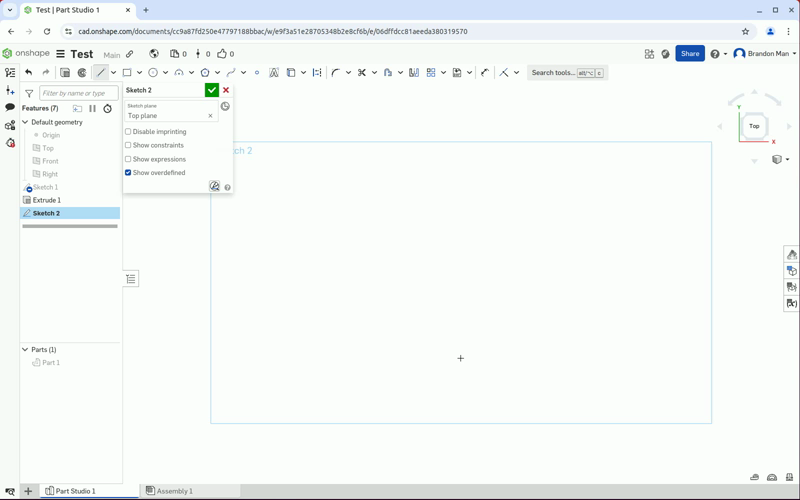
click(460, 357)
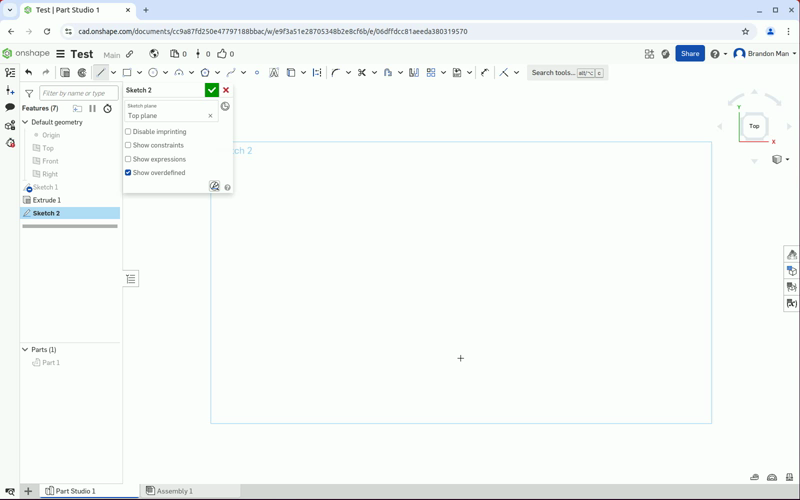
key_up(shift)
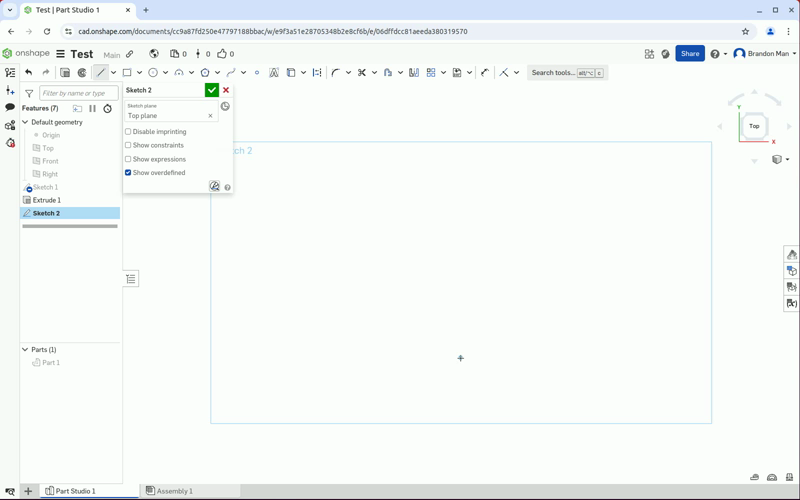
key_down(shift)
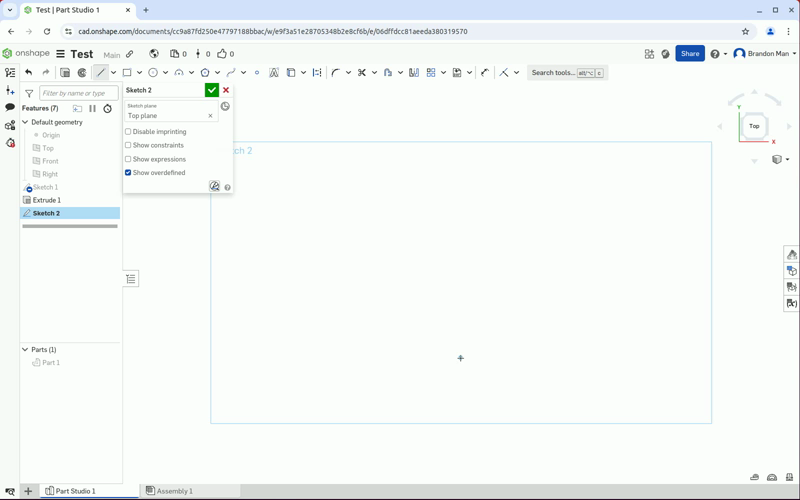
mouse_move(490, 357)
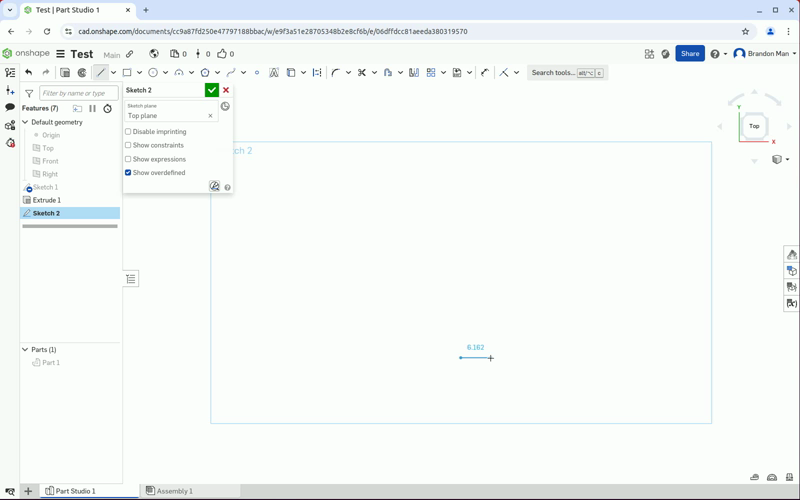
mouse_move(502, 357)
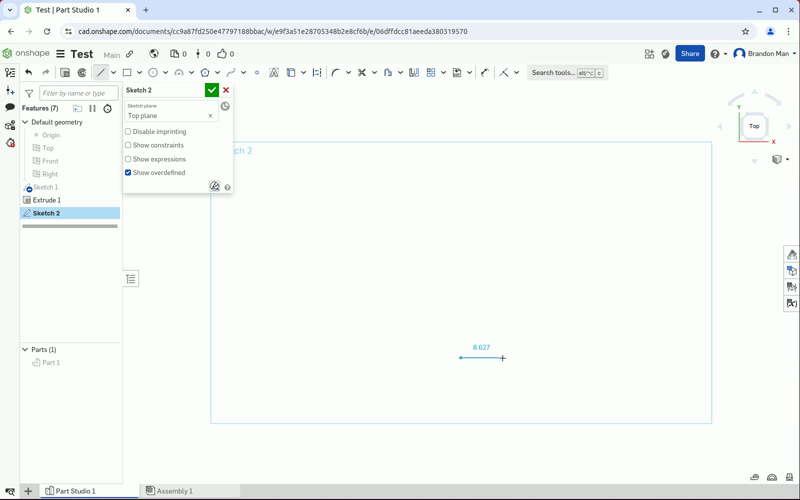
click(502, 357)
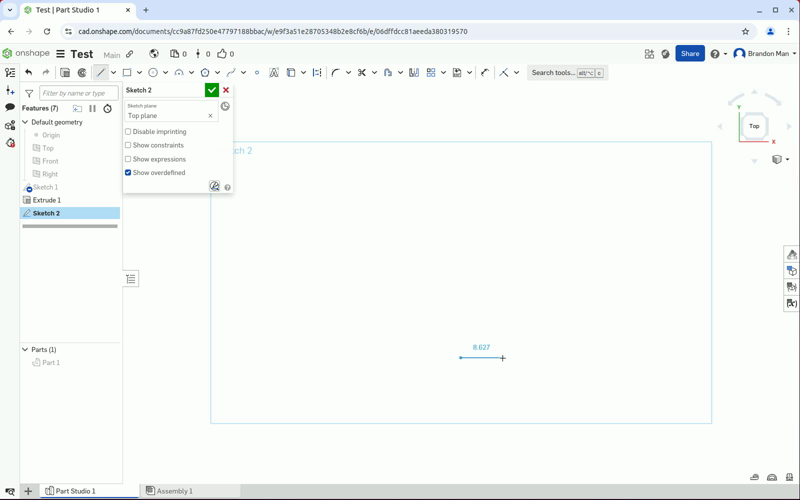
key_up(shift)
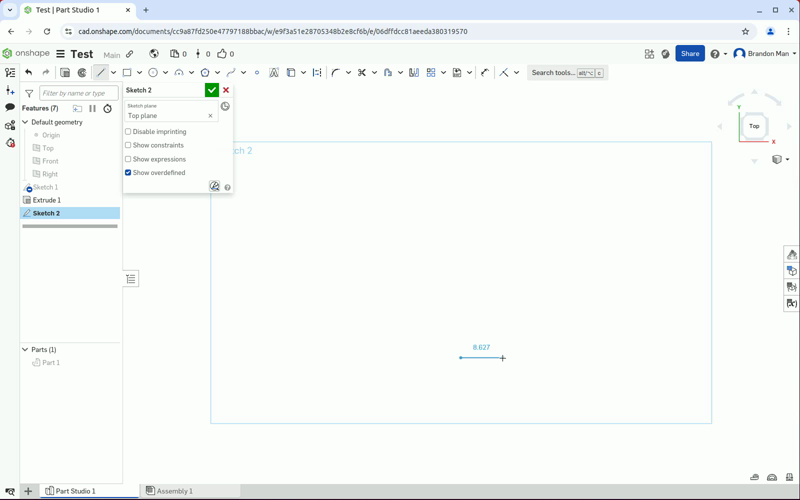
key_down(shift)
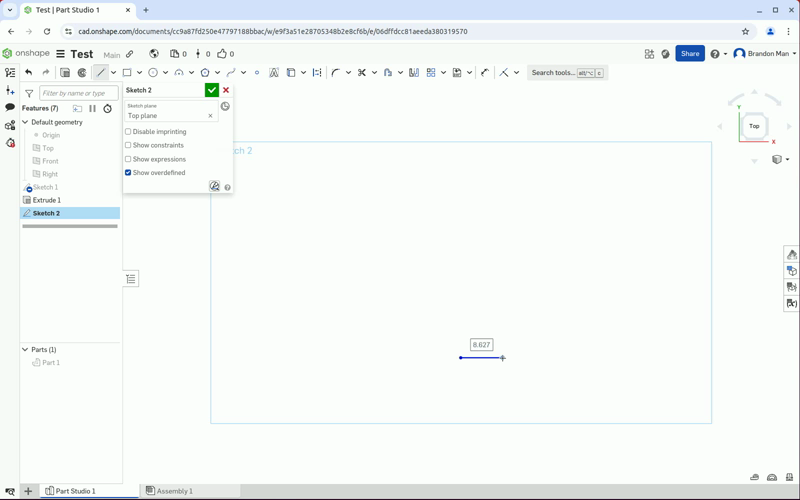
mouse_move(532, 357)
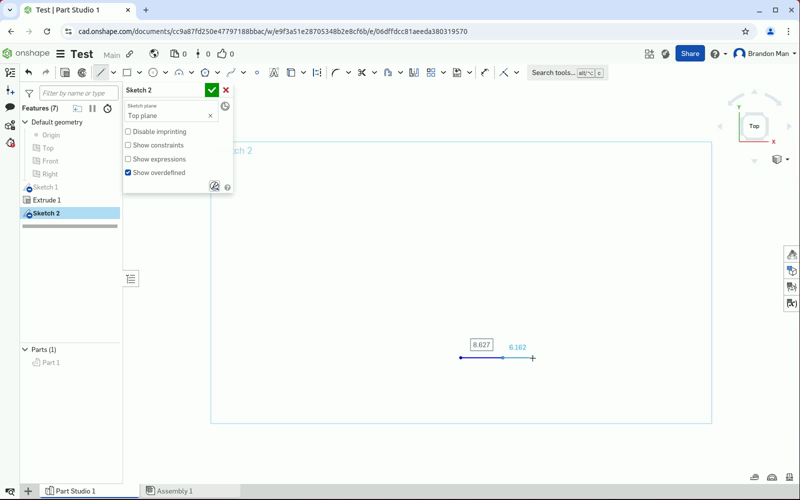
mouse_move(502, 351)
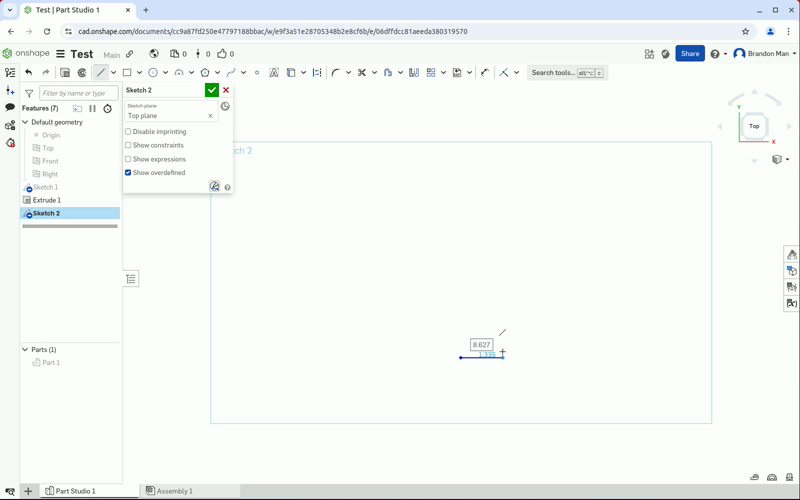
scroll(6)
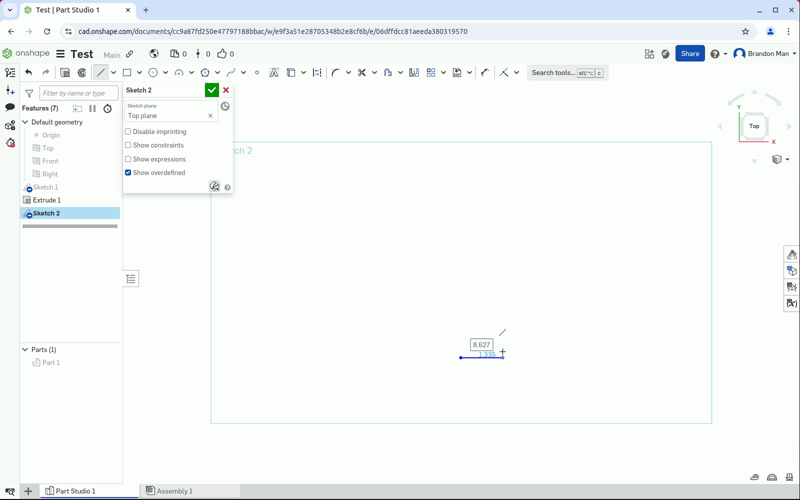
scroll(6)
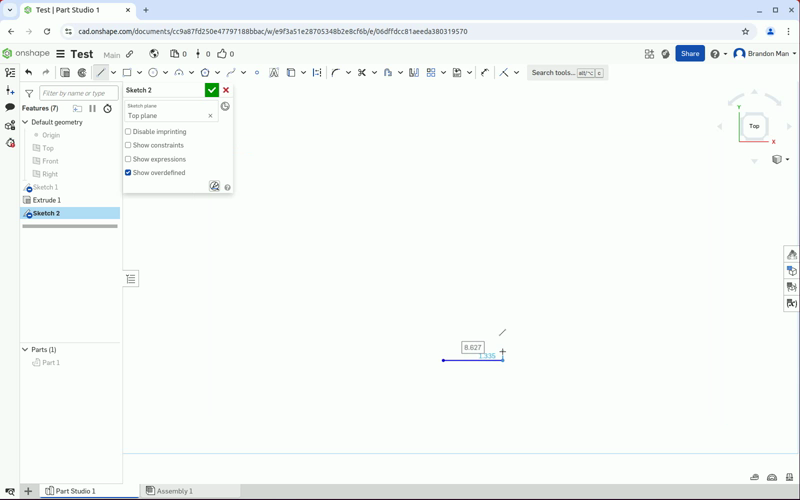
scroll(6)
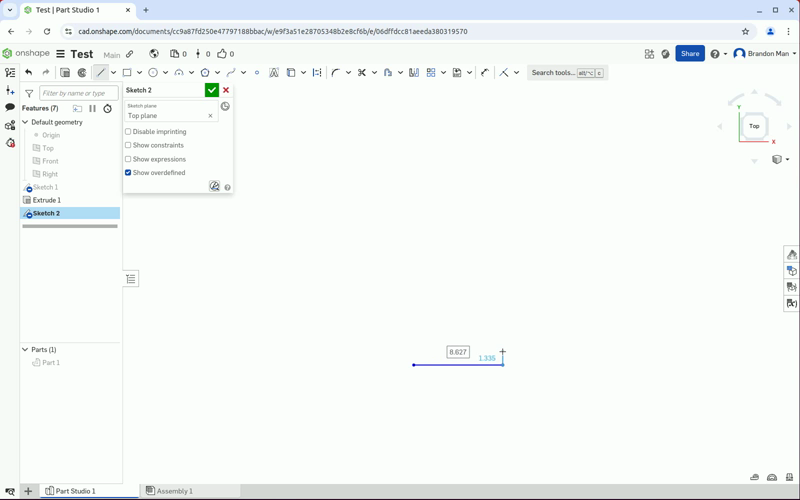
scroll(6)
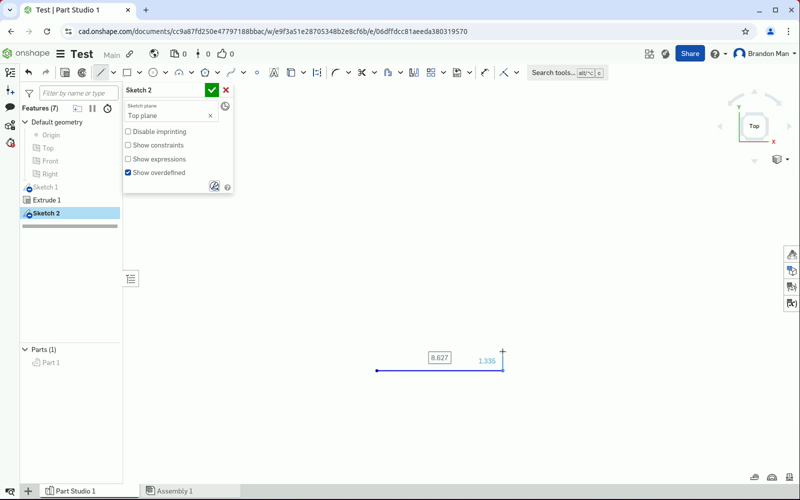
scroll(6)
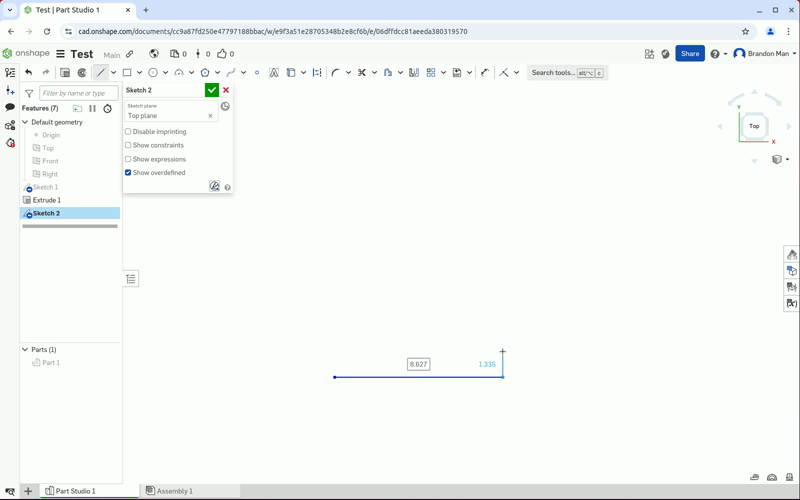
scroll(6)
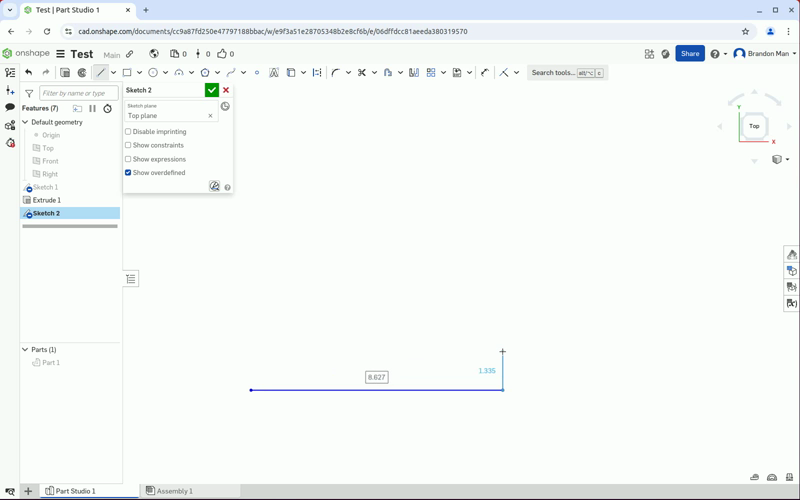
scroll(6)
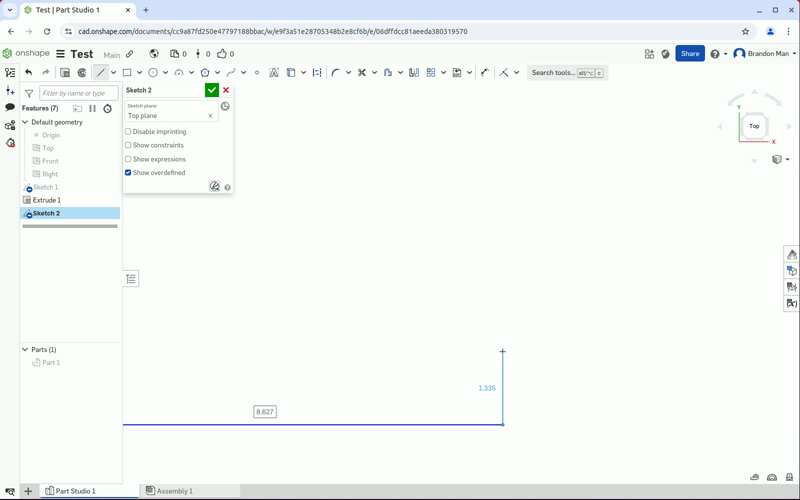
click(502, 351)
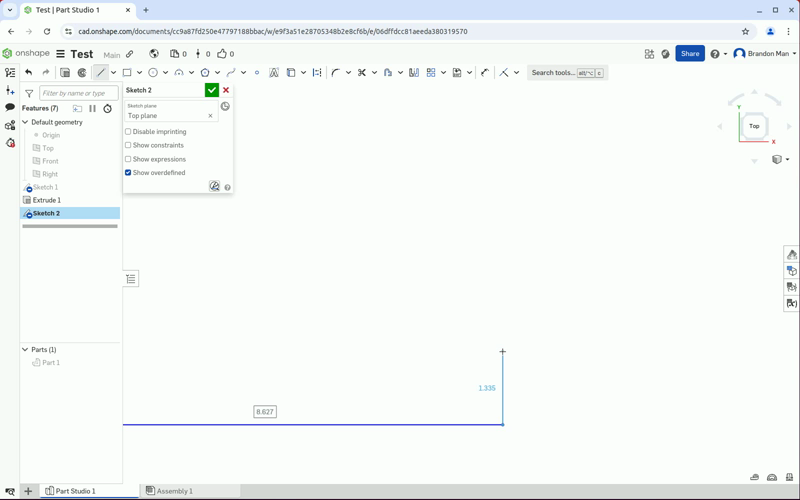
scroll(-6)
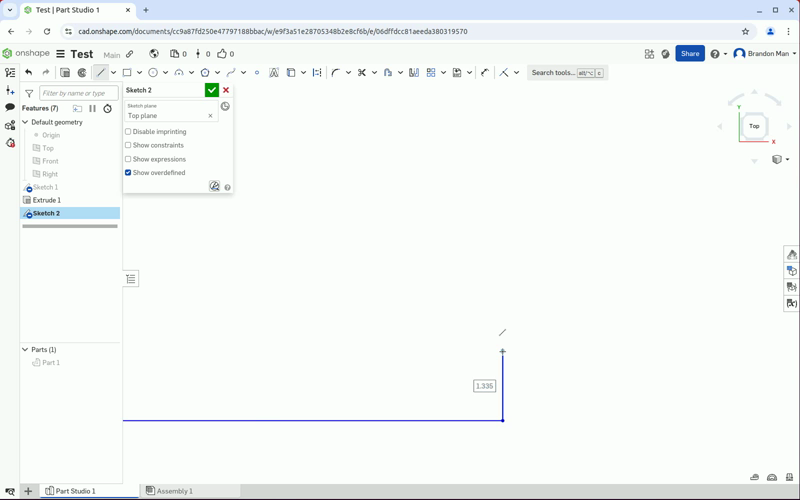
scroll(-6)
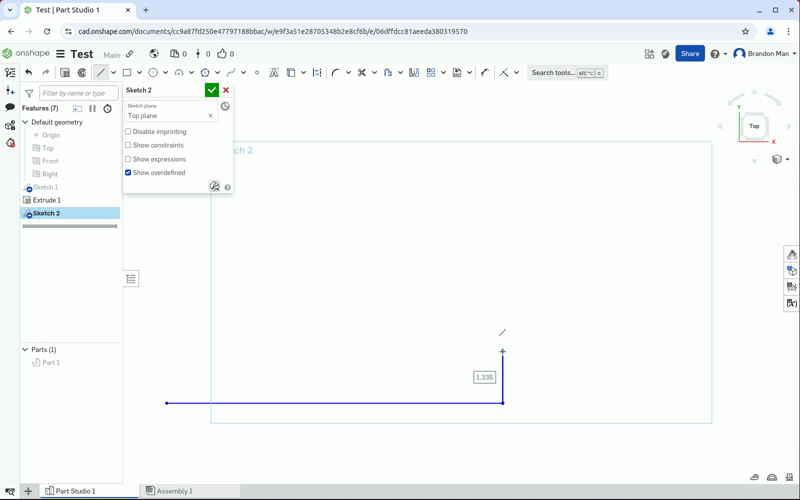
scroll(-6)
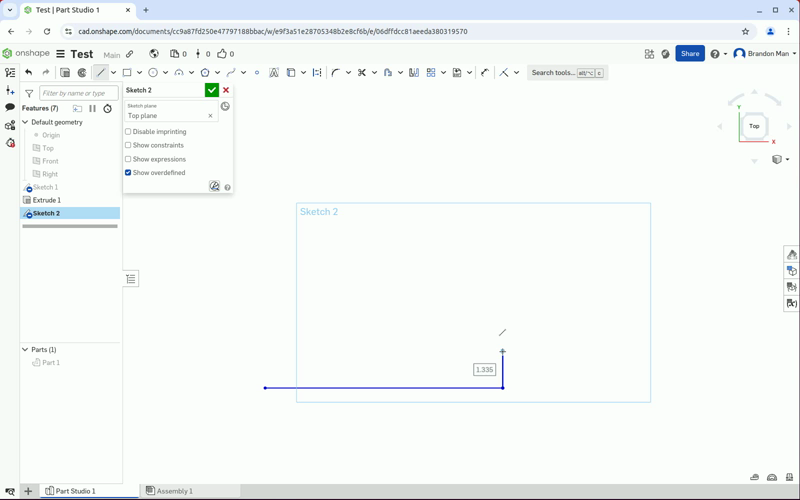
scroll(-6)
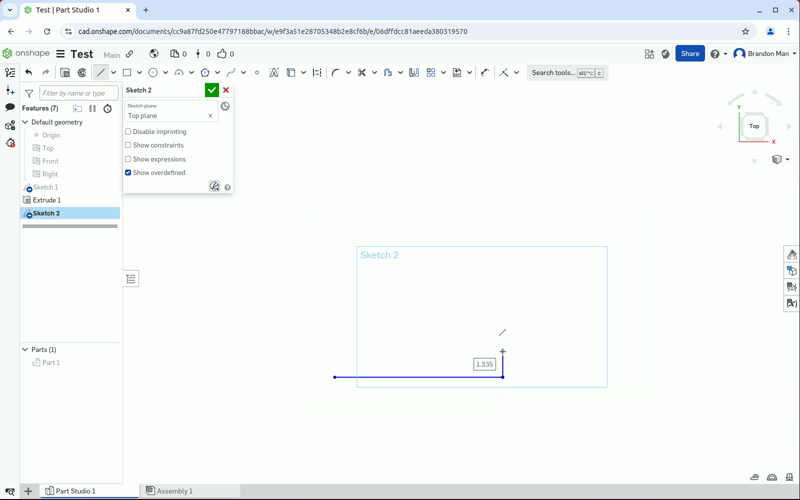
scroll(-6)
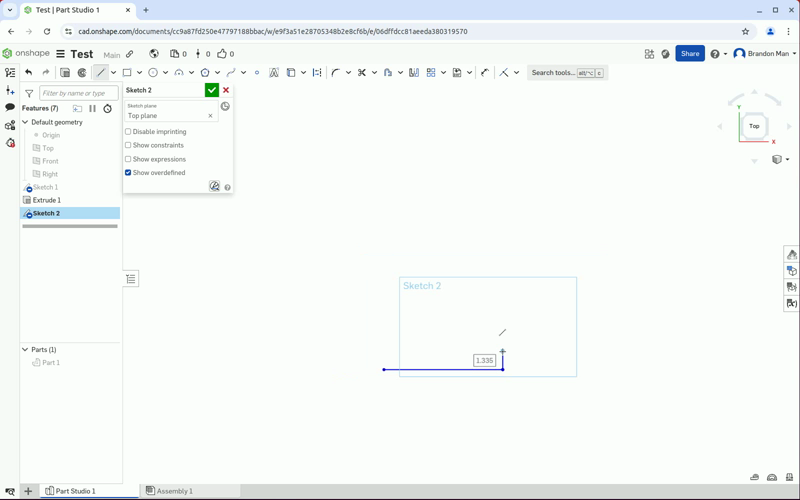
scroll(-6)
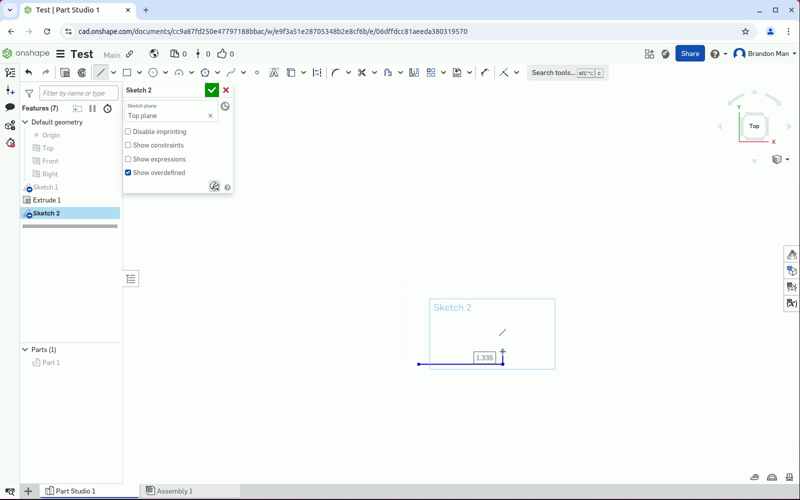
scroll(-6)
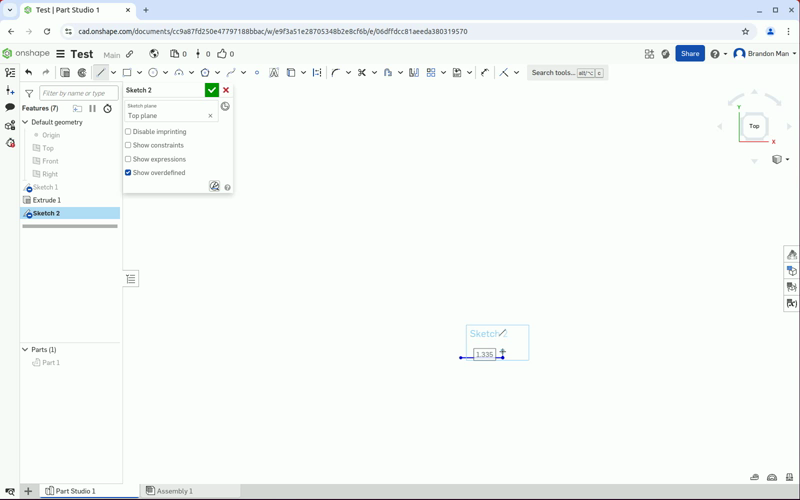
key_up(shift)
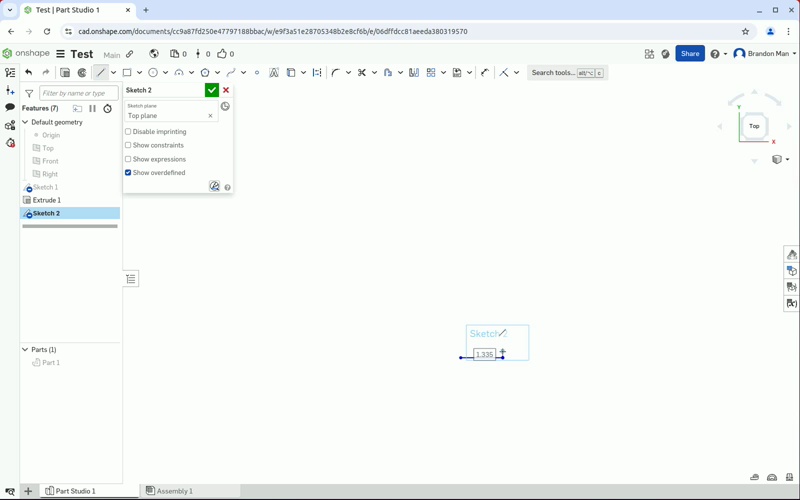
key_down(shift)
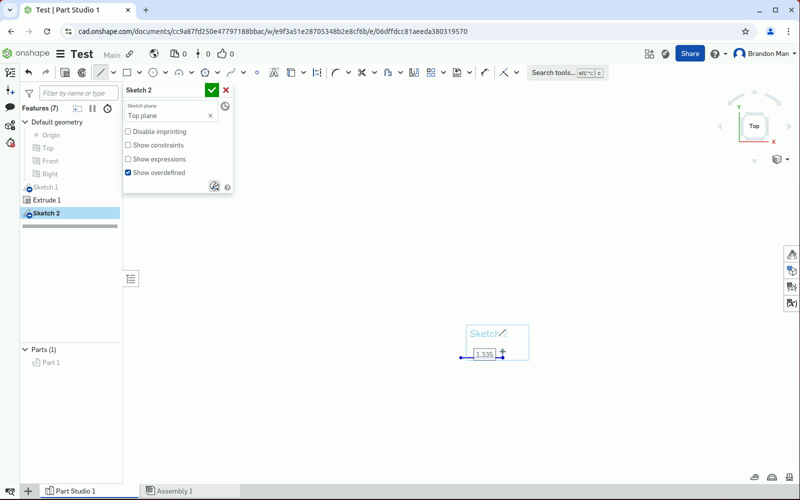
mouse_move(532, 351)
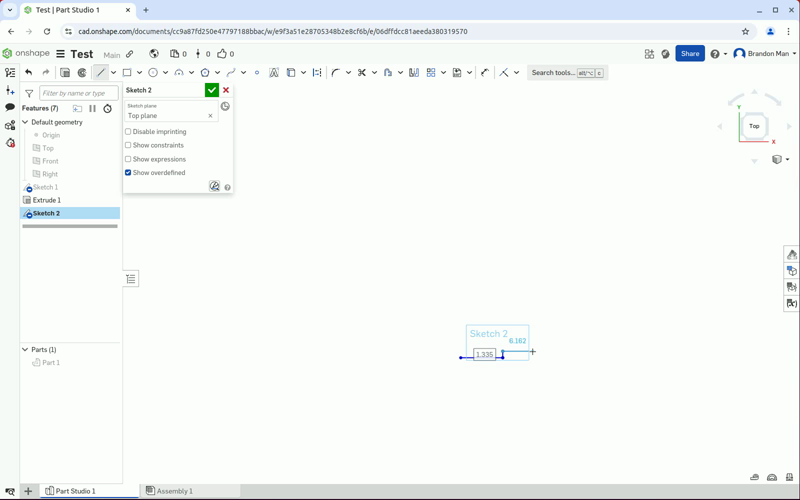
mouse_move(467, 351)
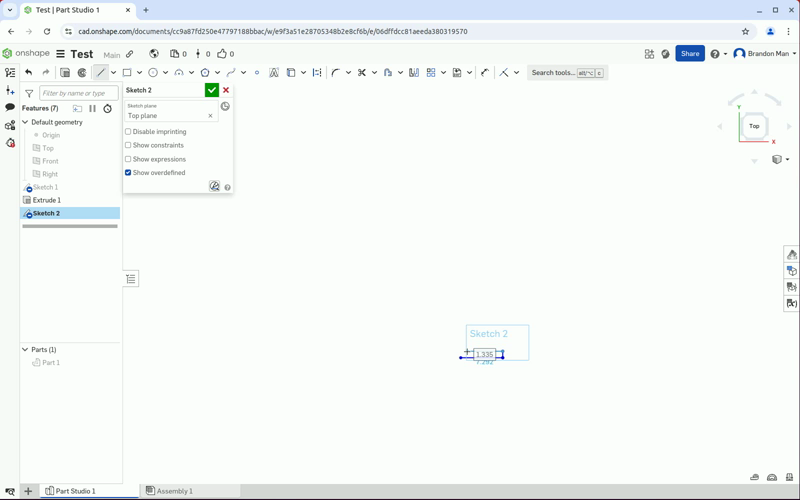
click(467, 351)
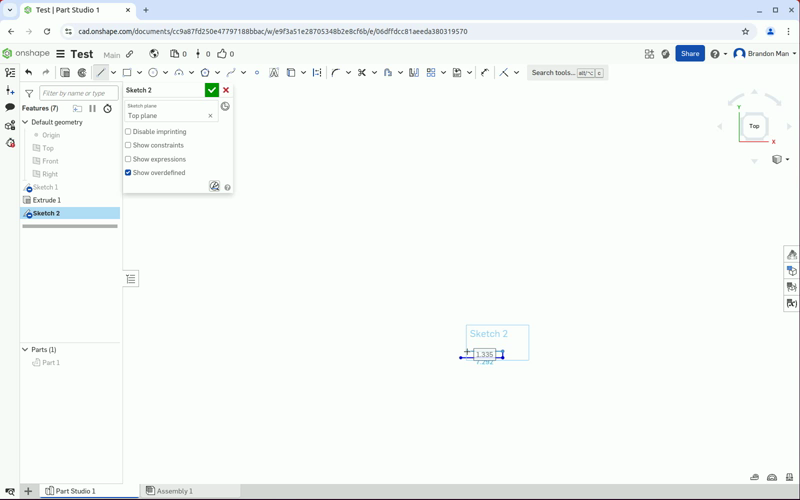
key_up(shift)
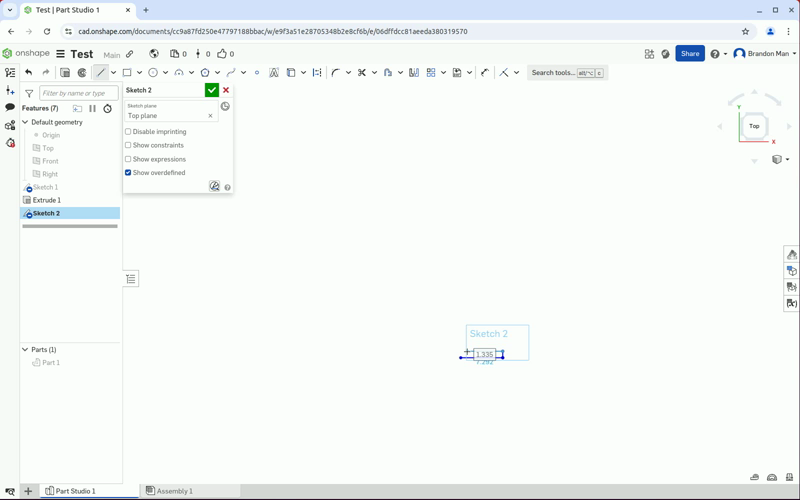
key_down(shift)
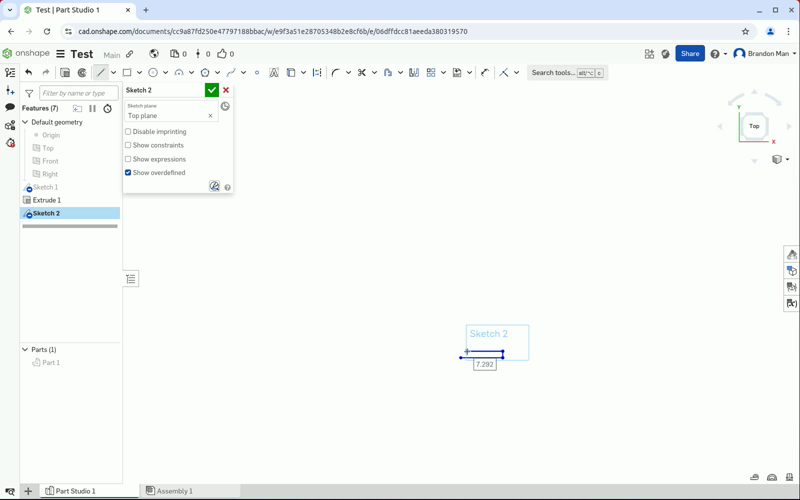
mouse_move(497, 351)
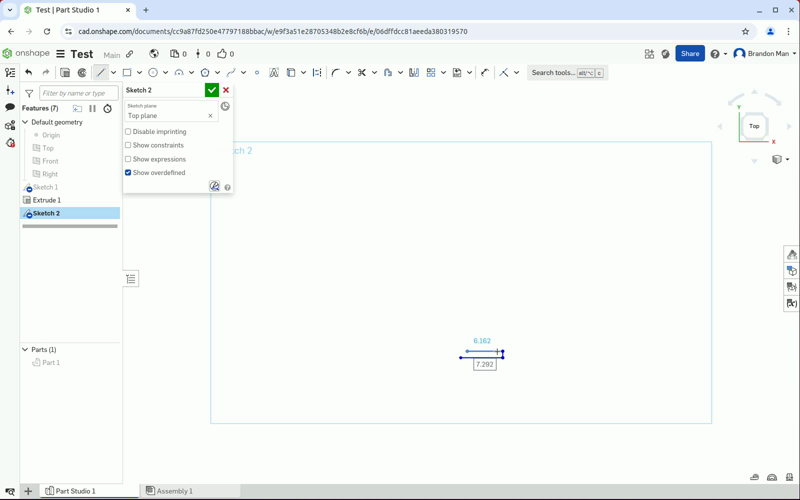
mouse_move(460, 351)
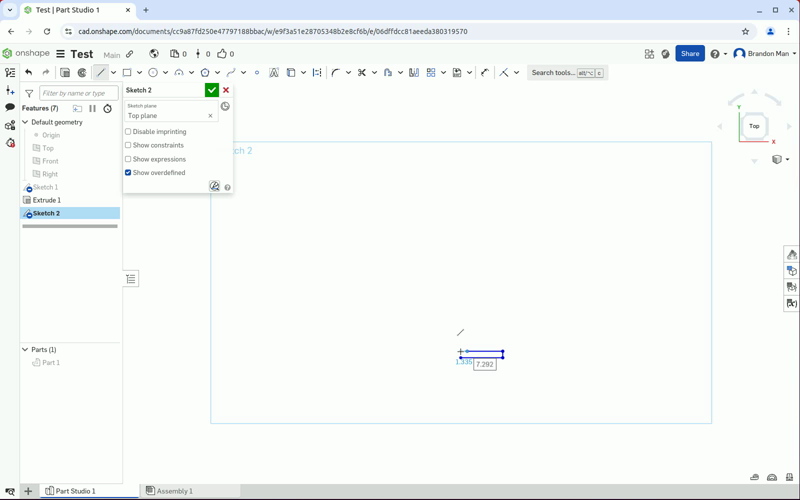
scroll(6)
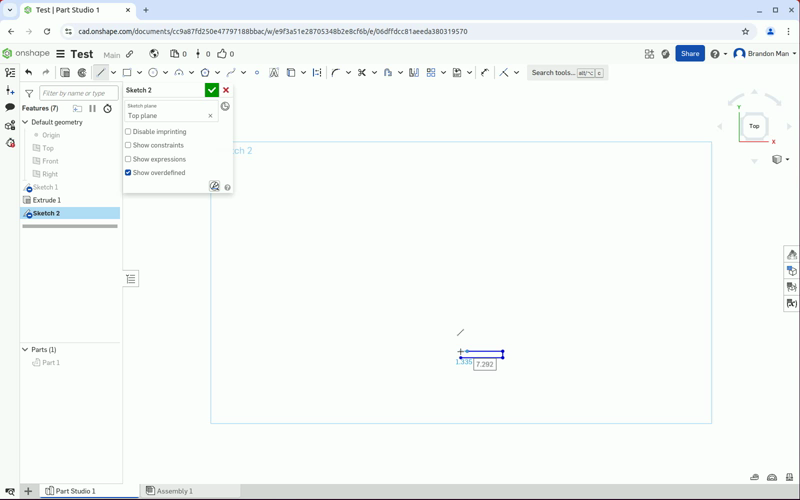
scroll(6)
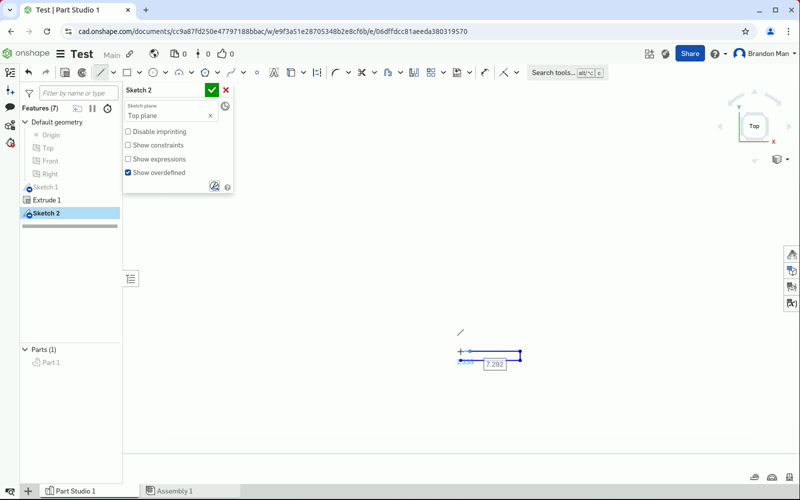
scroll(6)
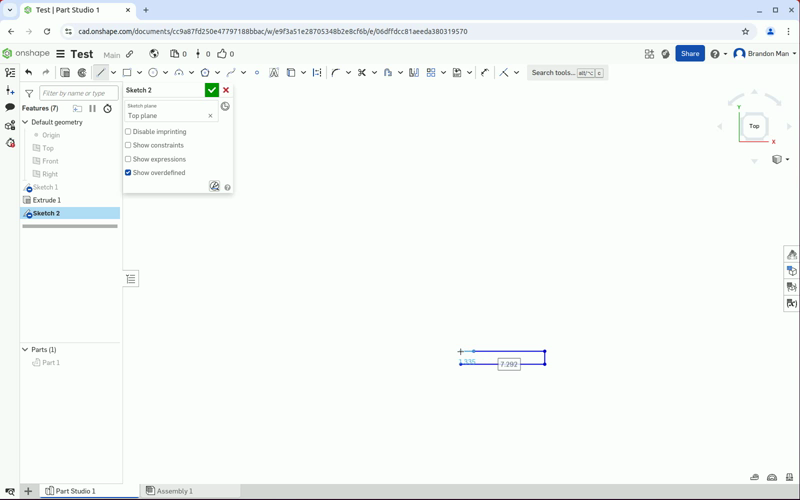
scroll(6)
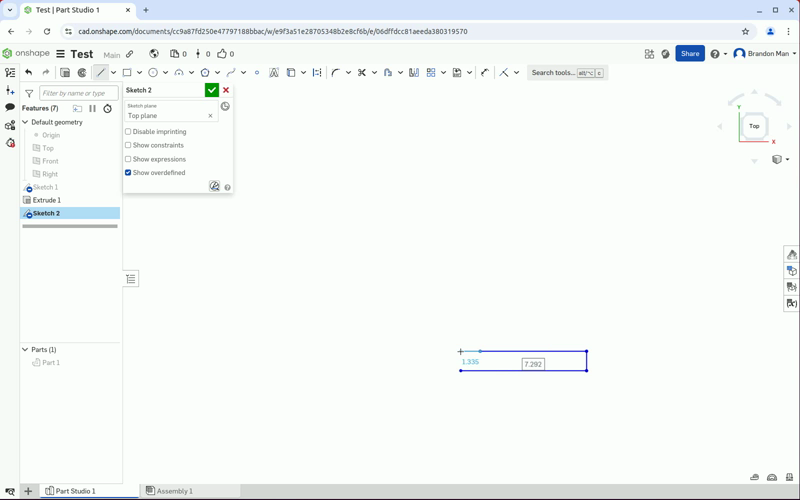
scroll(6)
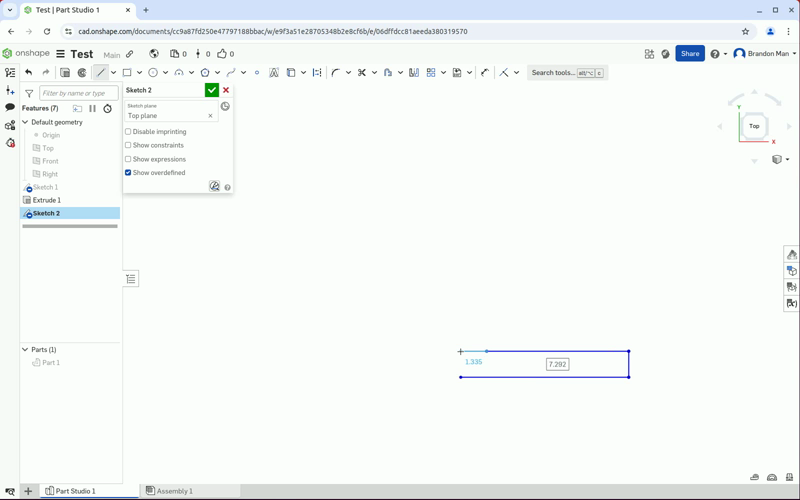
scroll(6)
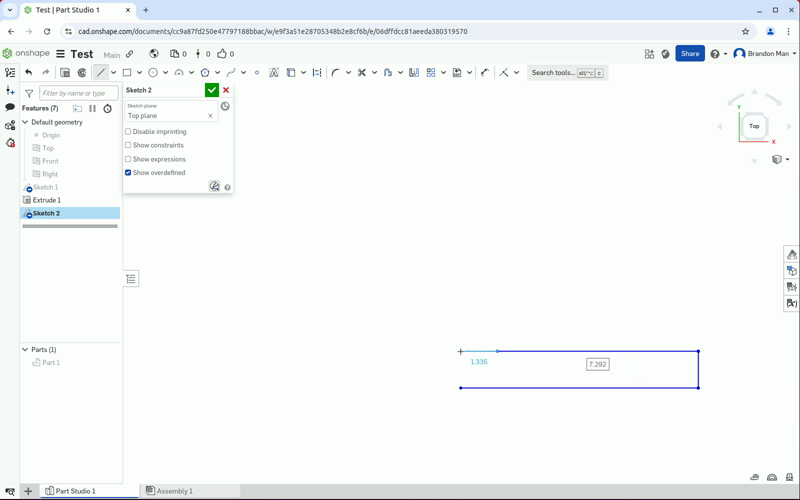
scroll(6)
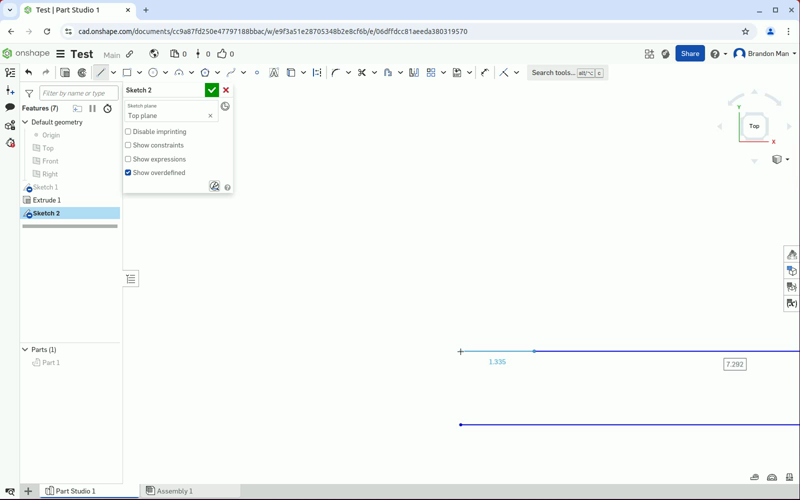
click(460, 351)
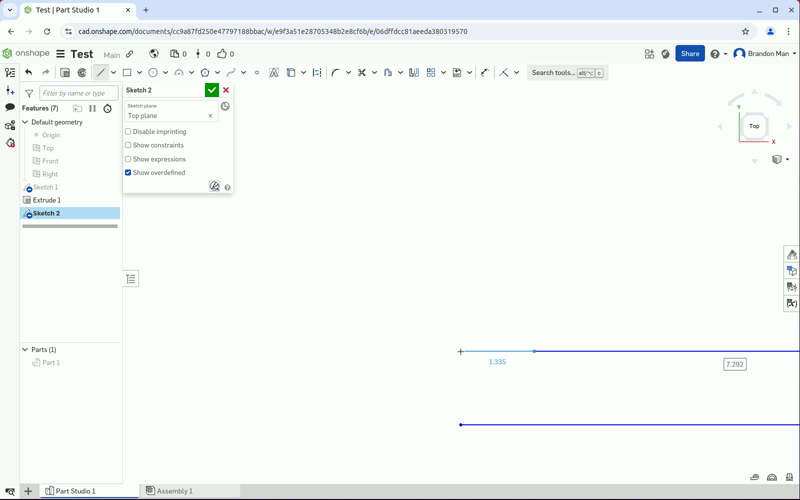
scroll(-6)
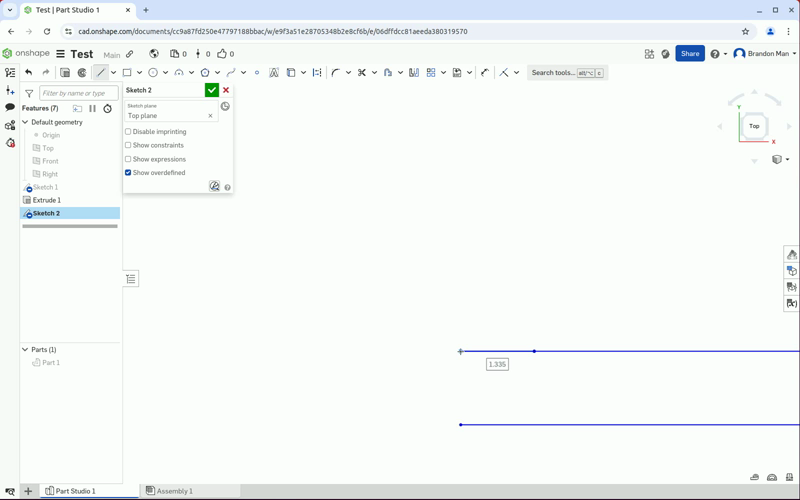
scroll(-6)
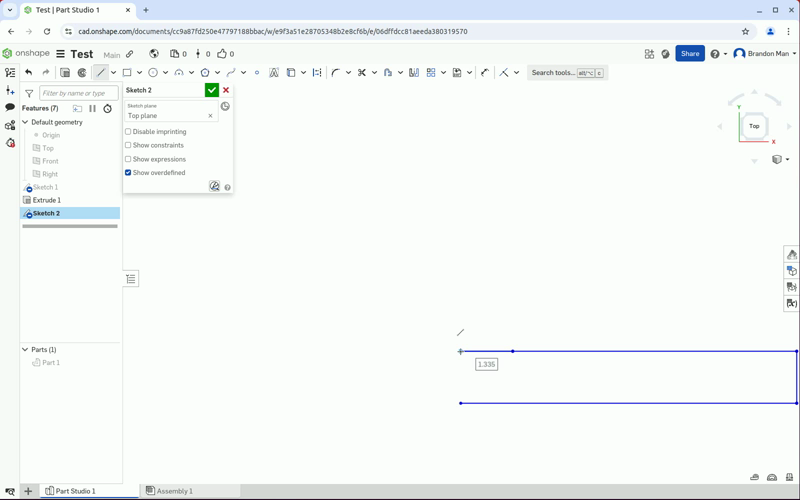
scroll(-6)
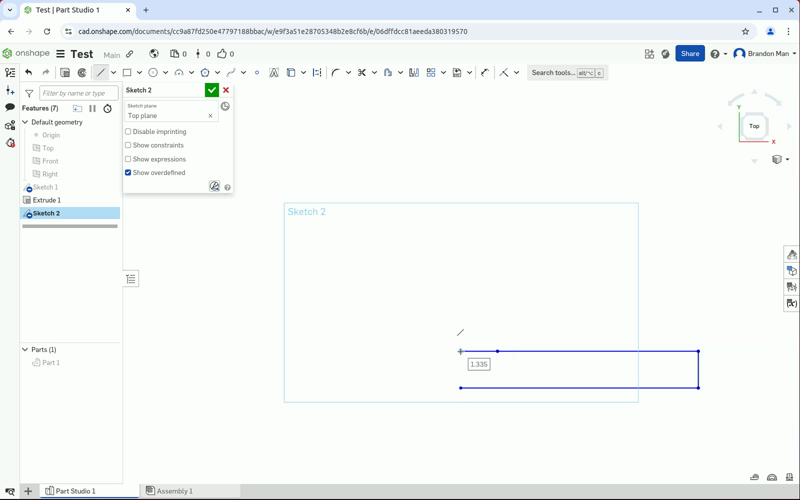
scroll(-6)
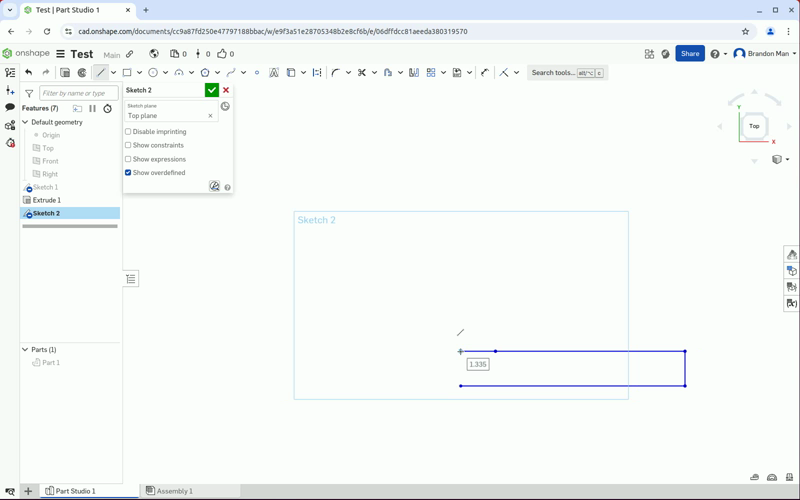
scroll(-6)
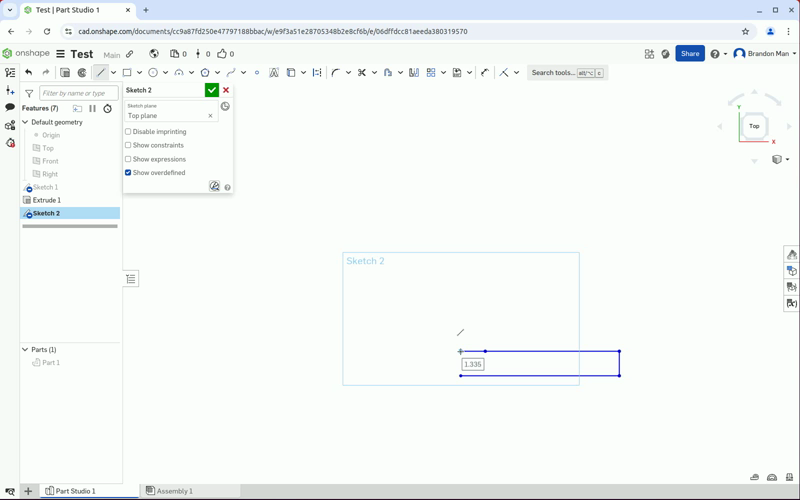
scroll(-6)
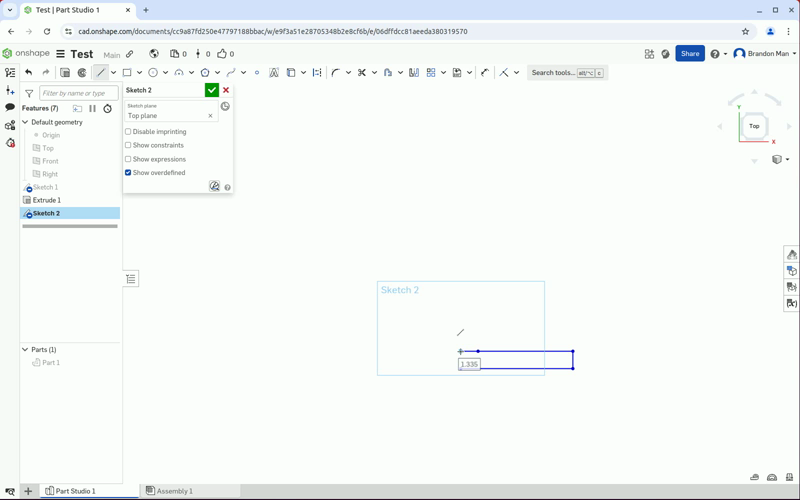
scroll(-6)
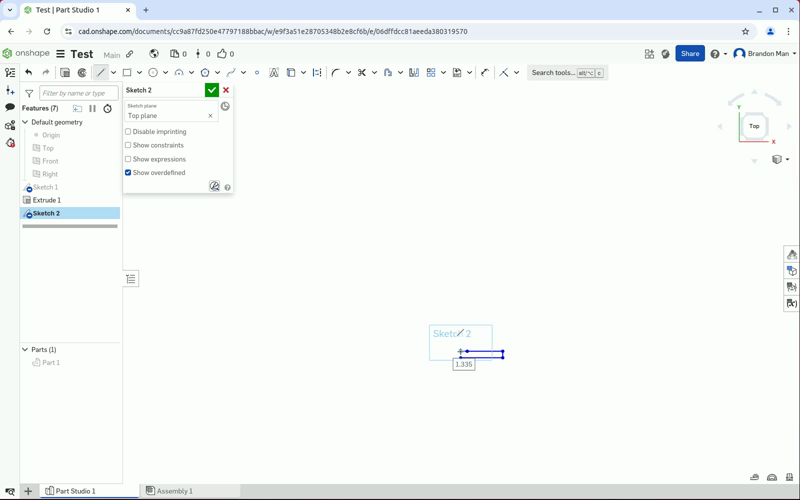
key_up(shift)
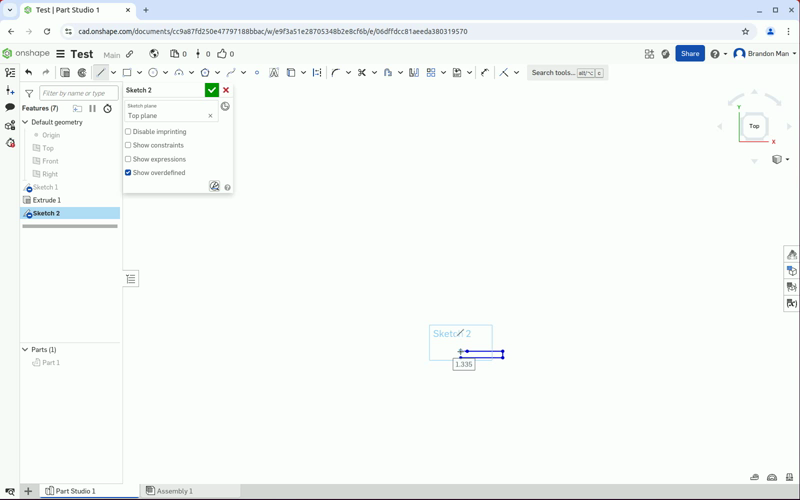
mouse_move(490, 351)
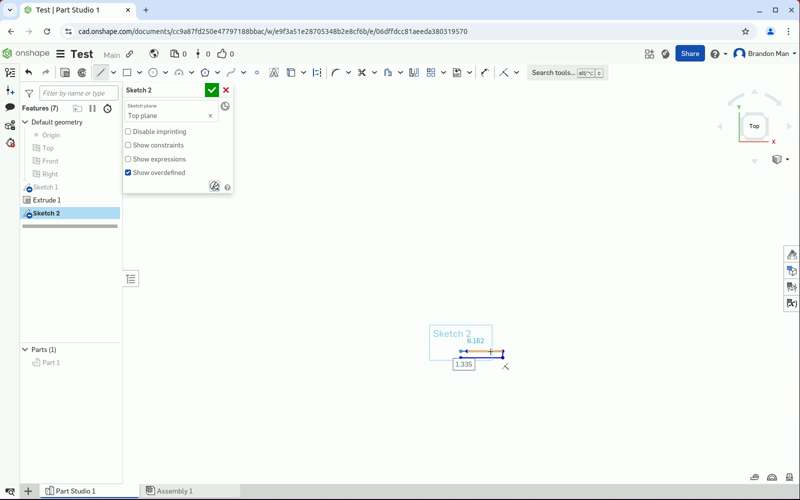
key_down(shift)
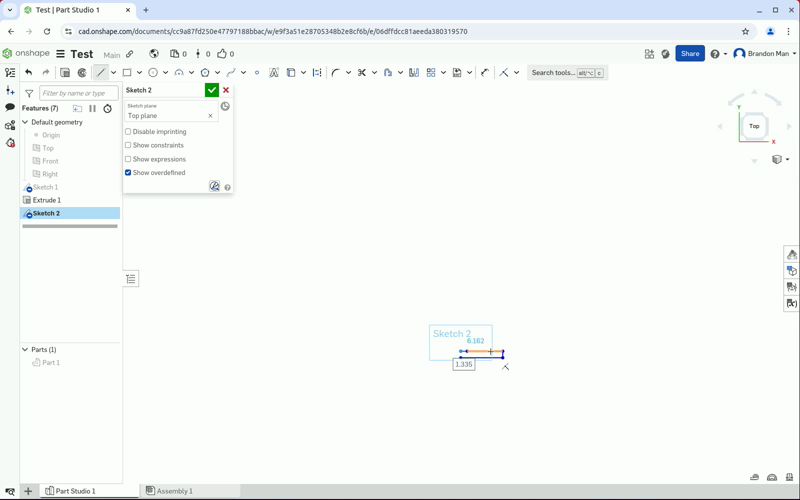
mouse_move(460, 357)
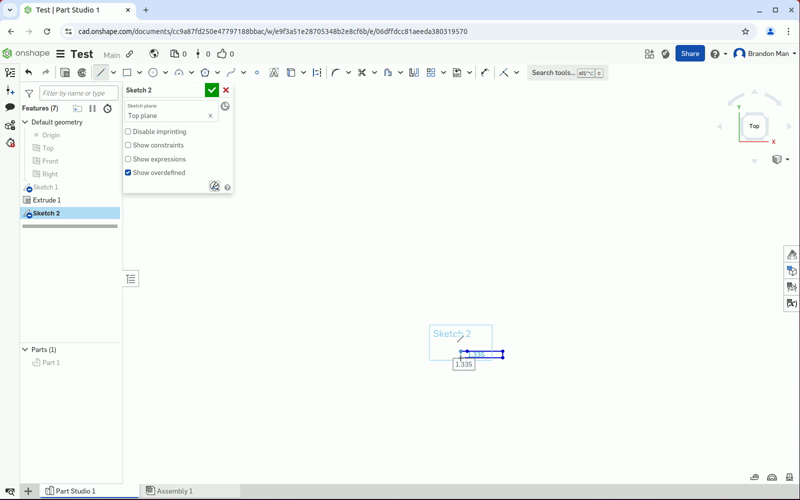
scroll(6)
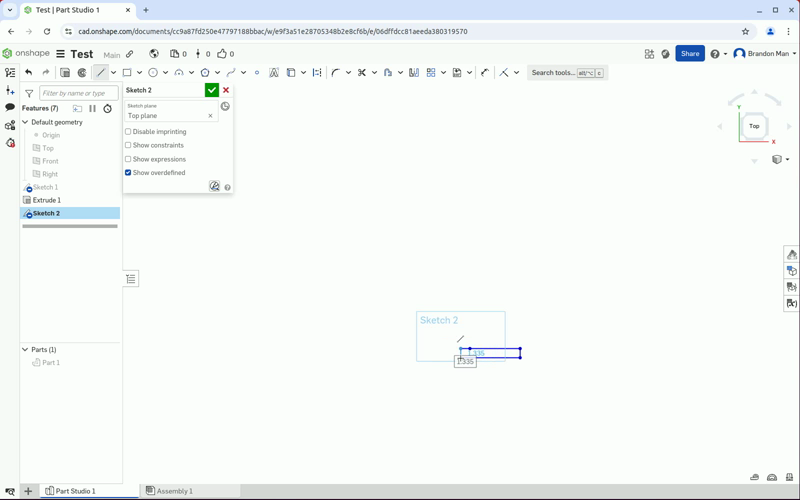
scroll(6)
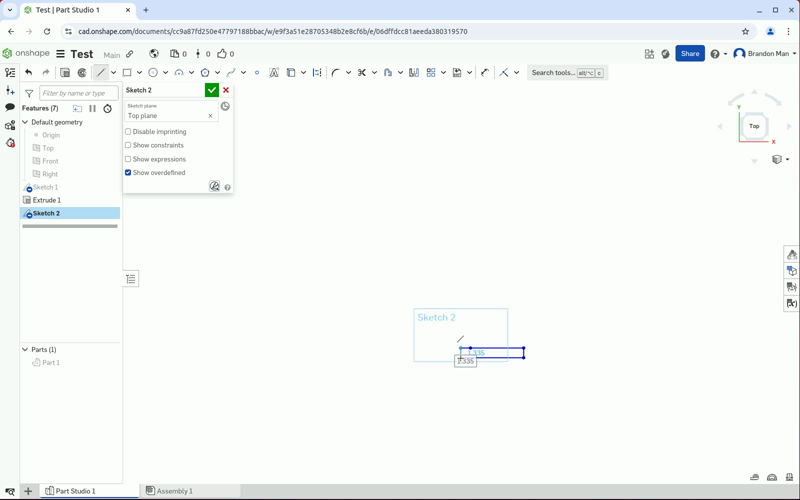
scroll(6)
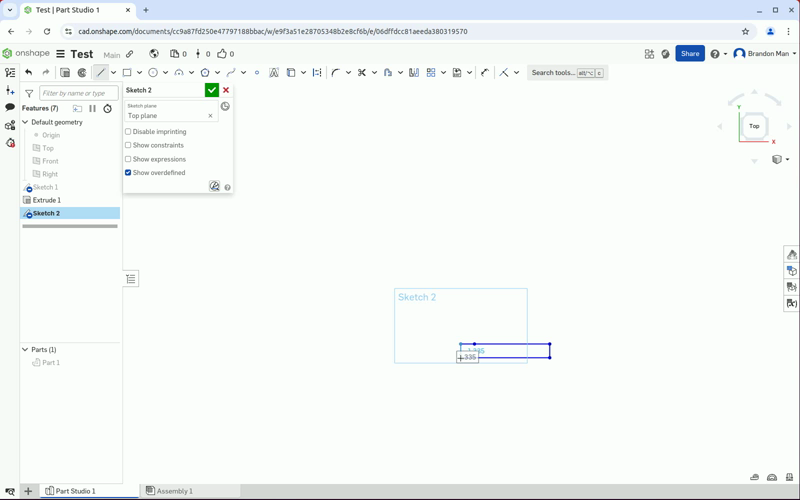
scroll(6)
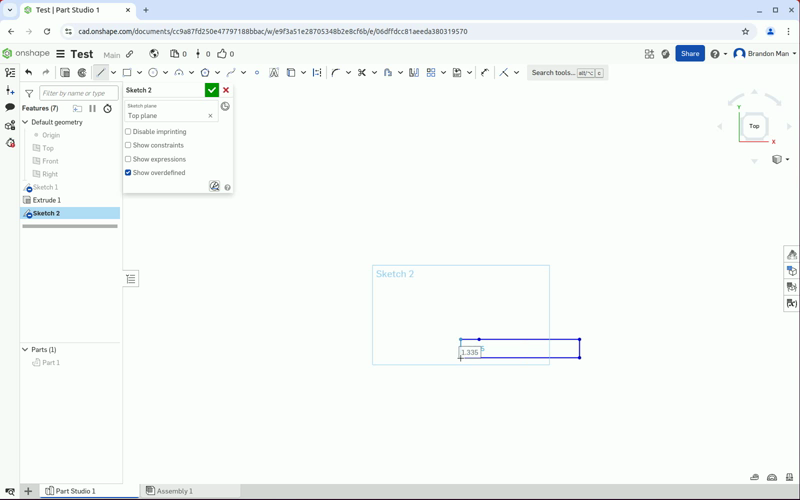
scroll(6)
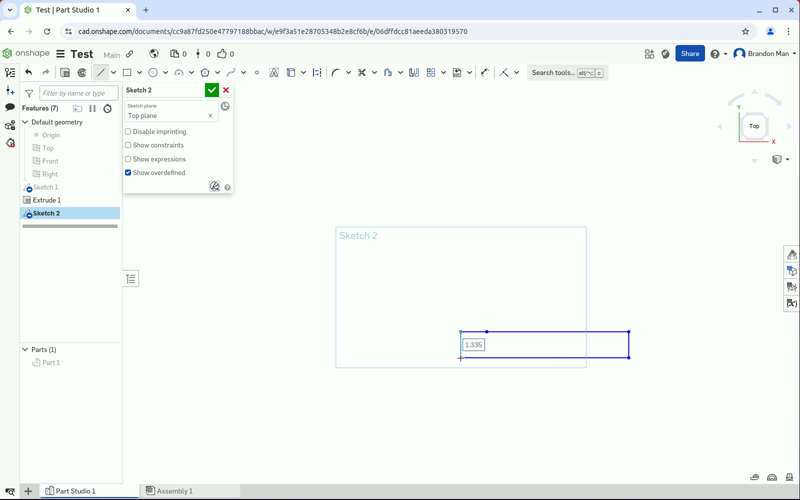
scroll(6)
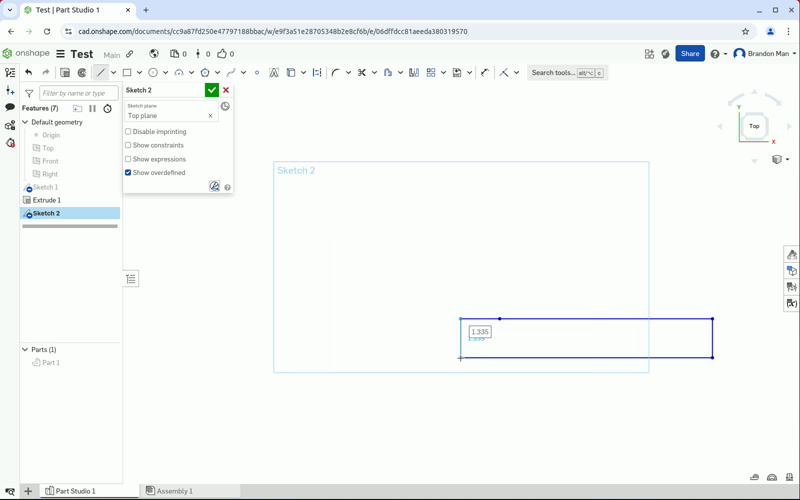
scroll(6)
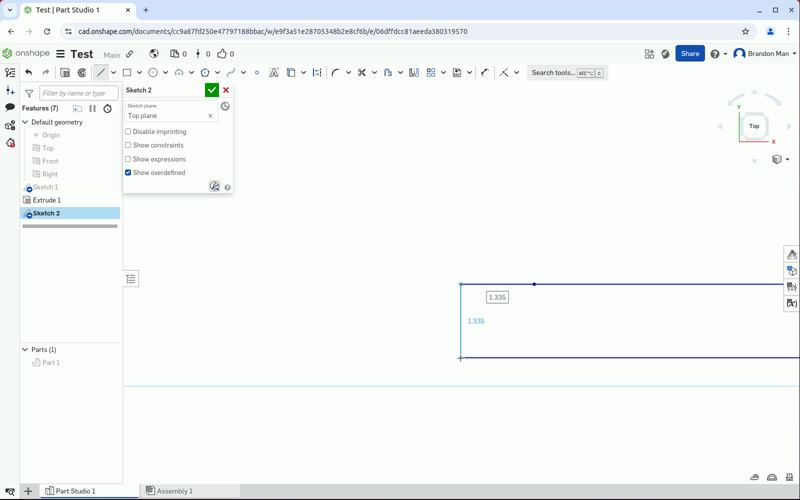
key_up(shift)
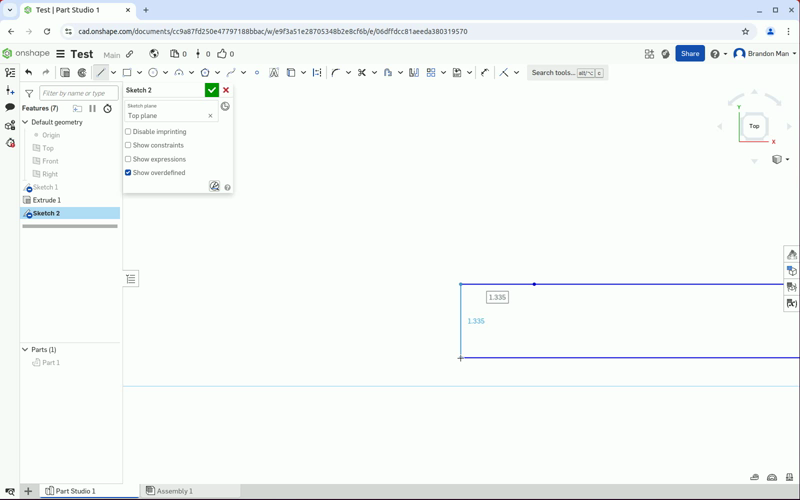
click(460, 357)
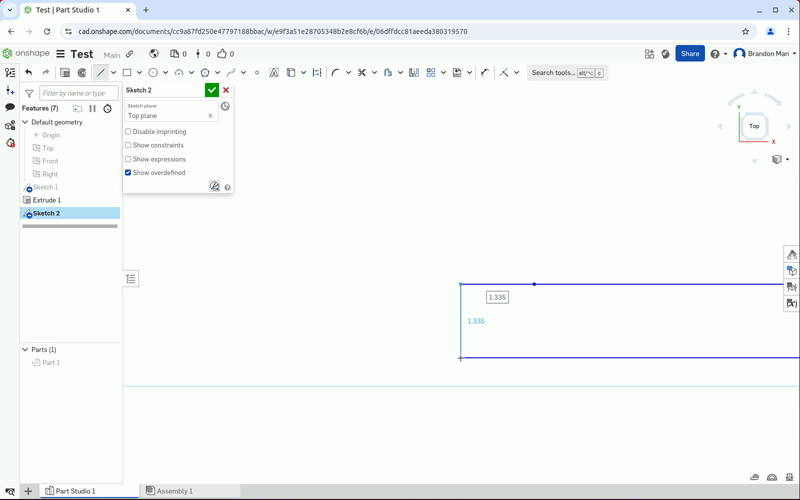
scroll(-6)
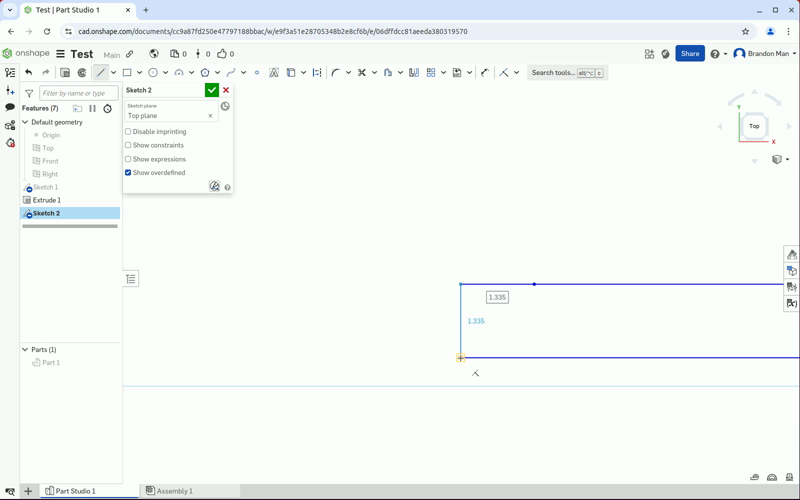
scroll(-6)
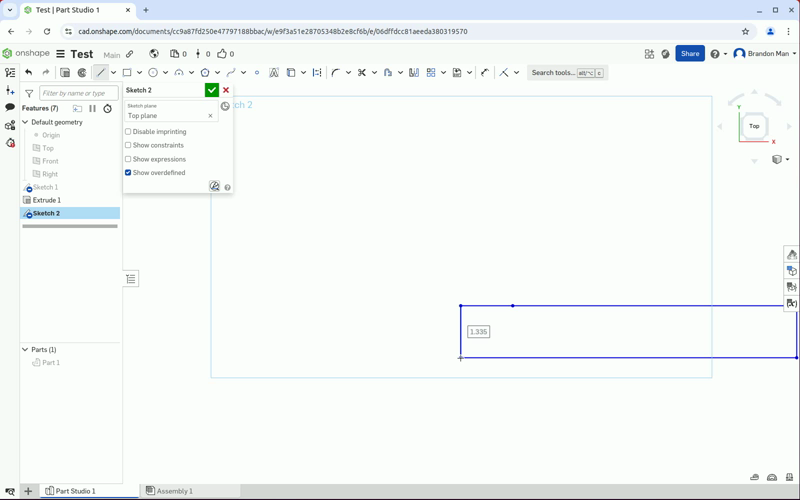
scroll(-6)
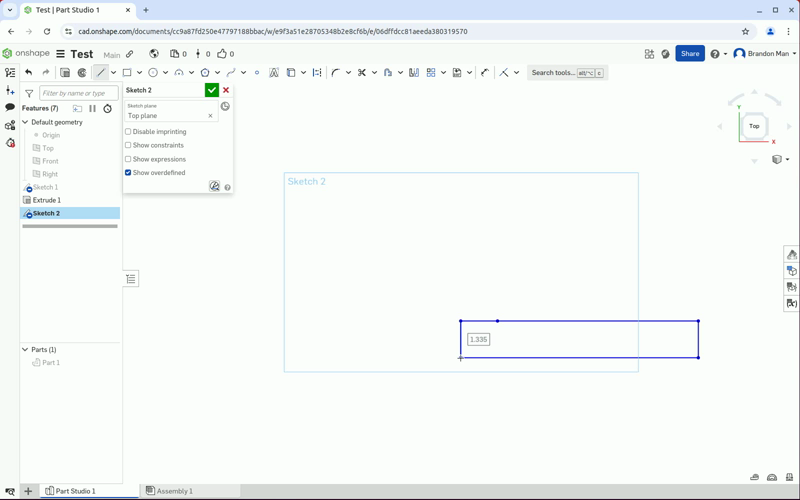
scroll(-6)
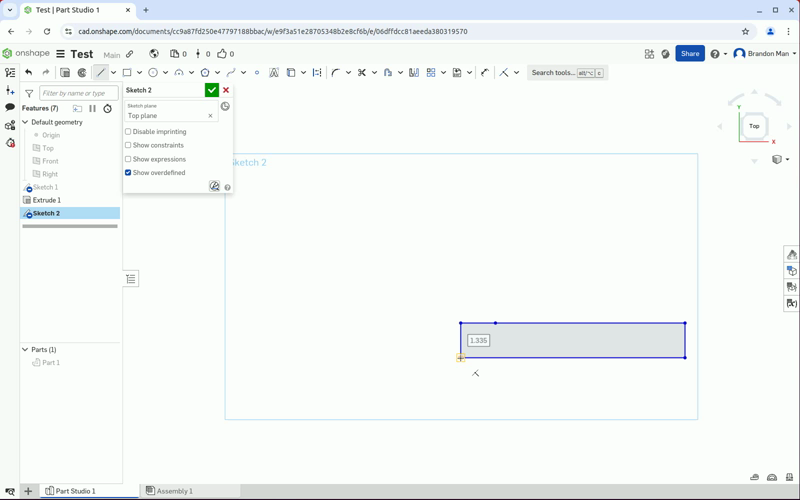
scroll(-6)
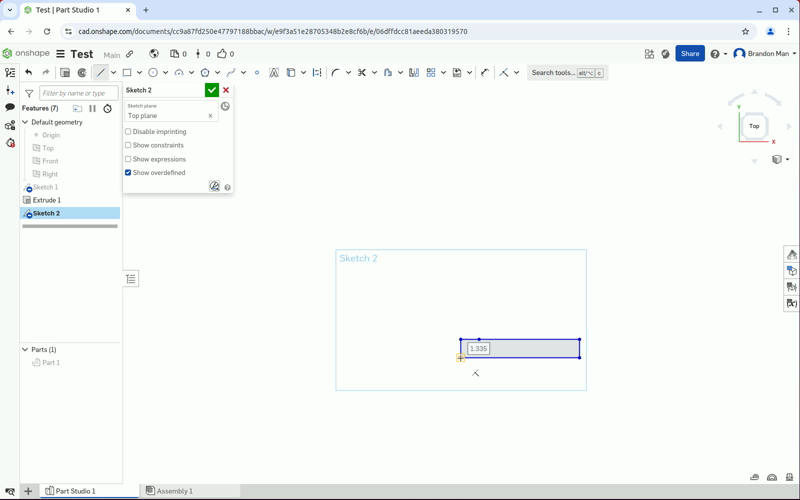
scroll(-6)
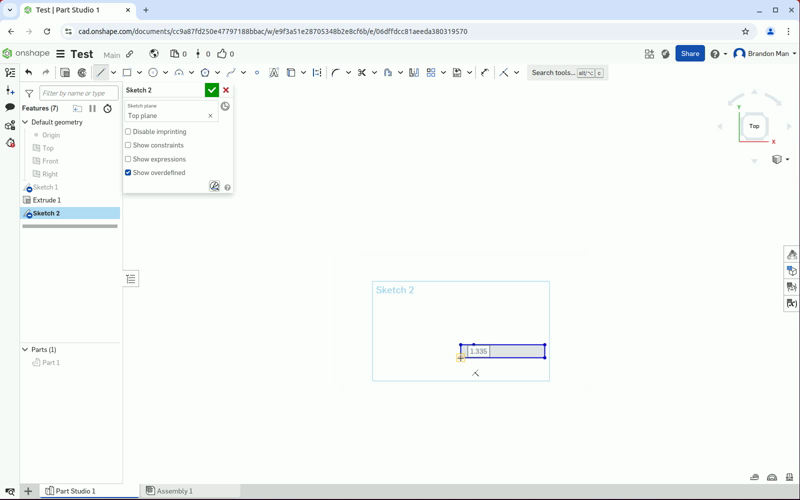
scroll(-6)
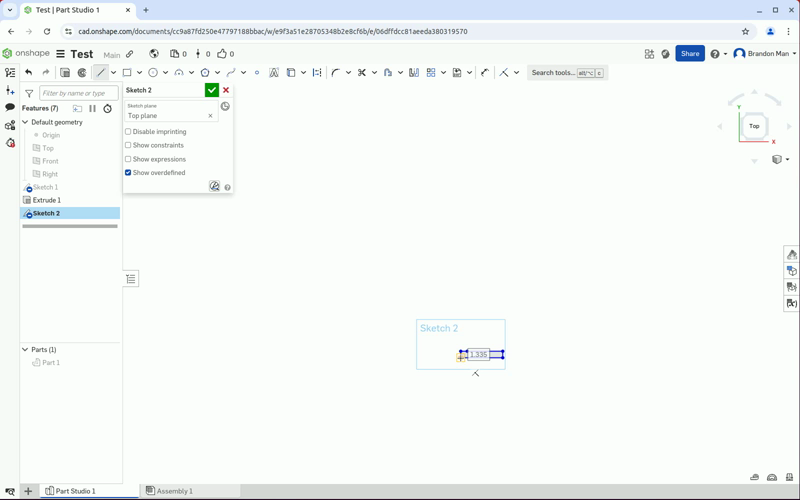
key(esc)
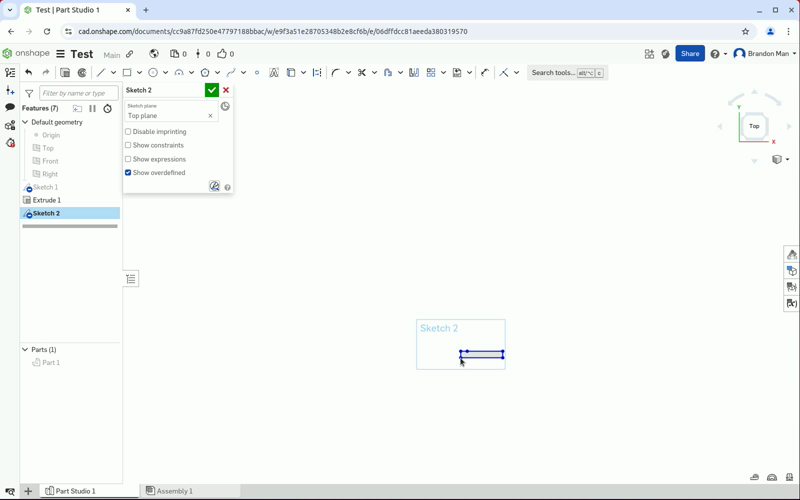
mouse_move(464, 354)
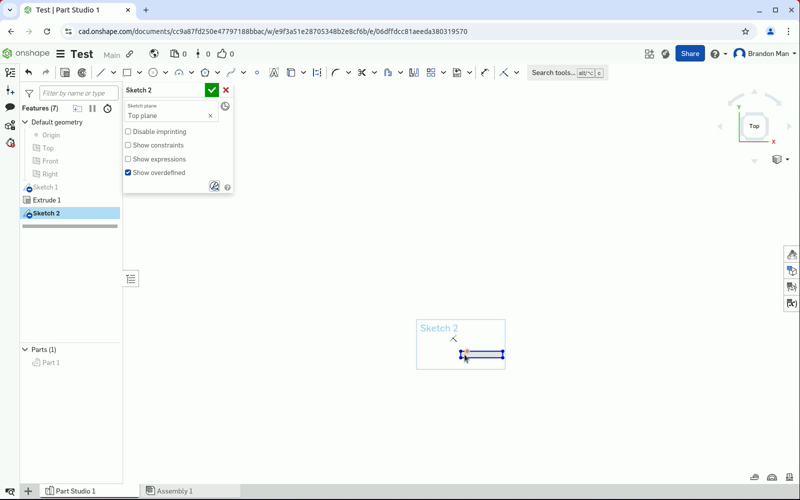
scroll(6)
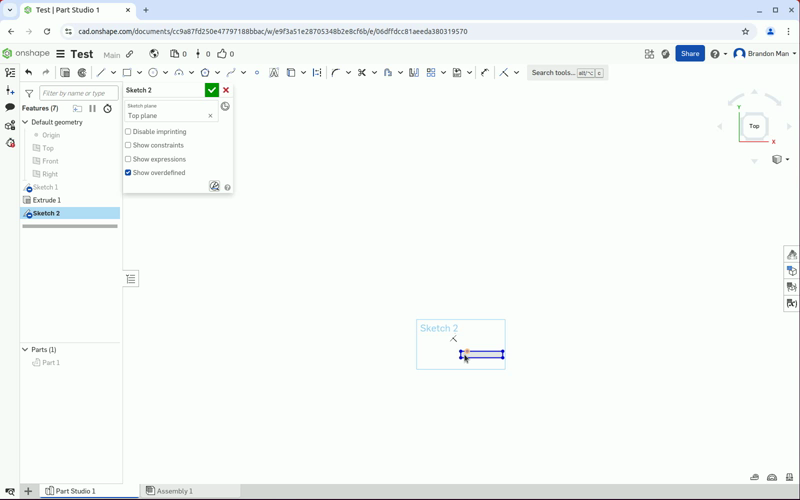
scroll(6)
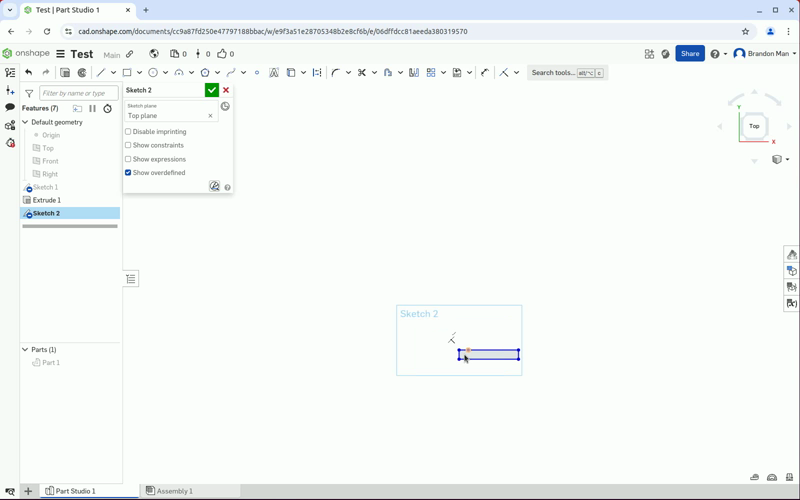
scroll(6)
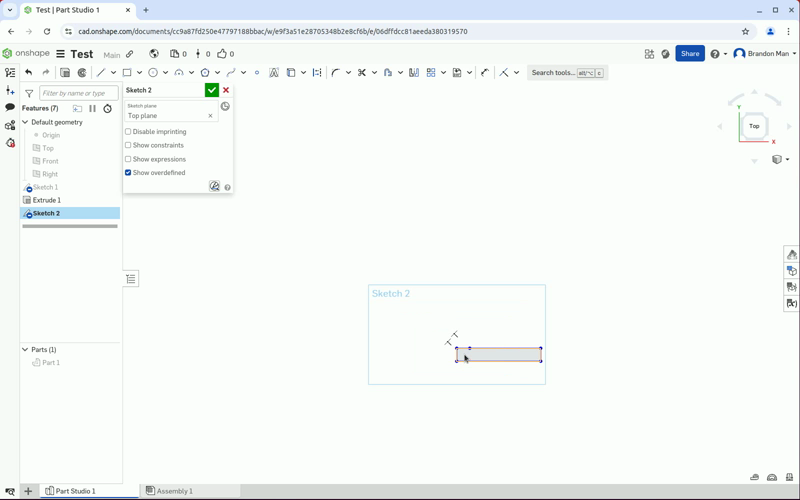
scroll(6)
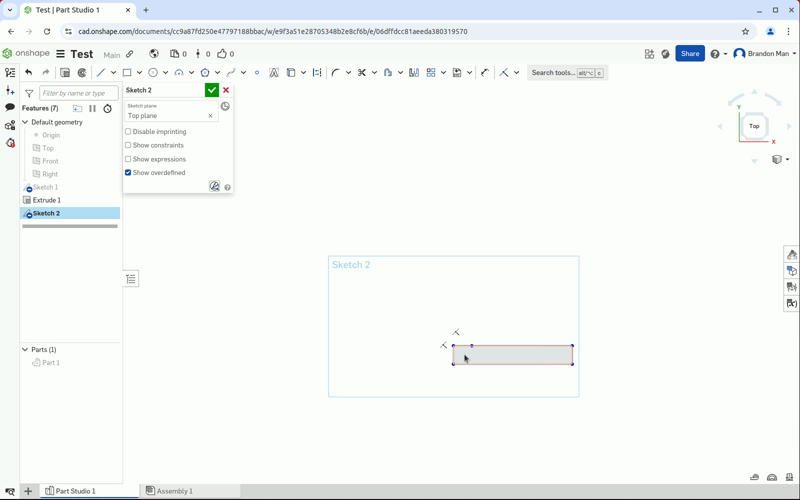
scroll(6)
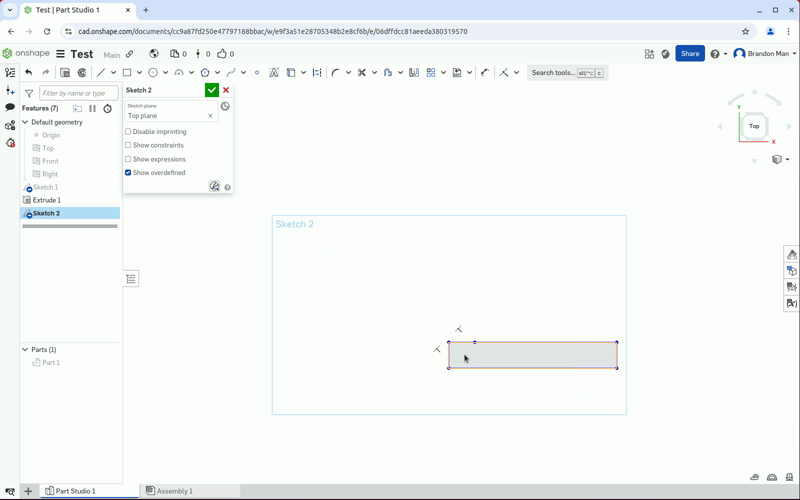
scroll(6)
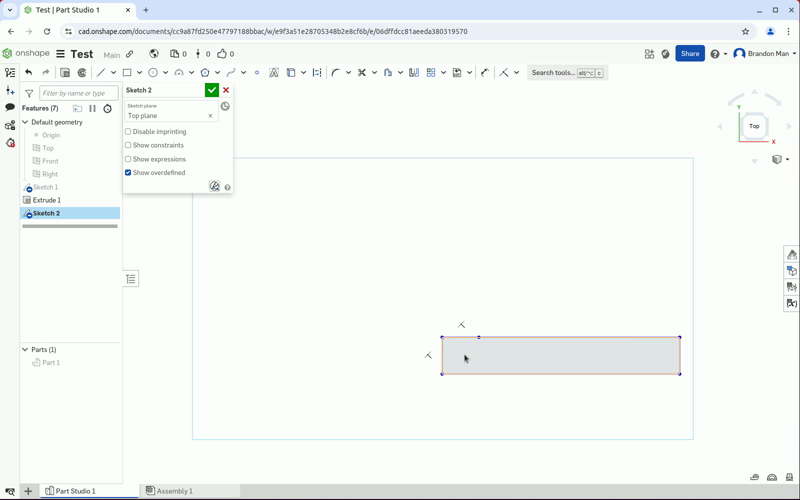
scroll(6)
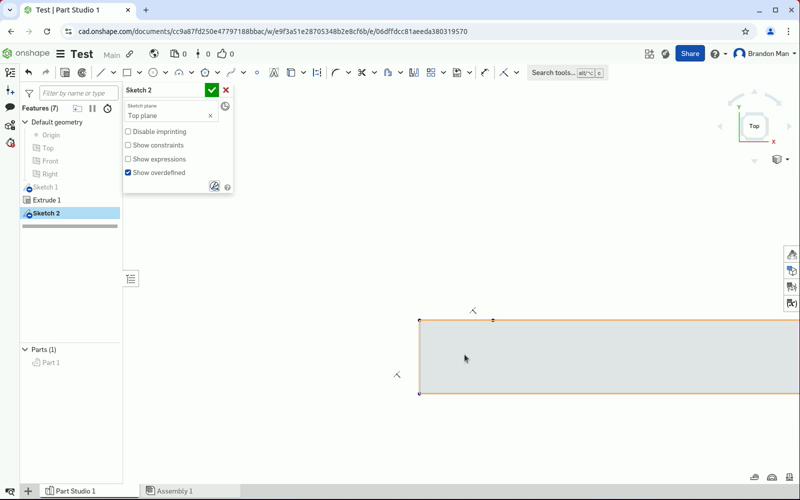
click(464, 354)
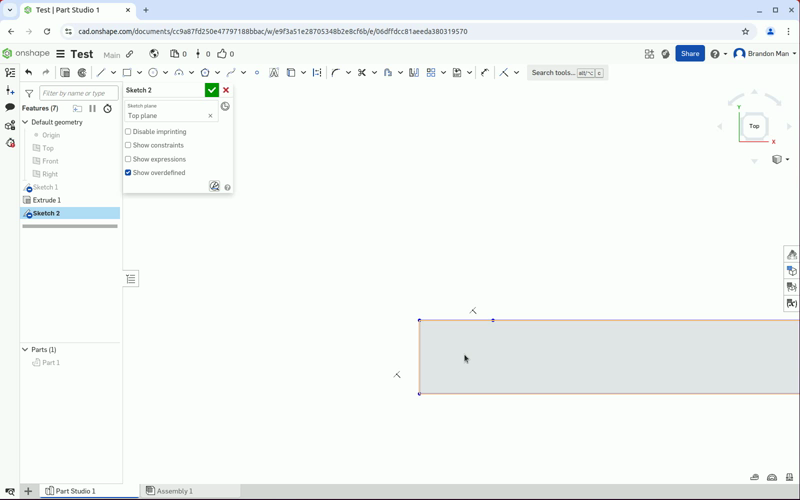
scroll(-6)
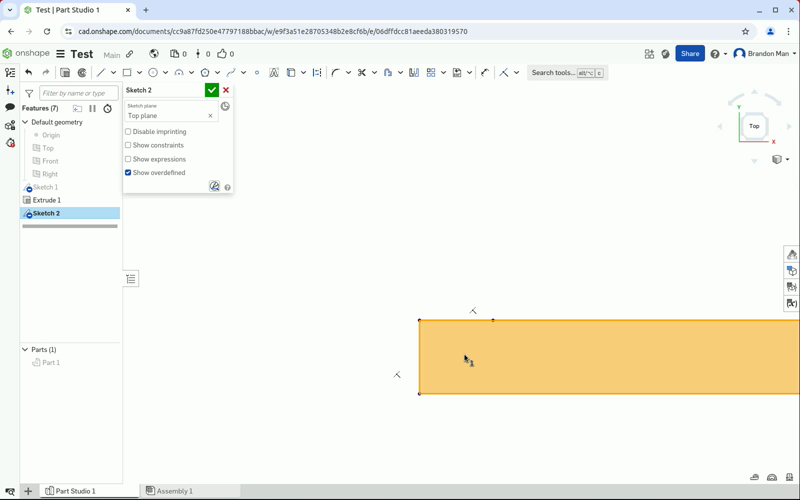
scroll(-6)
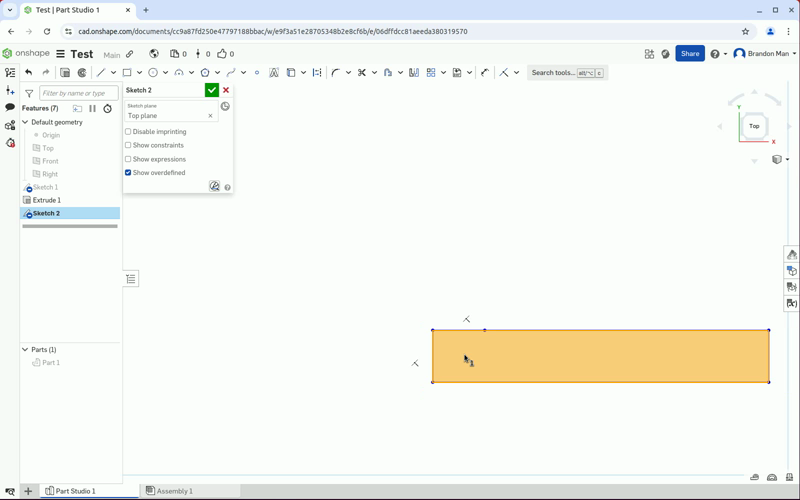
scroll(-6)
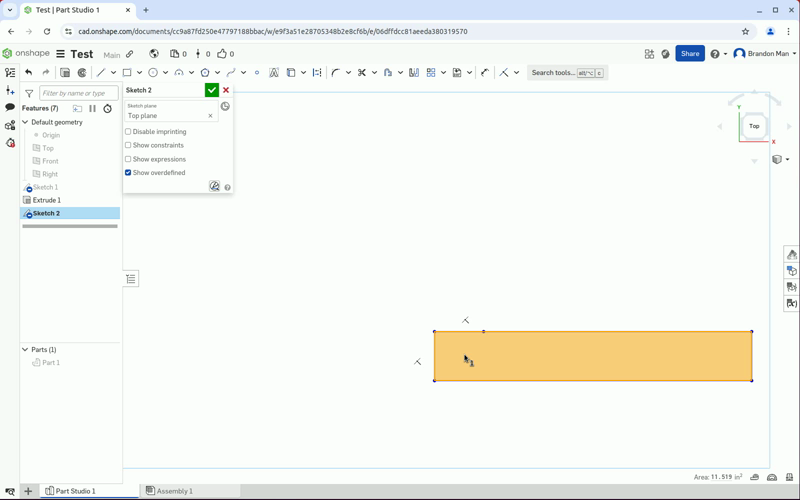
scroll(-6)
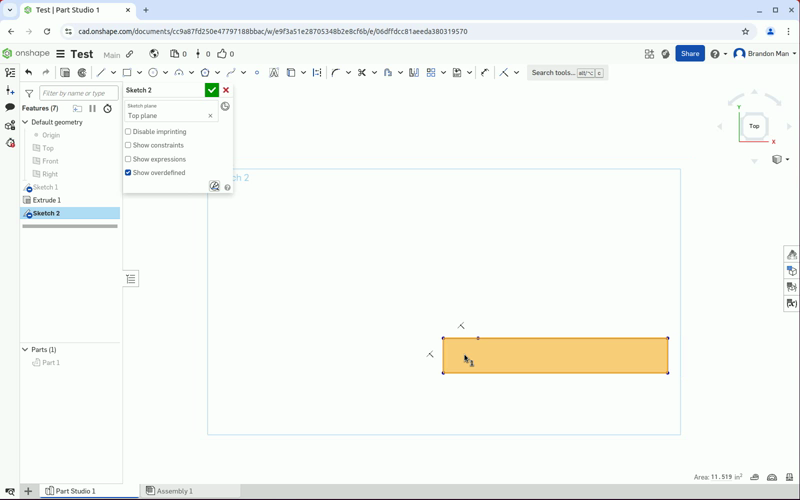
scroll(-6)
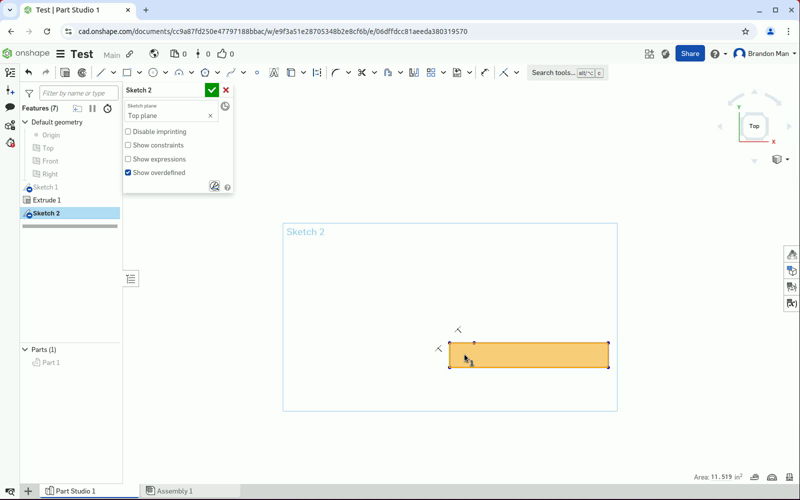
scroll(-6)
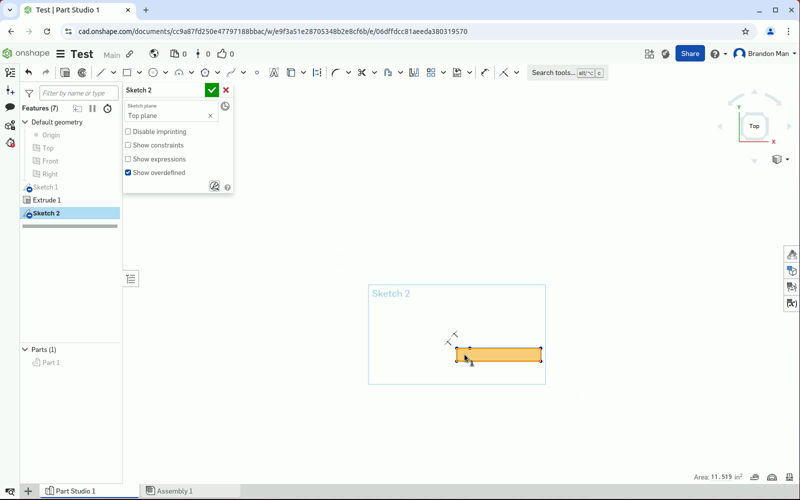
scroll(-6)
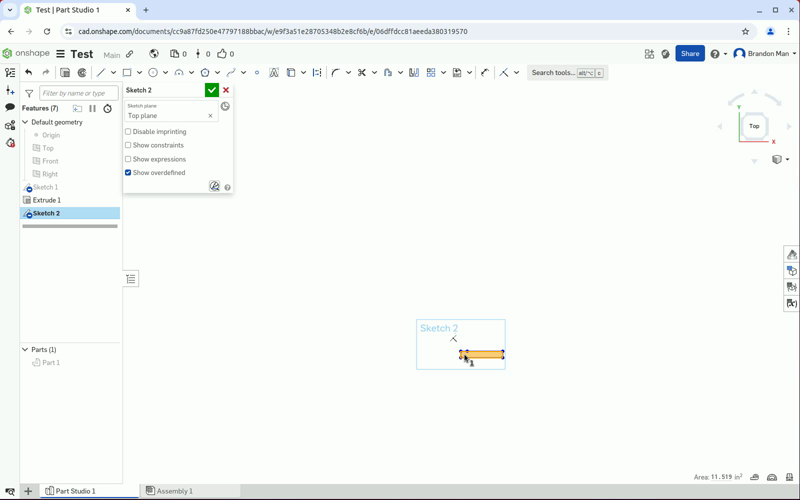
mouse_move(73, 352)
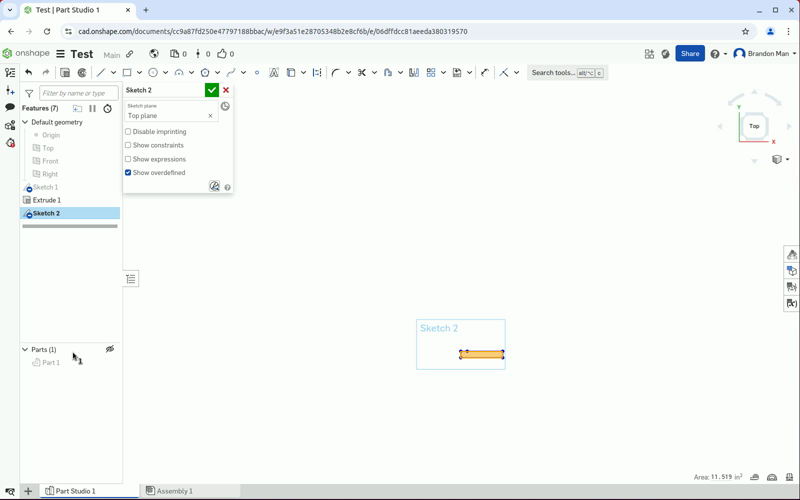
key(shift+y)
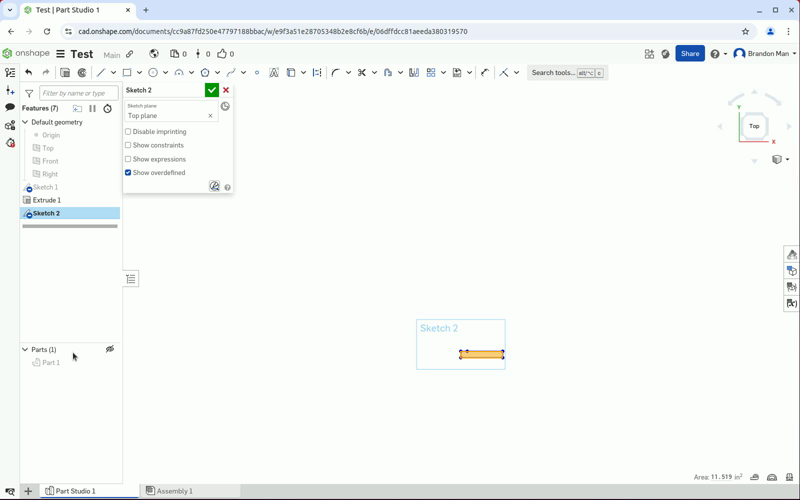
key(shift+e)
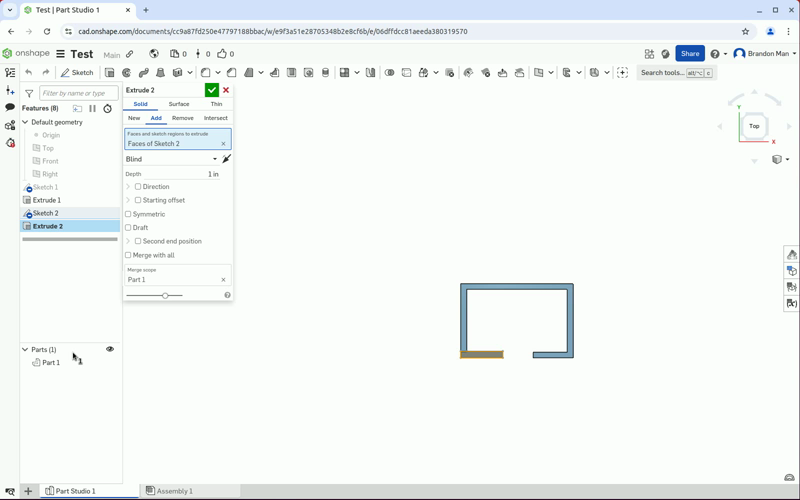
mouse_move(143, 106)
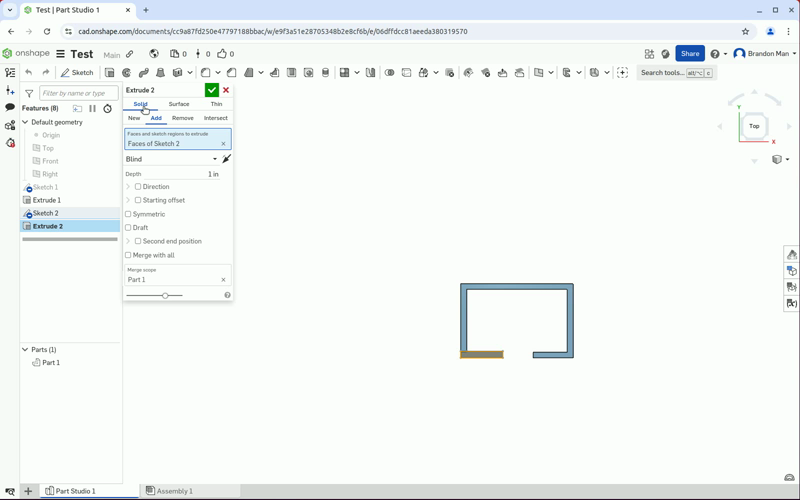
click(143, 106)
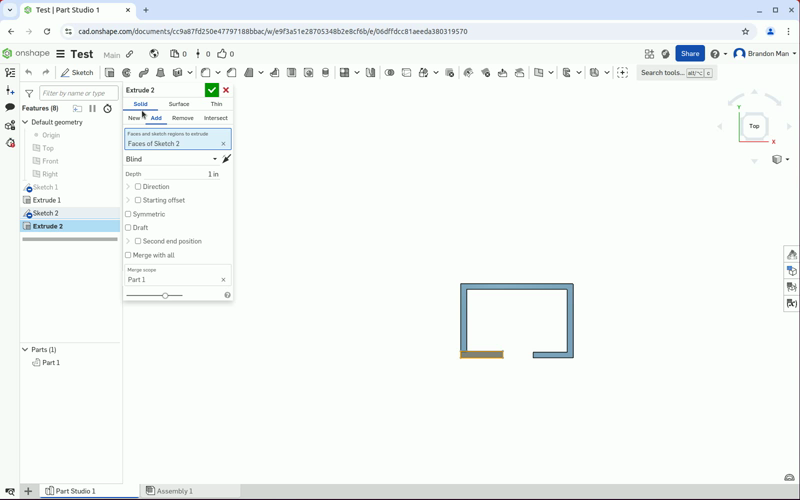
mouse_move(137, 120)
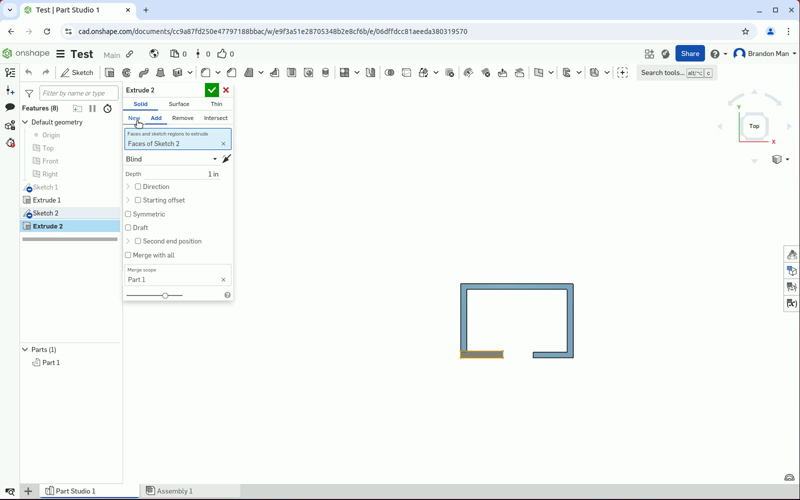
click(137, 120)
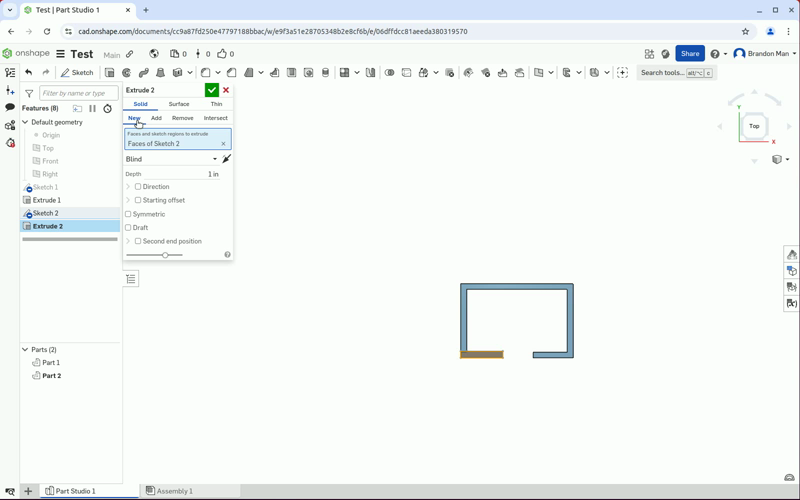
key(tab, 4)
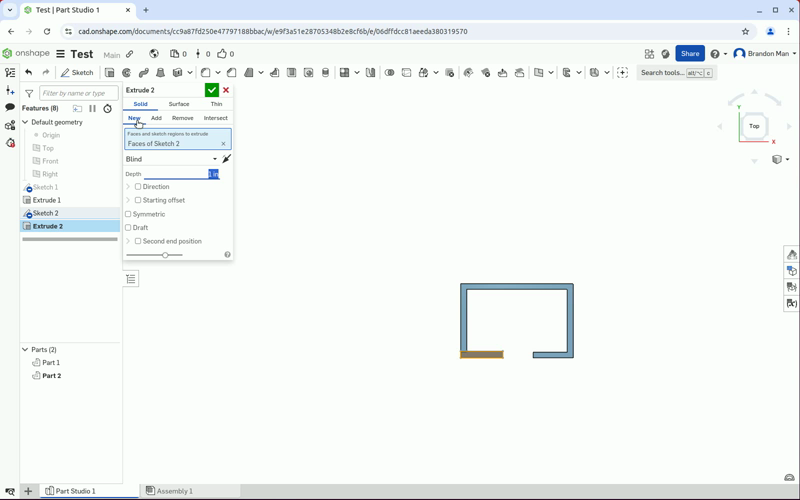
text(0.722)
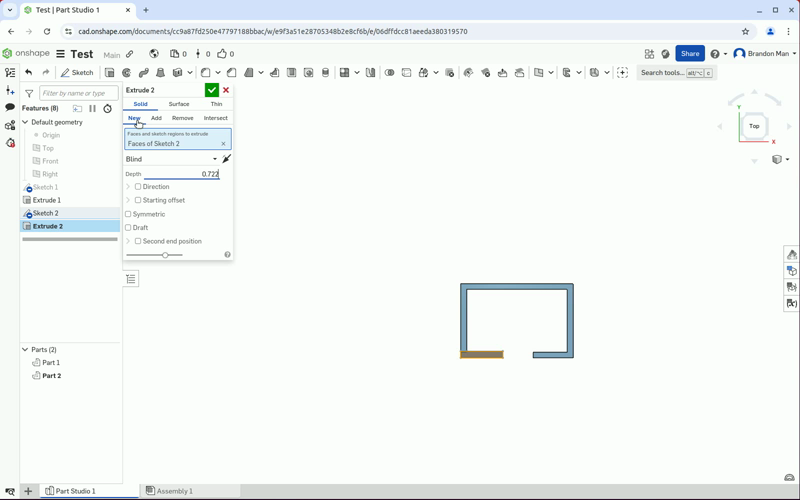
key(enter)
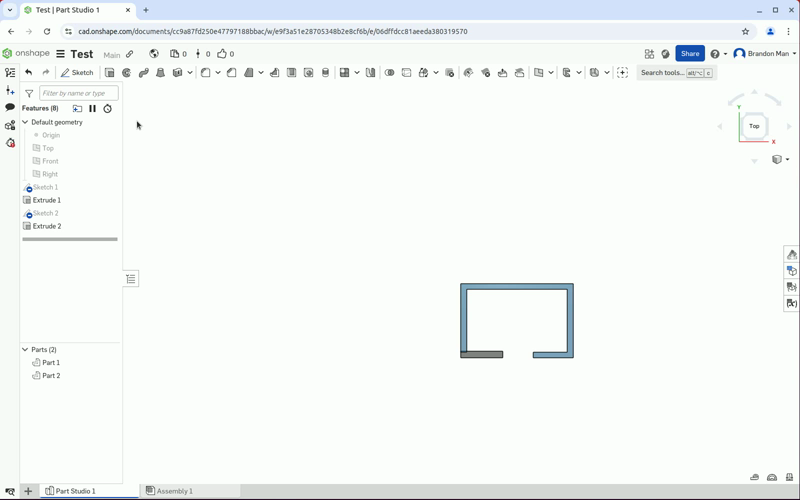
key(shift+h)
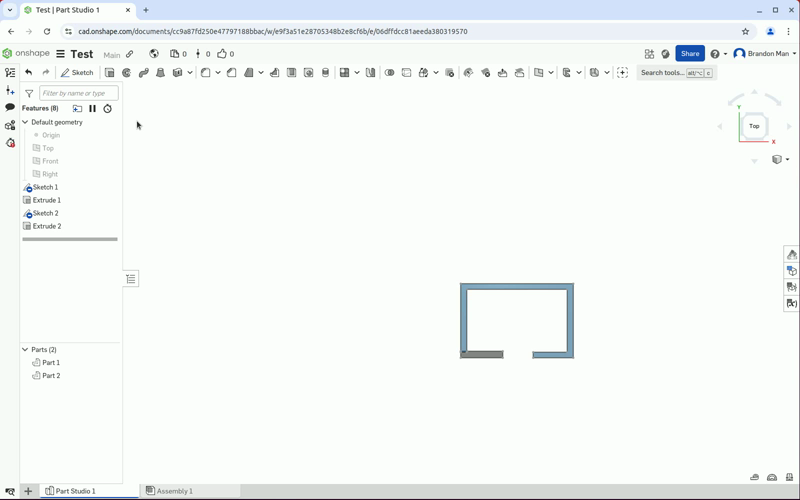
key(shift+h)
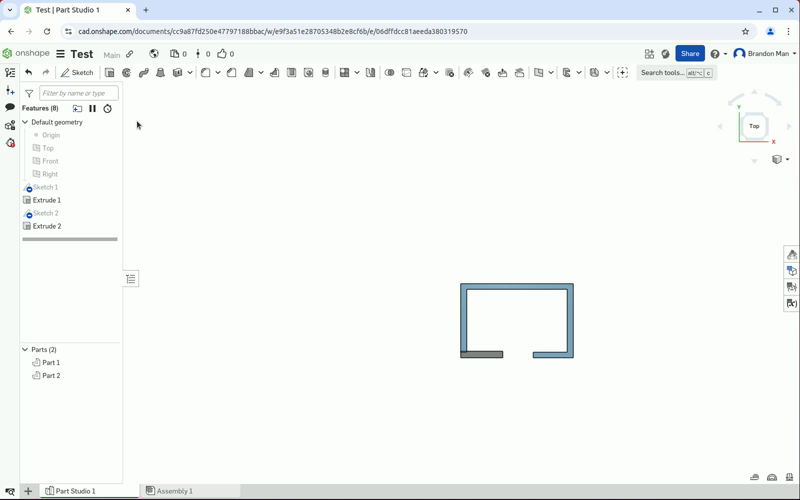
mouse_move(73, 189)
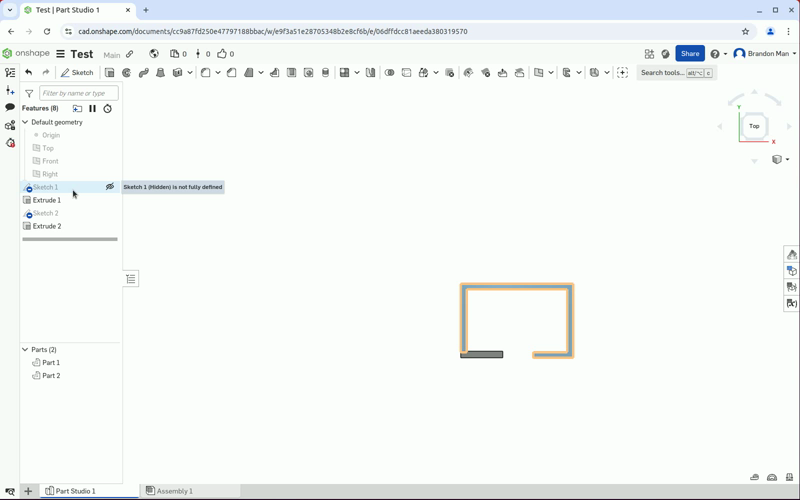
click(73, 189)
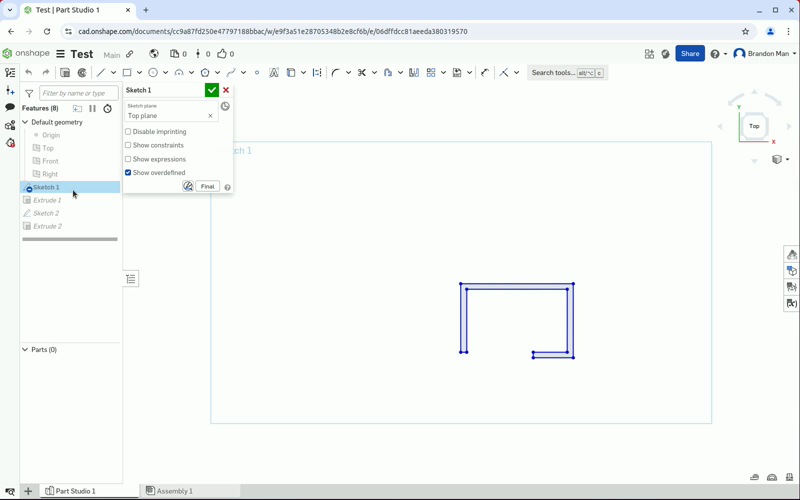
mouse_move(229, 92)
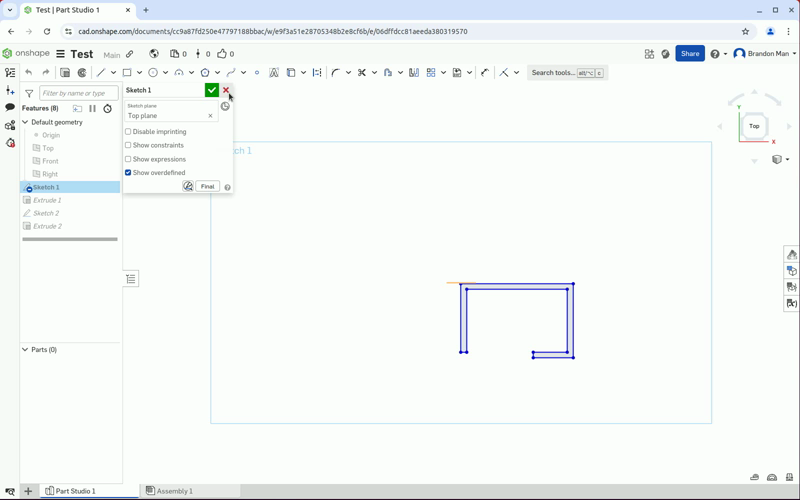
click(229, 92)
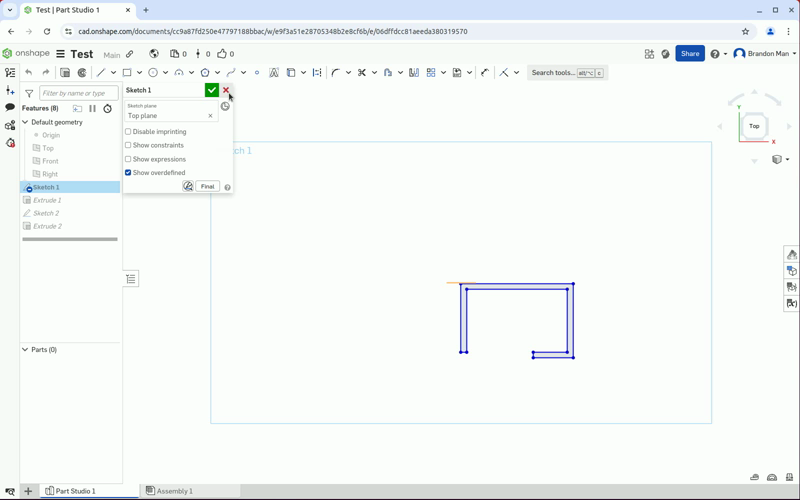
key(shift+s)
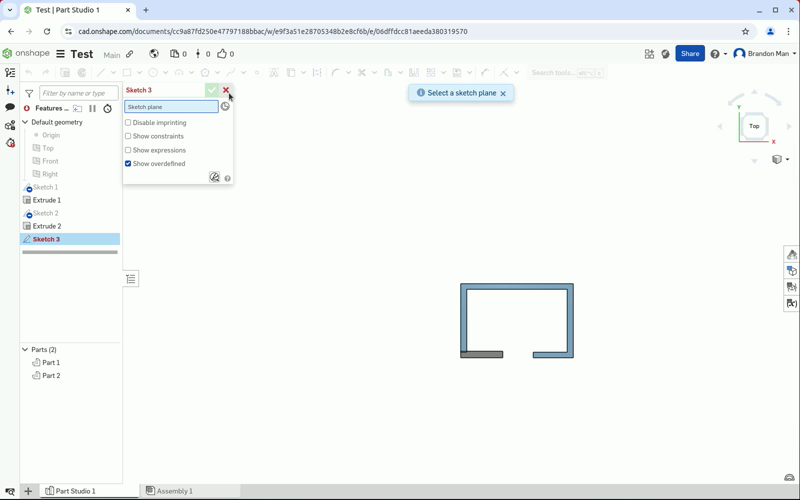
mouse_move(73, 150)
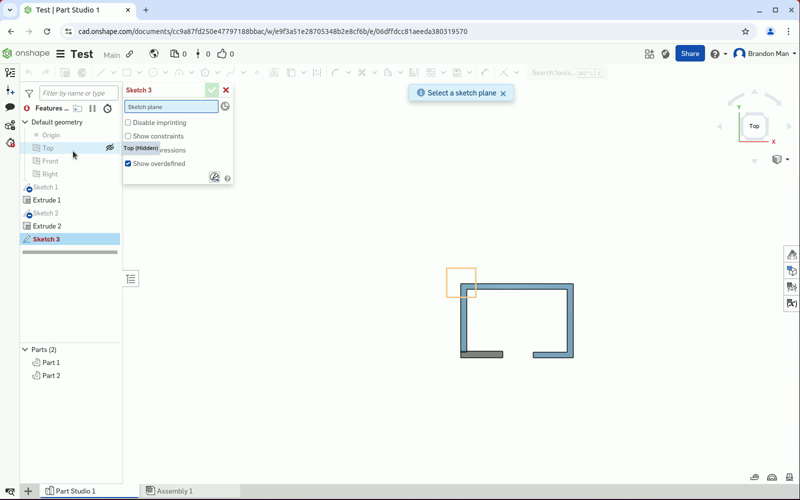
click(73, 150)
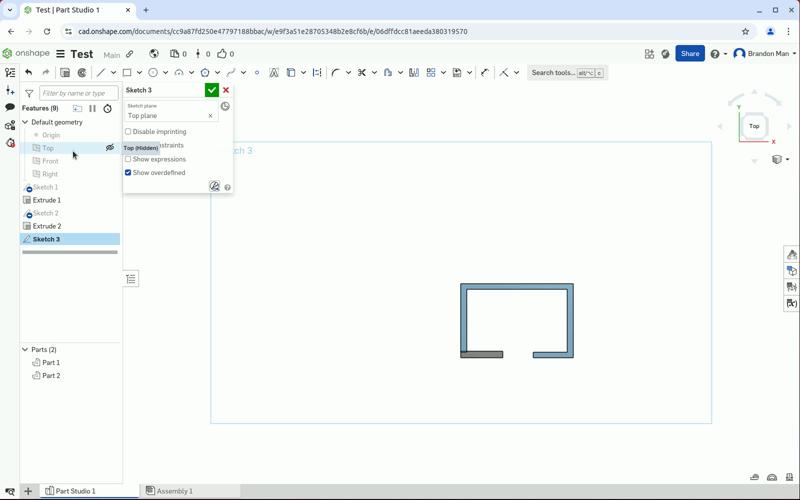
mouse_move(73, 352)
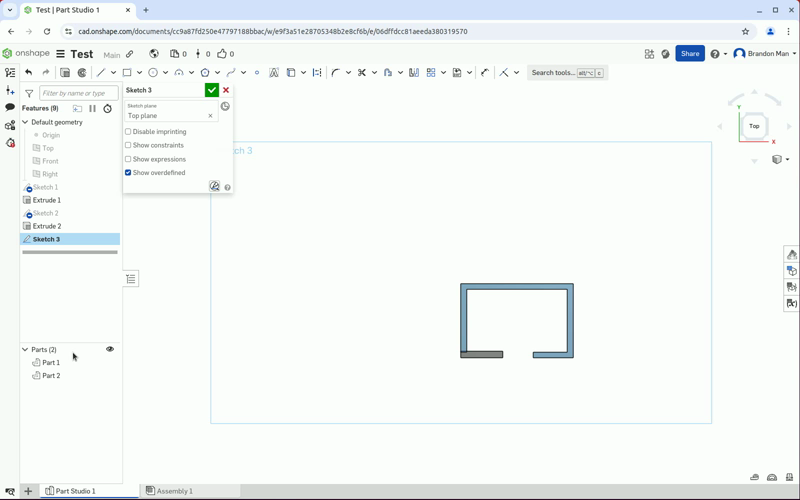
key(y)
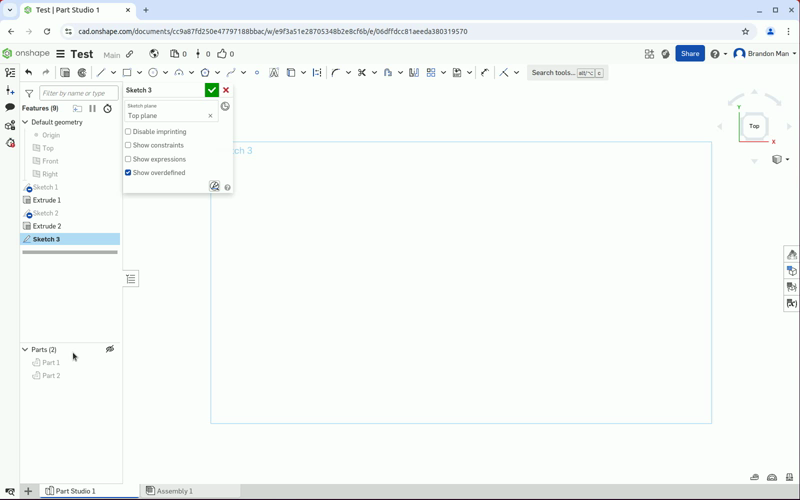
key(l)
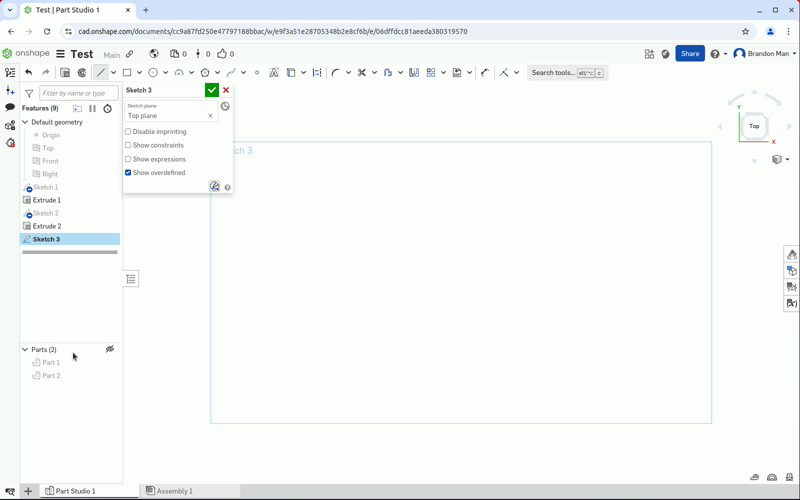
key_down(shift)
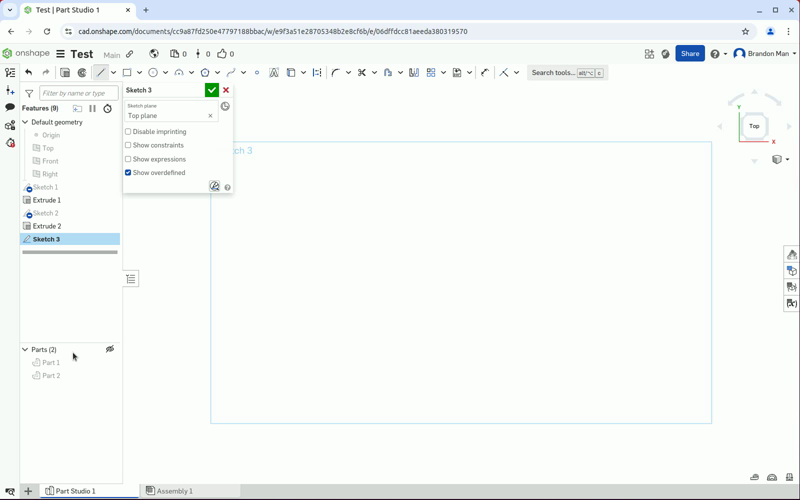
mouse_move(501, 360)
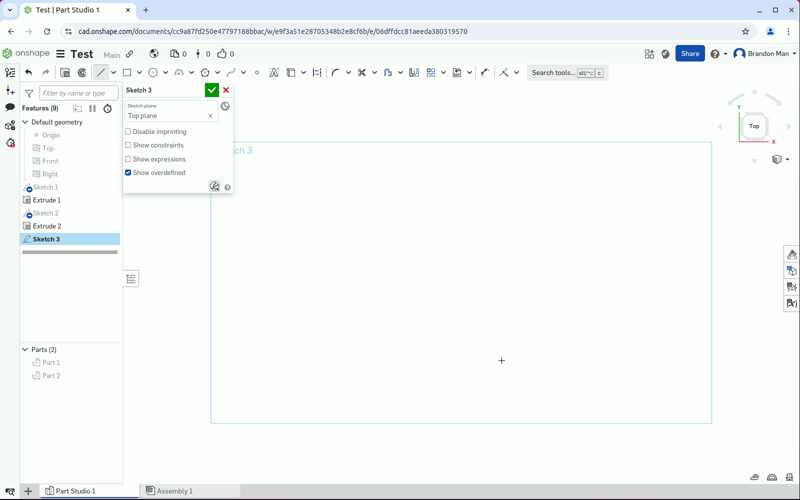
click(501, 360)
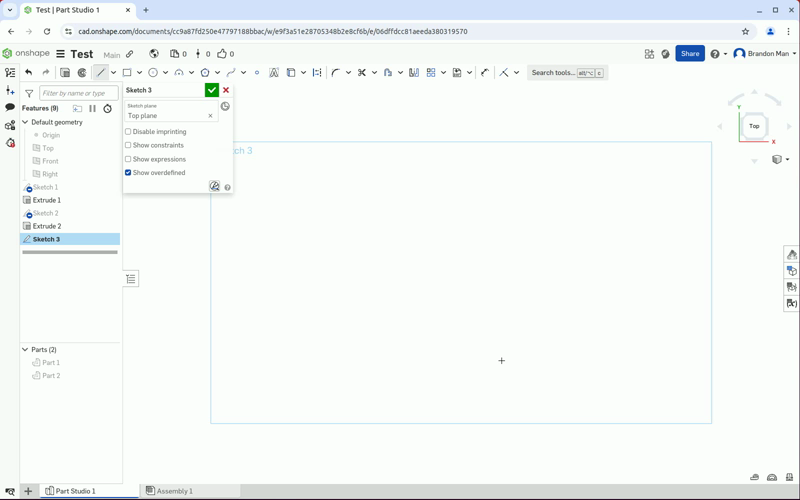
key_up(shift)
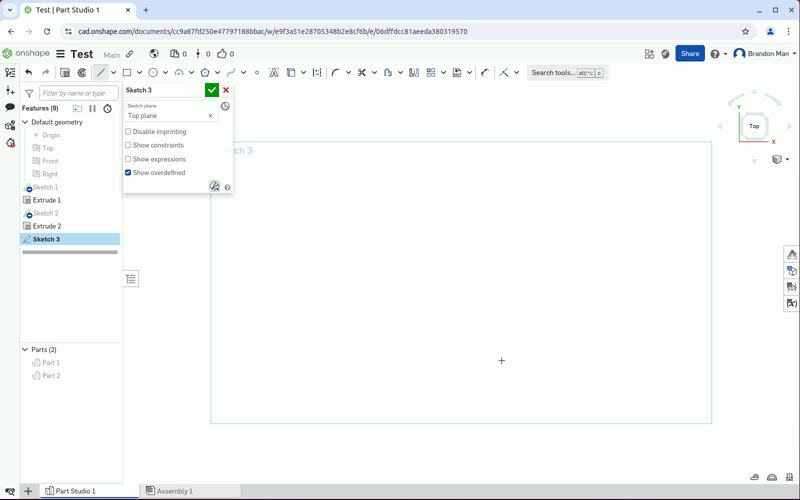
key_down(shift)
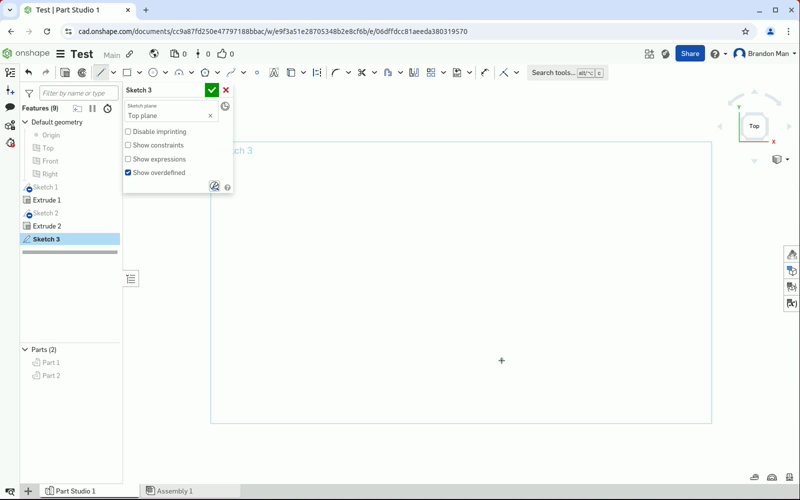
mouse_move(531, 360)
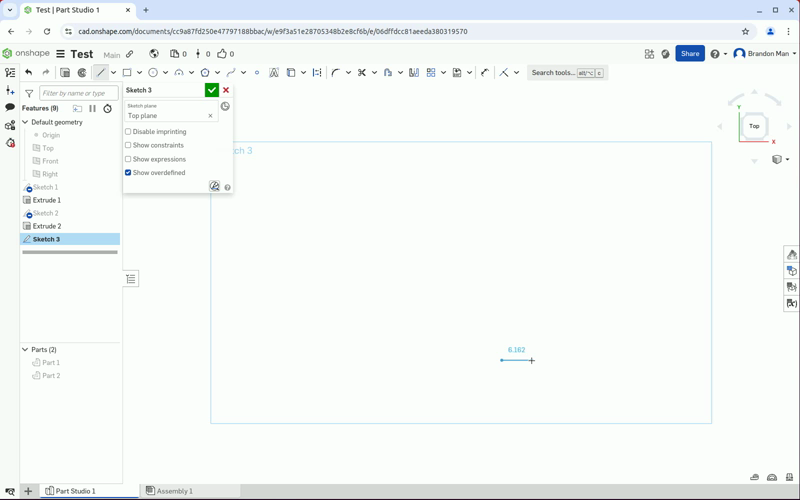
mouse_move(534, 360)
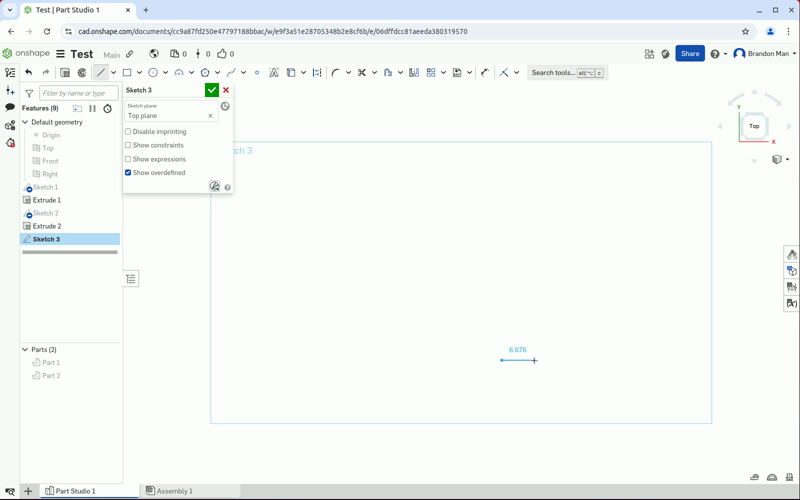
click(534, 360)
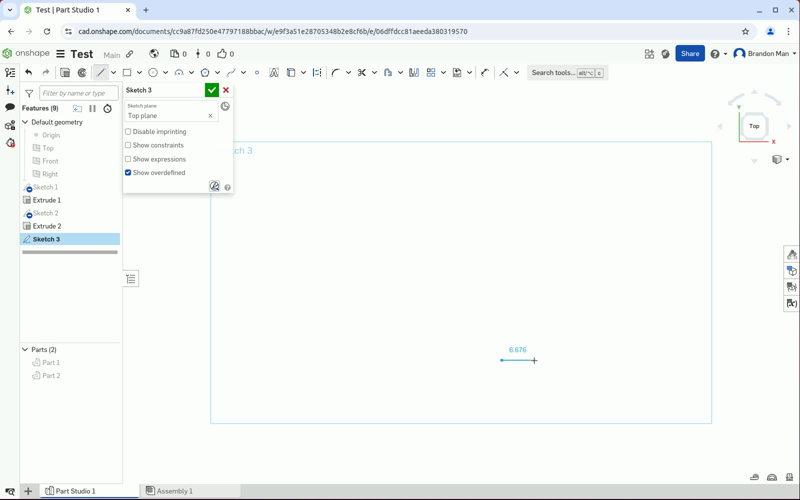
key_up(shift)
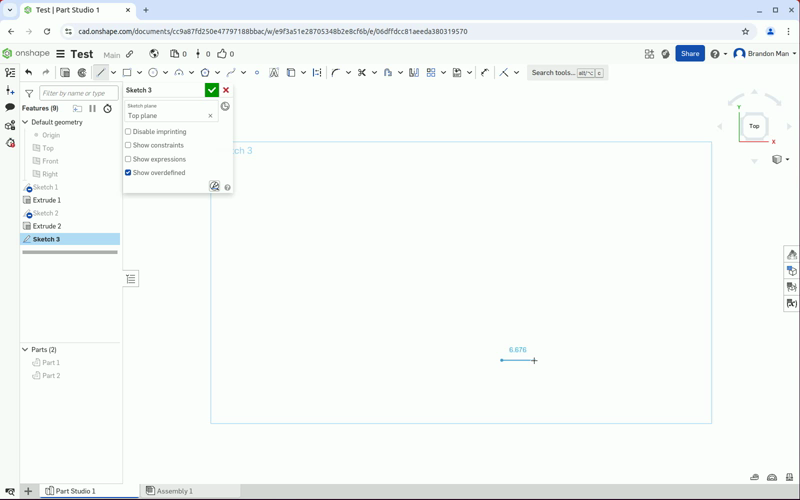
key_down(shift)
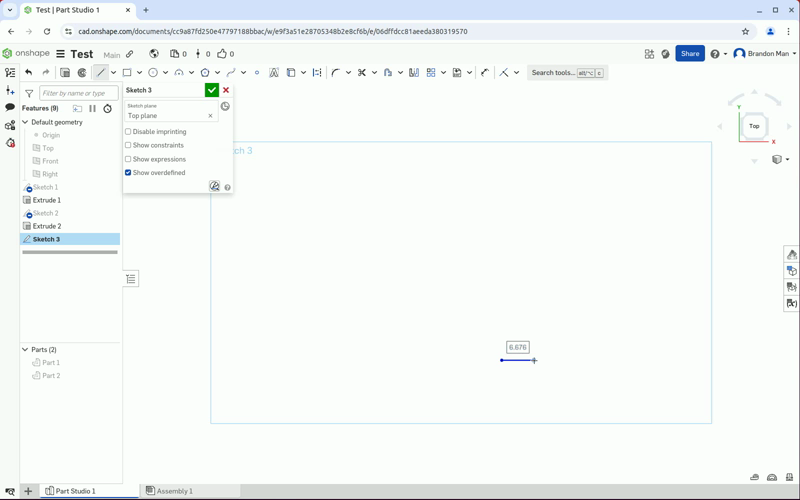
mouse_move(564, 360)
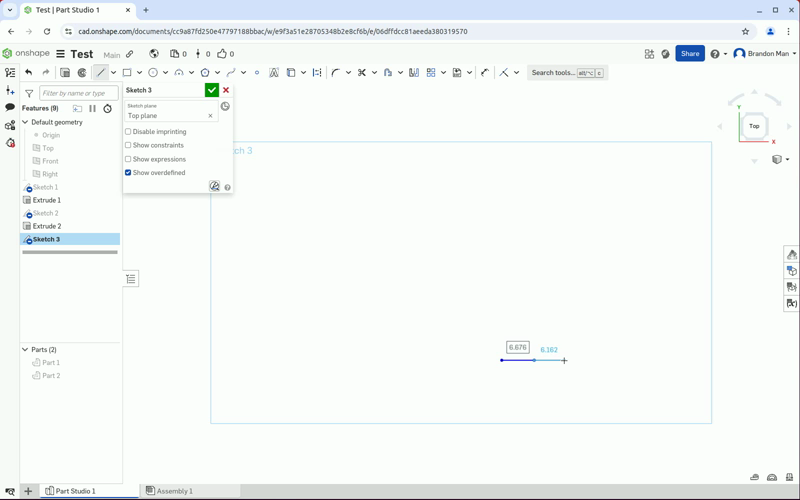
mouse_move(534, 358)
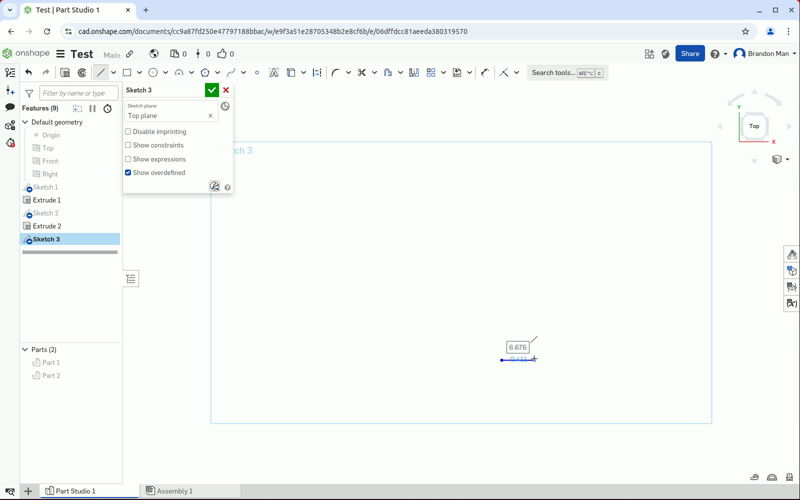
scroll(6)
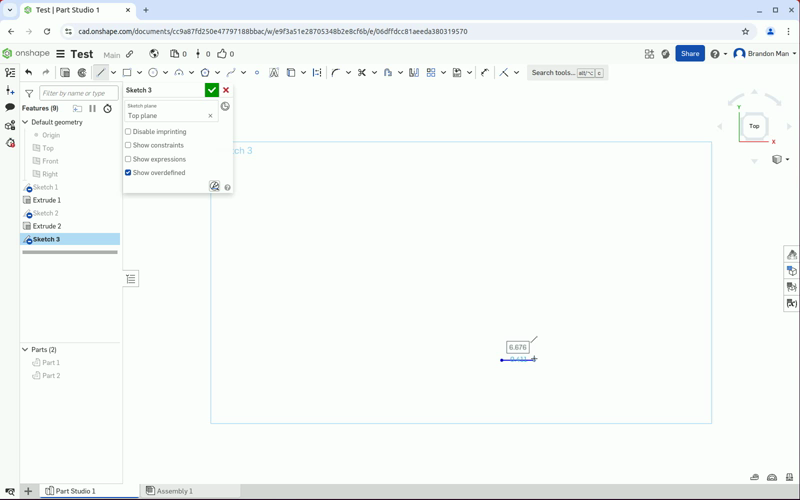
scroll(6)
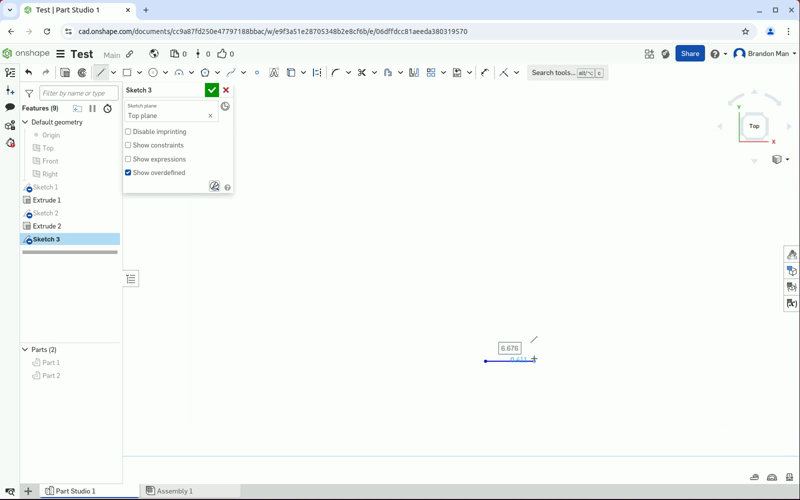
scroll(6)
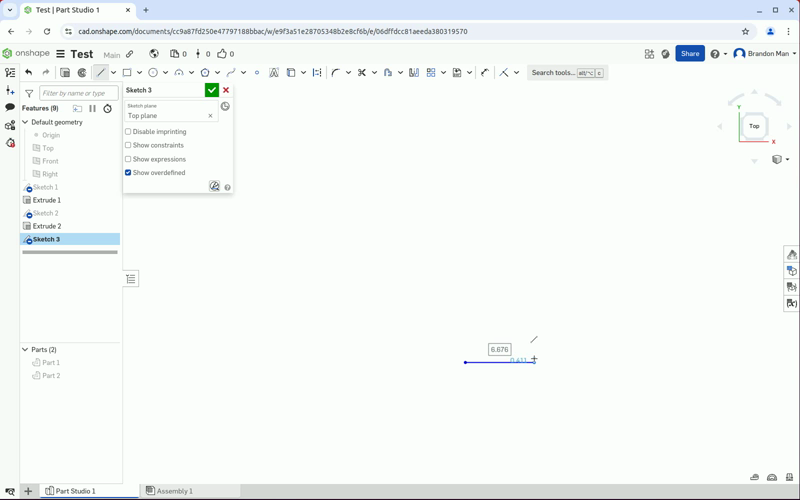
scroll(6)
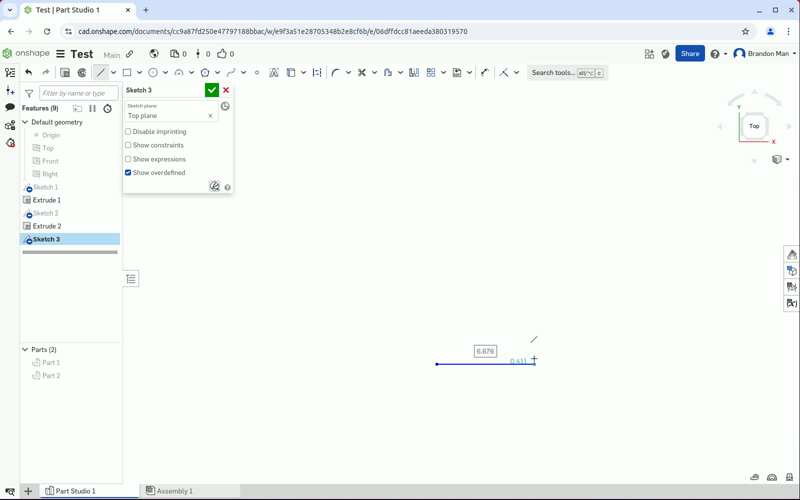
scroll(6)
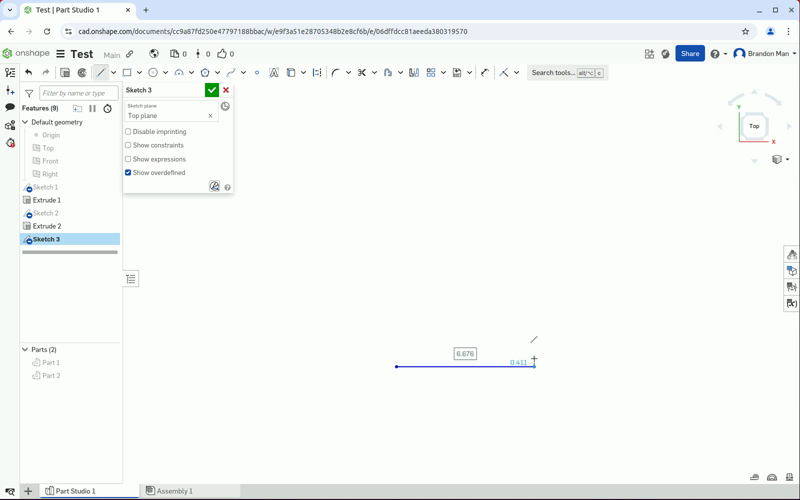
scroll(6)
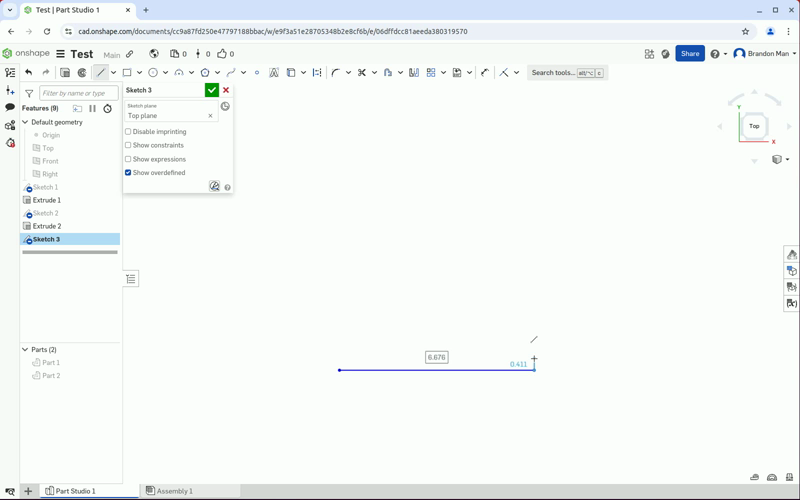
scroll(6)
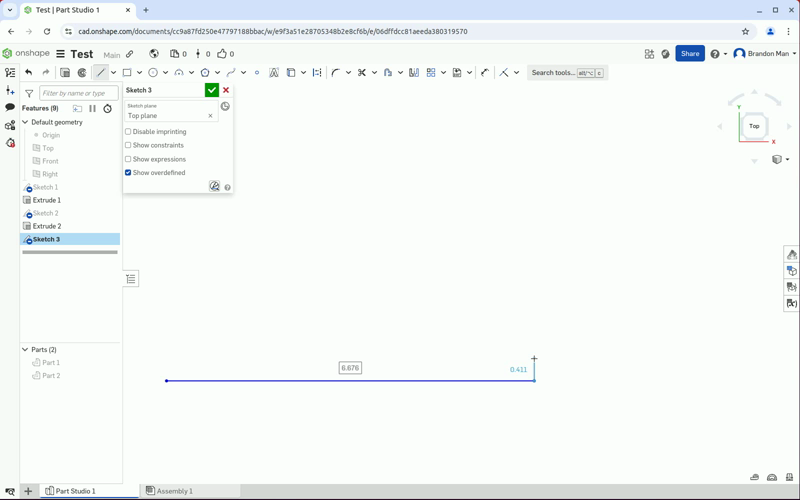
click(534, 358)
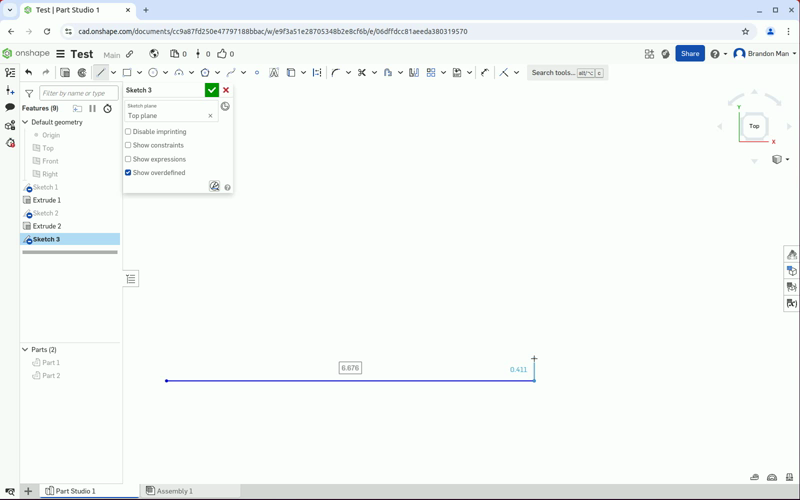
scroll(-6)
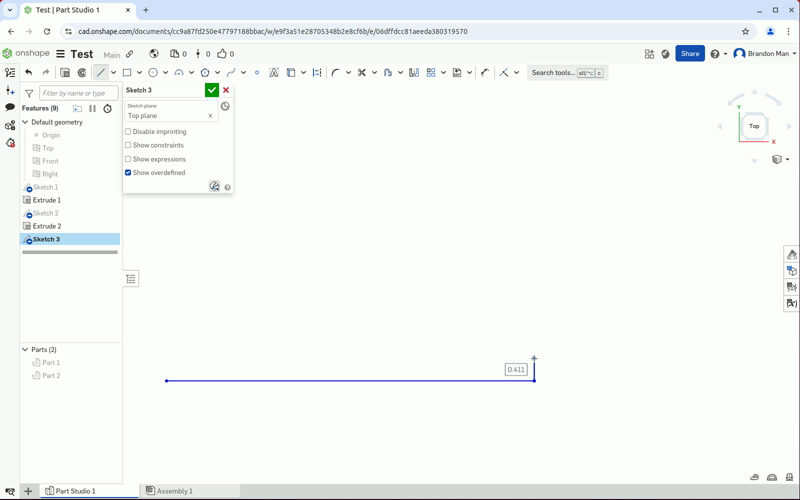
scroll(-6)
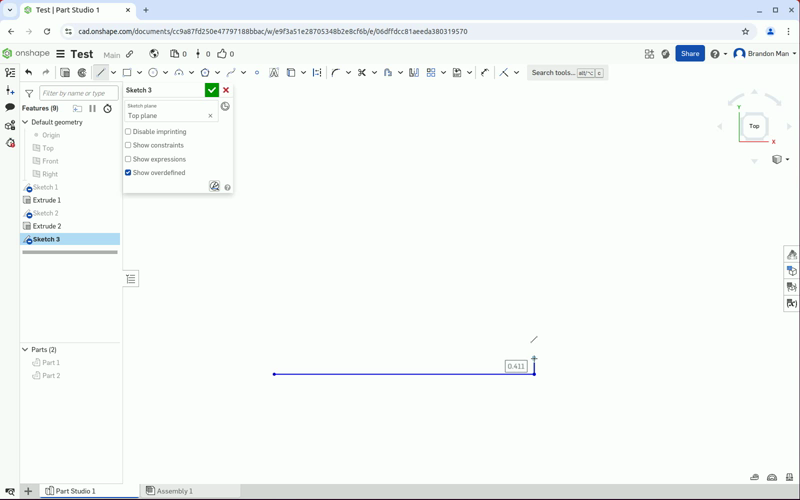
scroll(-6)
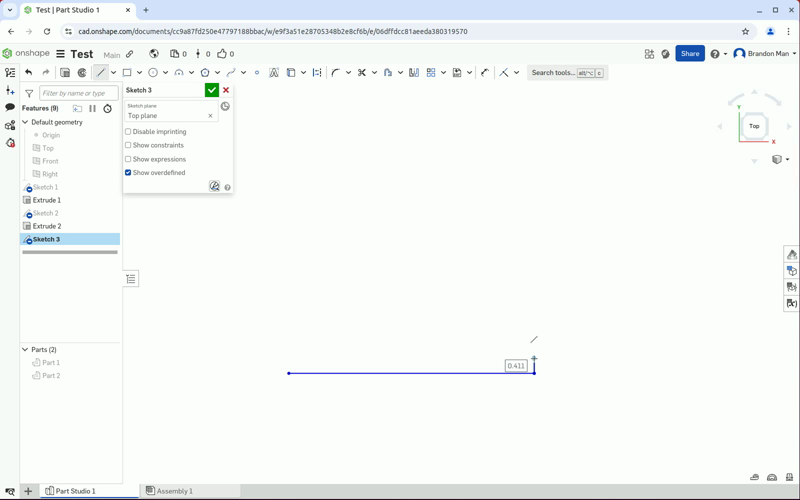
scroll(-6)
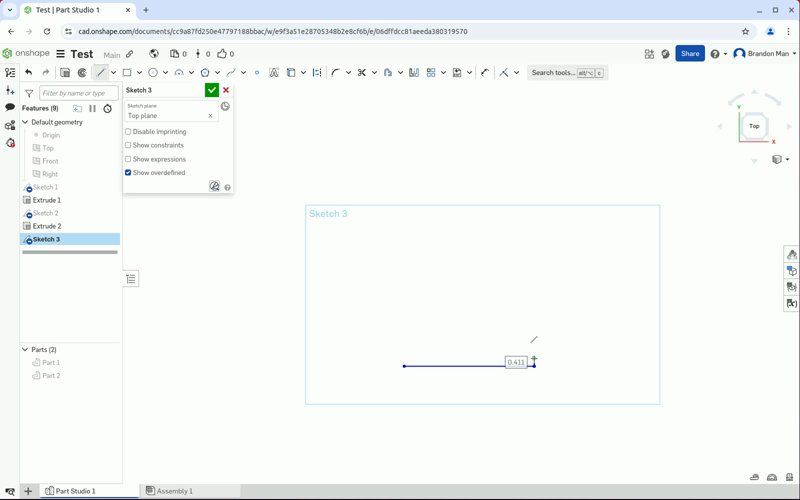
scroll(-6)
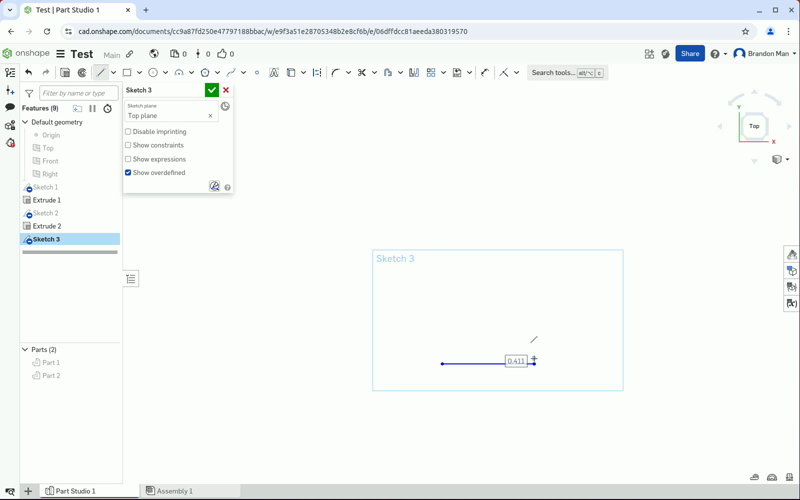
scroll(-6)
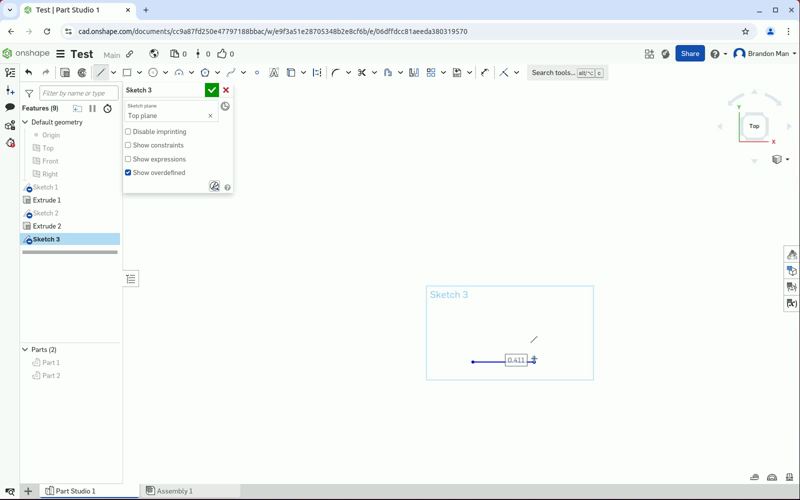
scroll(-6)
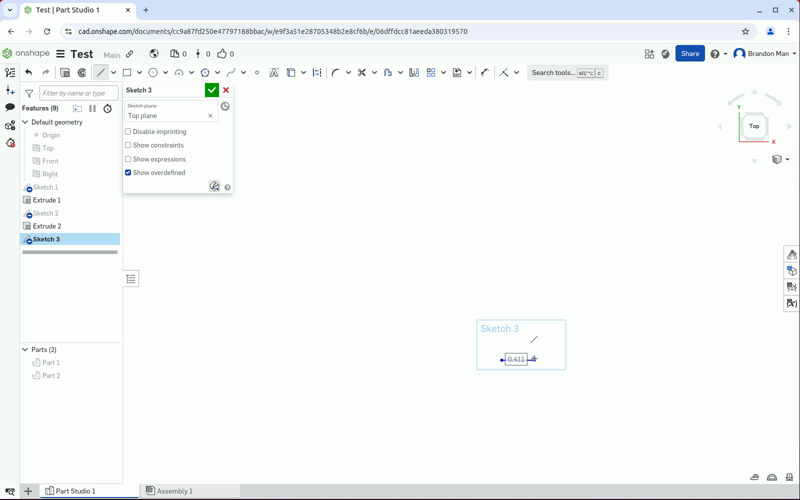
key_up(shift)
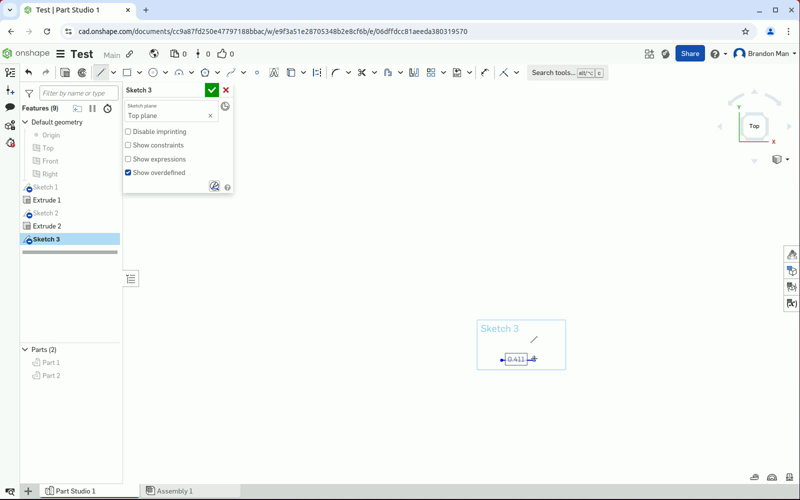
key_down(shift)
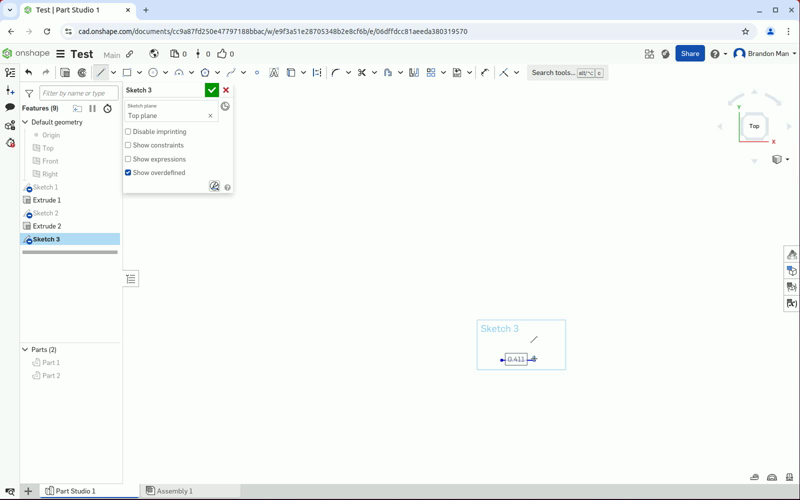
mouse_move(564, 358)
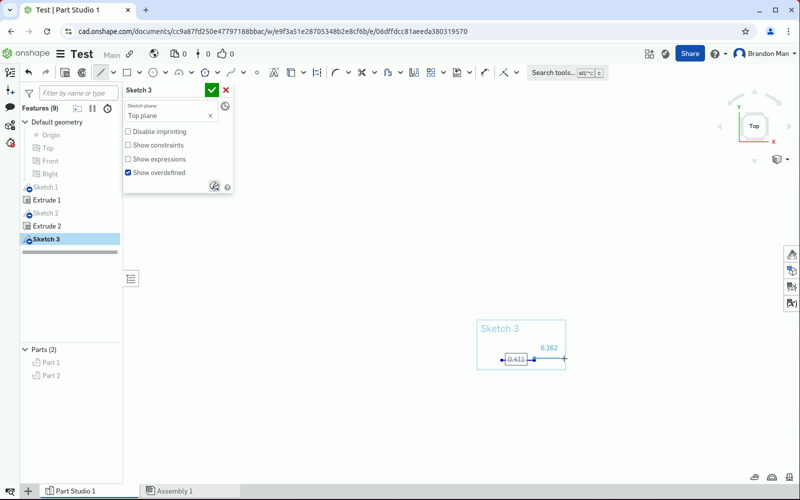
mouse_move(534, 351)
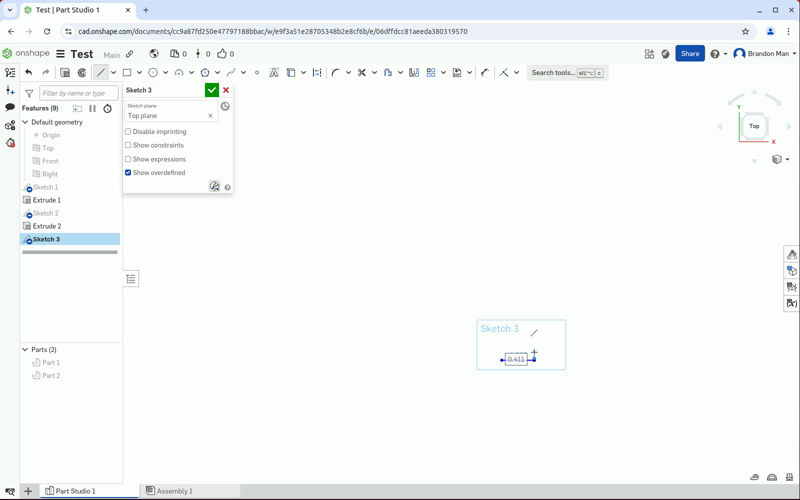
scroll(6)
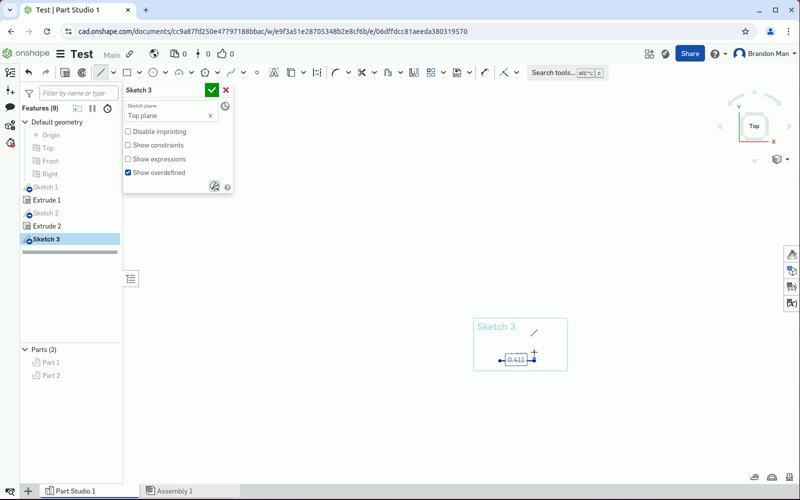
scroll(6)
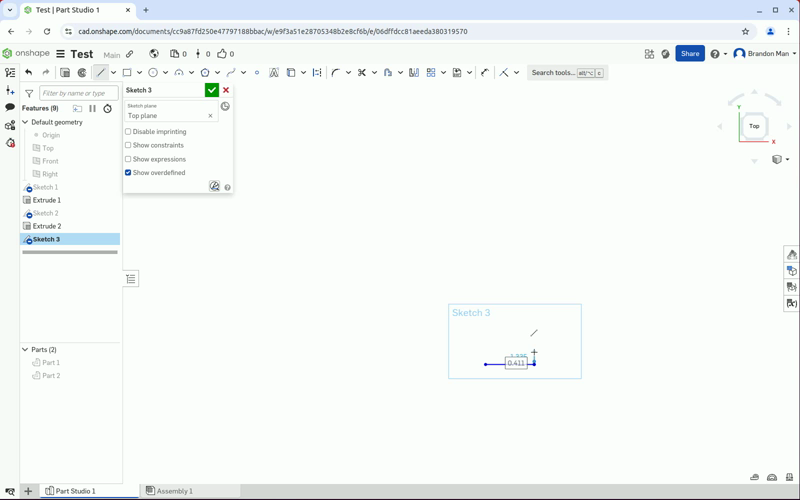
scroll(6)
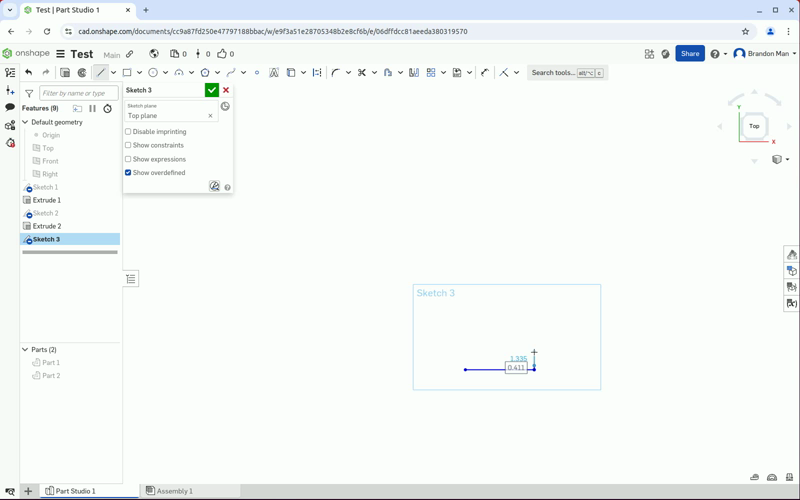
scroll(6)
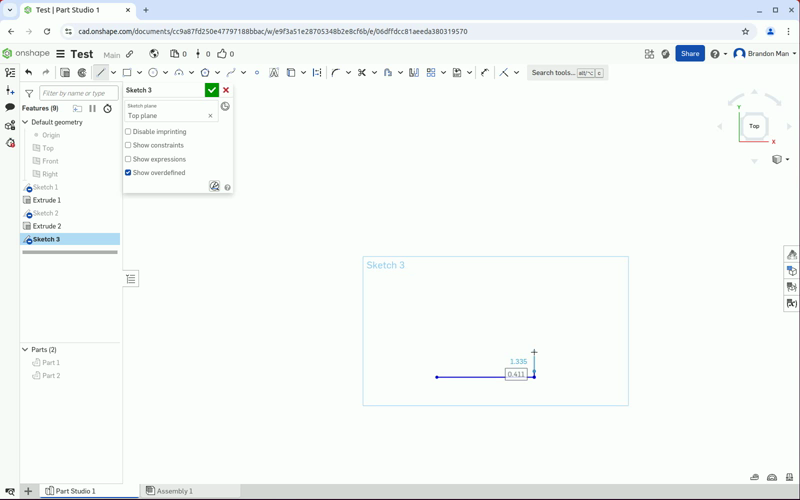
scroll(6)
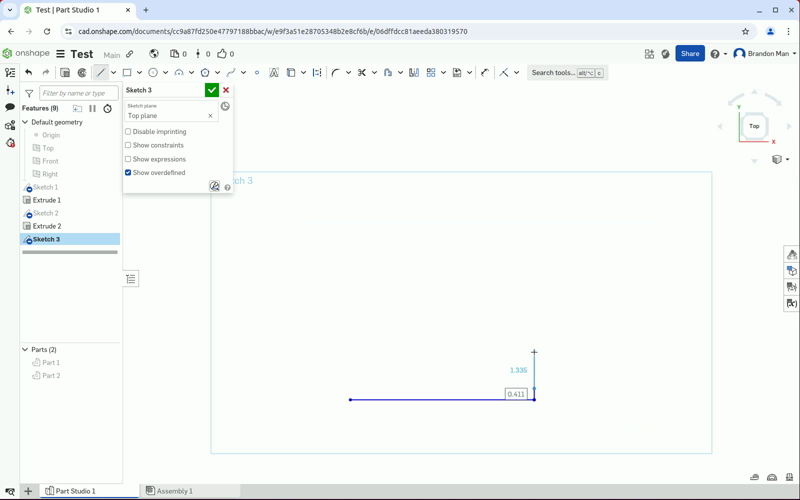
scroll(6)
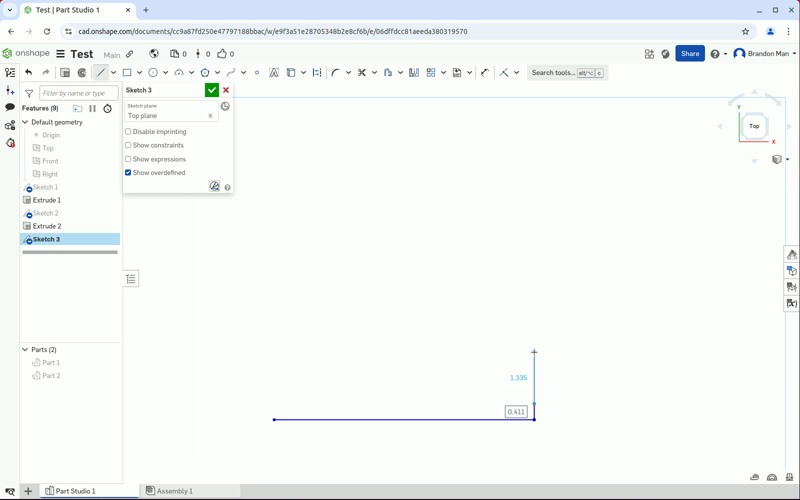
scroll(6)
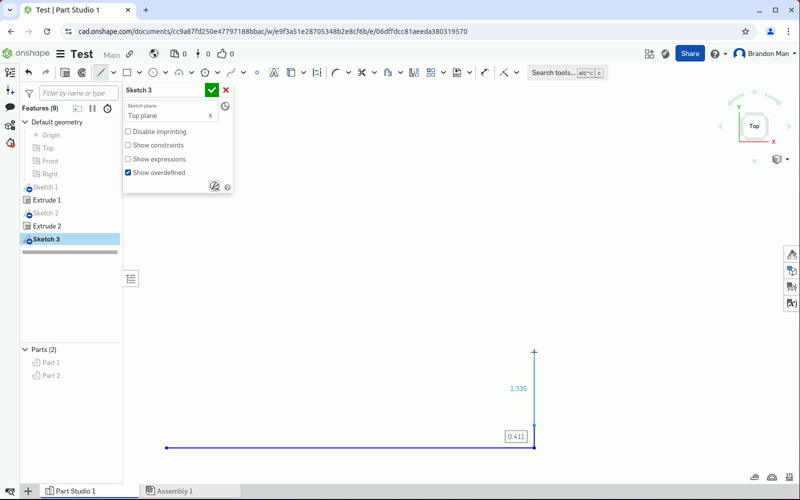
click(534, 351)
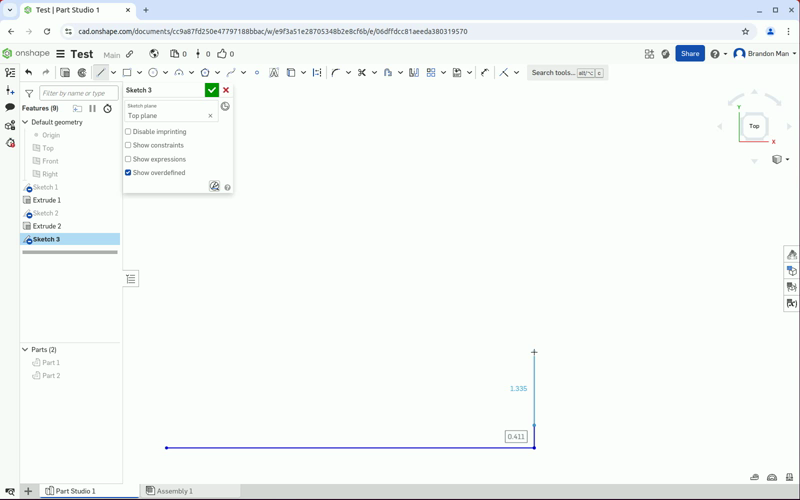
scroll(-6)
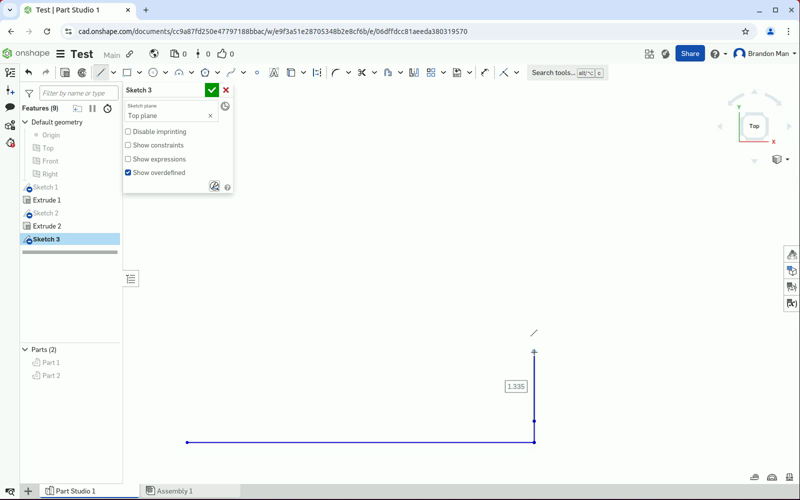
scroll(-6)
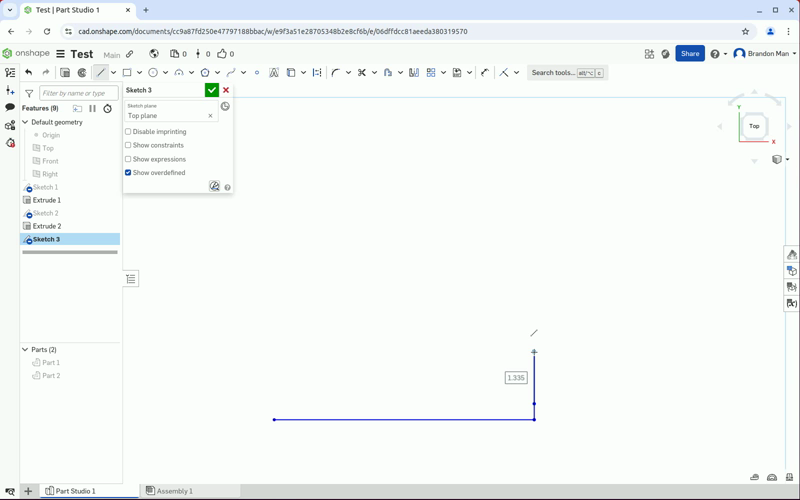
scroll(-6)
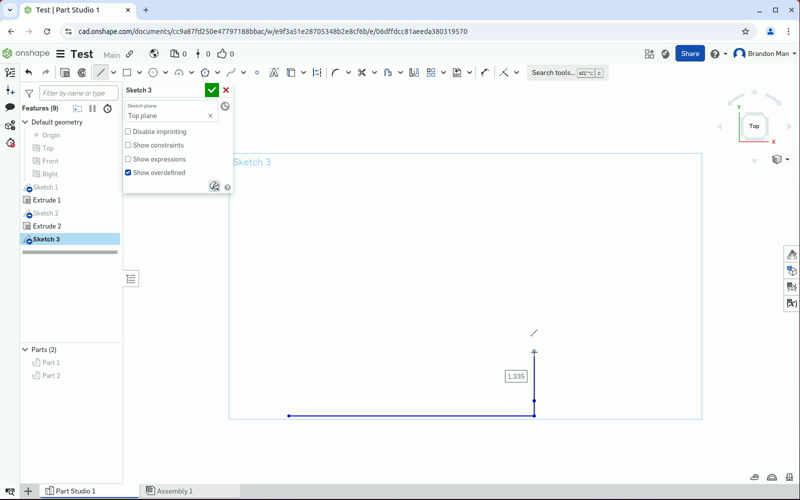
scroll(-6)
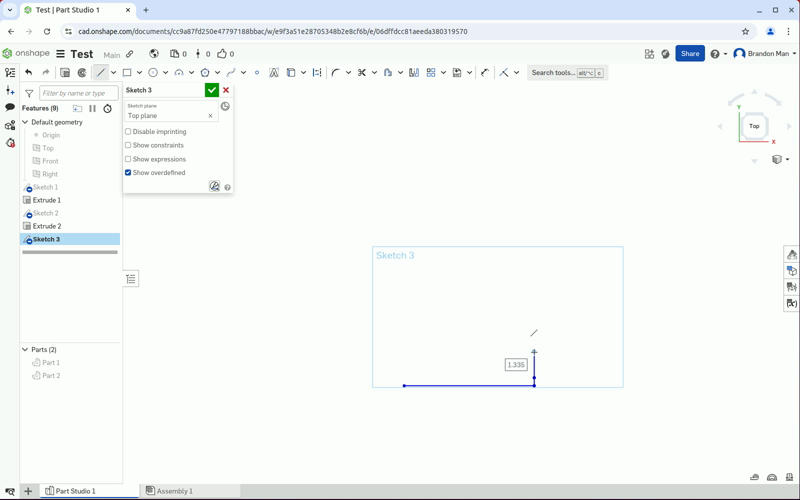
scroll(-6)
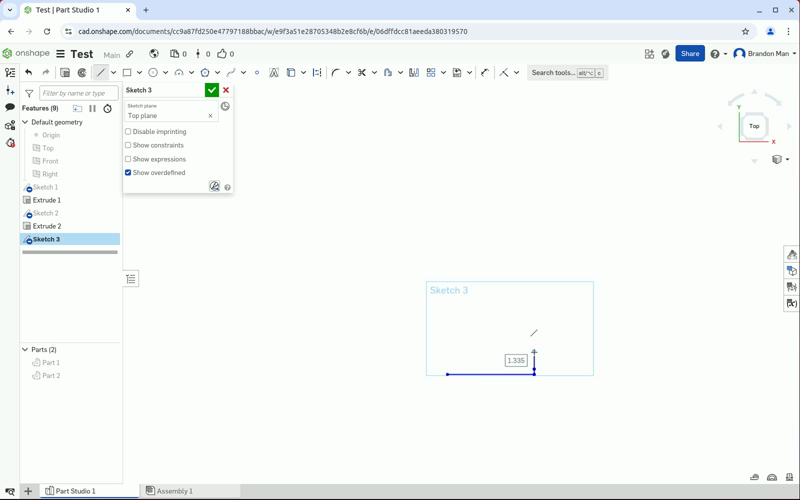
scroll(-6)
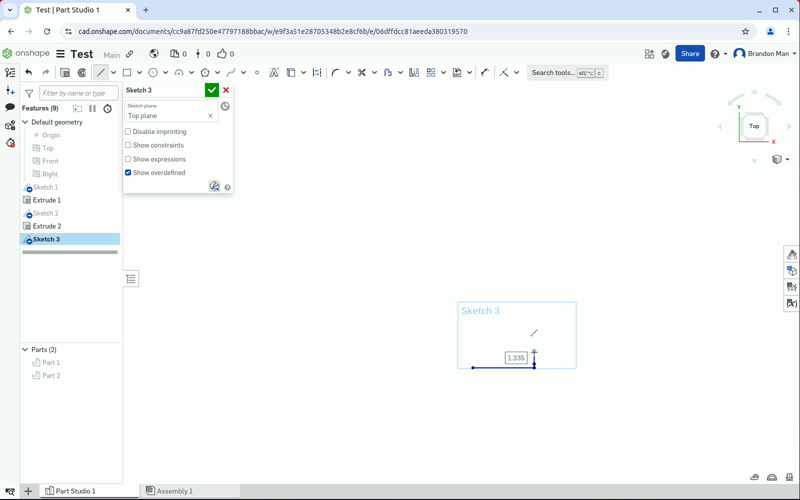
scroll(-6)
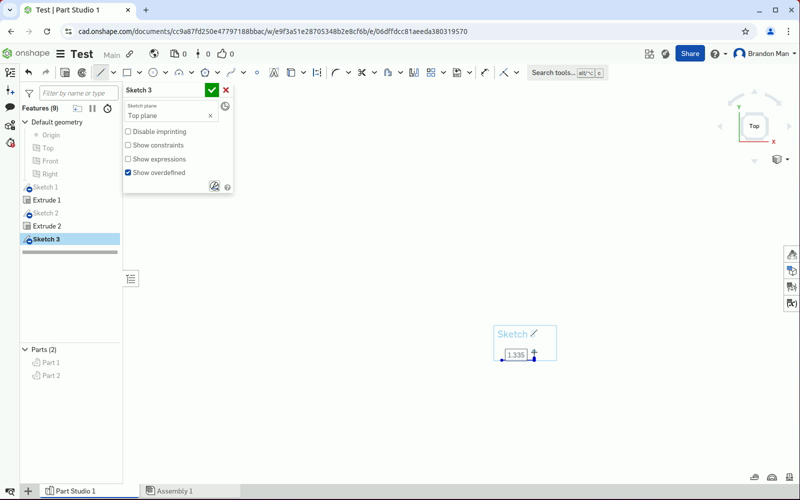
key_up(shift)
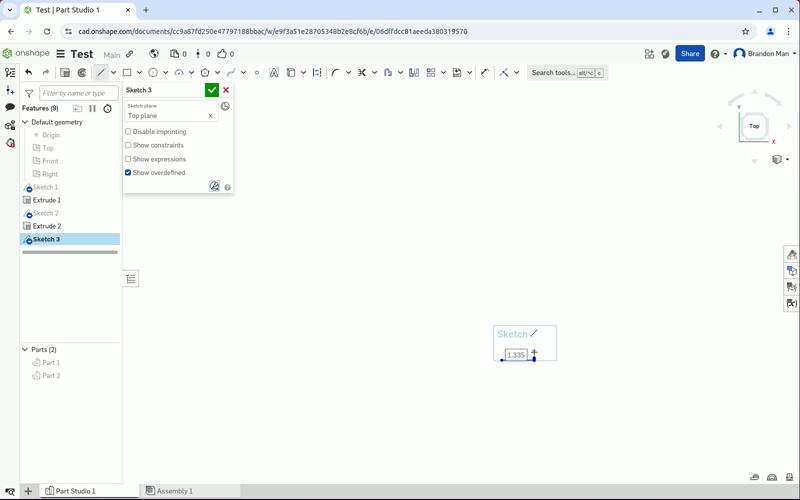
key_down(shift)
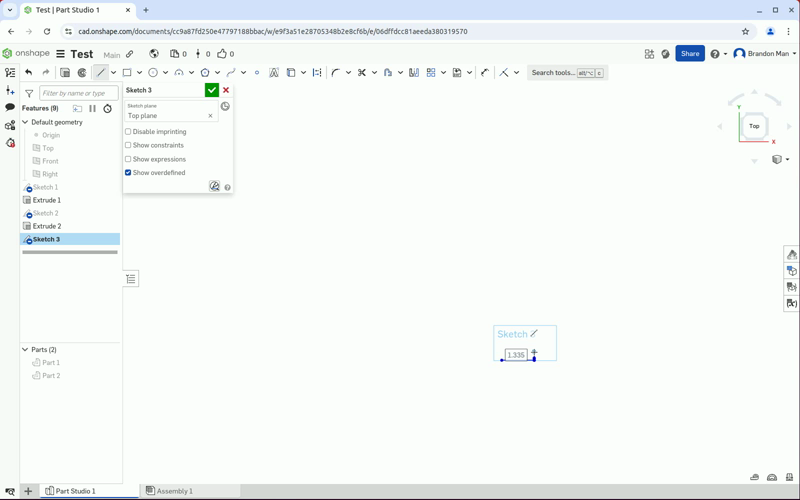
mouse_move(564, 351)
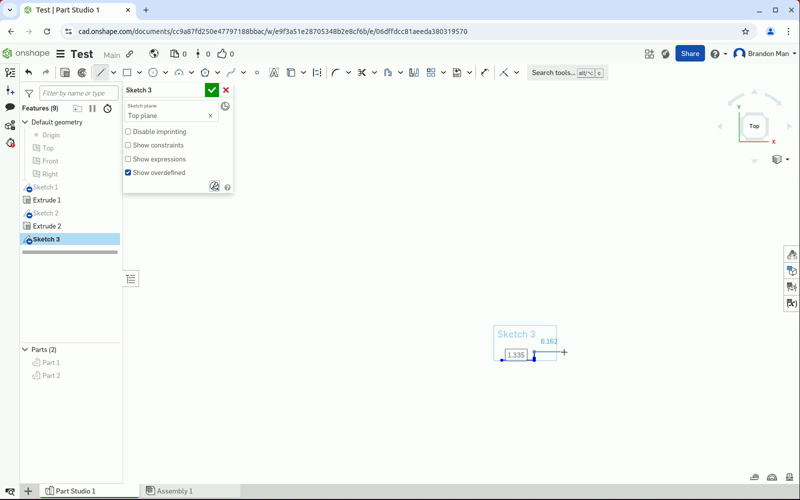
mouse_move(534, 350)
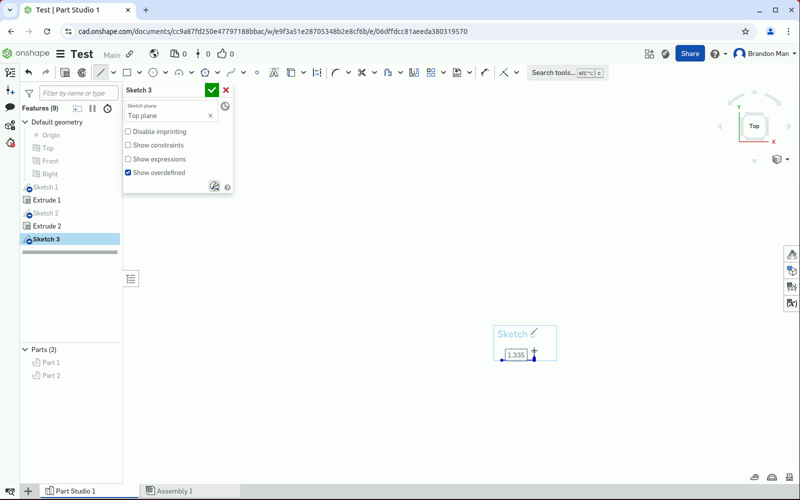
scroll(6)
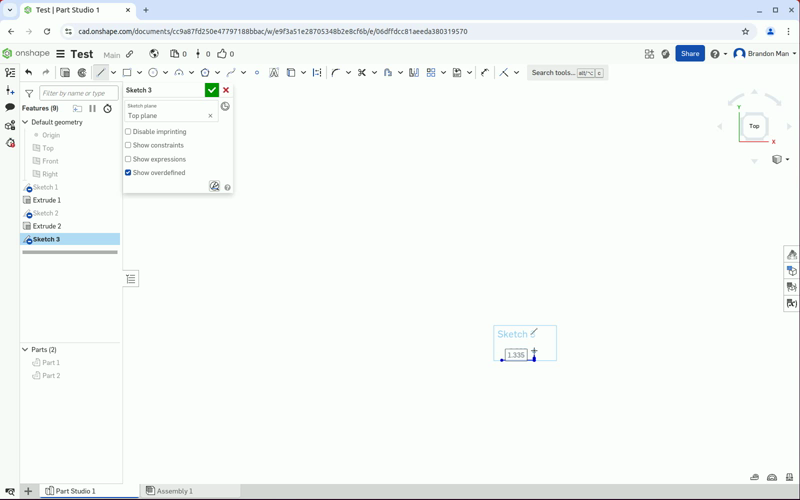
scroll(6)
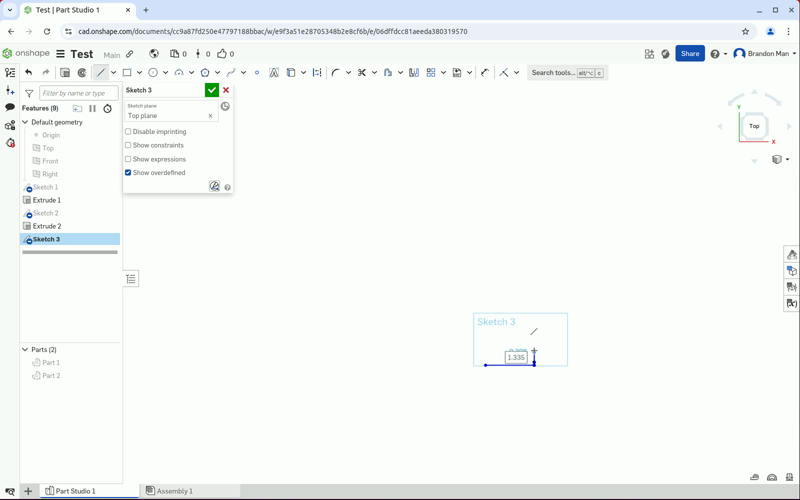
scroll(6)
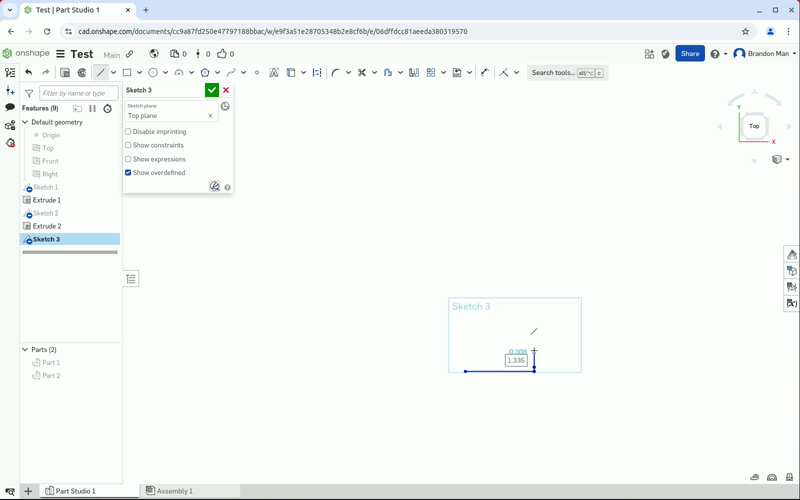
scroll(6)
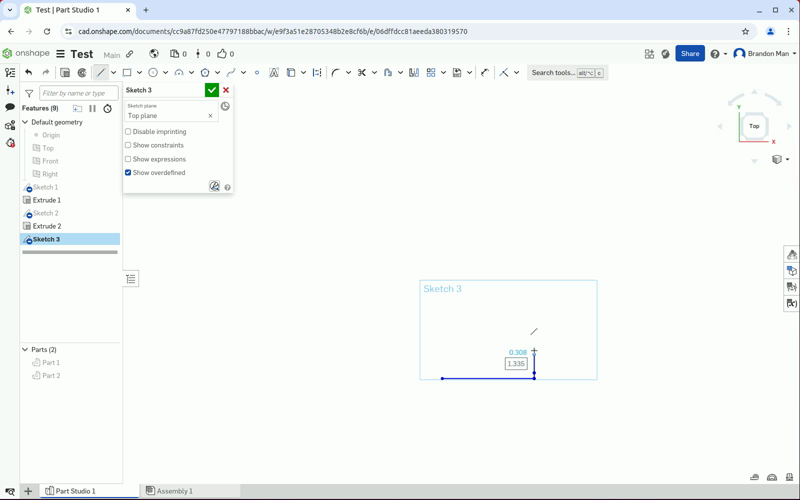
scroll(6)
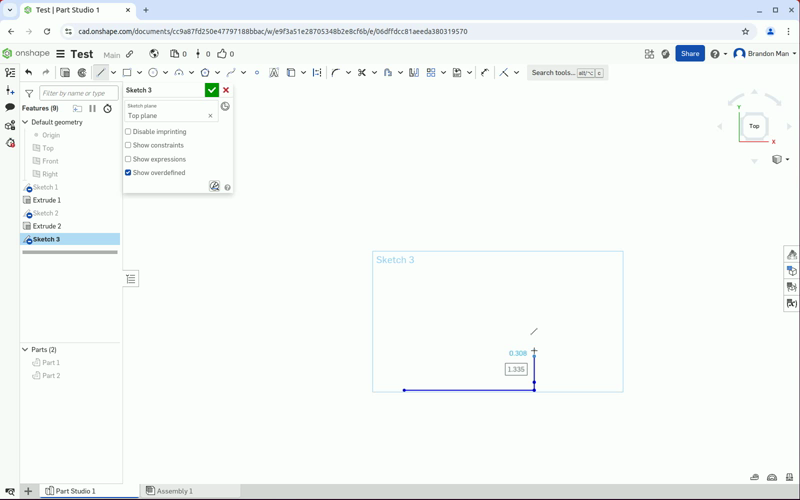
scroll(6)
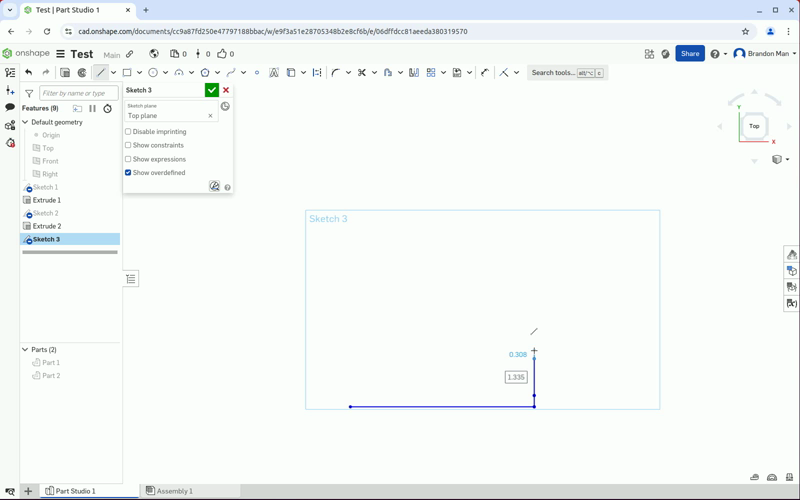
scroll(6)
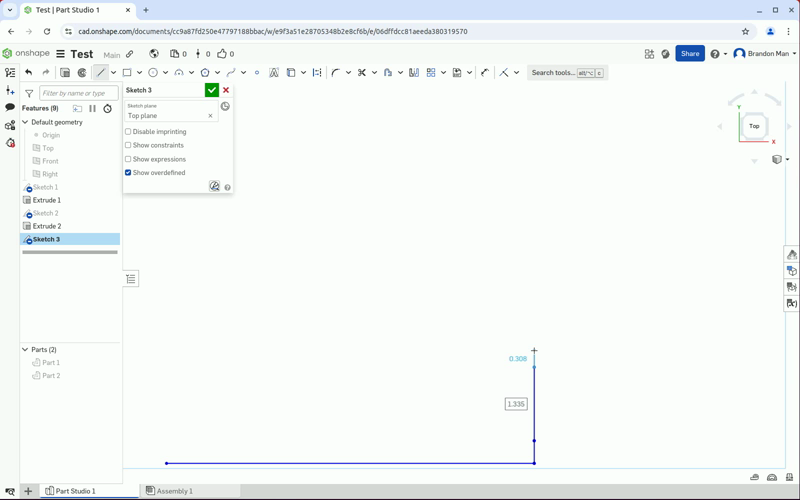
click(534, 350)
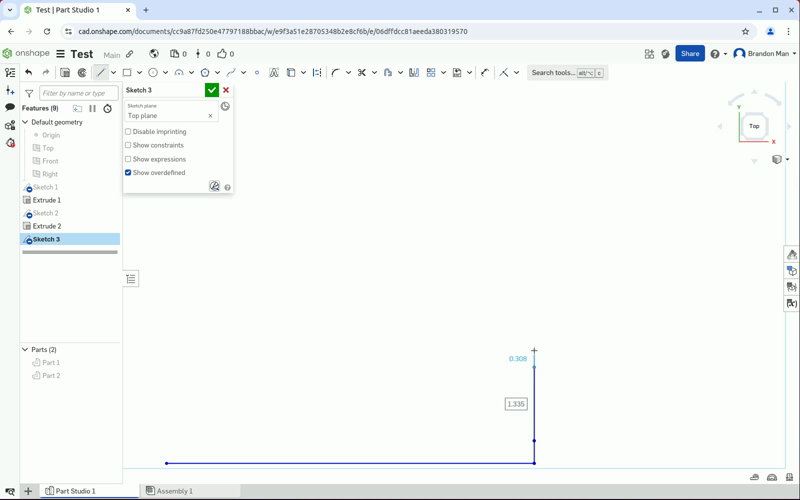
scroll(-6)
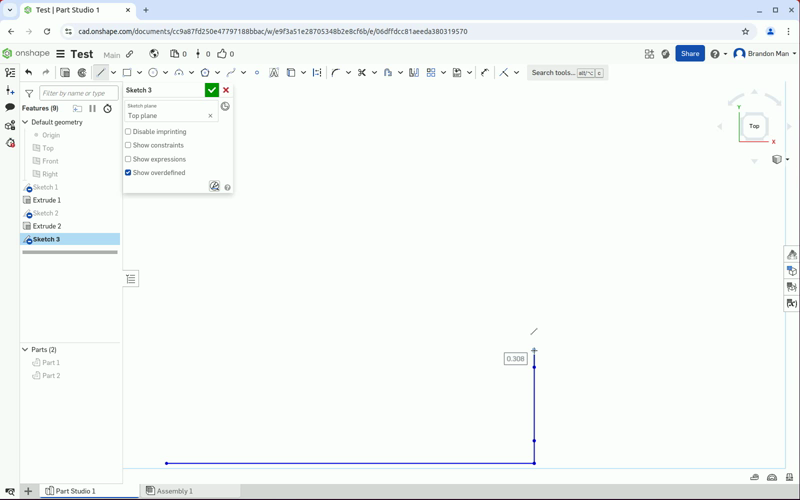
scroll(-6)
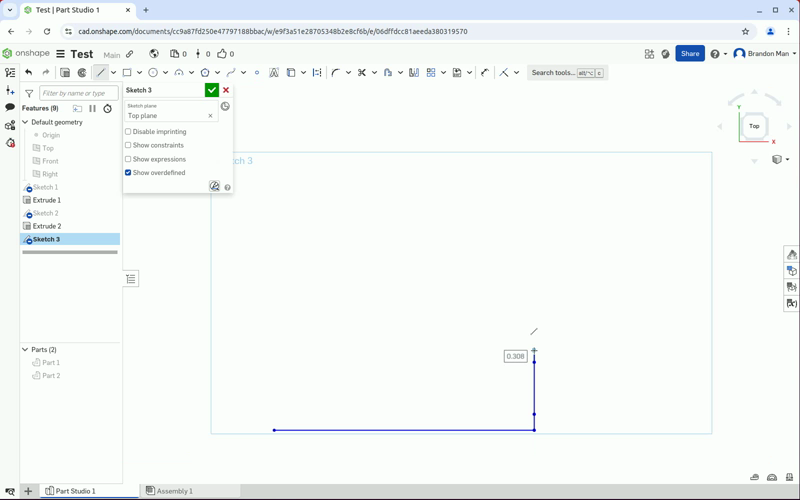
scroll(-6)
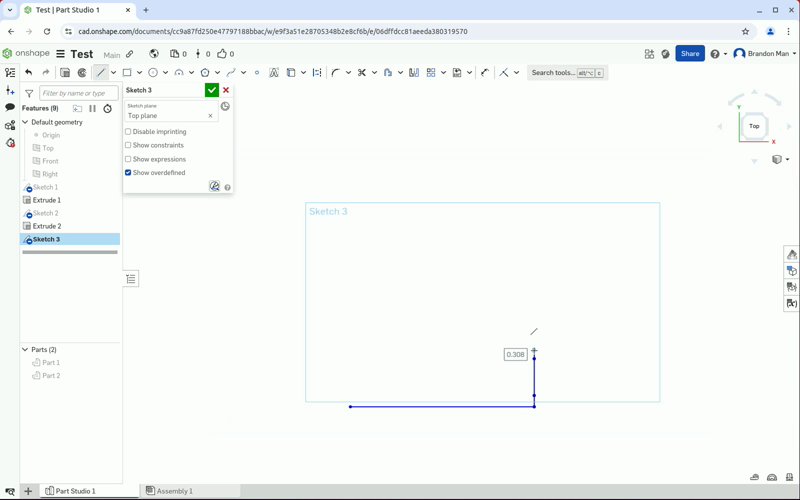
scroll(-6)
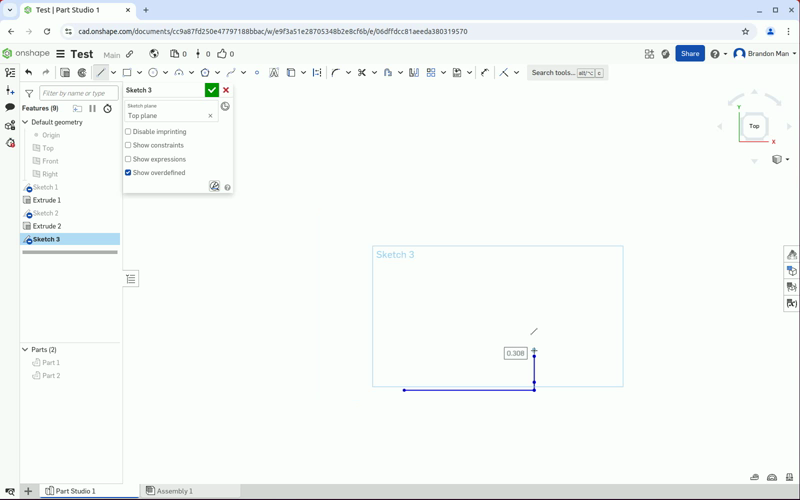
scroll(-6)
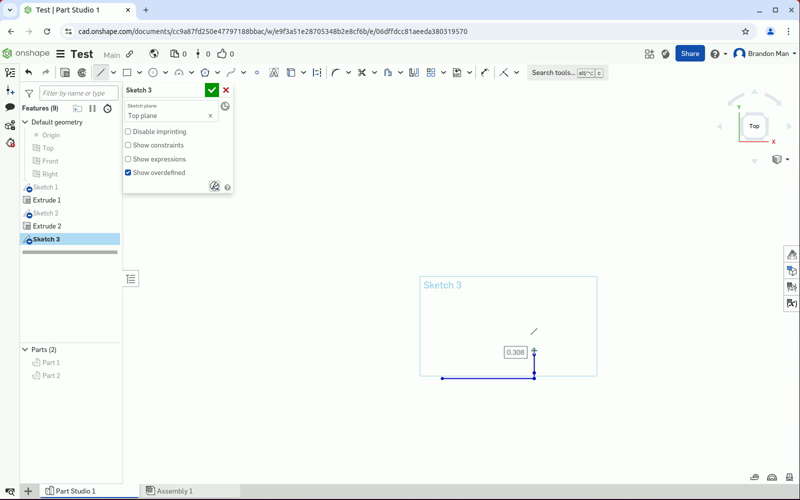
scroll(-6)
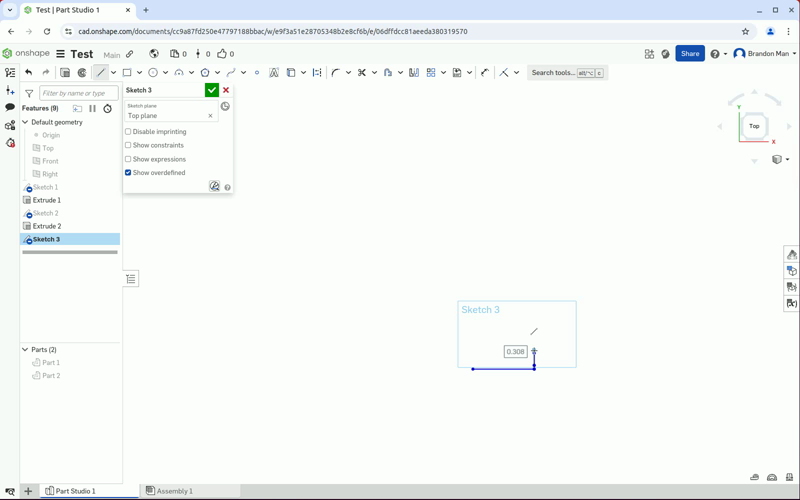
scroll(-6)
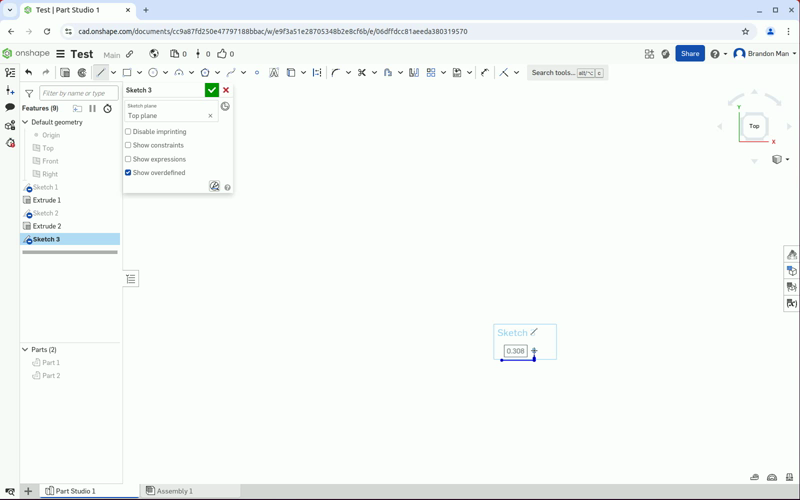
key_up(shift)
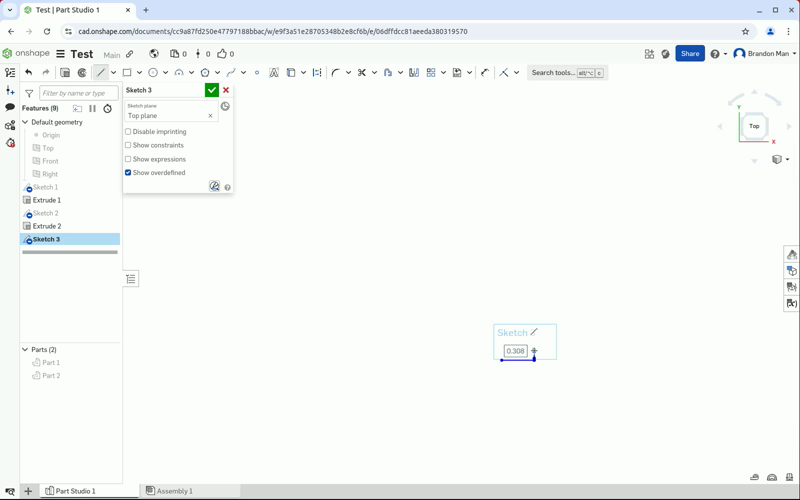
key_down(shift)
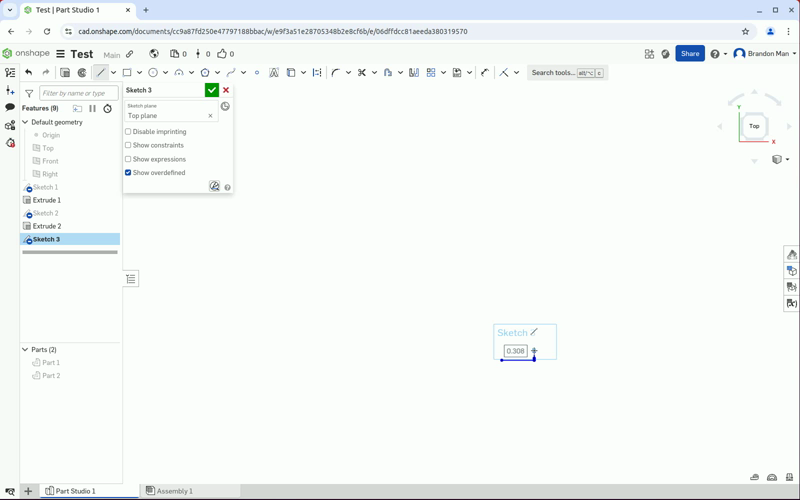
mouse_move(564, 350)
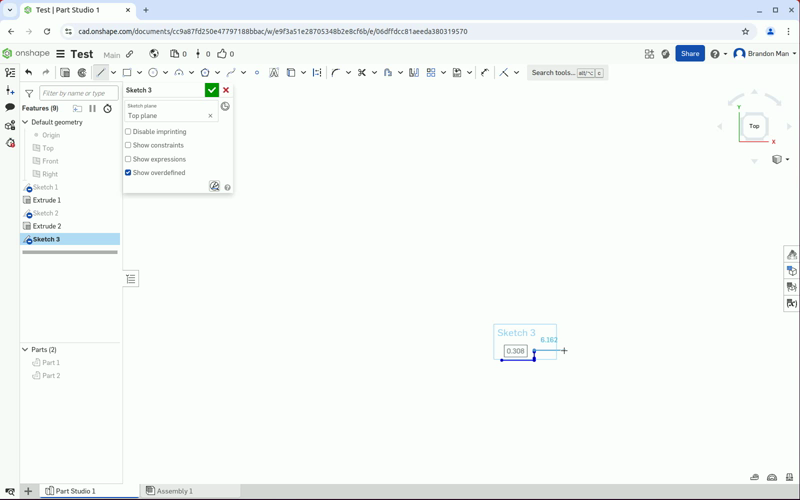
mouse_move(501, 350)
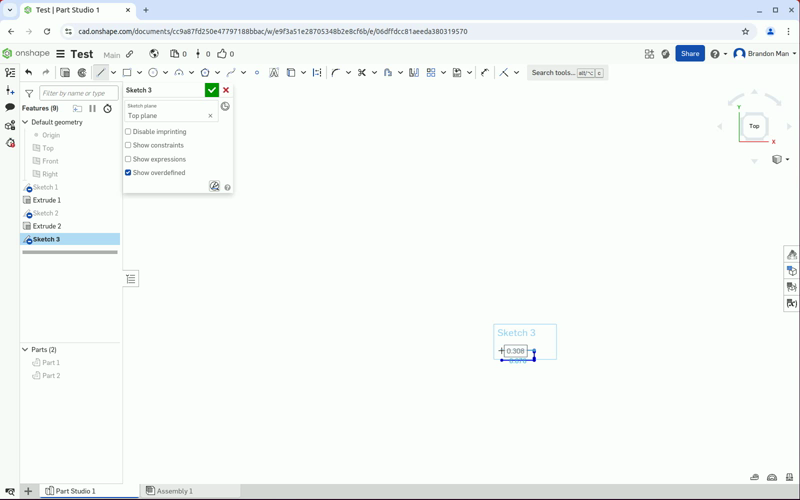
click(501, 350)
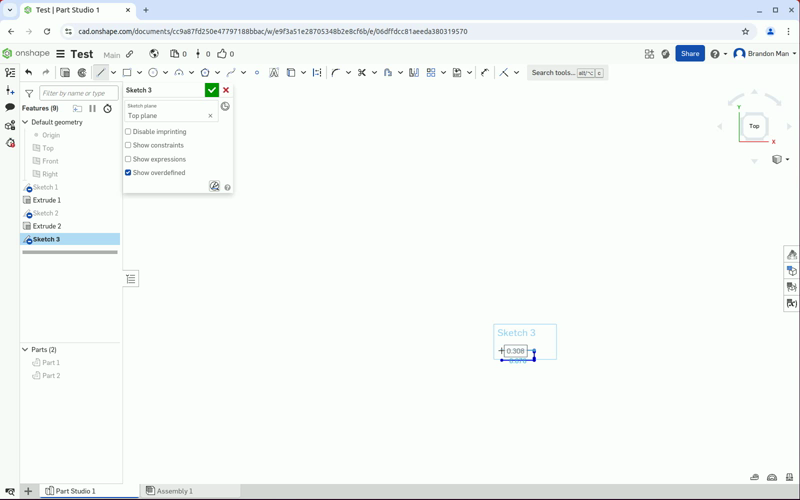
key_up(shift)
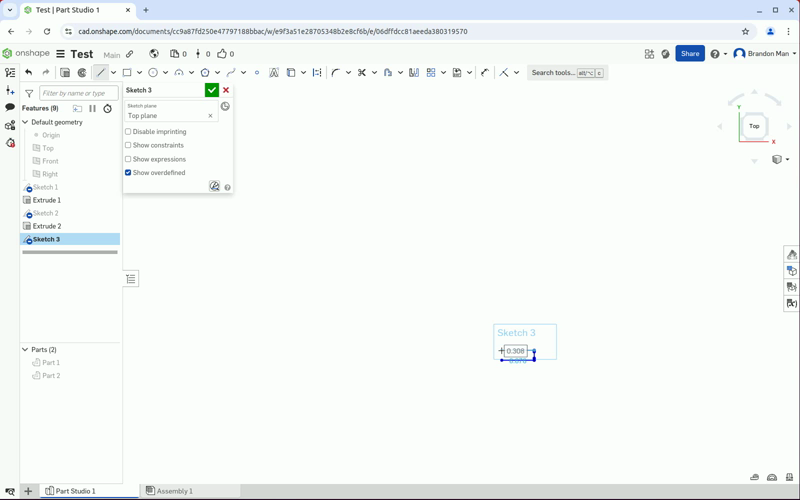
key_down(shift)
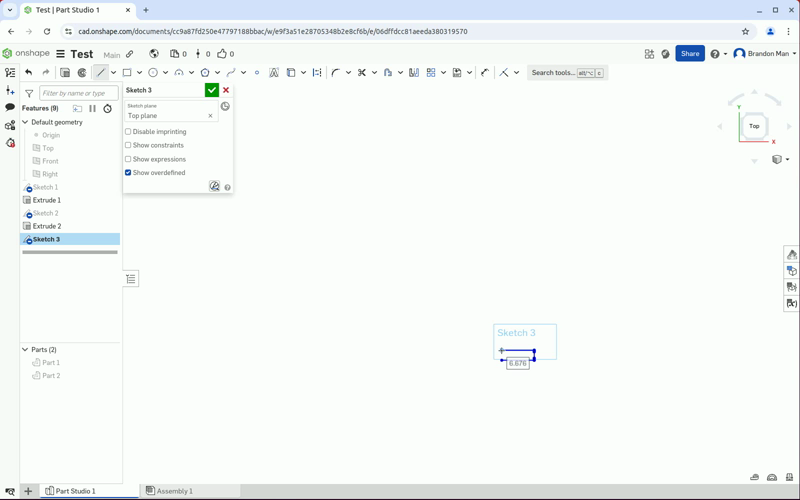
mouse_move(531, 350)
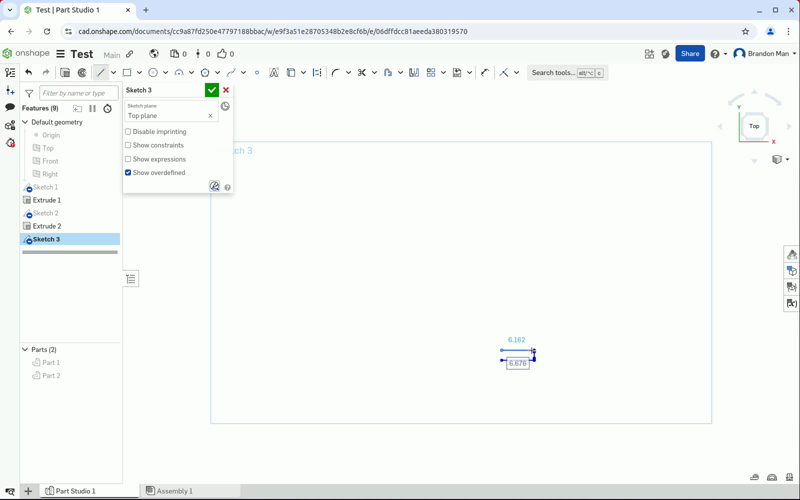
mouse_move(501, 351)
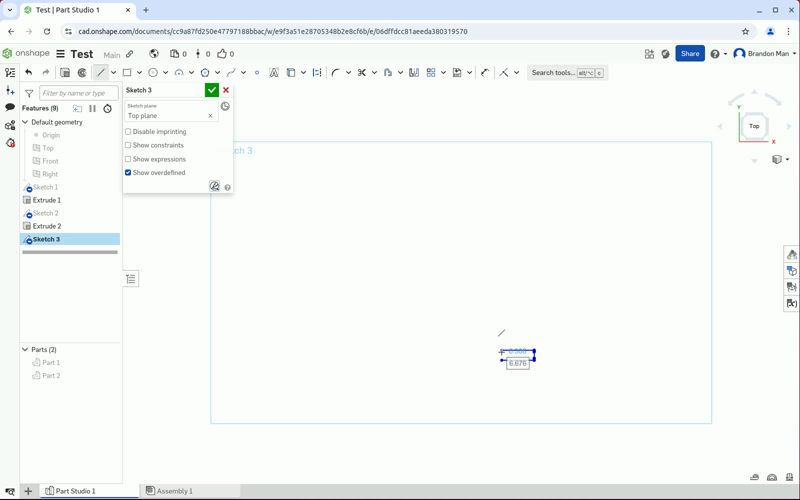
scroll(6)
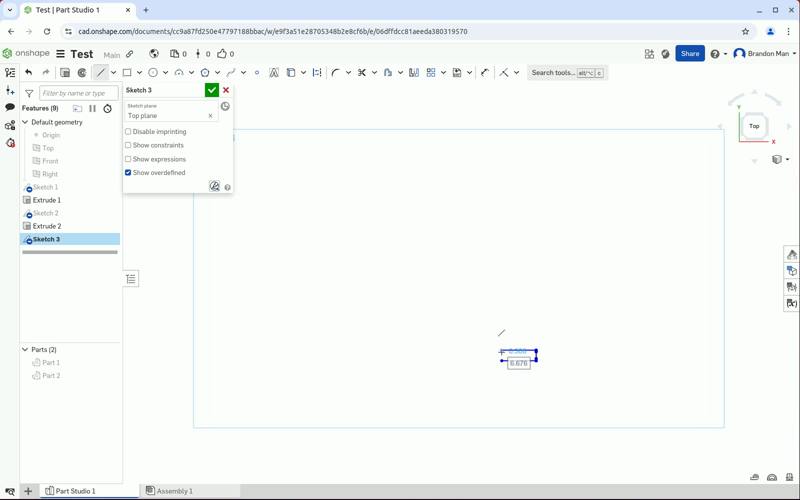
scroll(6)
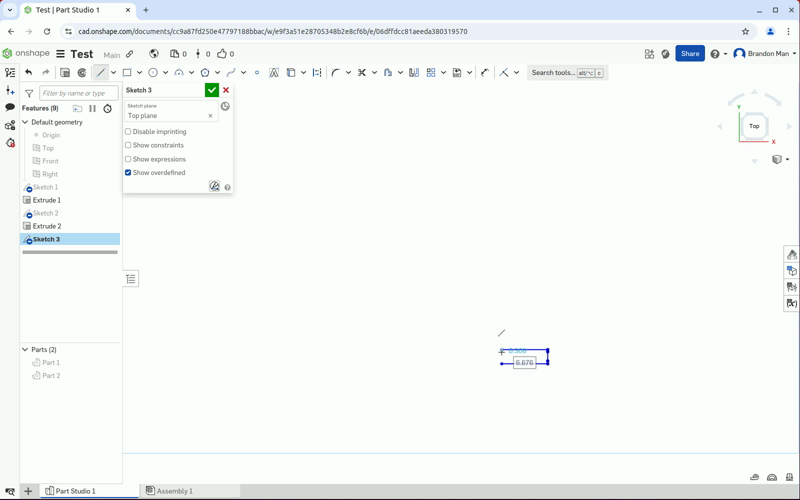
scroll(6)
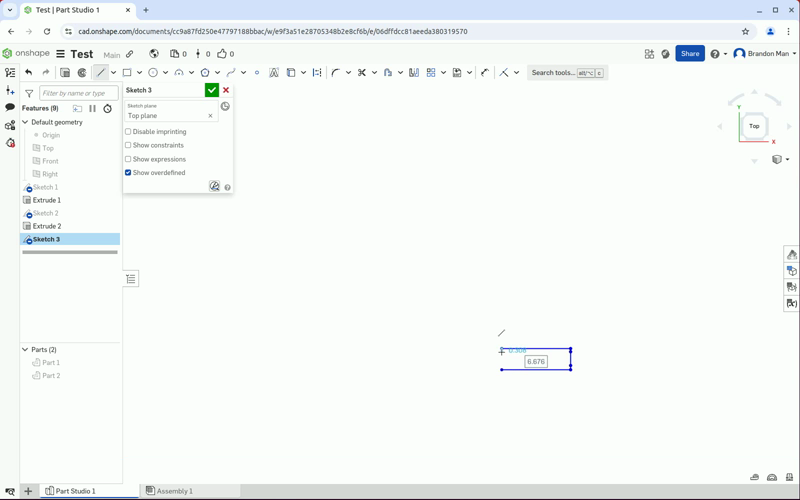
scroll(6)
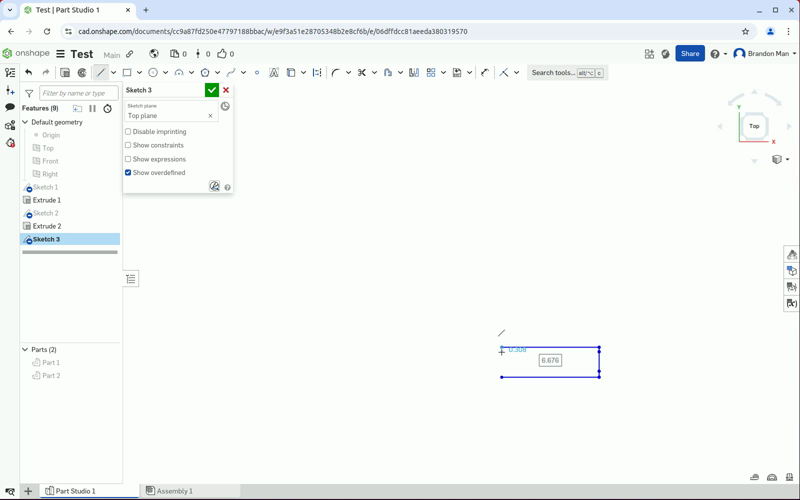
scroll(6)
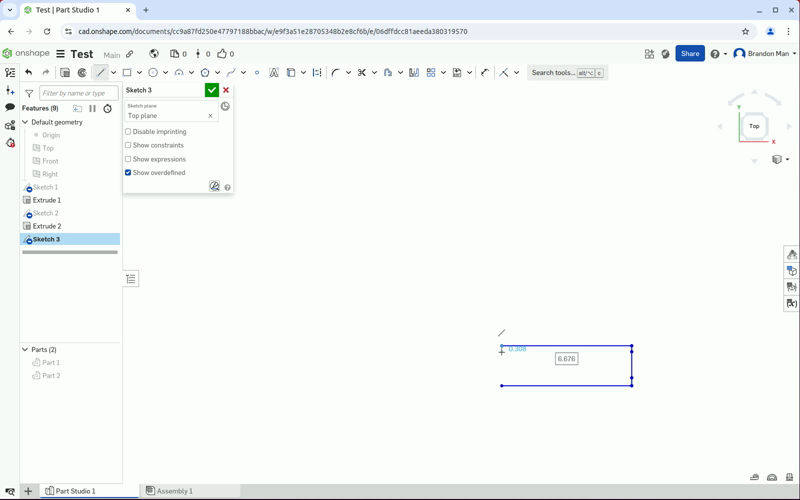
scroll(6)
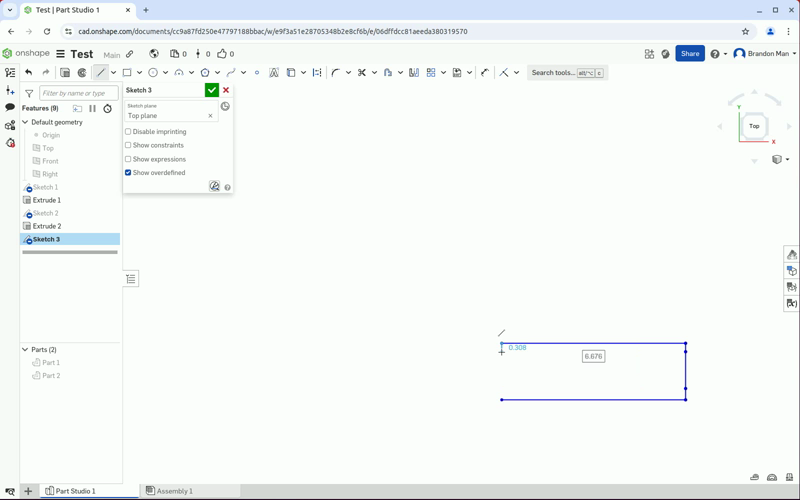
scroll(6)
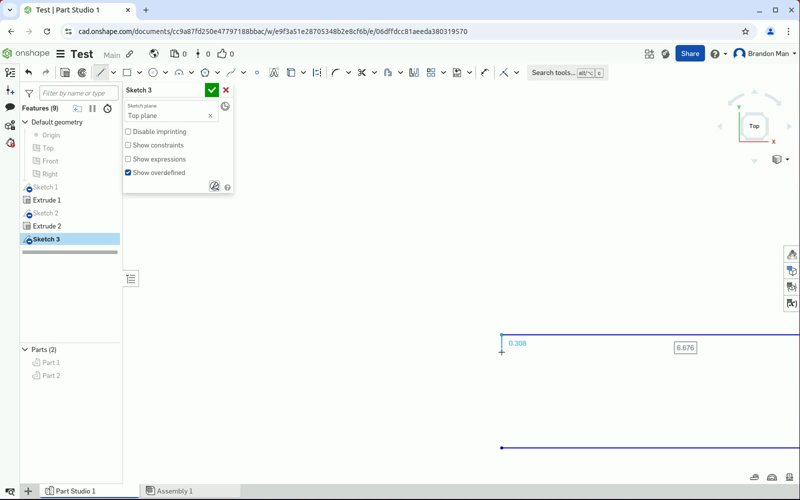
click(501, 351)
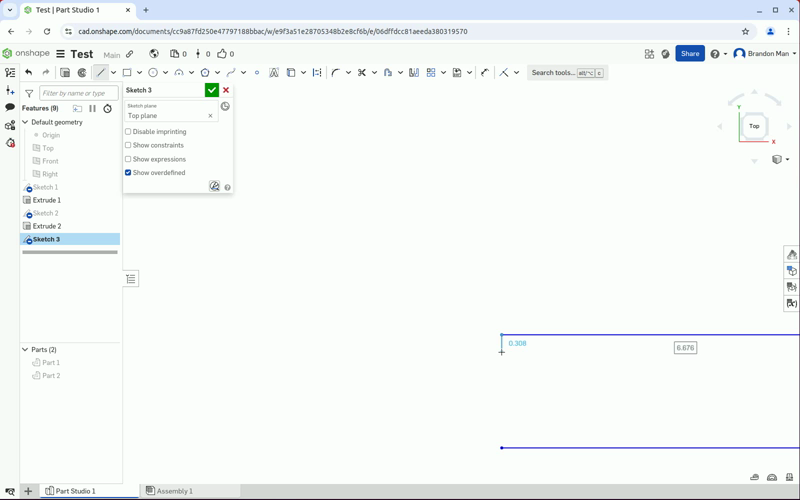
scroll(-6)
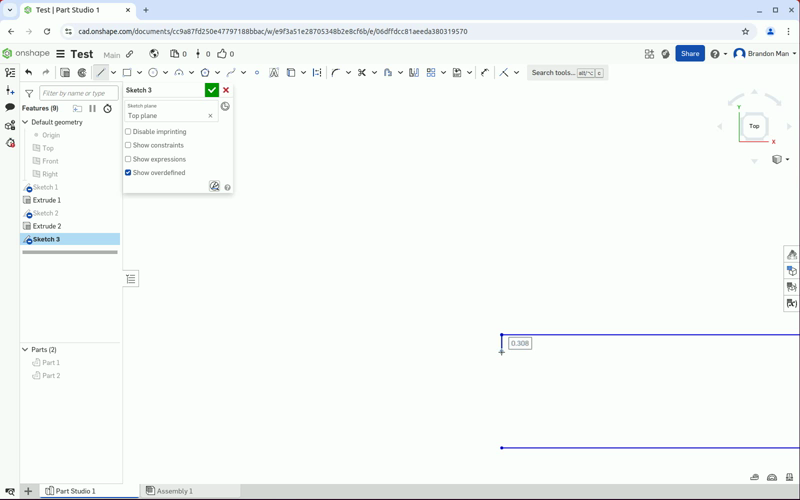
scroll(-6)
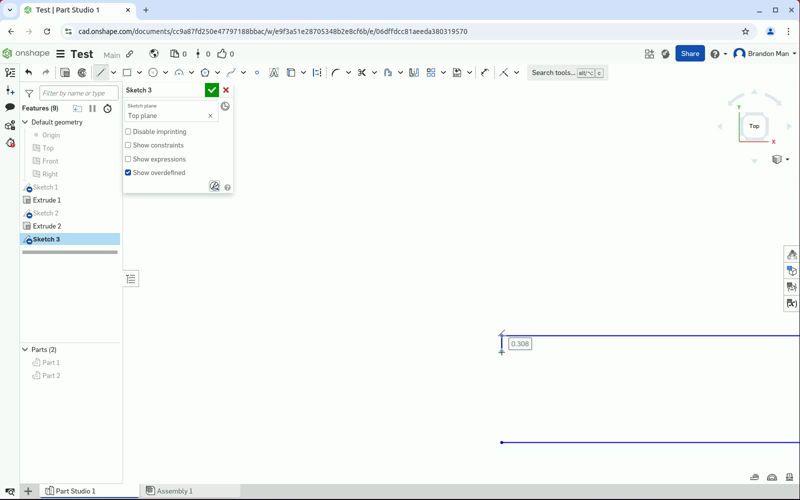
scroll(-6)
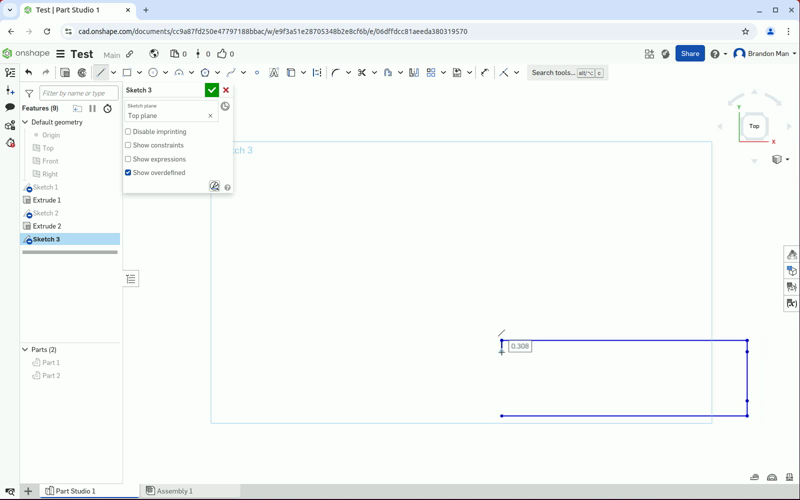
scroll(-6)
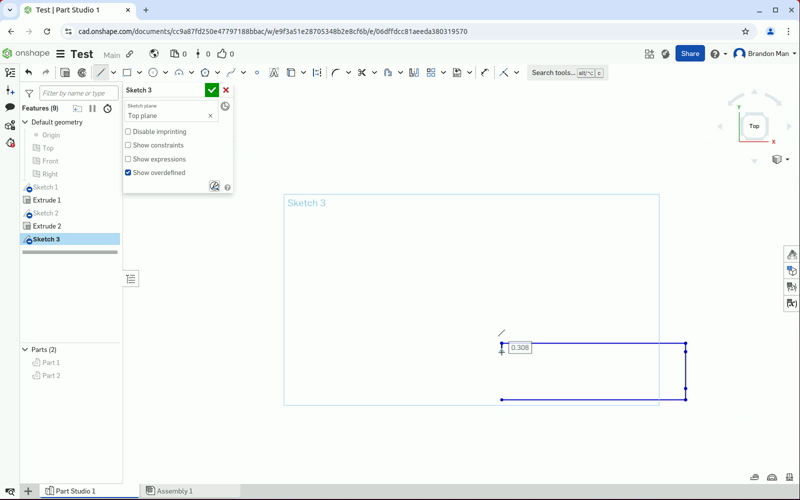
scroll(-6)
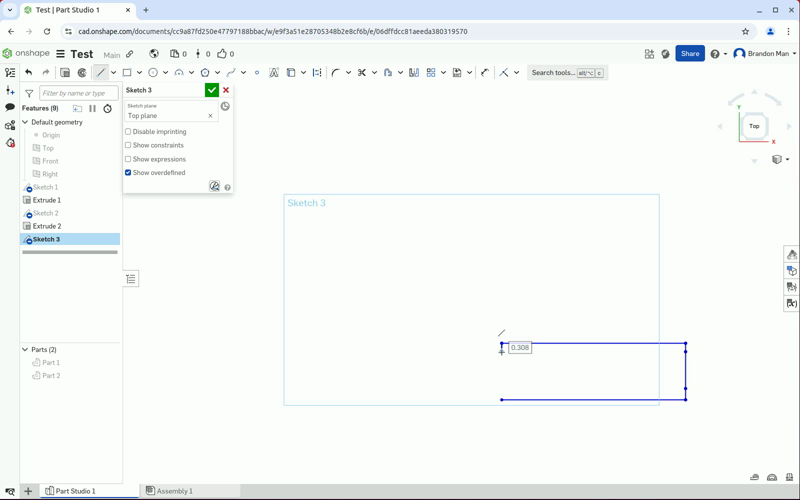
scroll(-6)
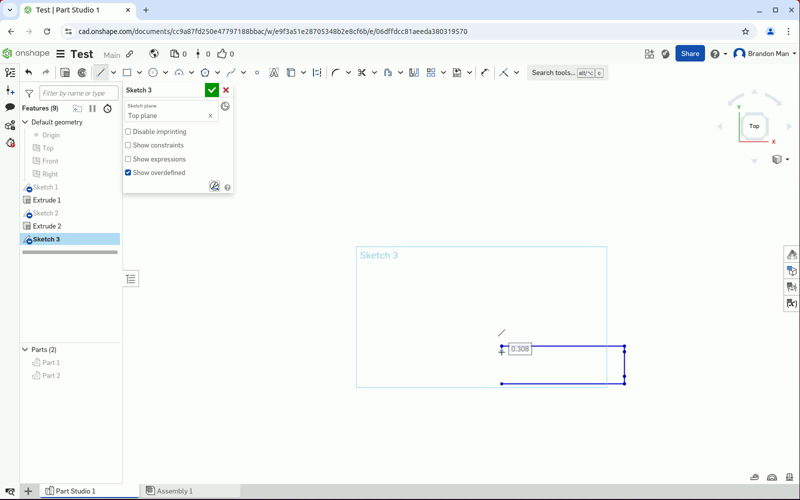
scroll(-6)
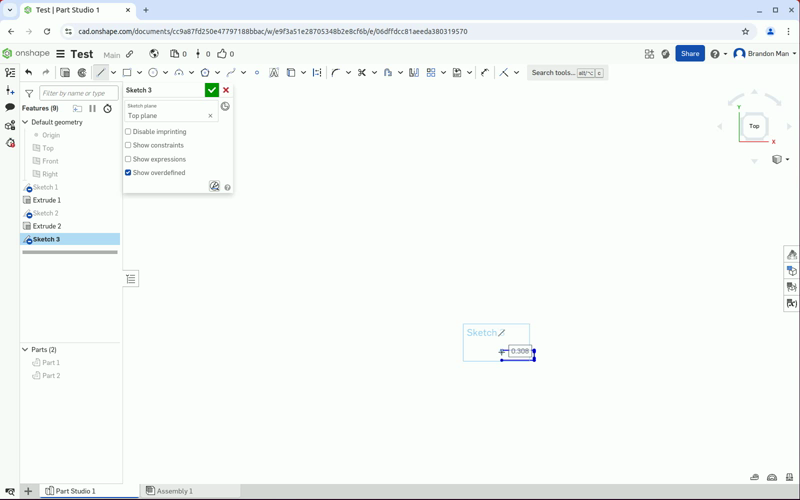
key_up(shift)
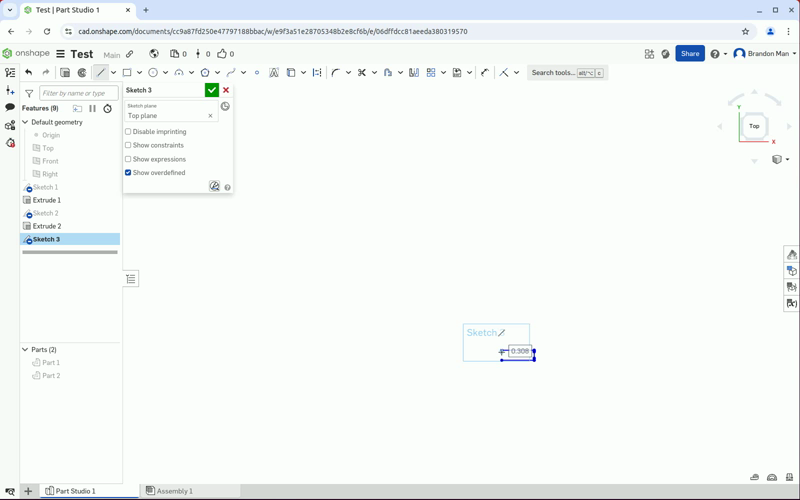
key_down(shift)
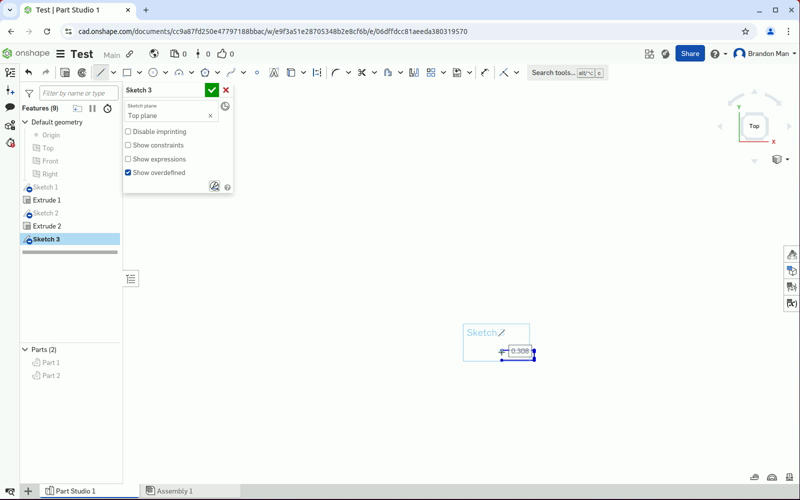
mouse_move(531, 351)
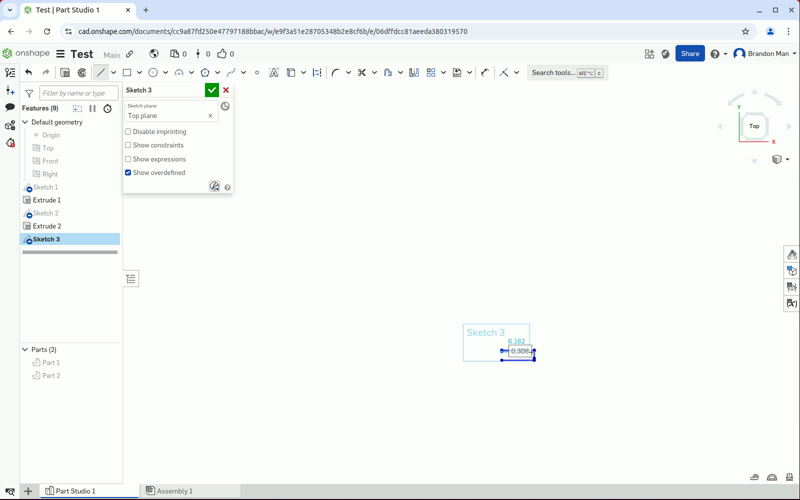
mouse_move(501, 358)
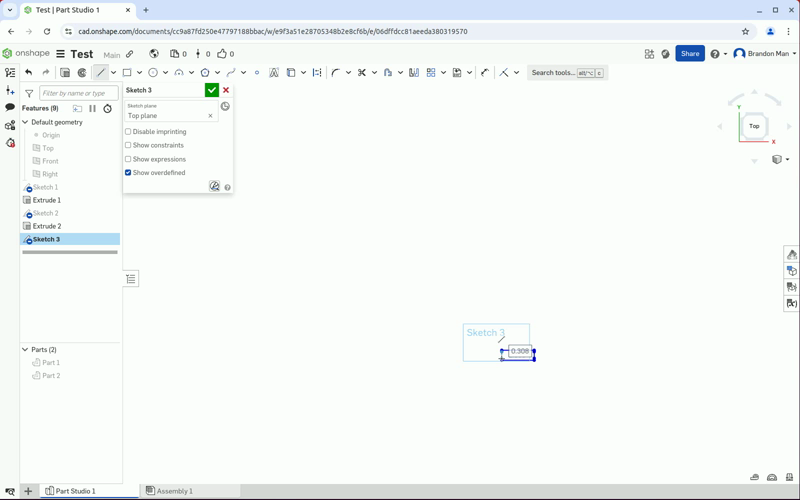
scroll(6)
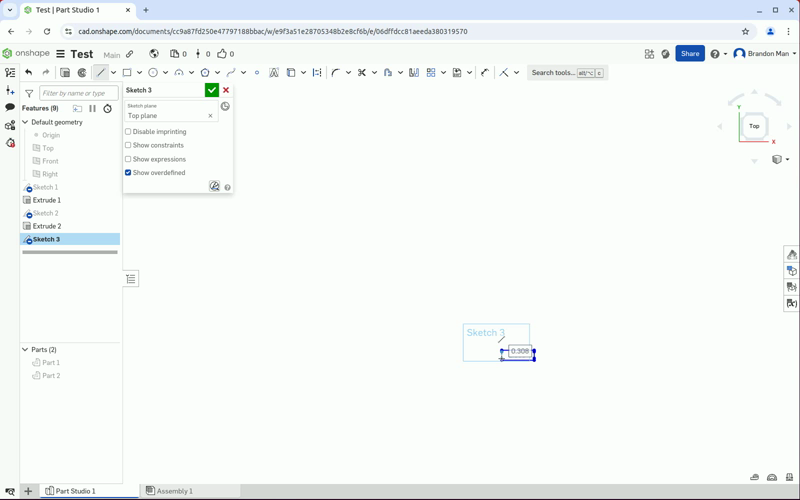
scroll(6)
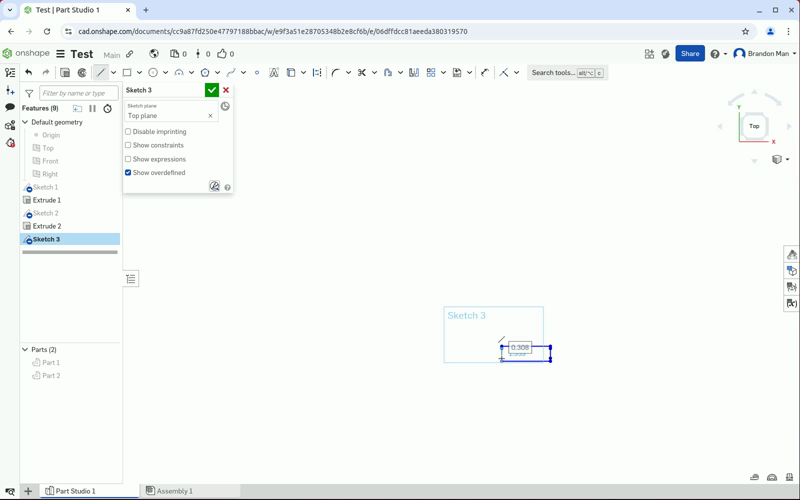
scroll(6)
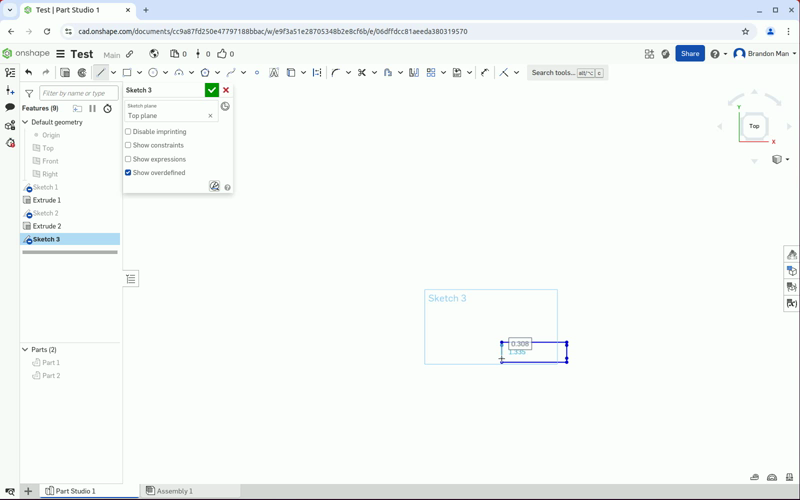
scroll(6)
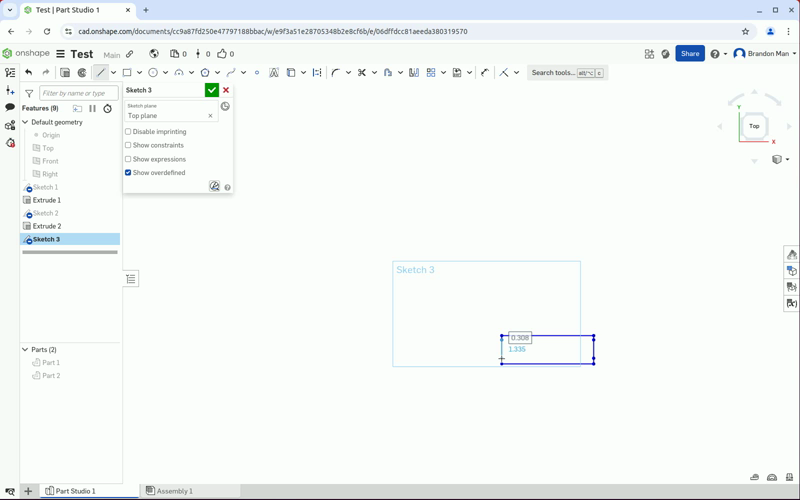
scroll(6)
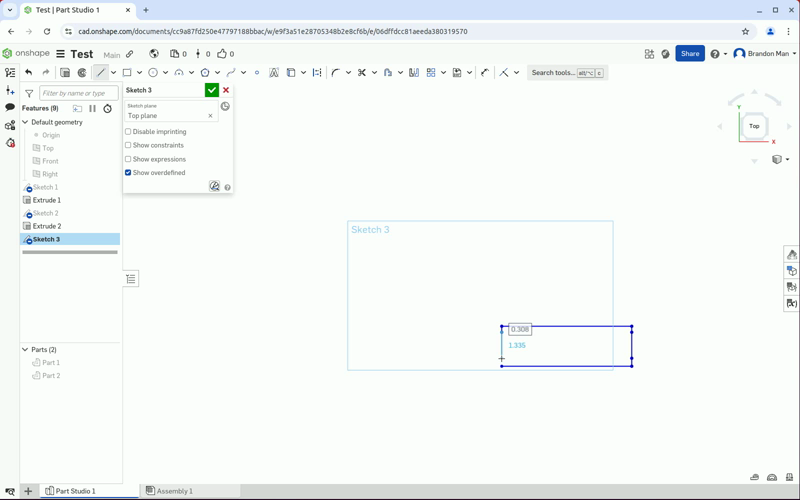
scroll(6)
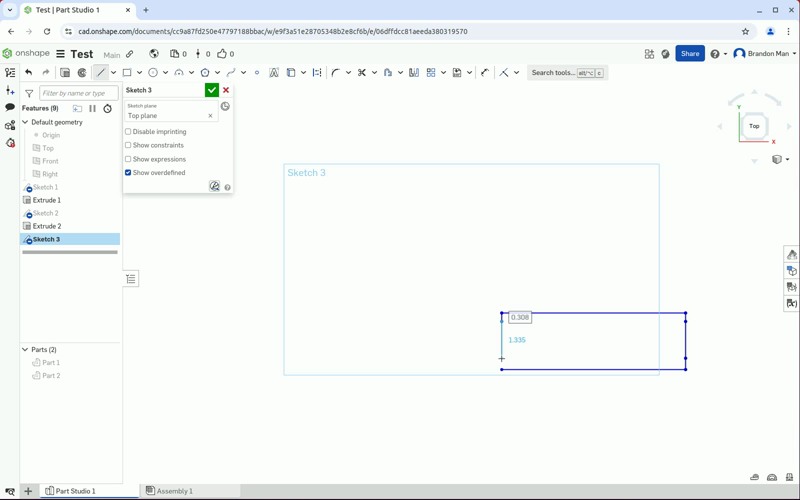
scroll(6)
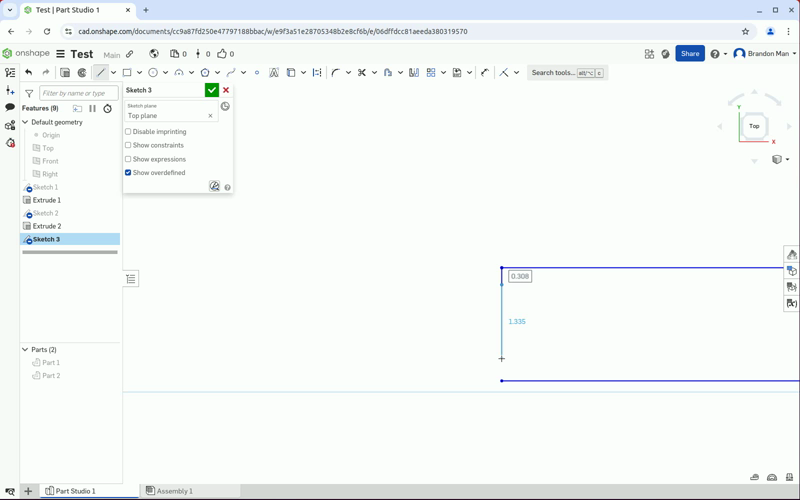
click(501, 358)
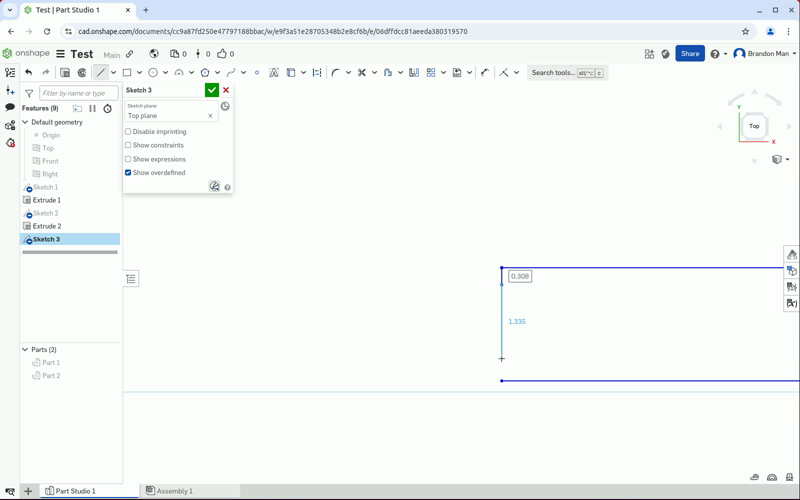
scroll(-6)
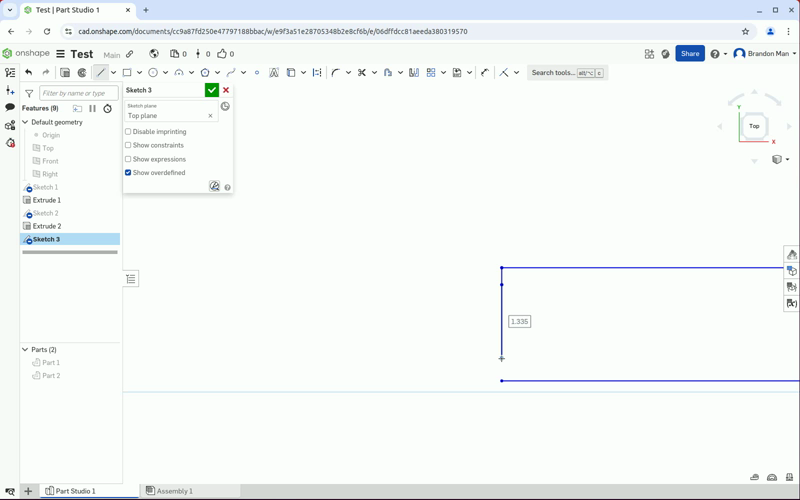
scroll(-6)
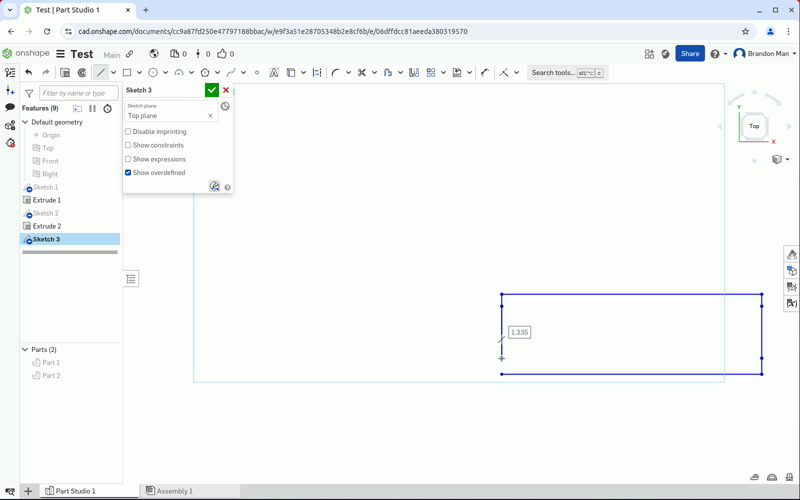
scroll(-6)
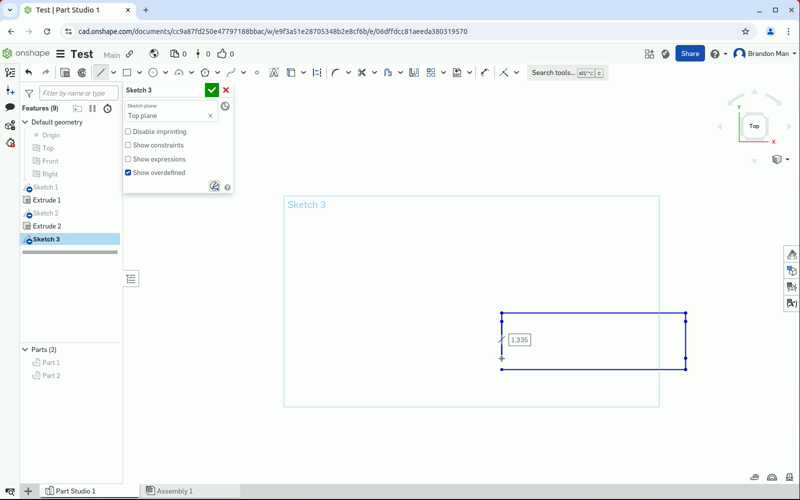
scroll(-6)
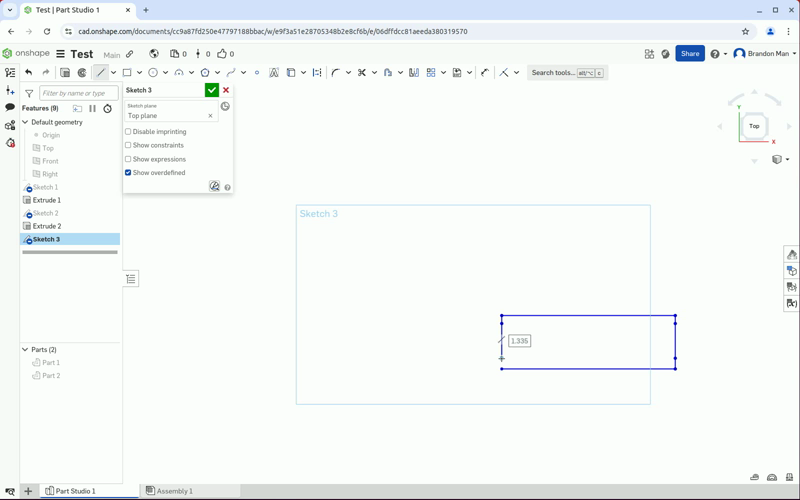
scroll(-6)
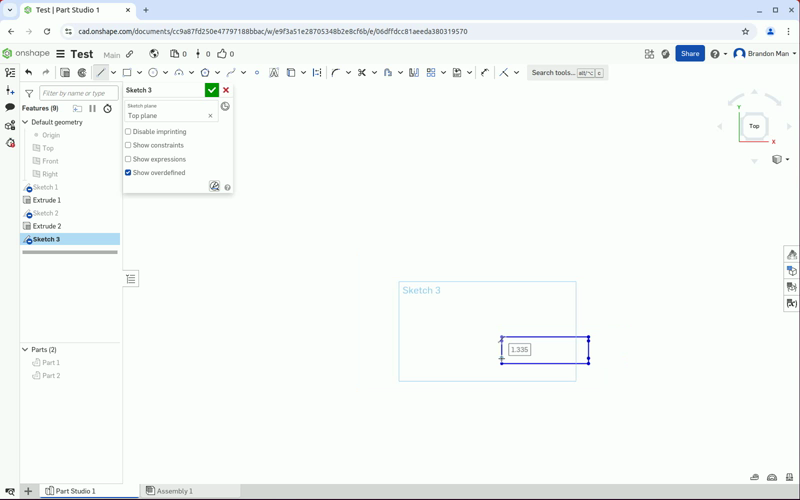
scroll(-6)
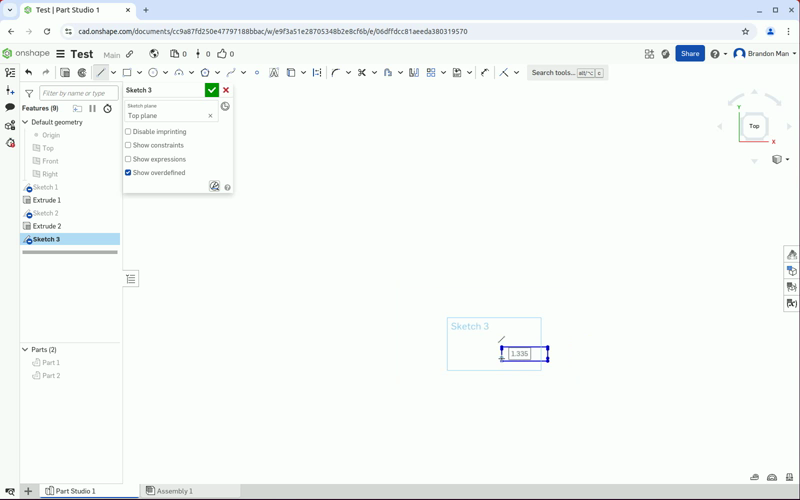
scroll(-6)
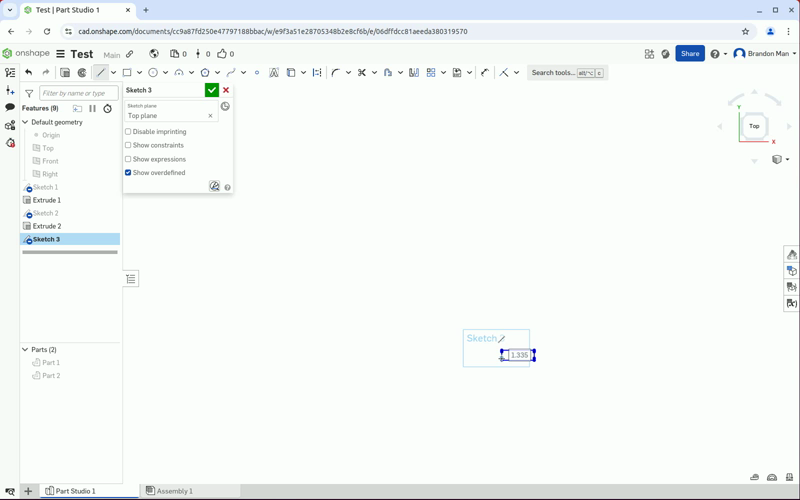
key_up(shift)
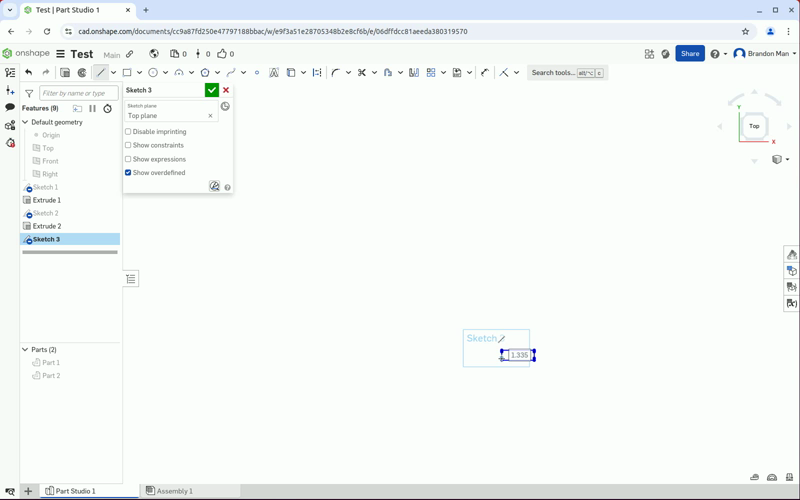
mouse_move(531, 358)
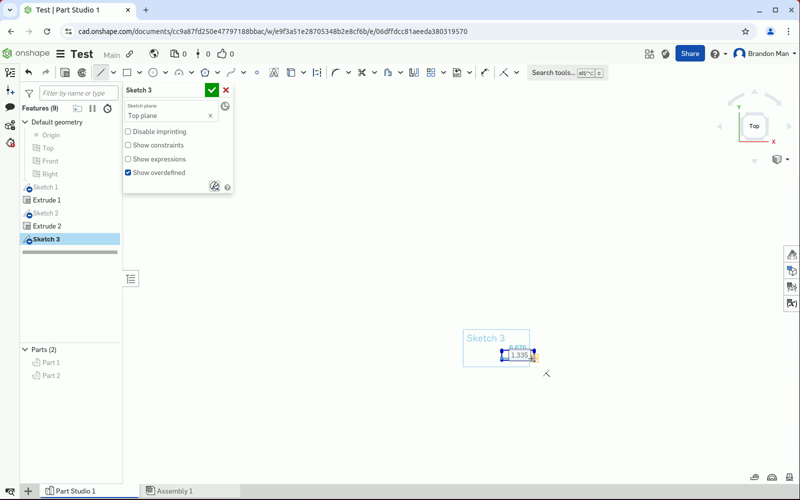
key_down(shift)
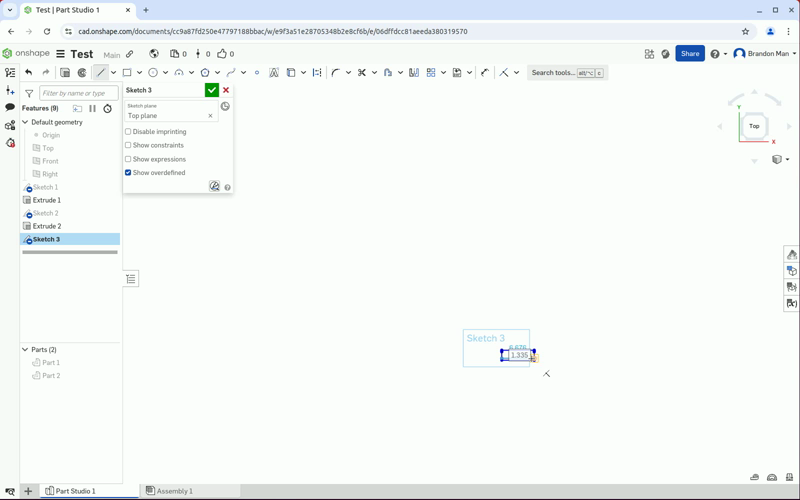
mouse_move(501, 360)
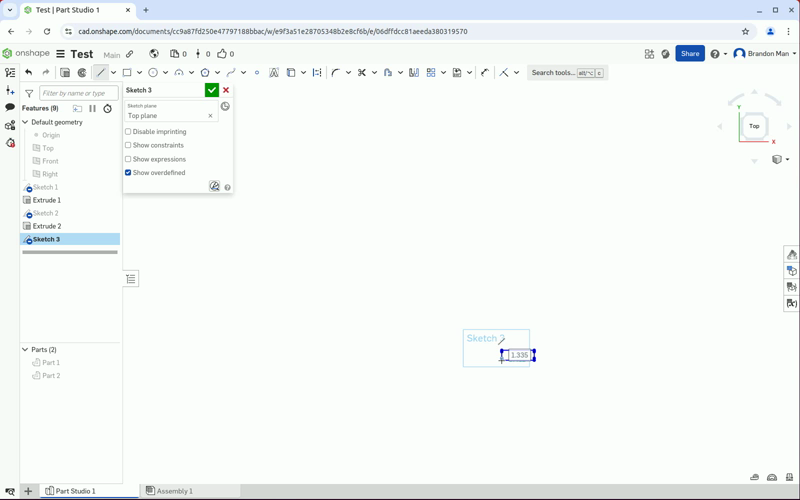
scroll(6)
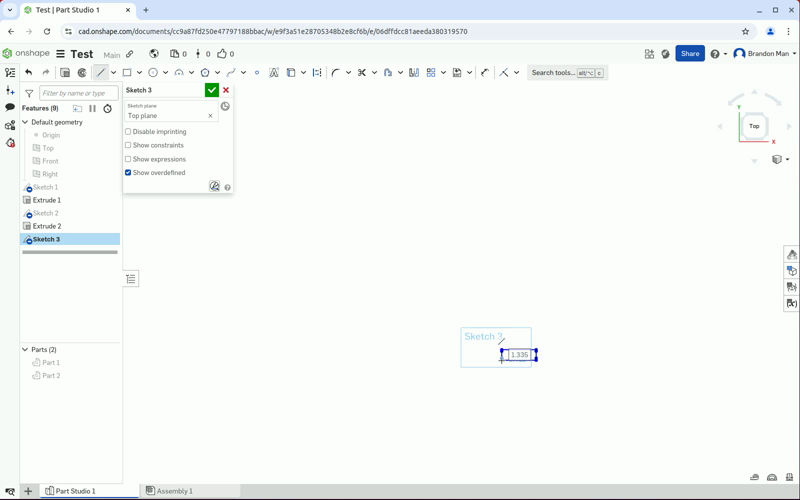
scroll(6)
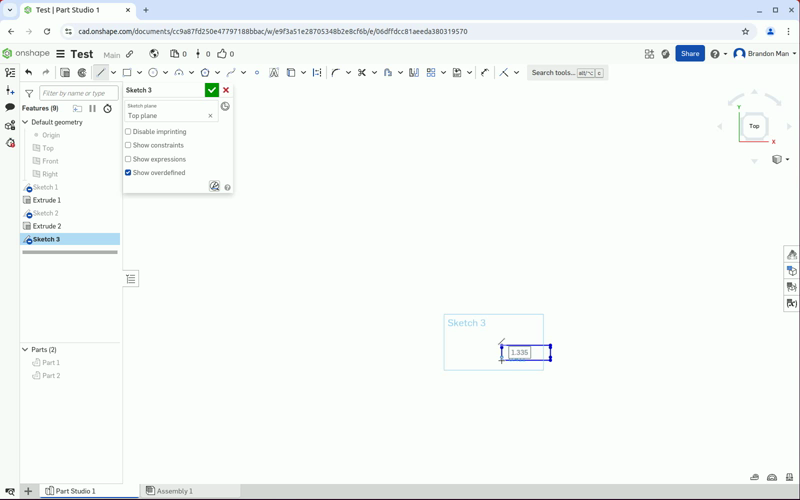
scroll(6)
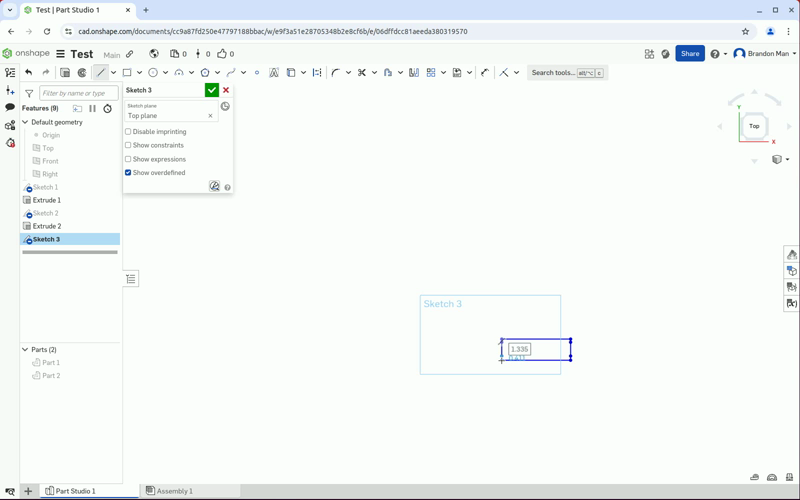
scroll(6)
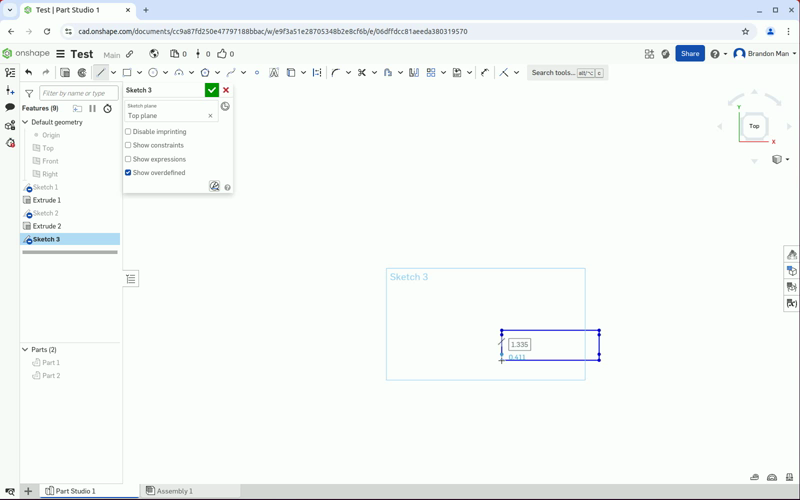
scroll(6)
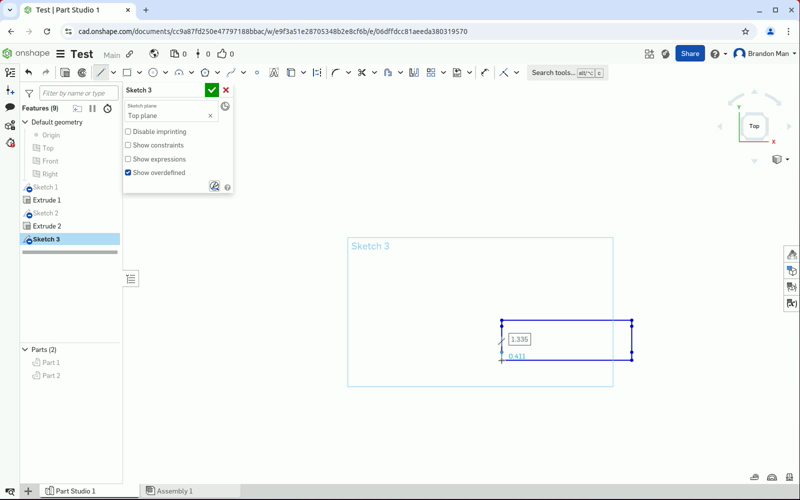
scroll(6)
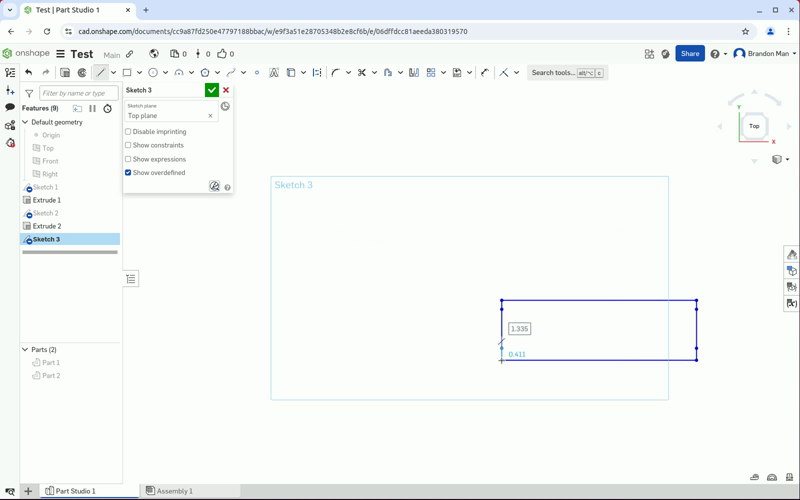
scroll(6)
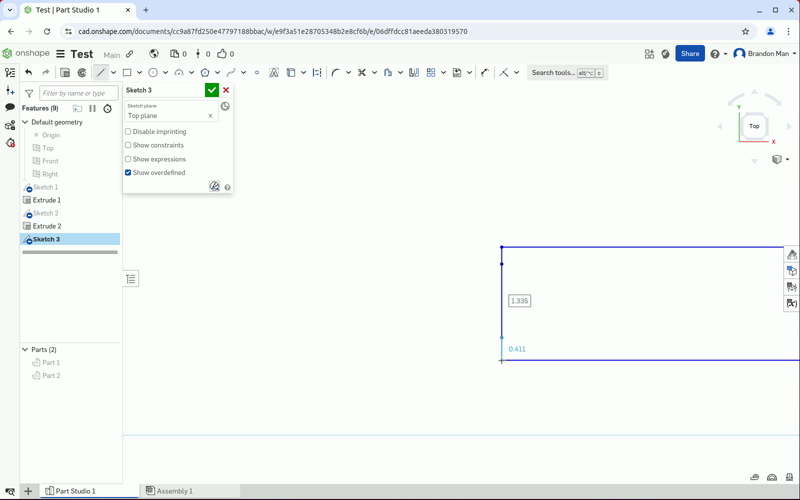
key_up(shift)
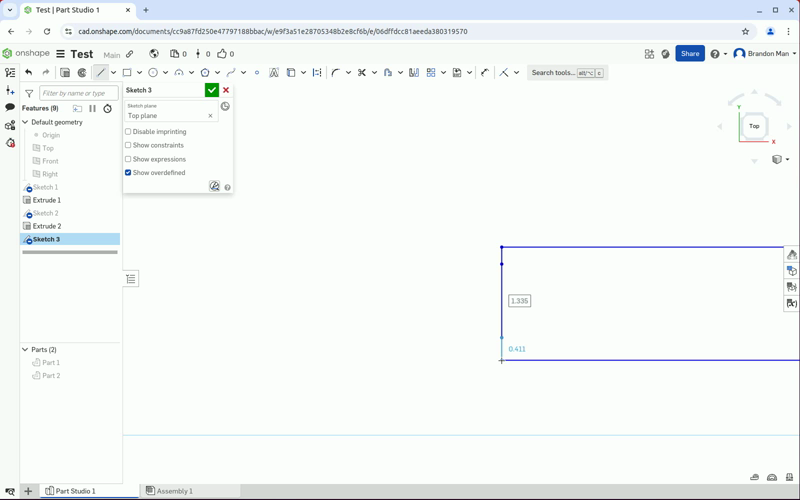
click(501, 360)
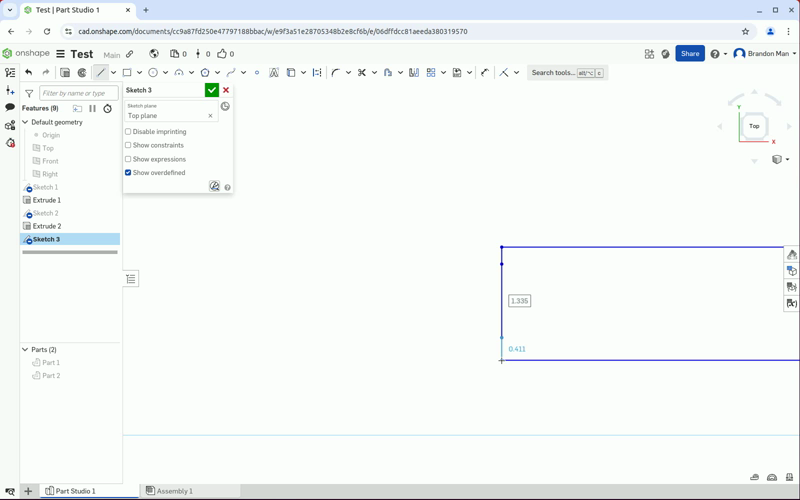
scroll(-6)
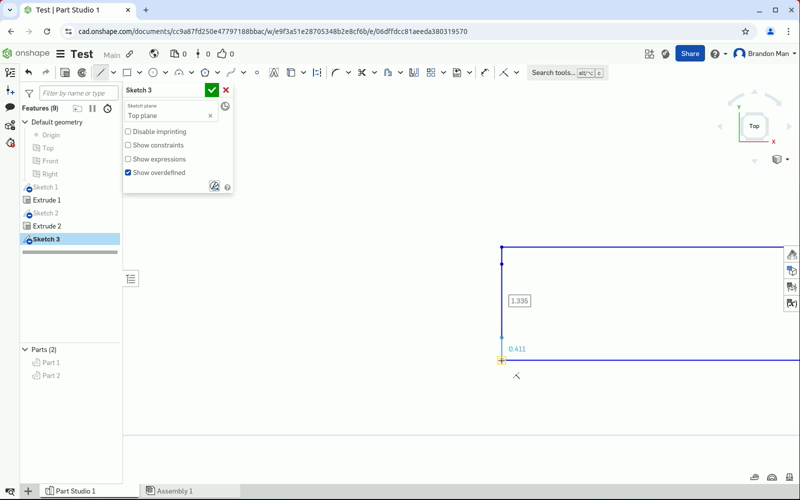
scroll(-6)
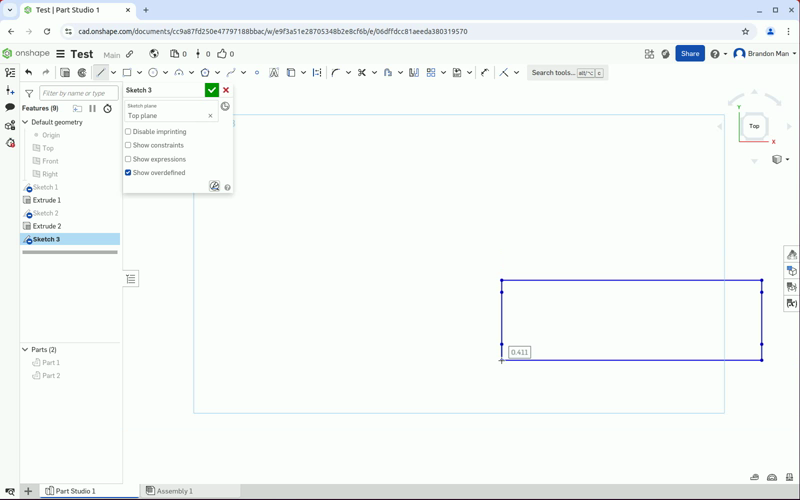
scroll(-6)
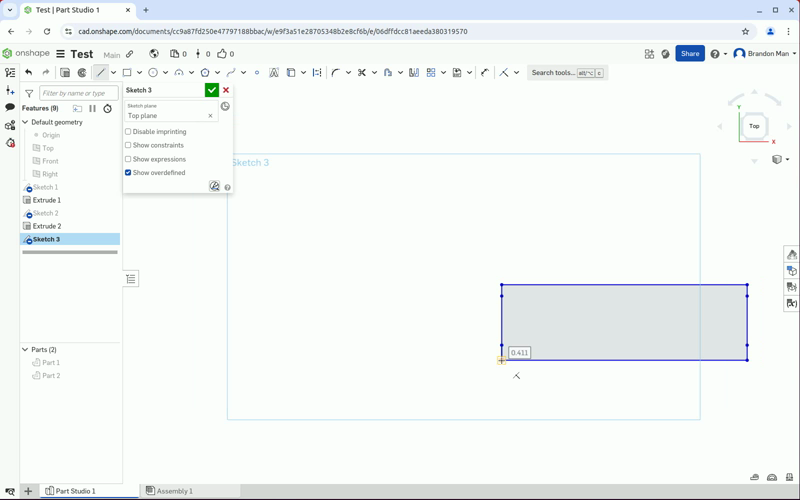
scroll(-6)
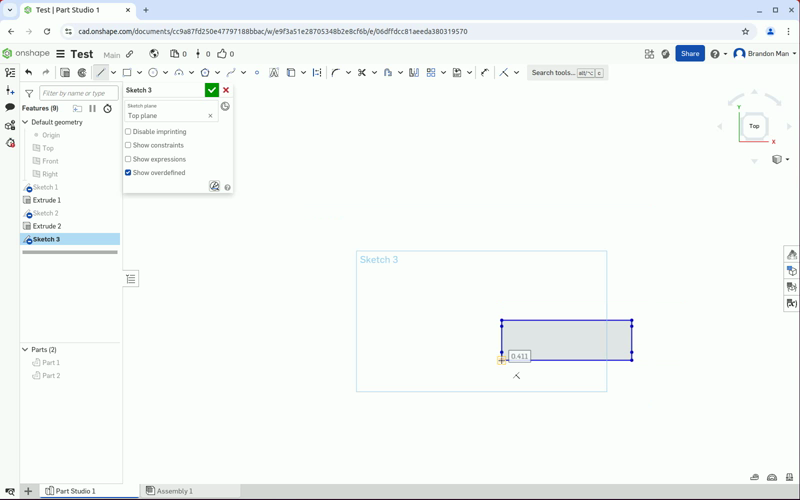
scroll(-6)
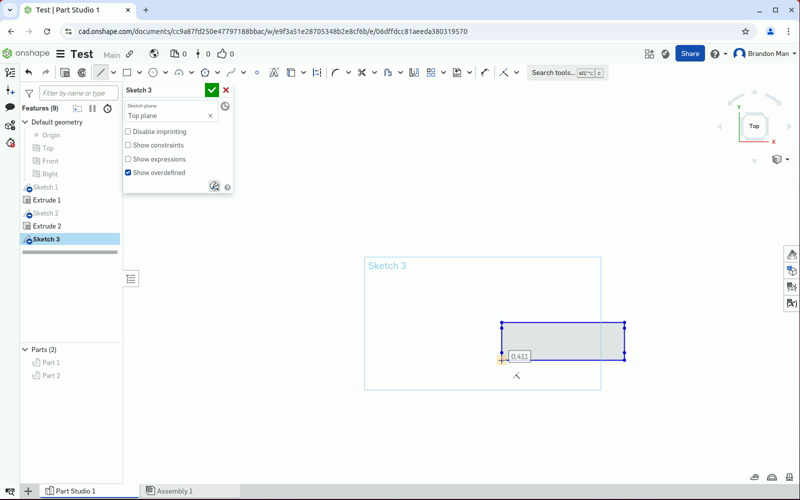
scroll(-6)
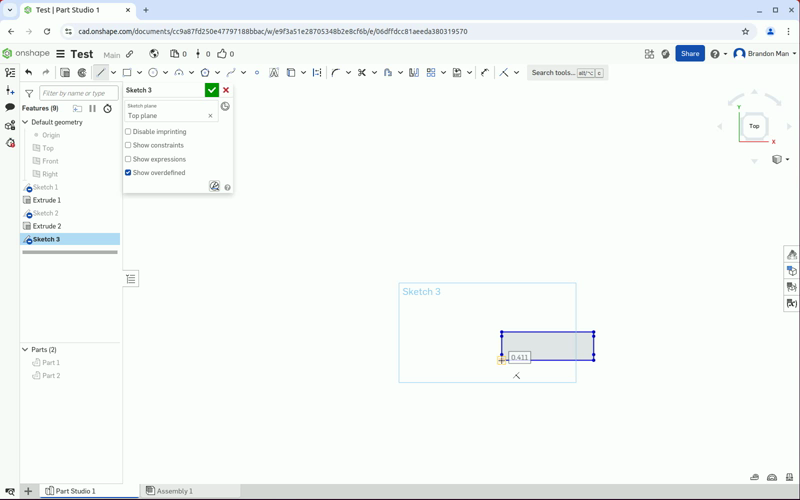
scroll(-6)
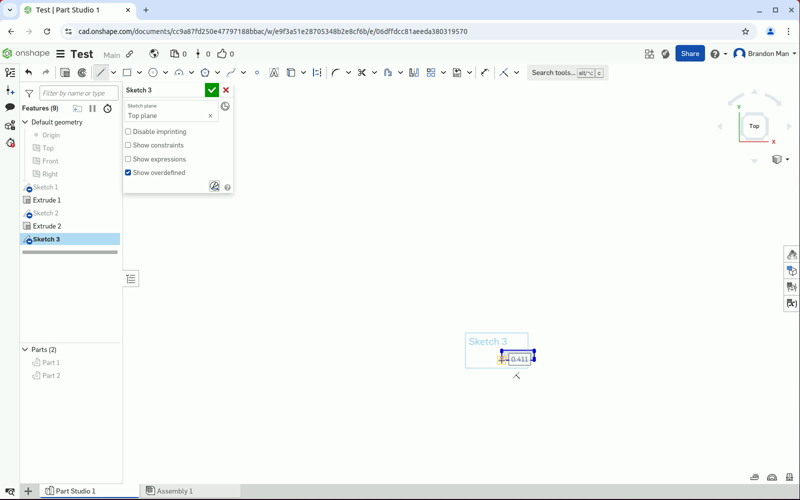
key(esc)
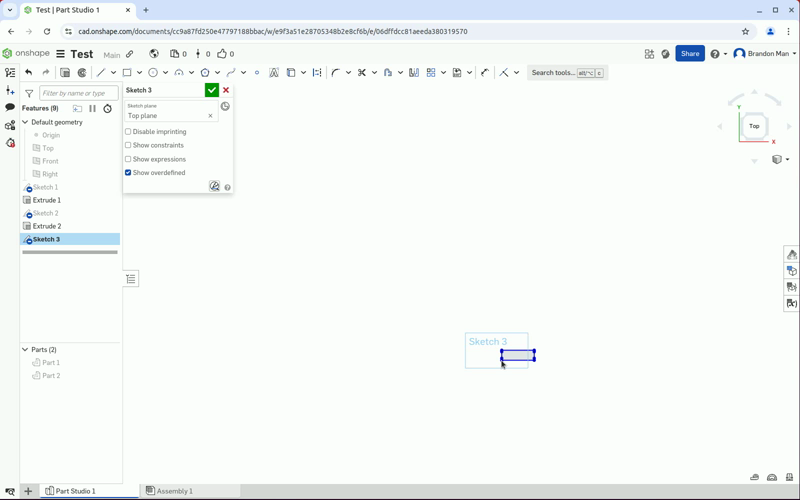
mouse_move(533, 353)
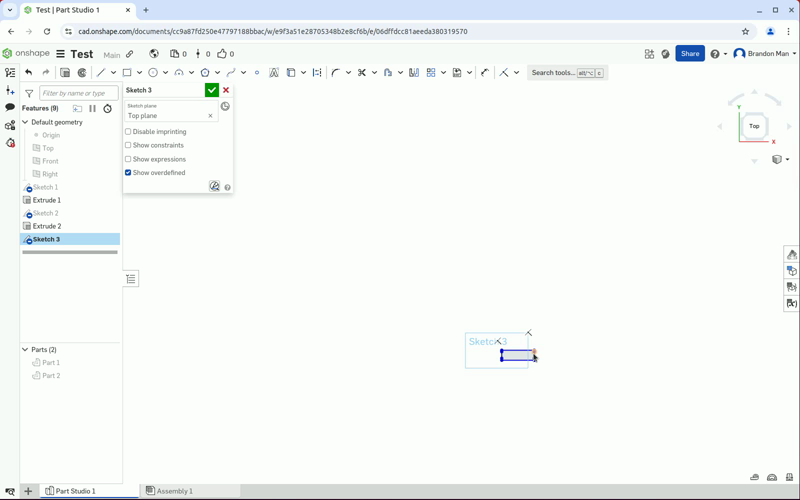
scroll(6)
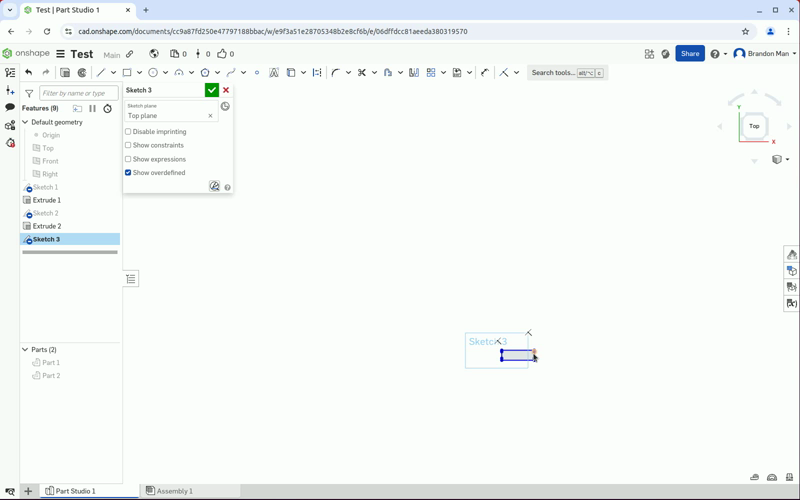
scroll(6)
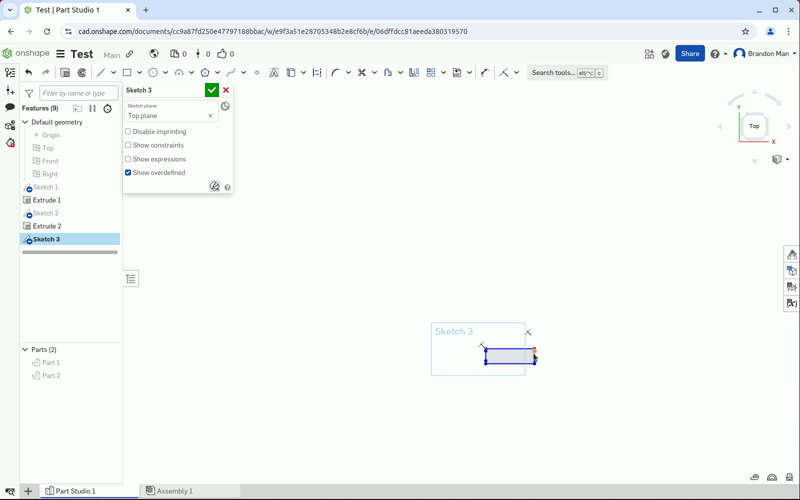
scroll(6)
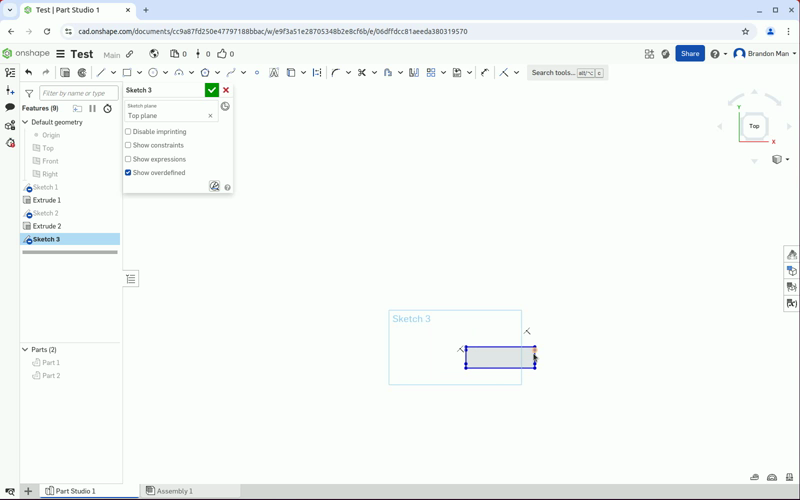
scroll(6)
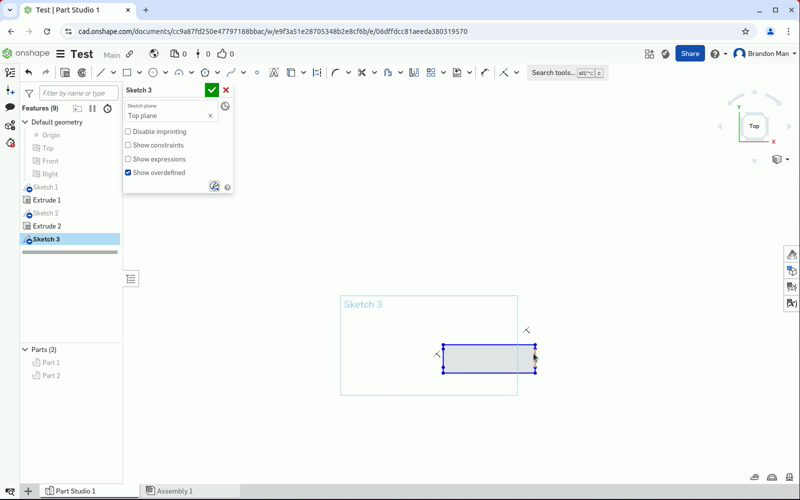
scroll(6)
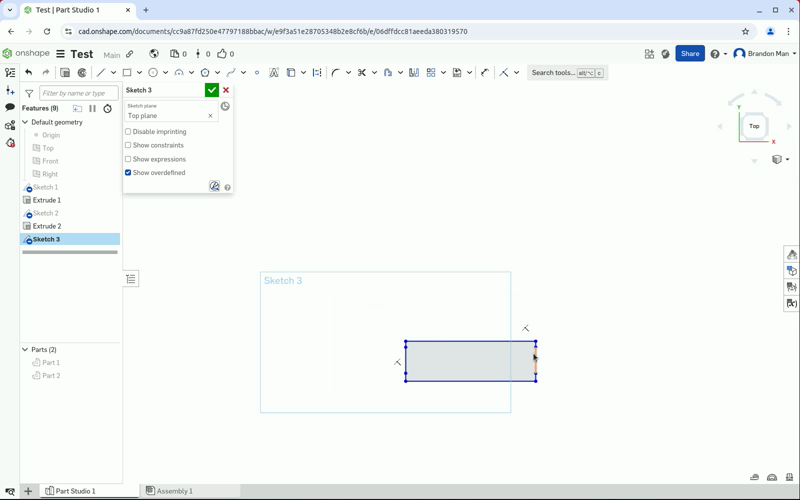
scroll(6)
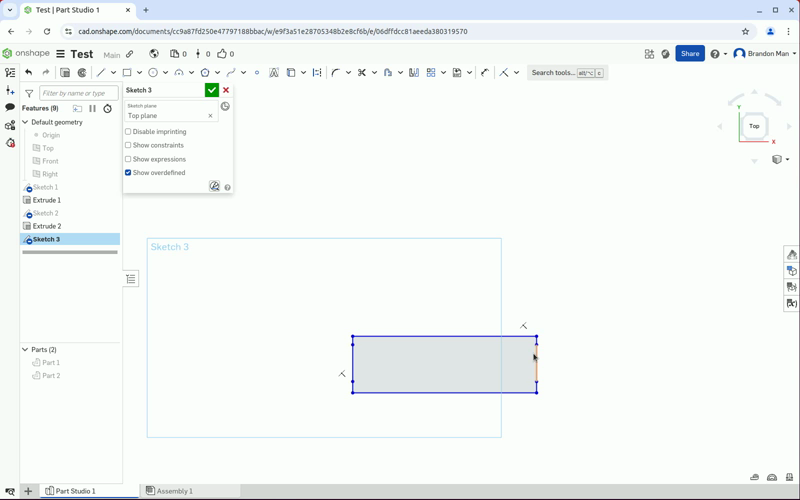
scroll(6)
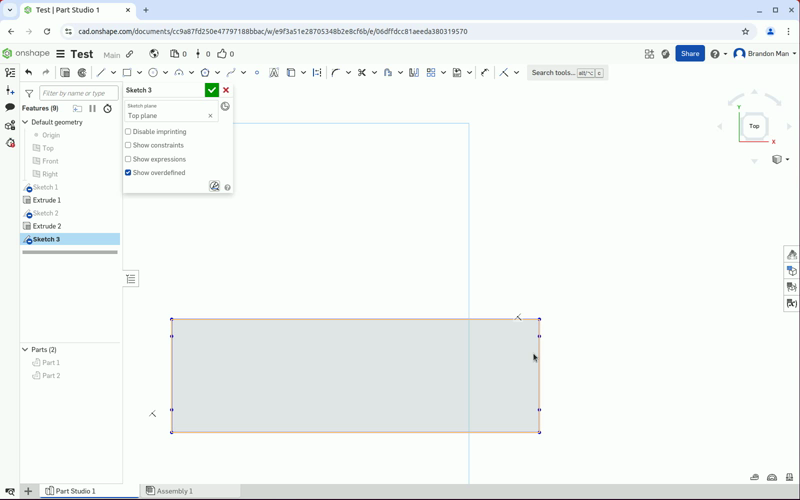
click(533, 353)
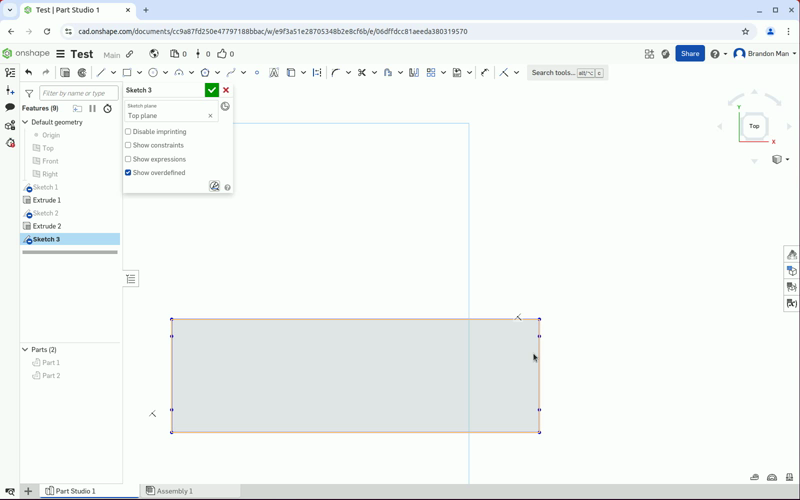
scroll(-6)
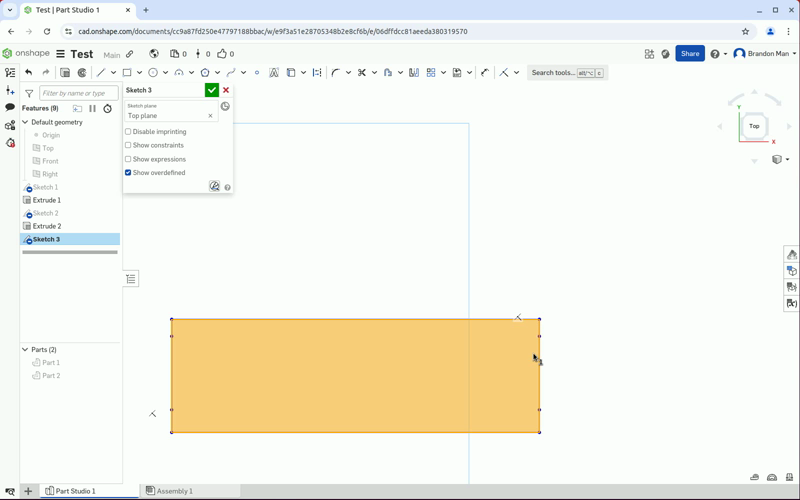
scroll(-6)
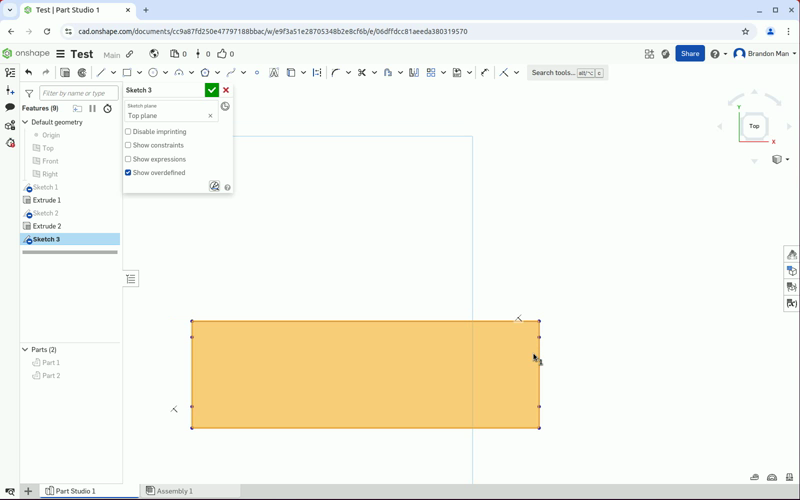
scroll(-6)
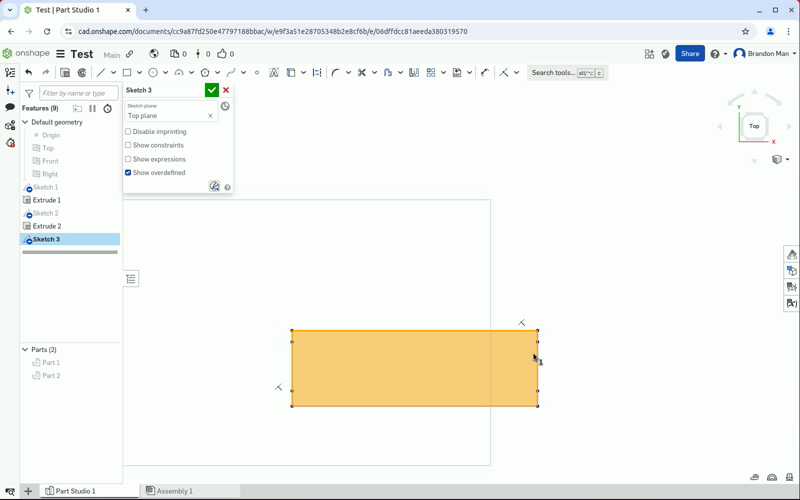
scroll(-6)
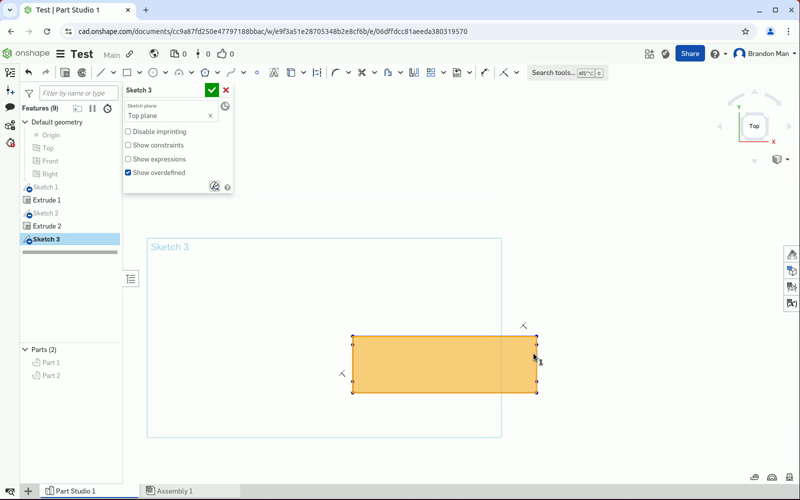
scroll(-6)
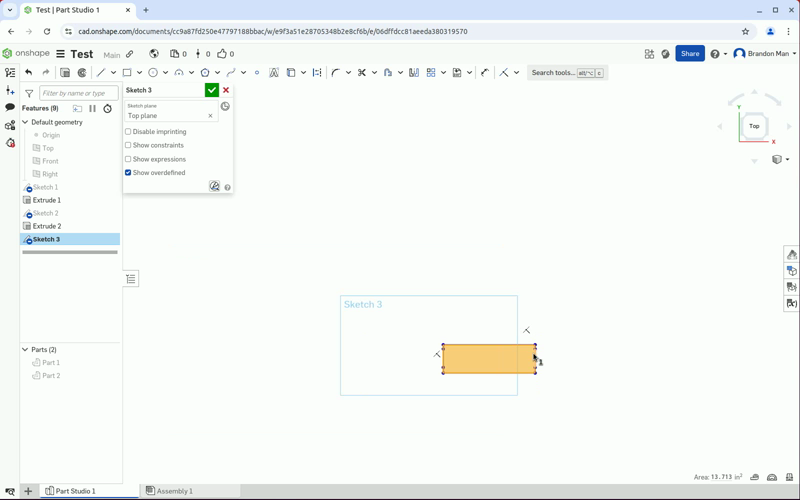
scroll(-6)
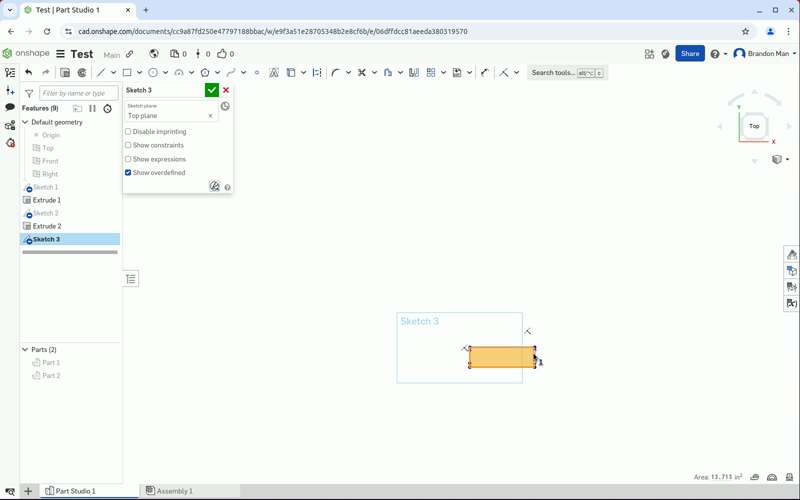
scroll(-6)
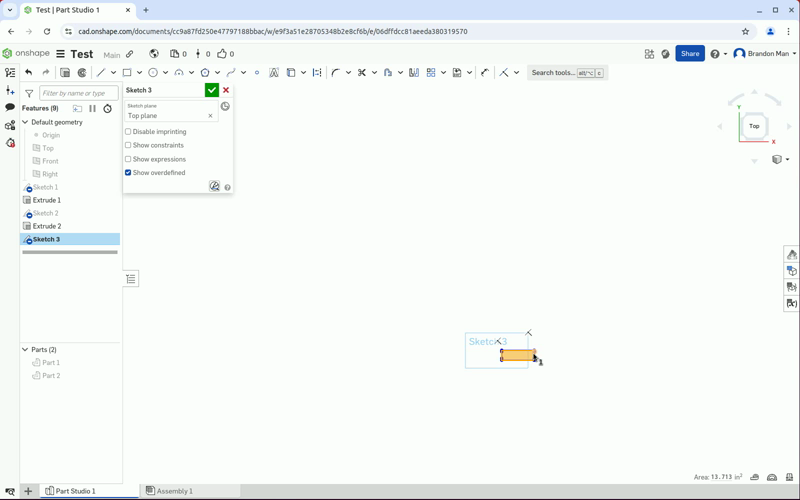
mouse_move(73, 352)
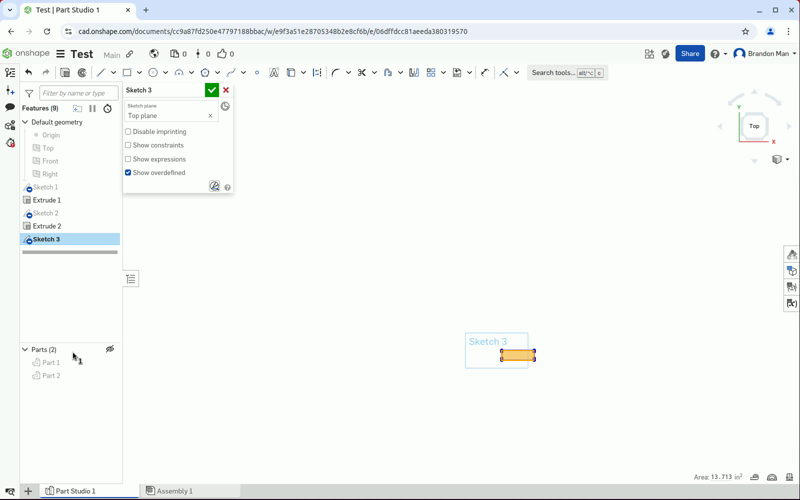
key(shift+y)
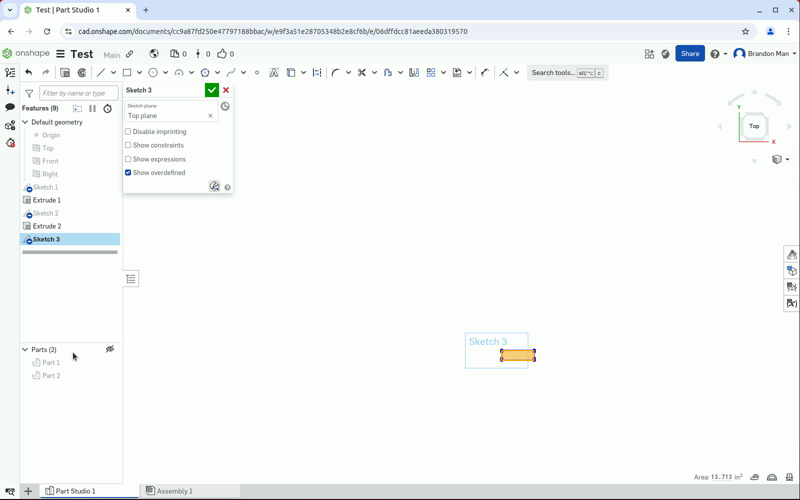
key(shift+e)
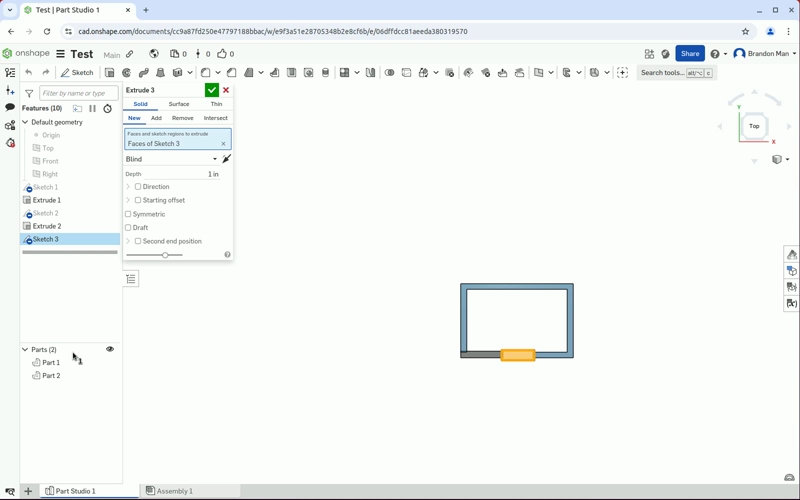
mouse_move(143, 106)
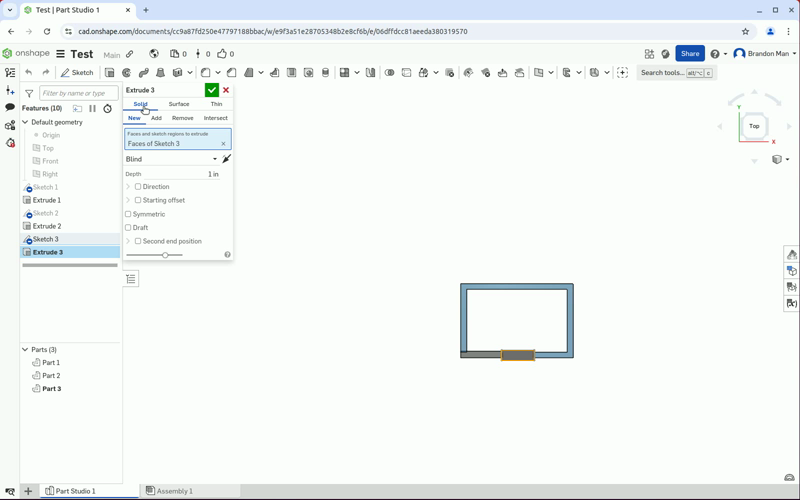
click(143, 106)
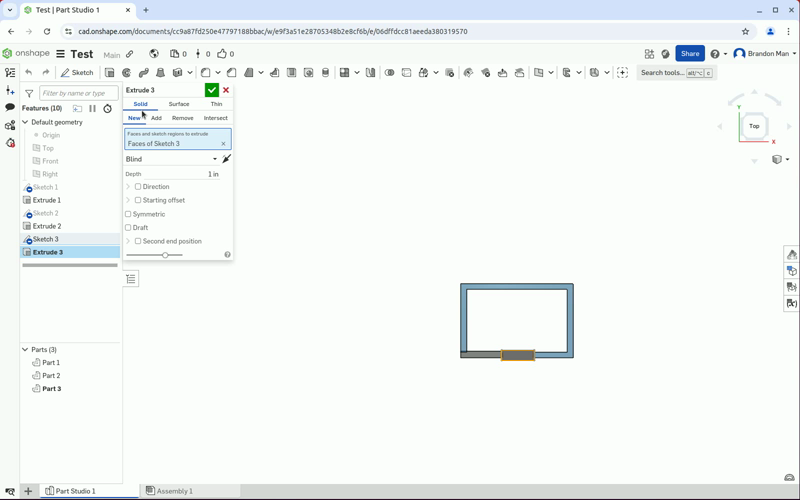
mouse_move(137, 120)
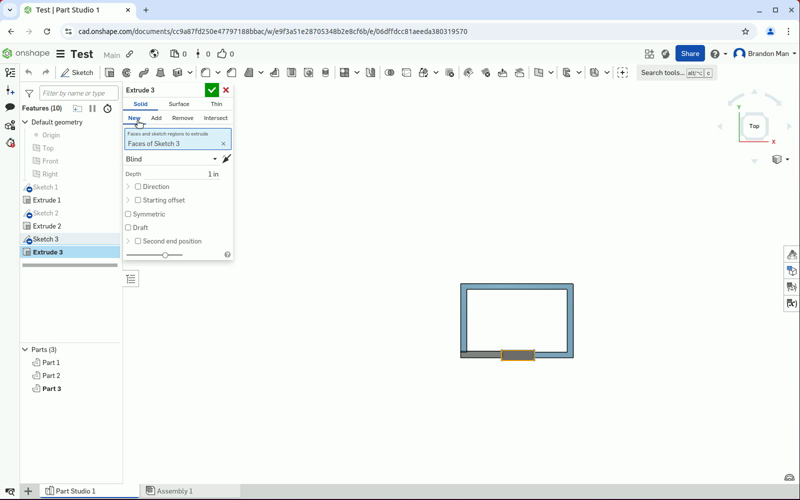
click(137, 120)
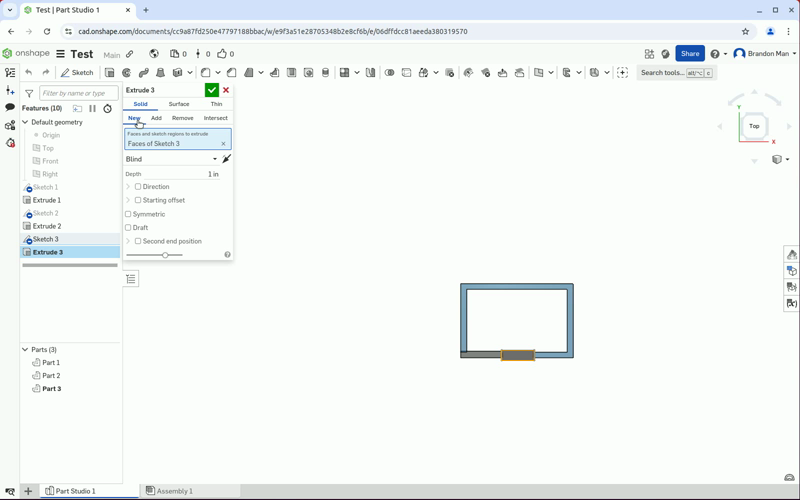
key(tab, 4)
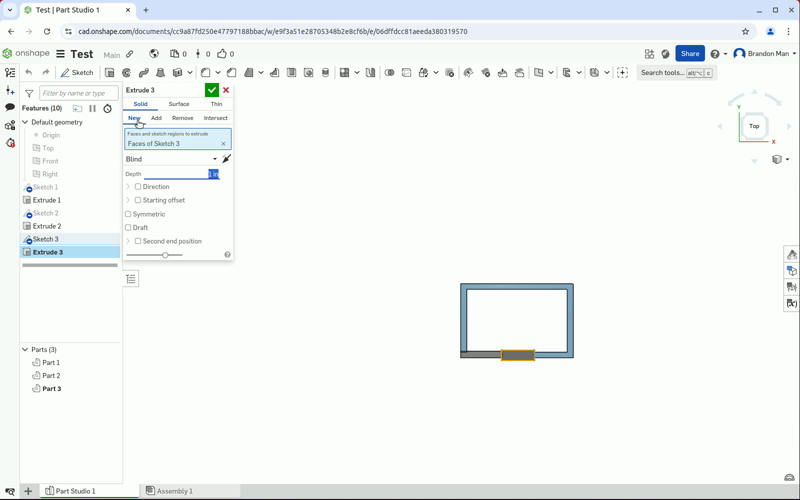
text(0.722)
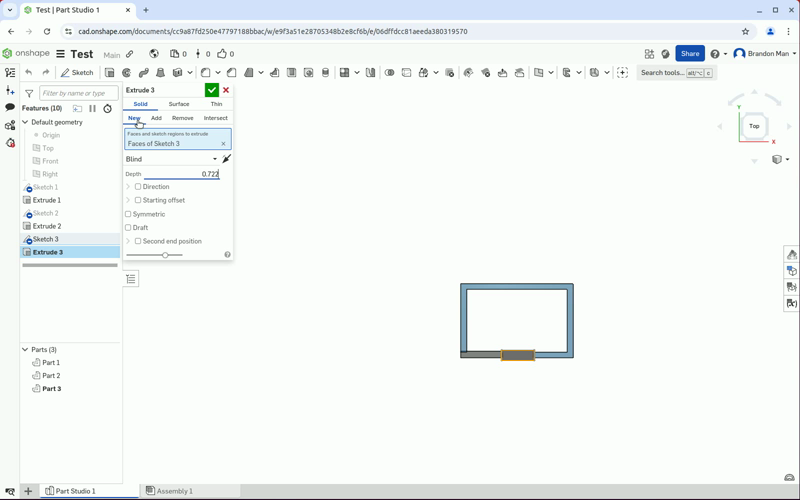
key(enter)
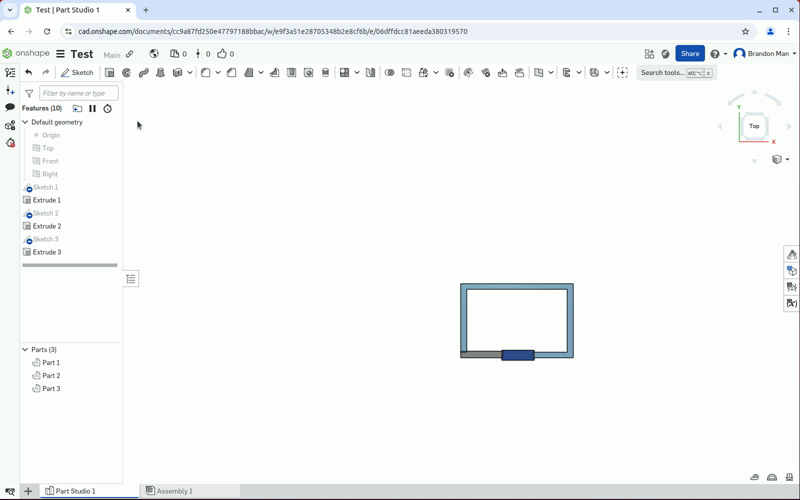
key(shift+h)
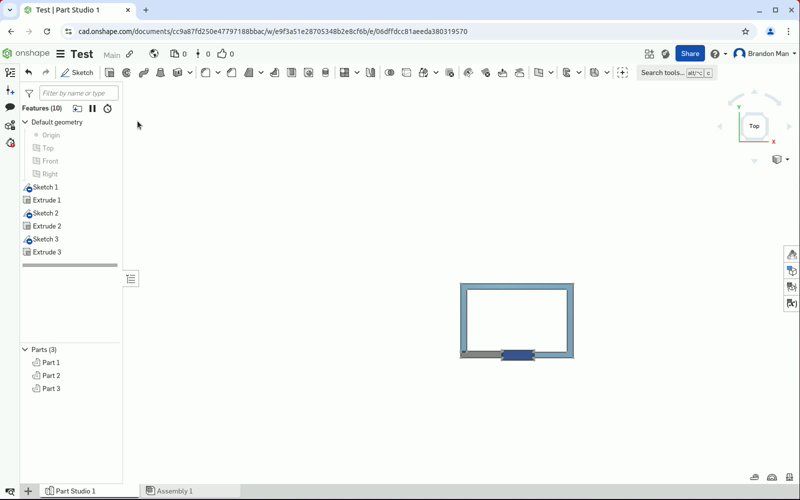
key(shift+h)
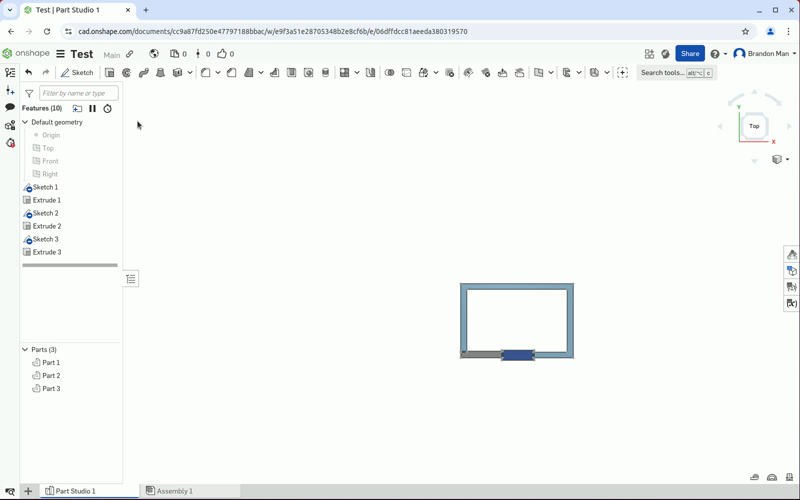
key(shift+7)
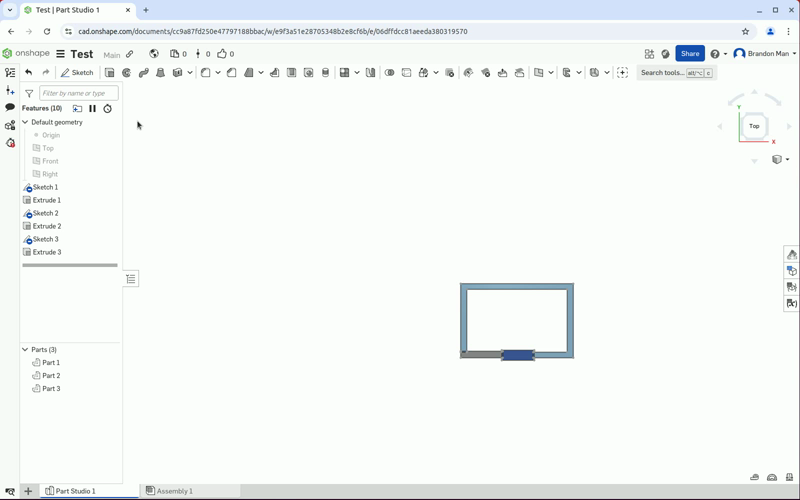
key(up, 3)
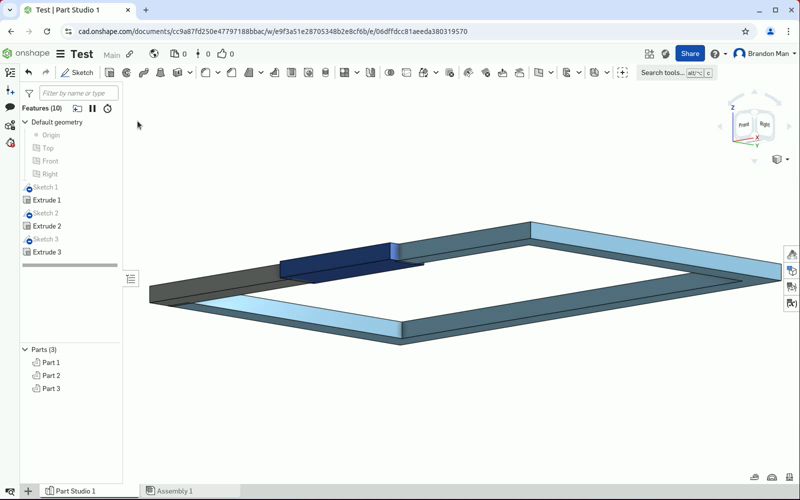
key(left, 3)
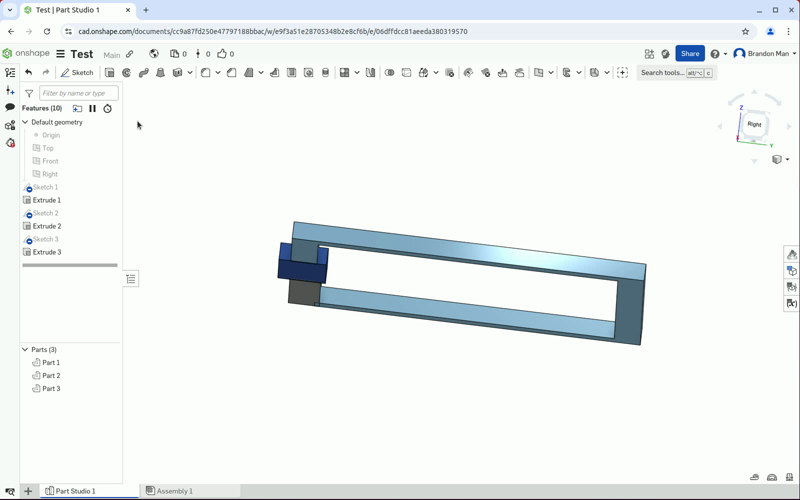
key(right, 3)
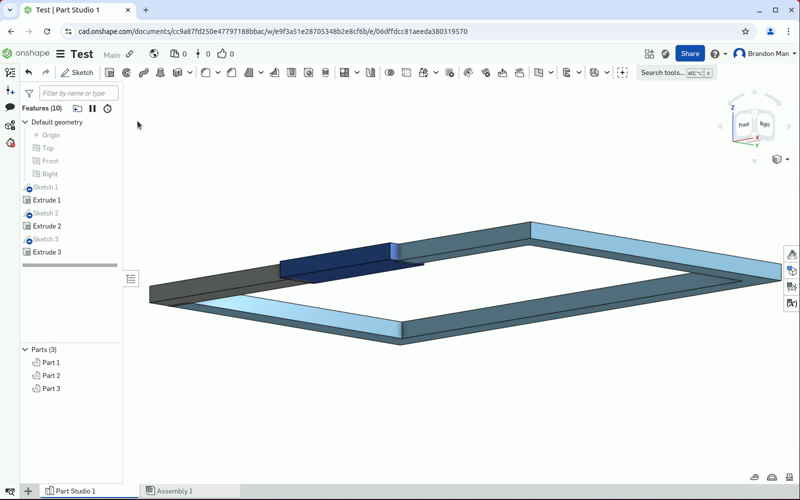
key(down, 3)
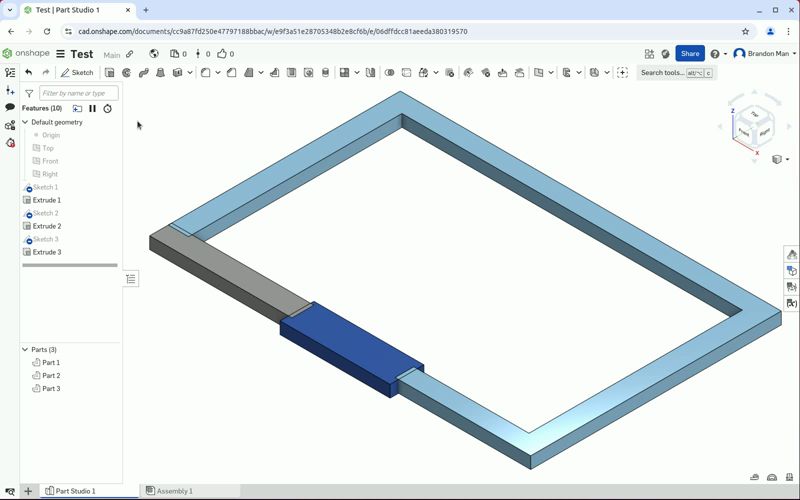
mouse_move(73, 189)
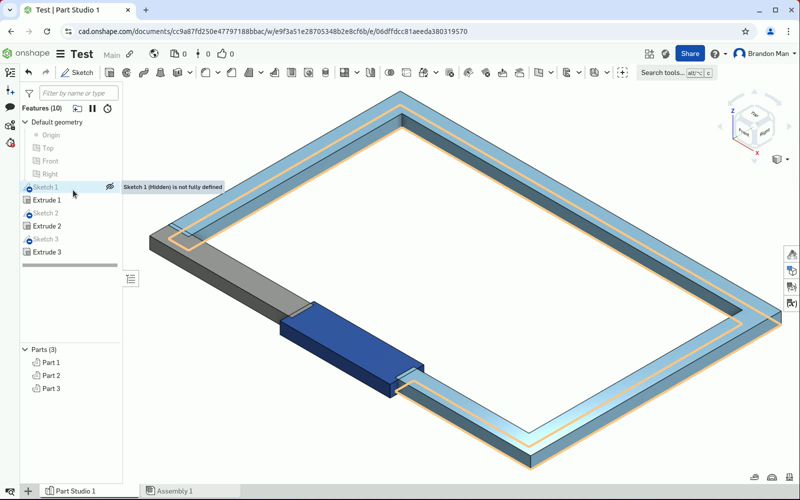
click(73, 189)